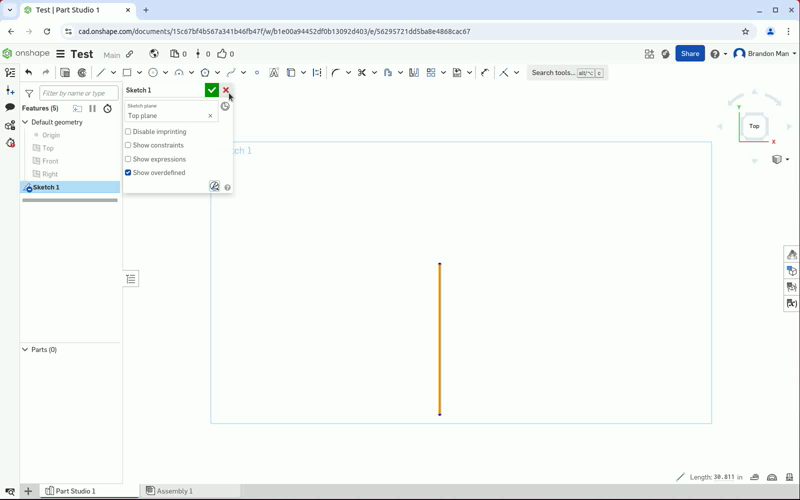
key(shift+h)
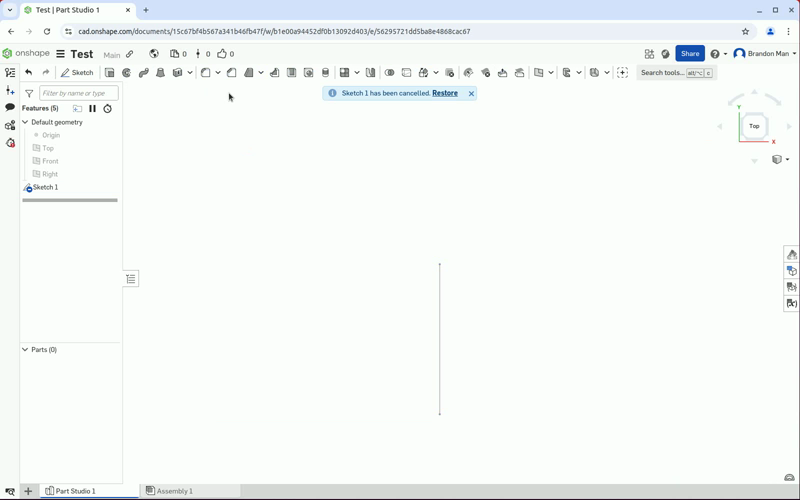
key(shift+s)
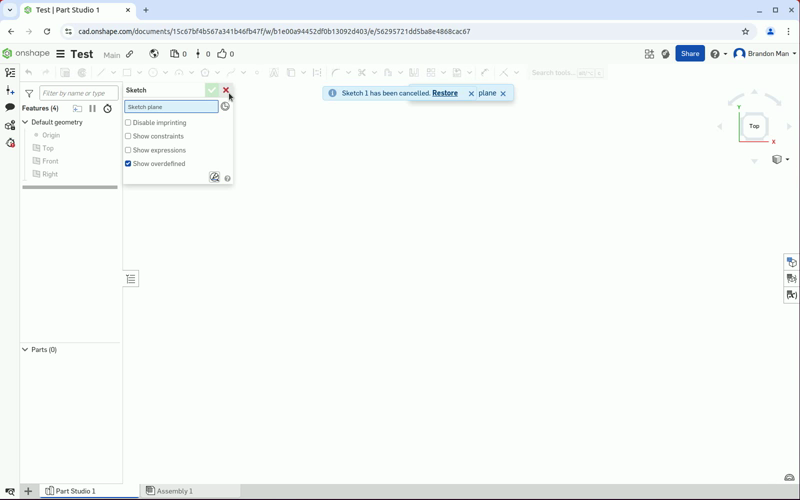
mouse_move(73, 150)
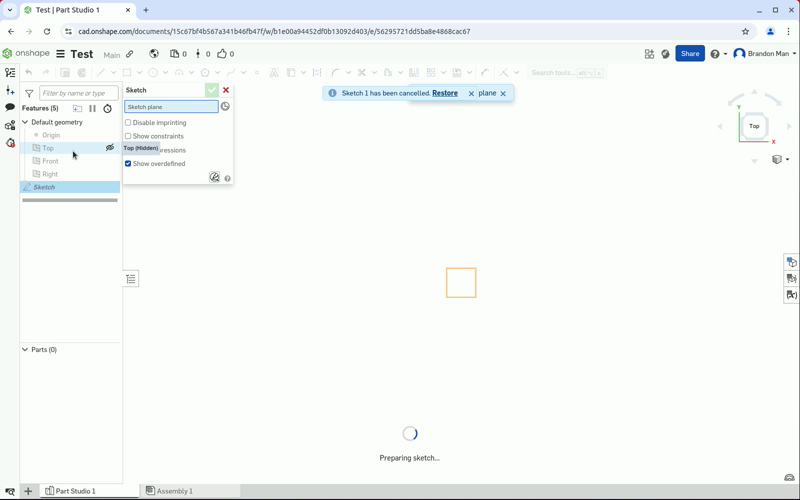
click(73, 150)
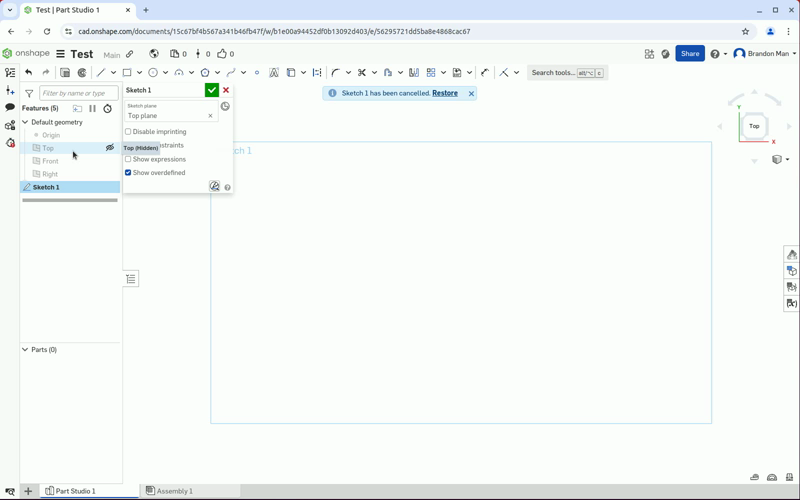
mouse_move(73, 352)
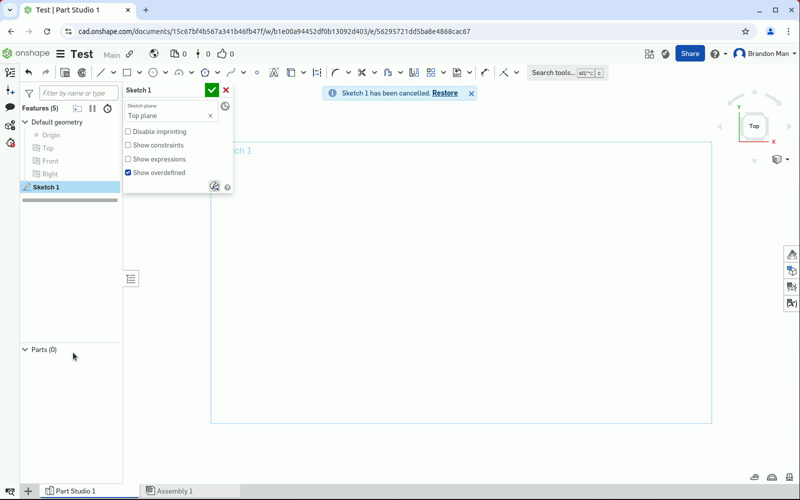
key(y)
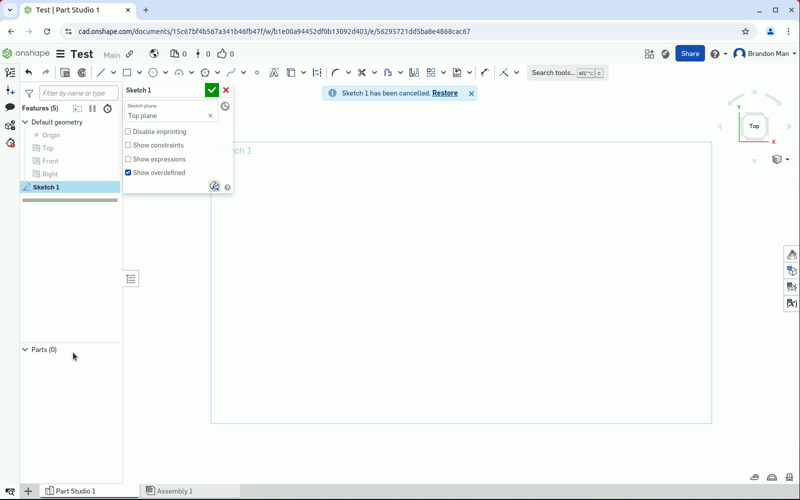
key(l)
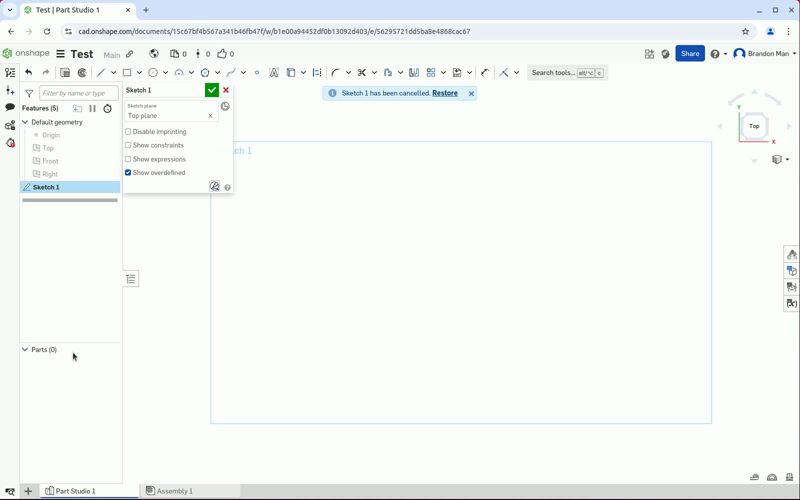
key_down(shift)
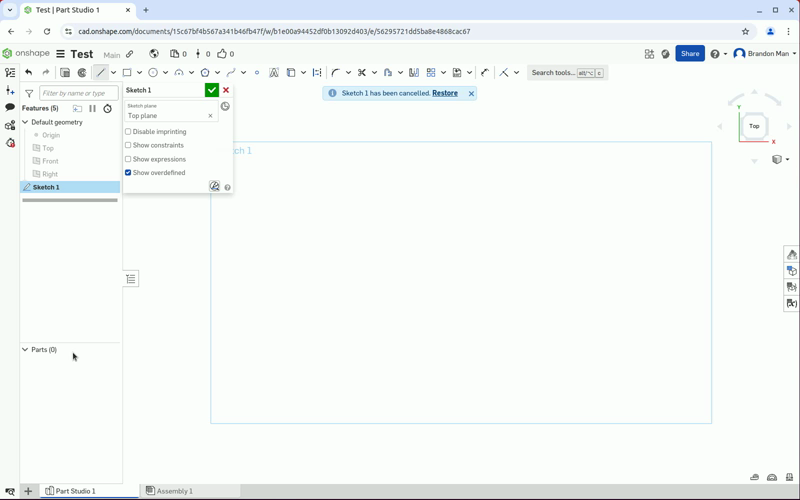
mouse_move(393, 395)
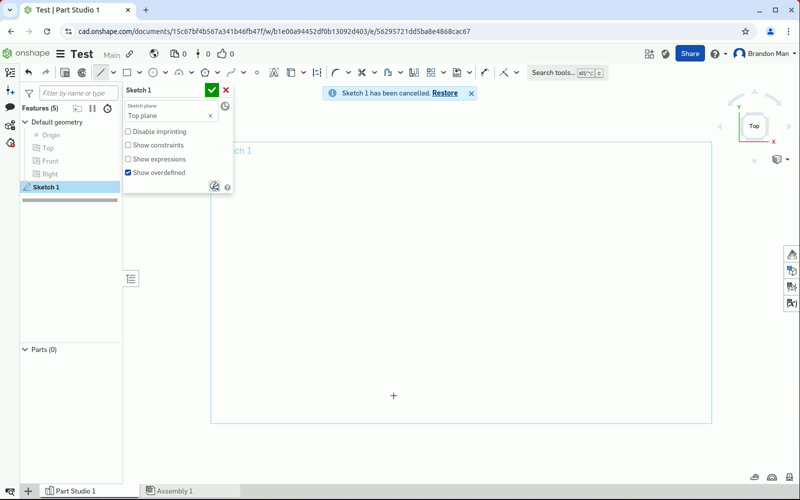
click(393, 395)
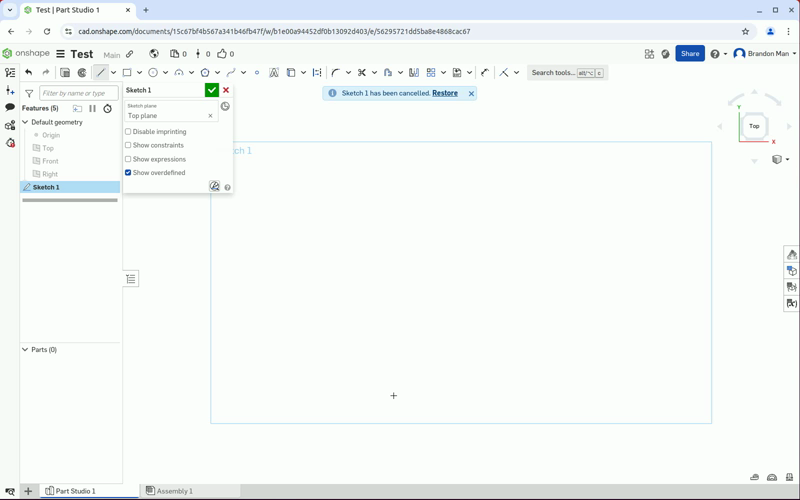
key_up(shift)
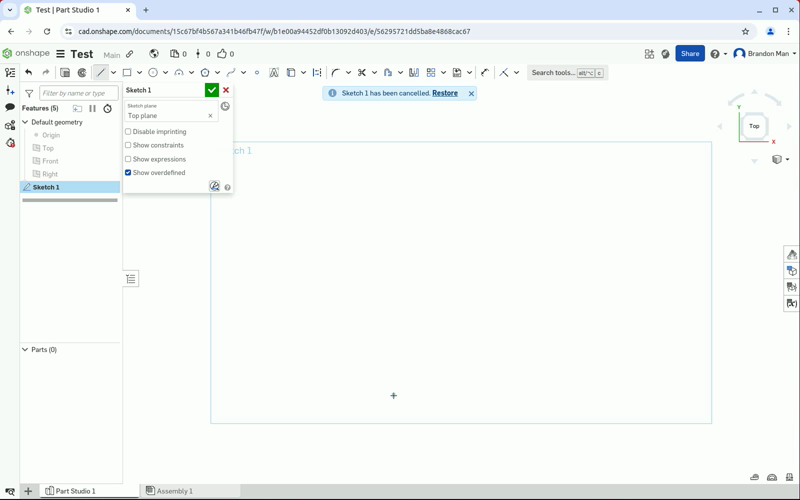
key_down(shift)
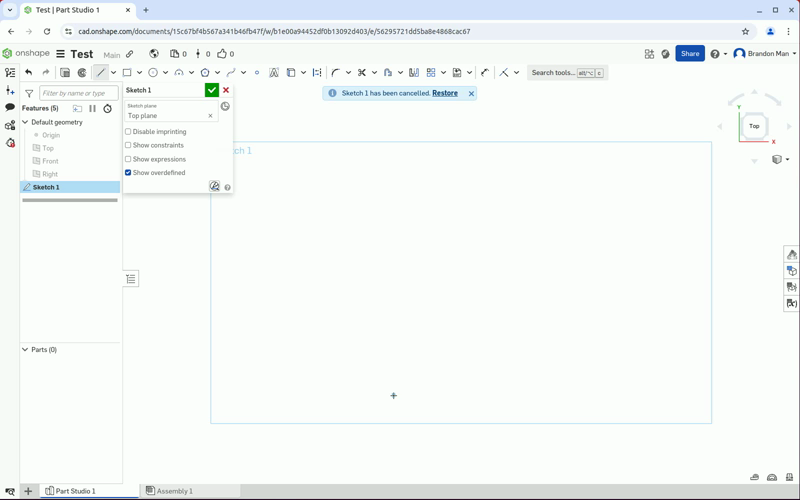
mouse_move(423, 395)
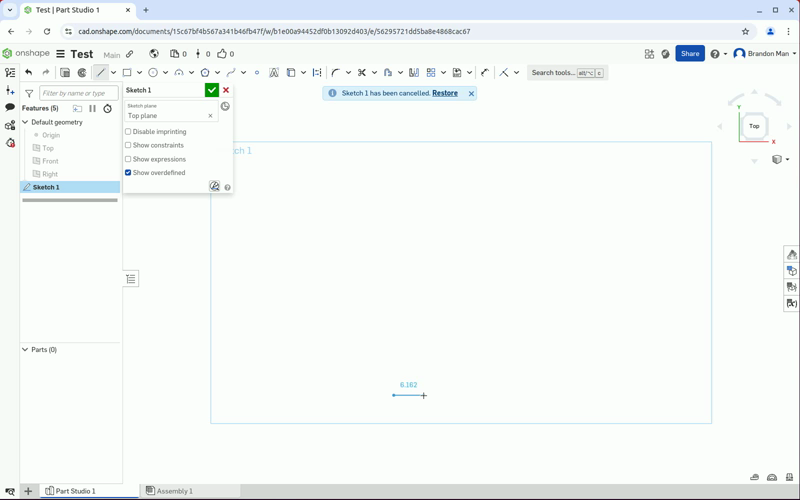
mouse_move(412, 395)
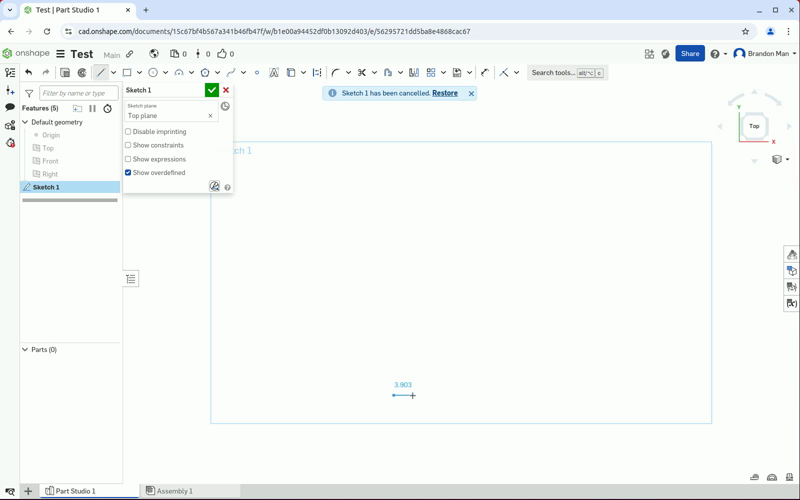
click(412, 395)
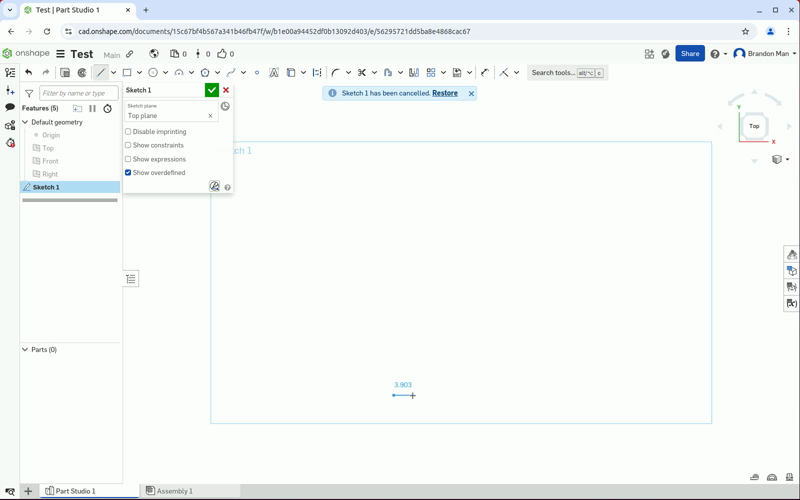
key_up(shift)
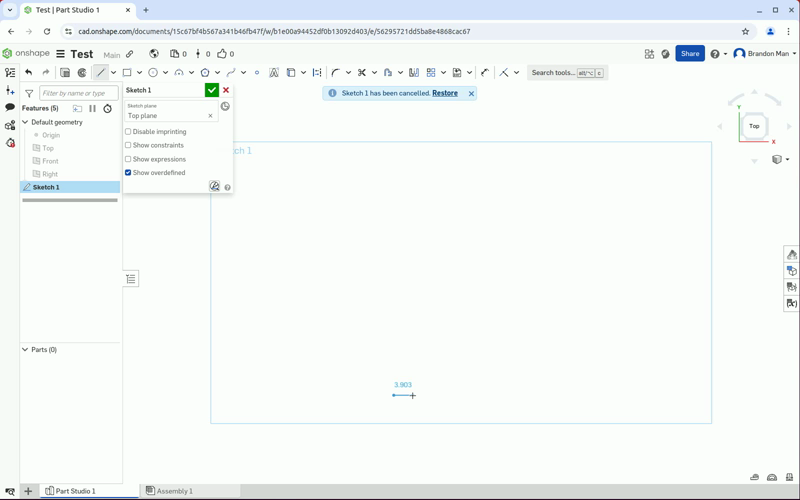
key_down(shift)
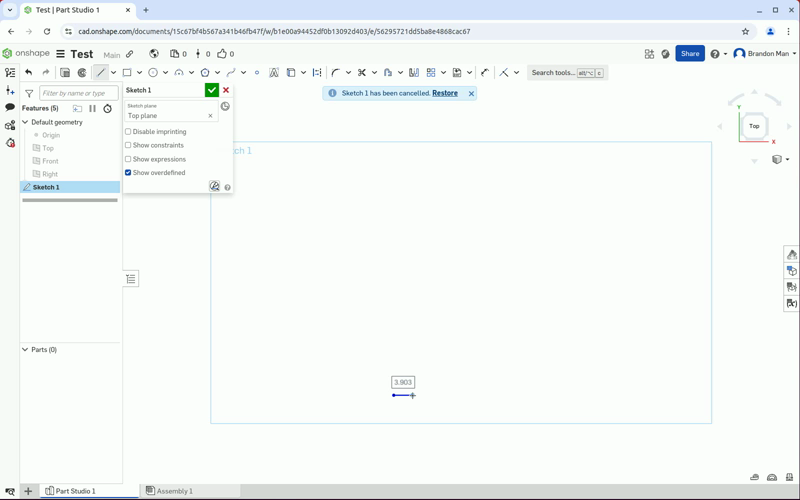
mouse_move(442, 395)
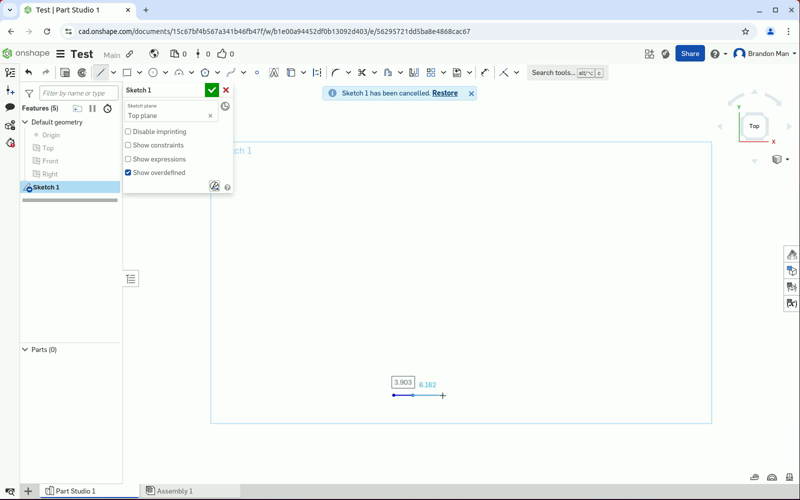
mouse_move(412, 351)
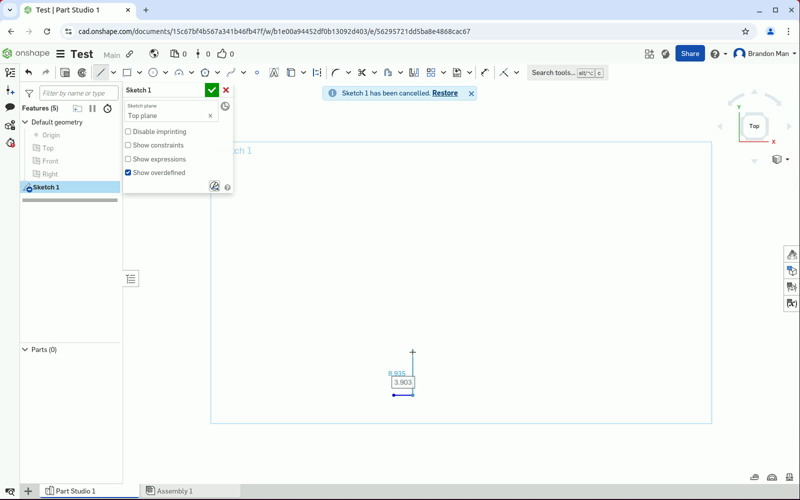
click(412, 351)
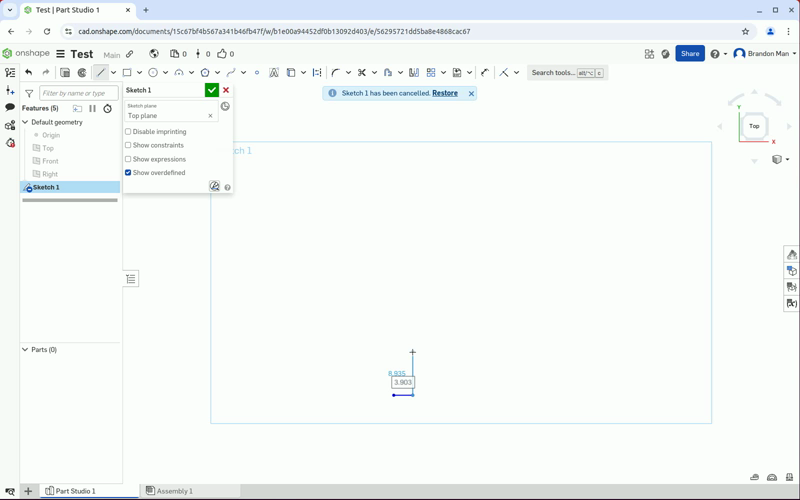
key_up(shift)
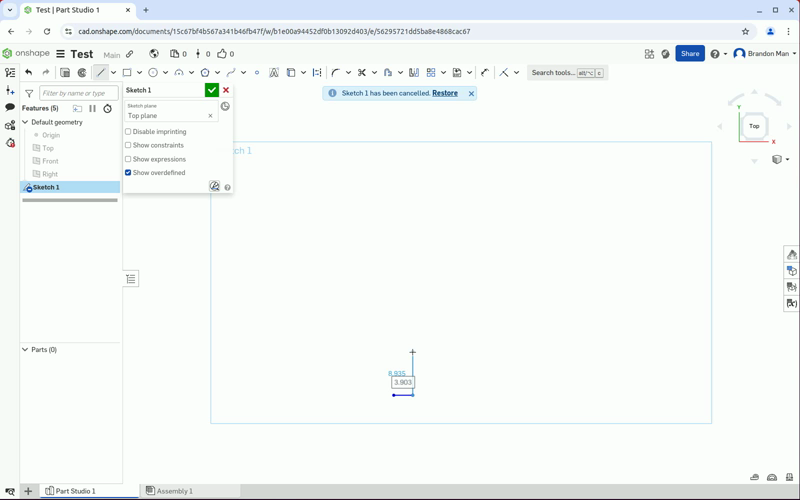
key_down(shift)
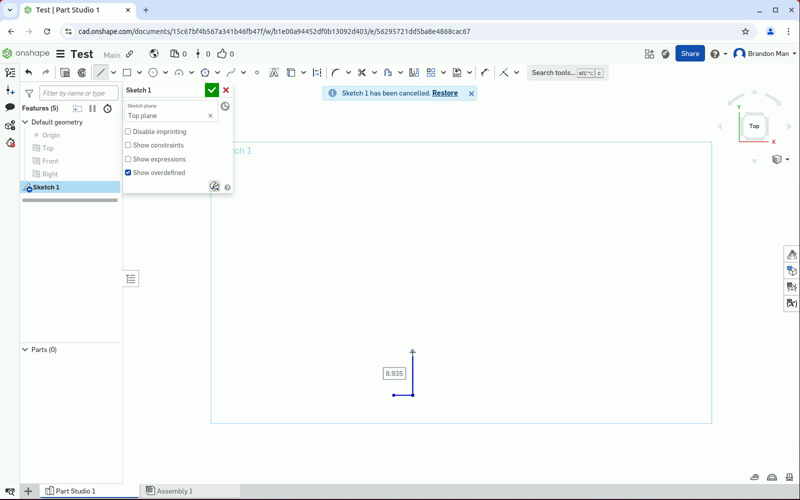
mouse_move(442, 351)
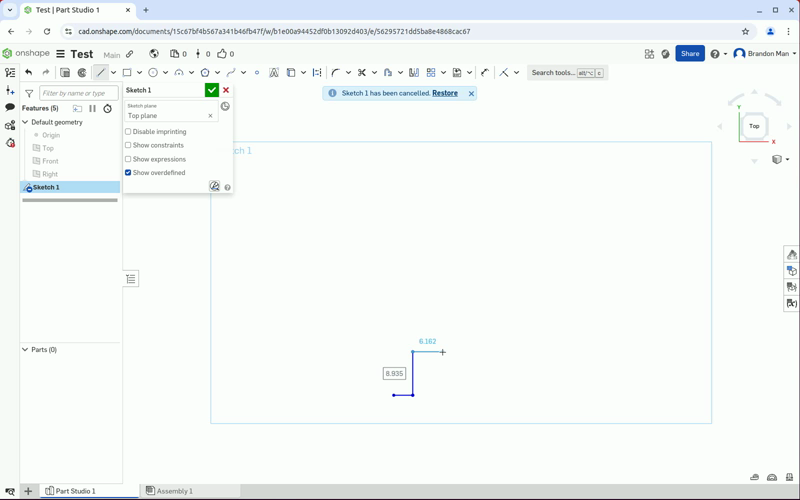
mouse_move(412, 346)
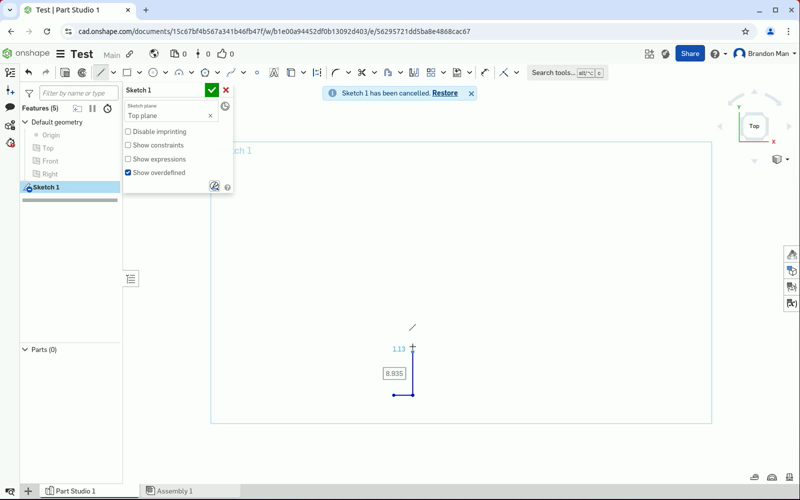
scroll(6)
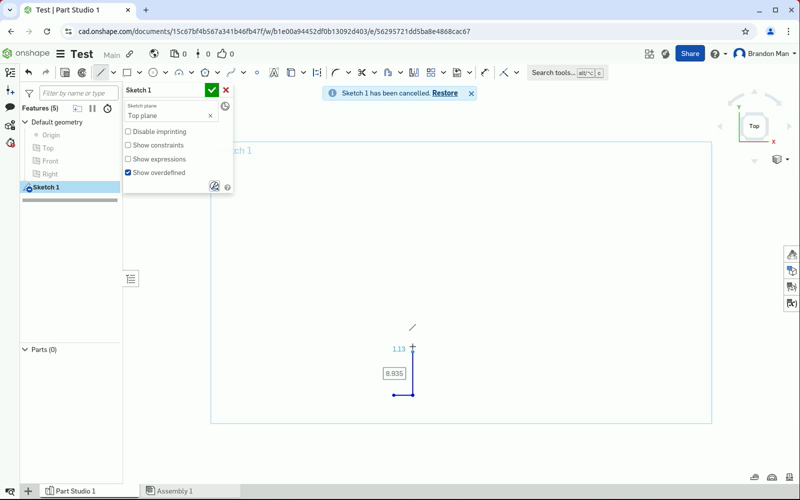
scroll(6)
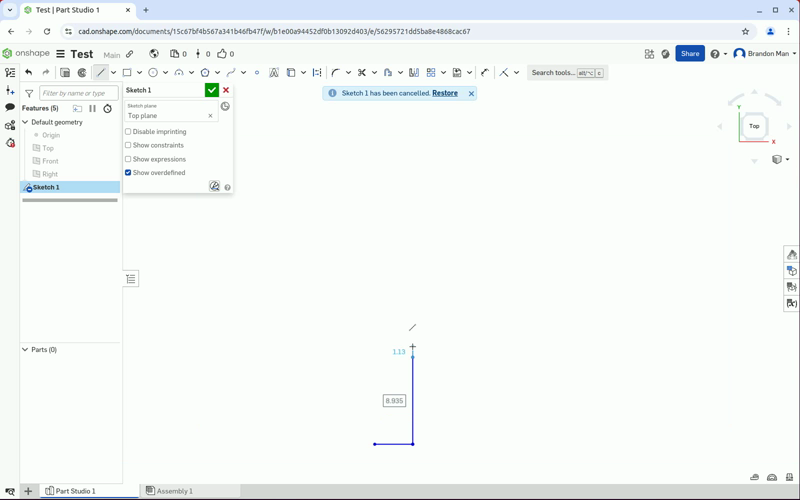
scroll(6)
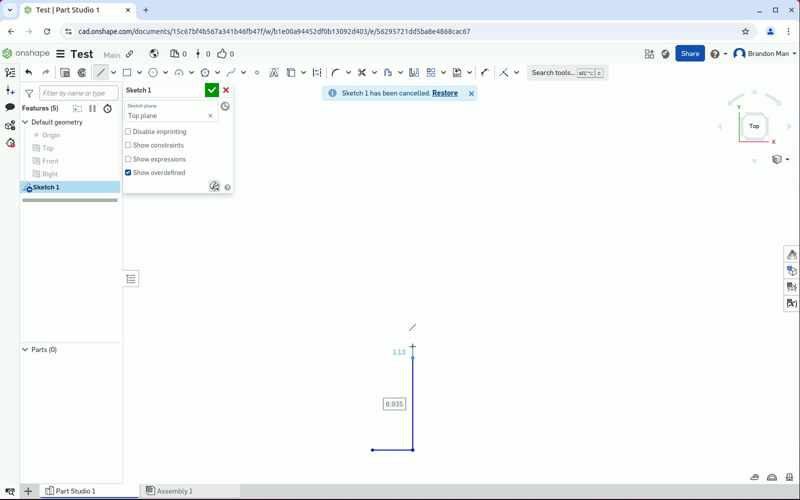
scroll(6)
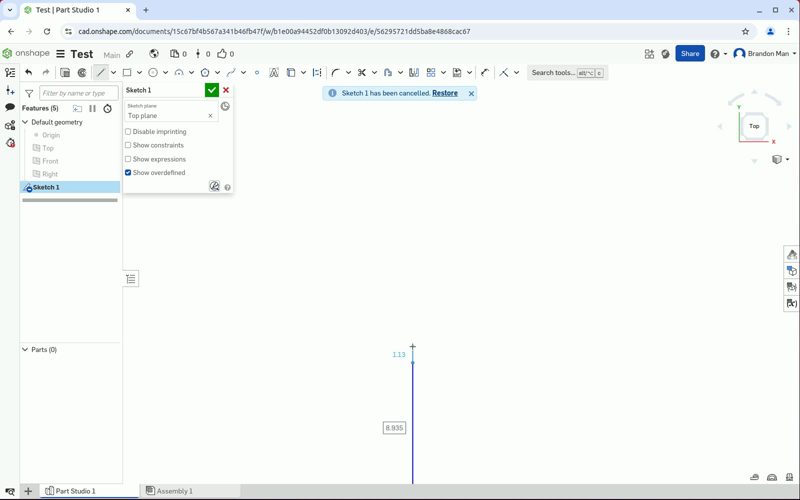
scroll(6)
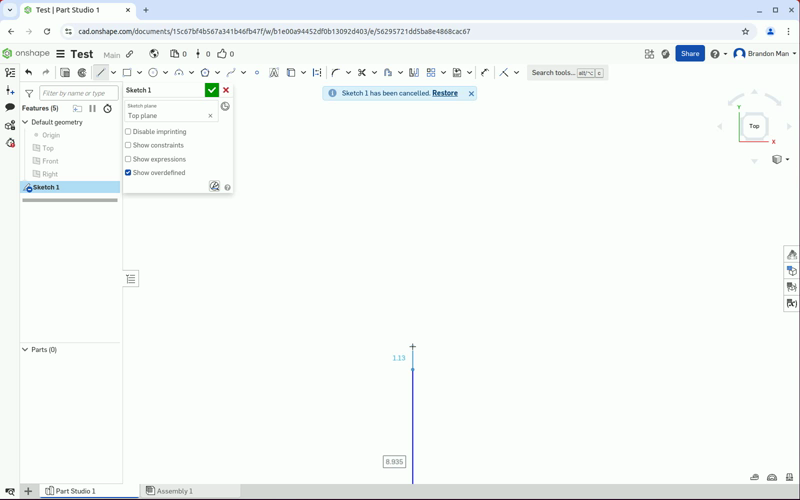
scroll(6)
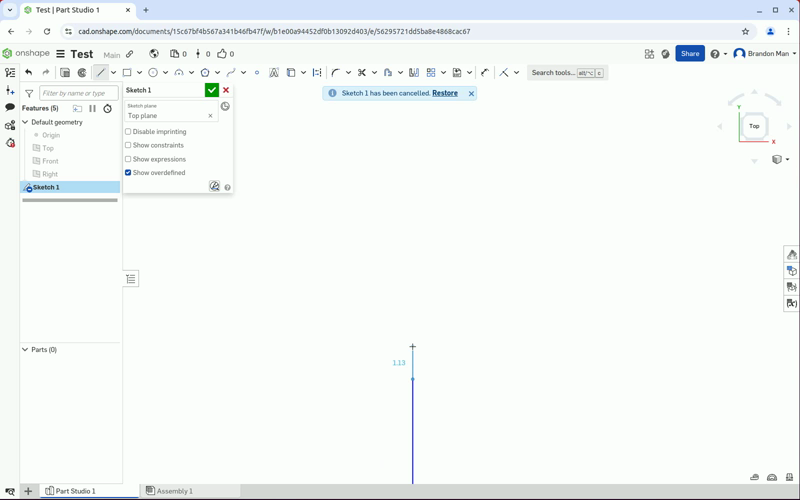
scroll(6)
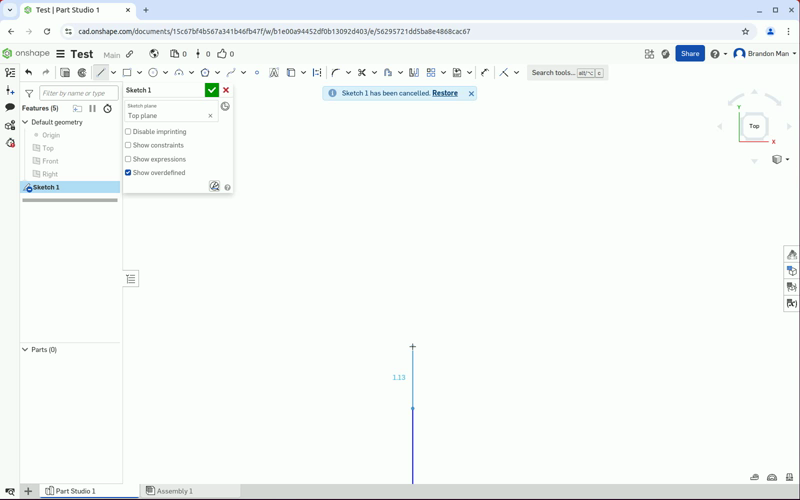
click(412, 346)
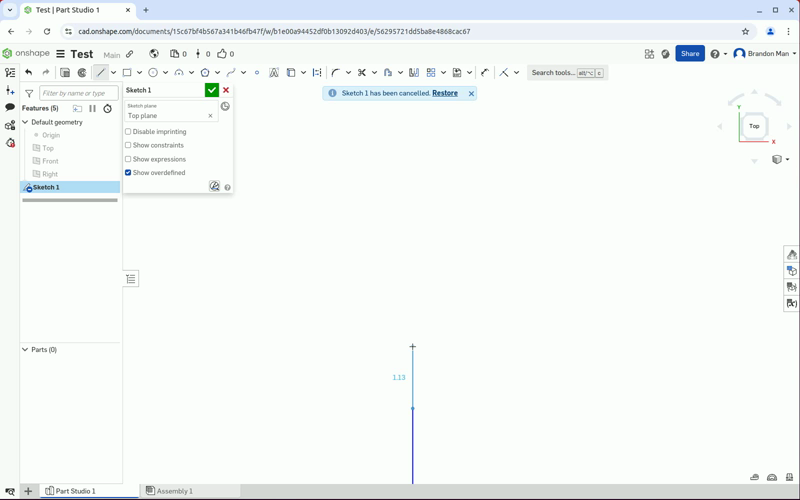
scroll(-6)
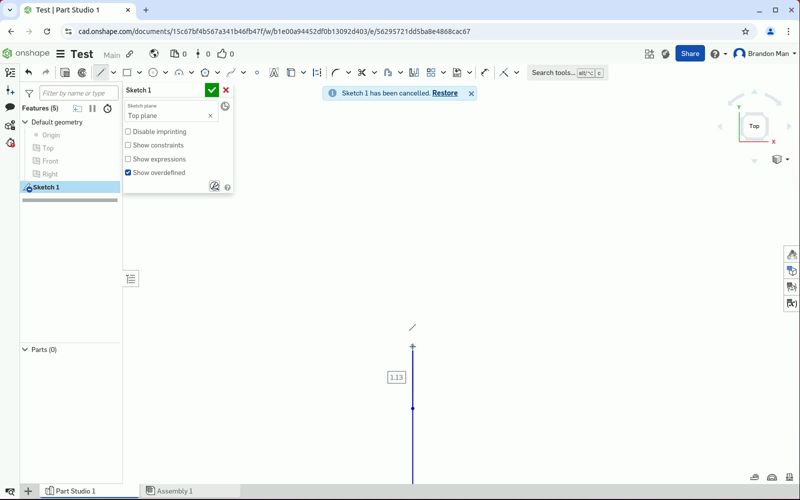
scroll(-6)
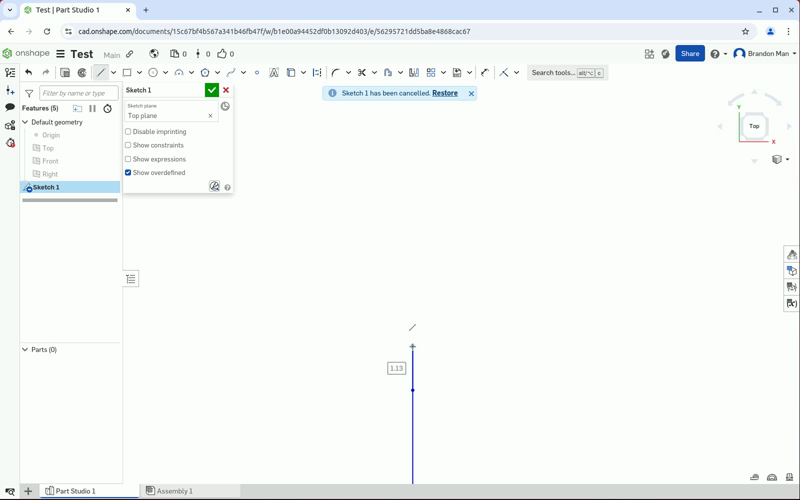
scroll(-6)
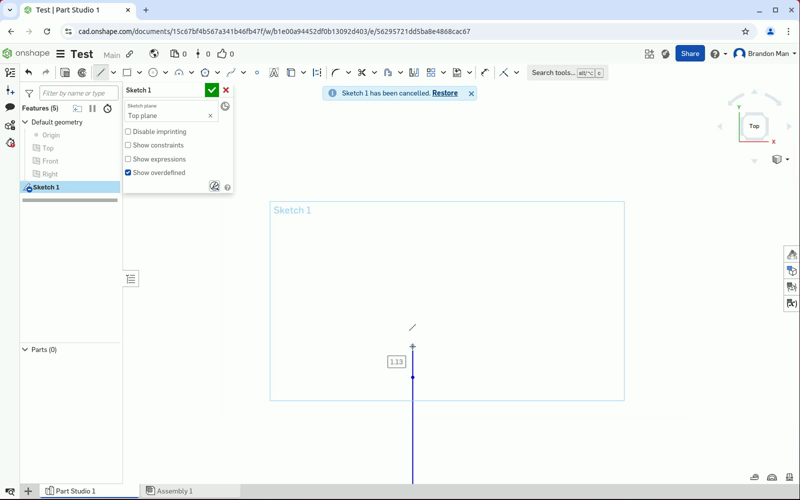
scroll(-6)
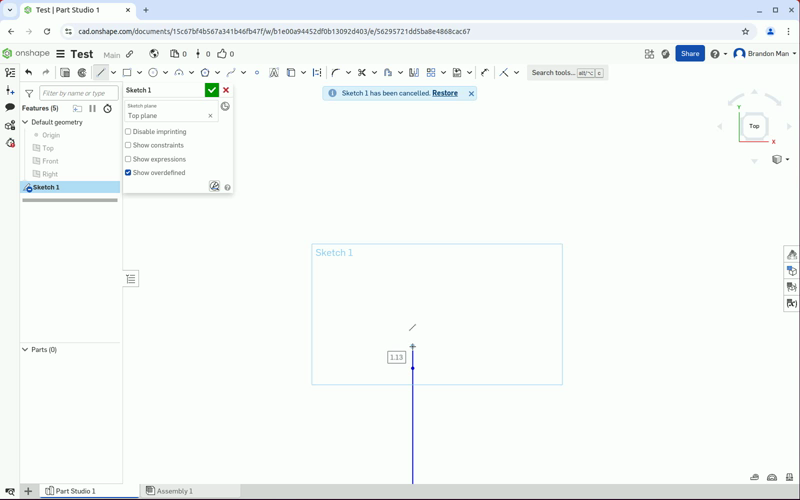
scroll(-6)
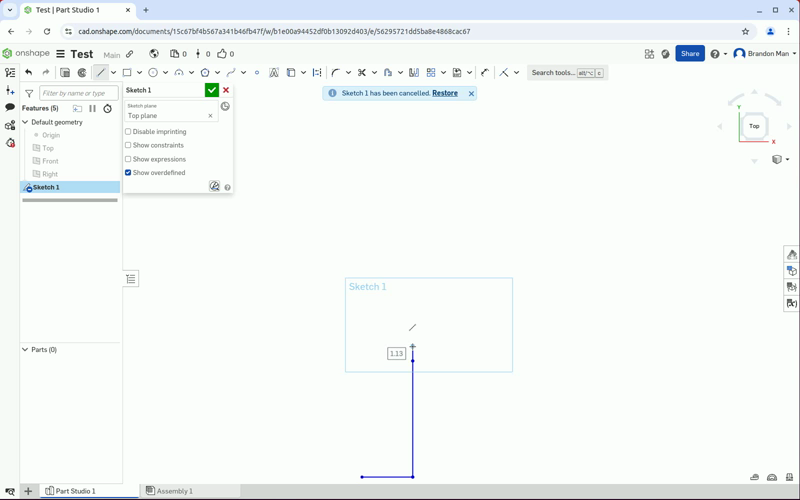
scroll(-6)
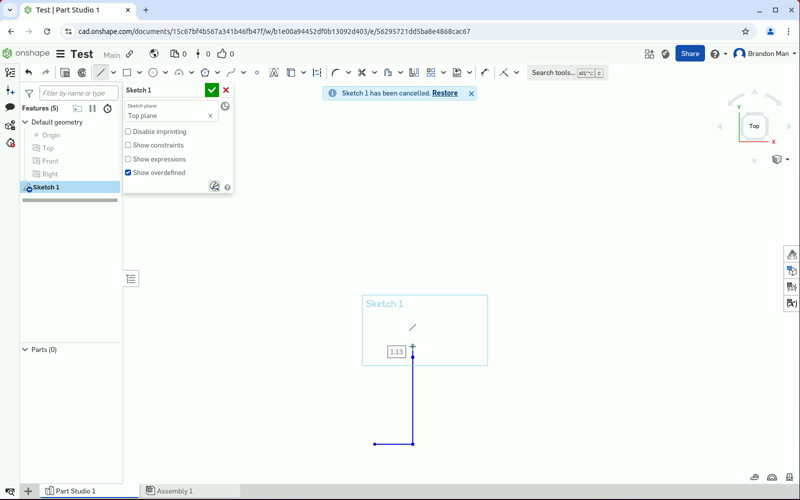
scroll(-6)
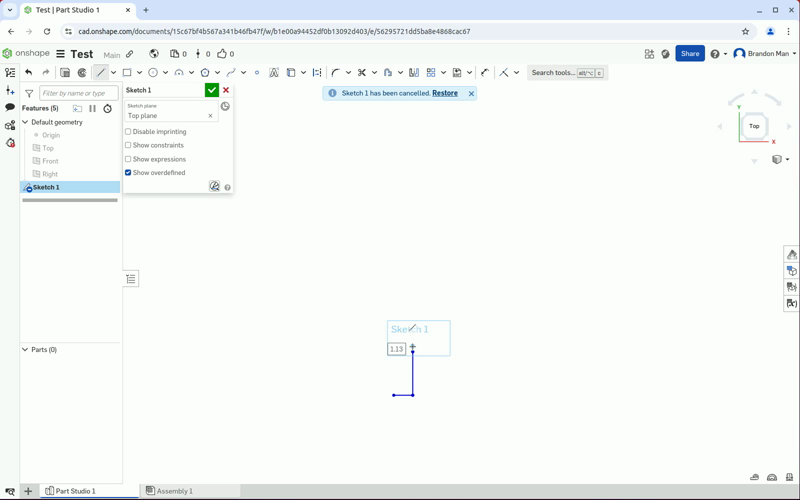
key_up(shift)
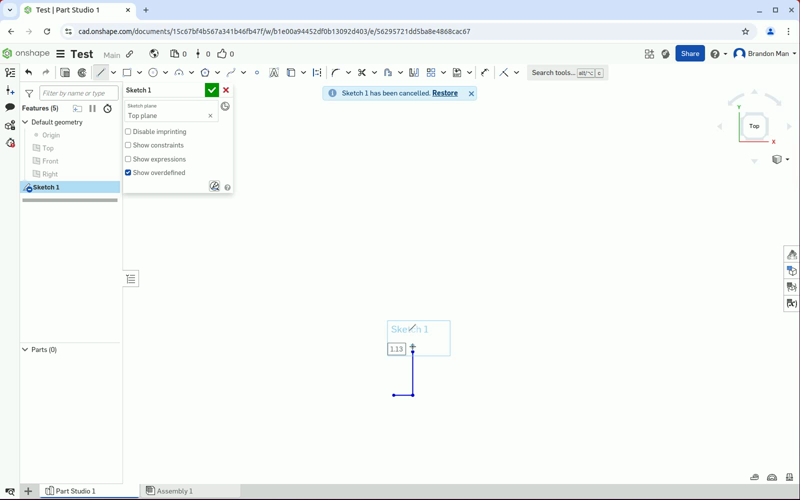
key_down(shift)
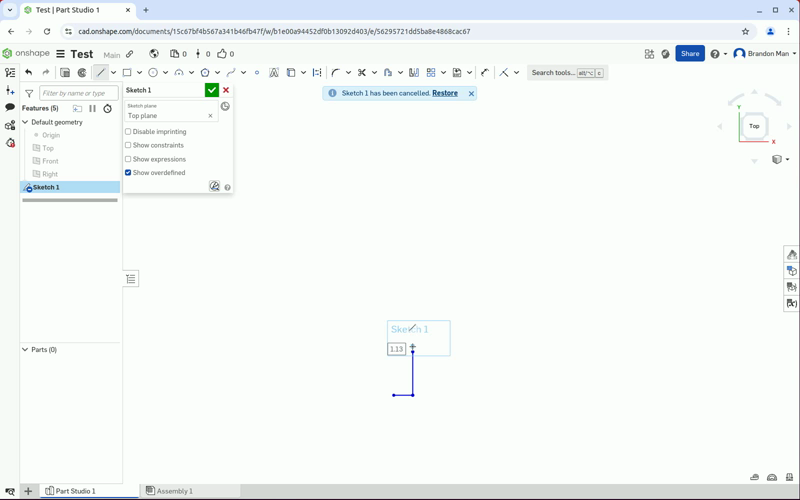
mouse_move(442, 346)
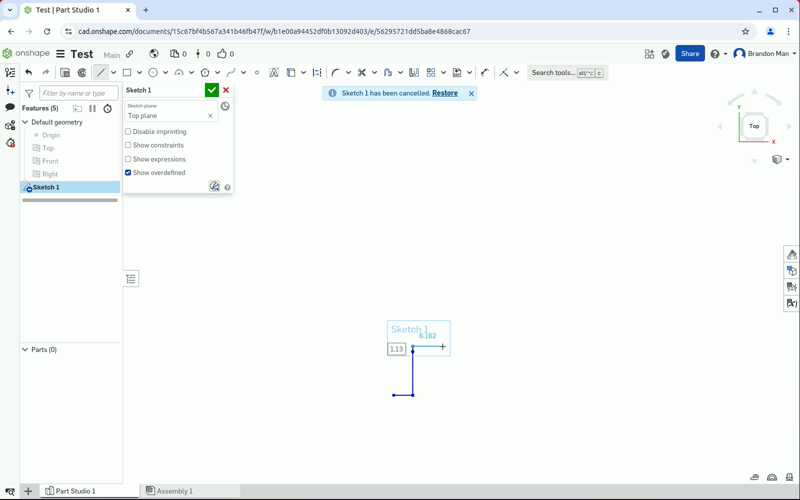
mouse_move(412, 339)
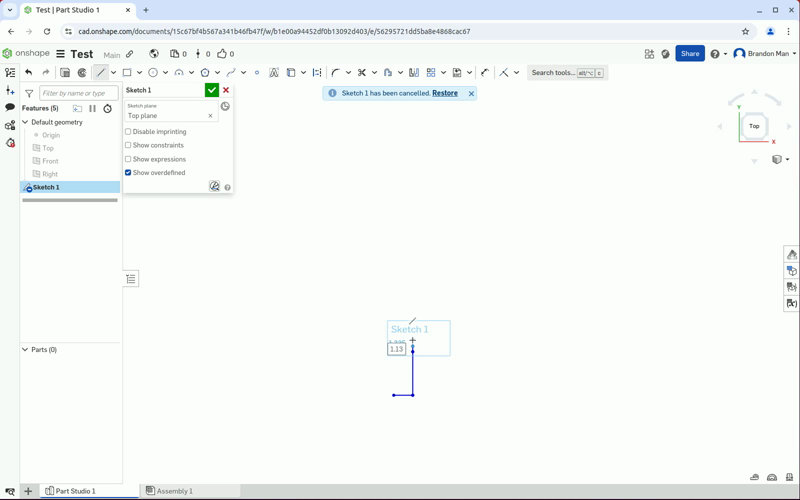
scroll(6)
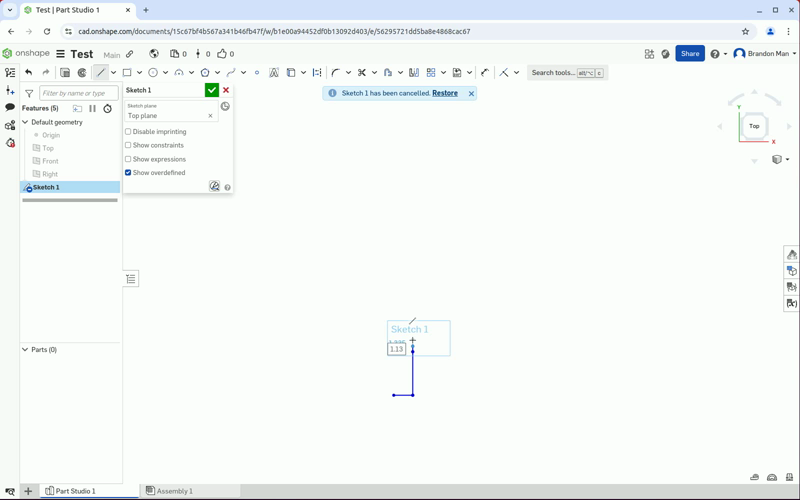
scroll(6)
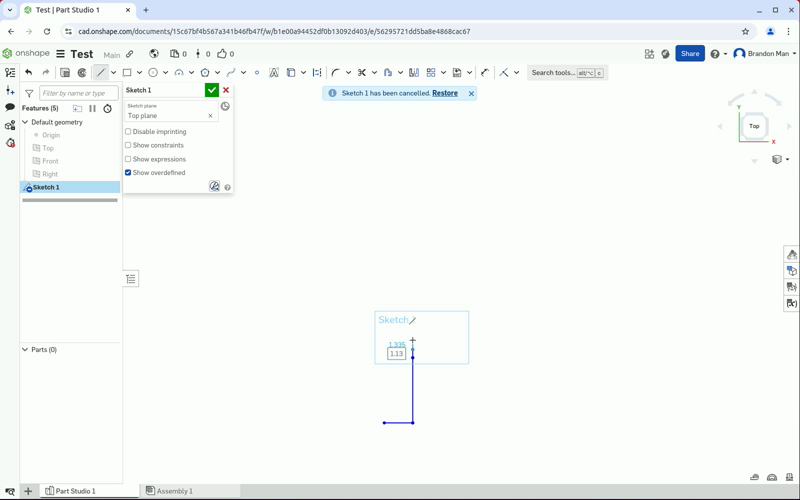
scroll(6)
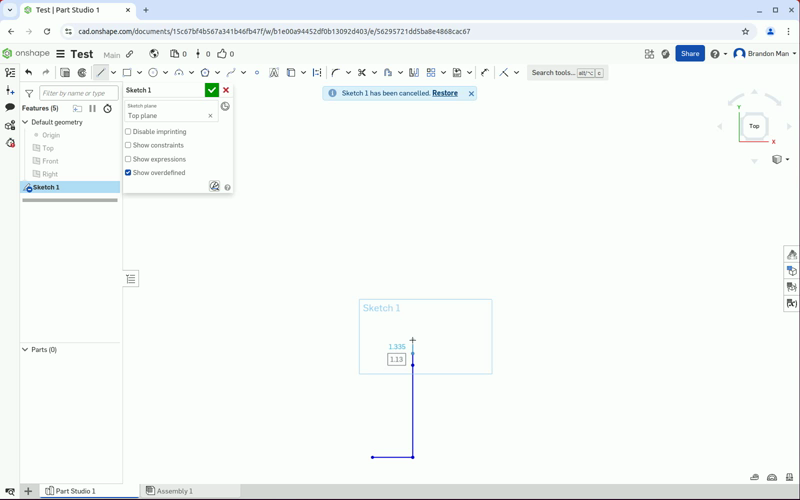
scroll(6)
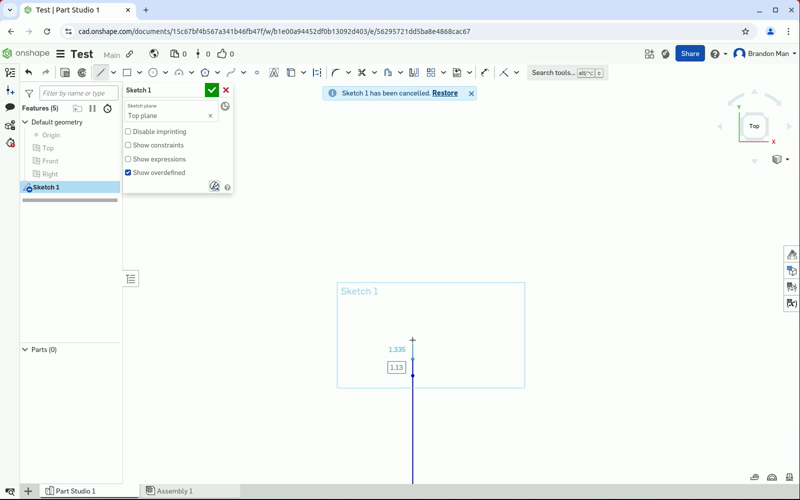
scroll(6)
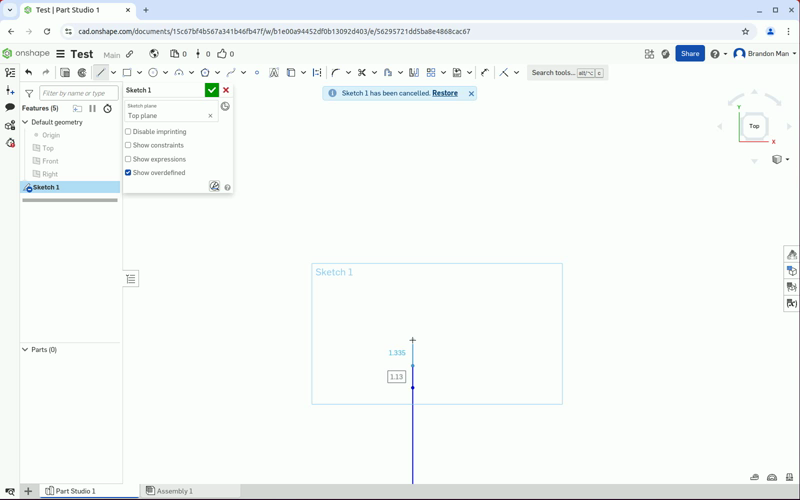
scroll(6)
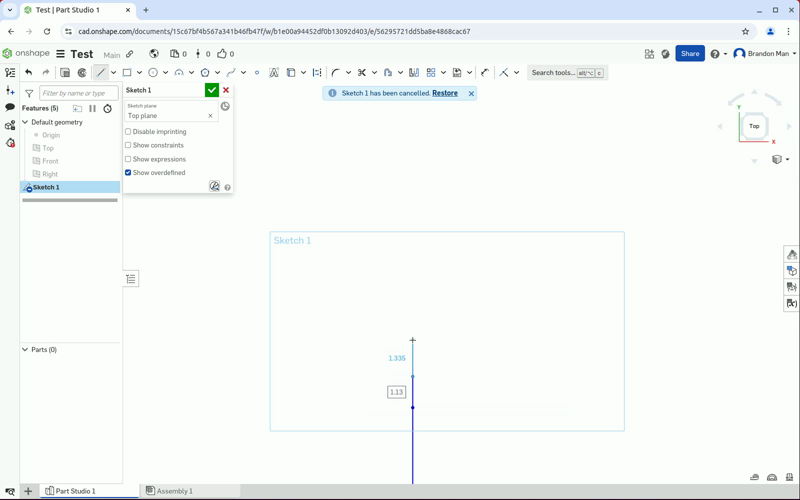
scroll(6)
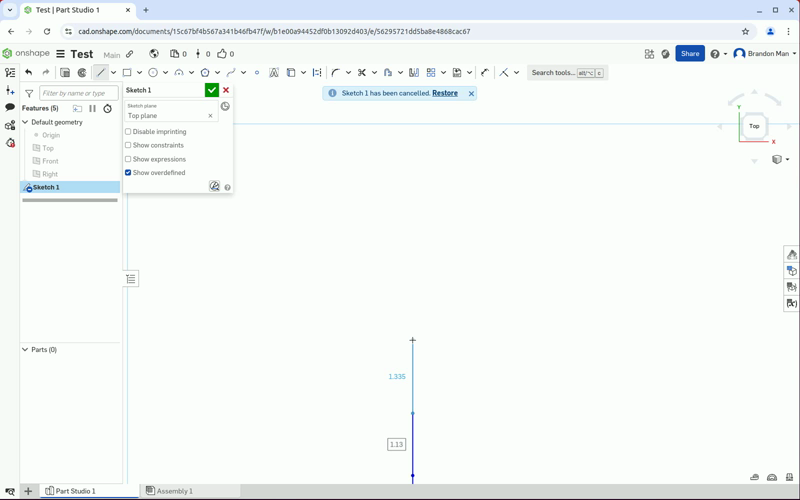
click(412, 339)
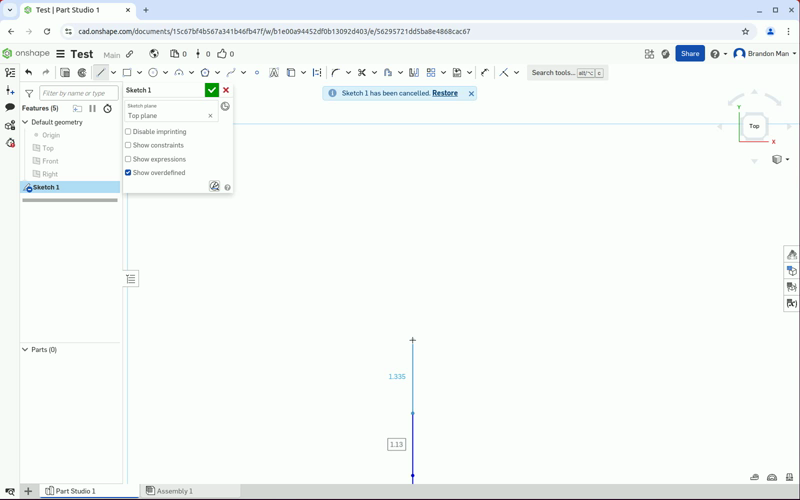
scroll(-6)
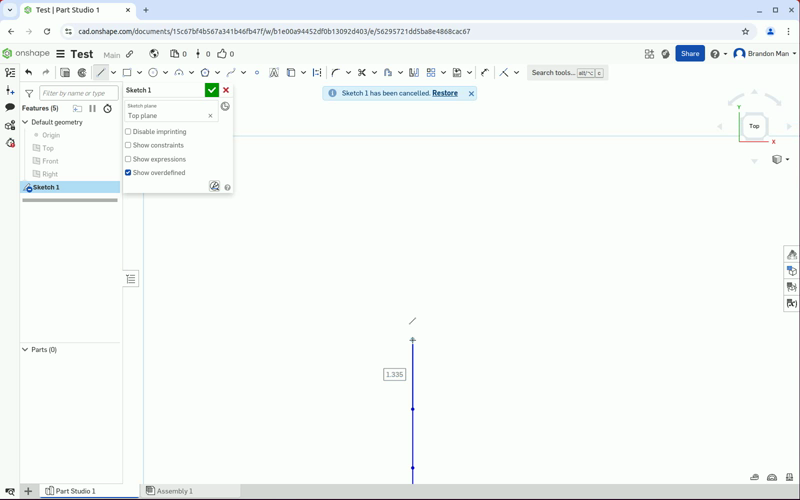
scroll(-6)
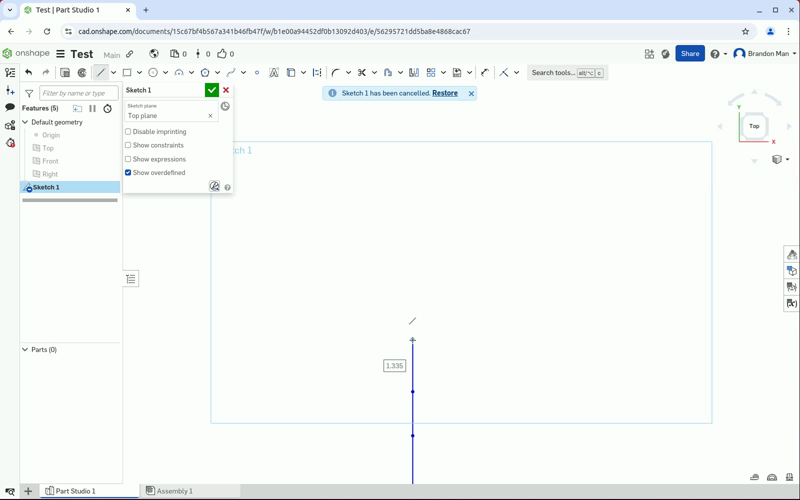
scroll(-6)
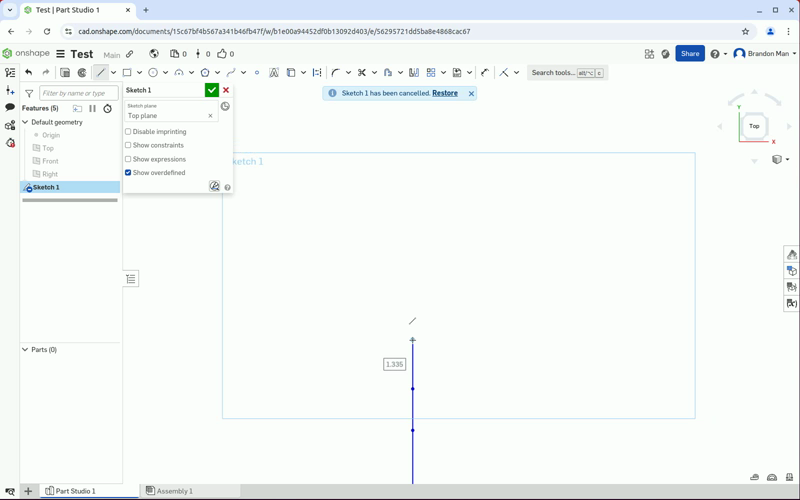
scroll(-6)
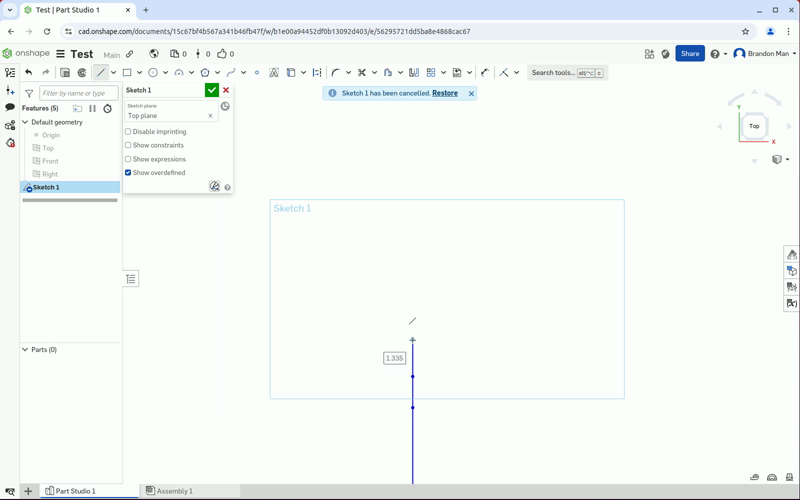
scroll(-6)
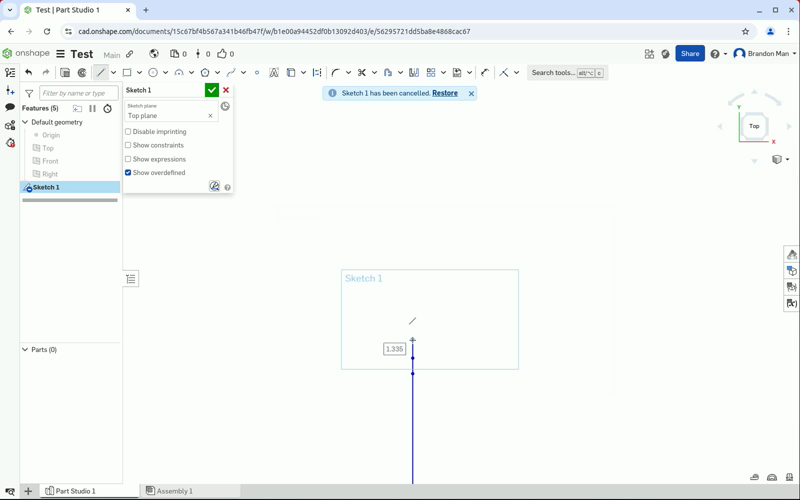
scroll(-6)
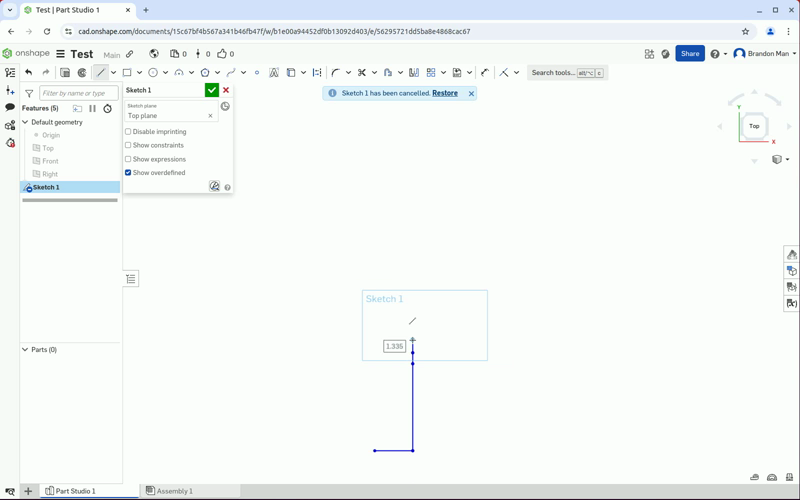
scroll(-6)
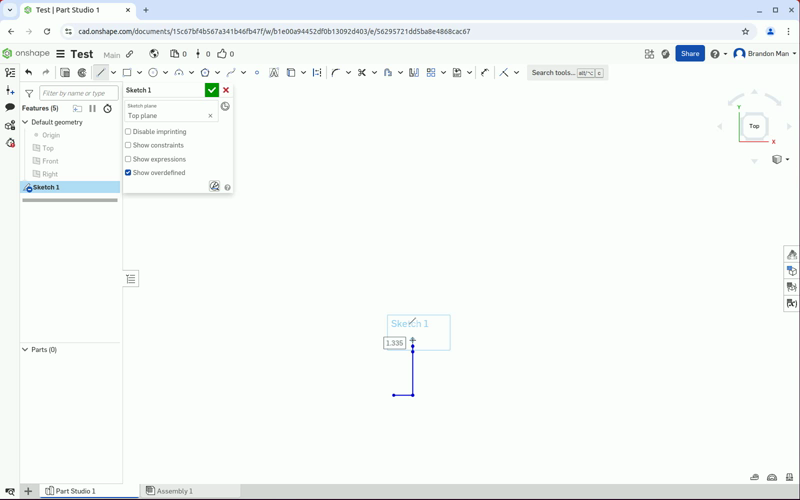
key_up(shift)
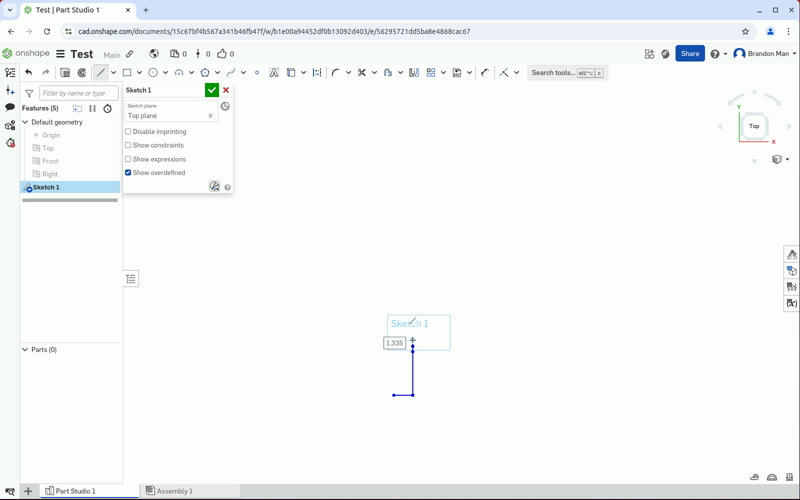
key_down(shift)
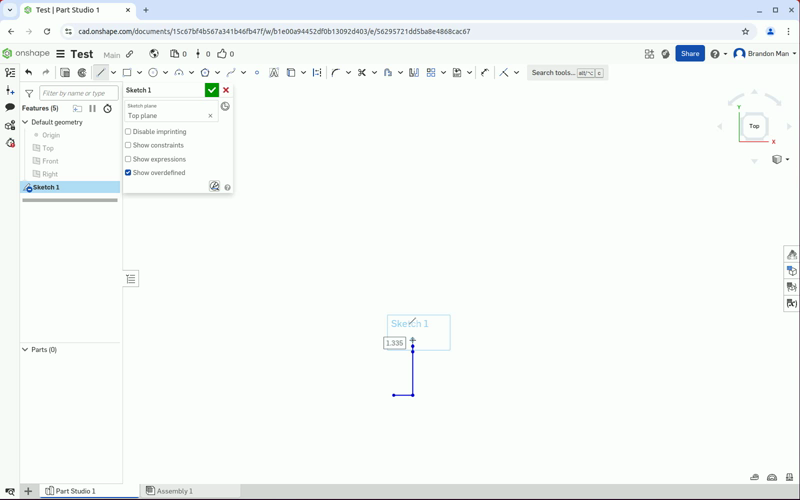
mouse_move(442, 339)
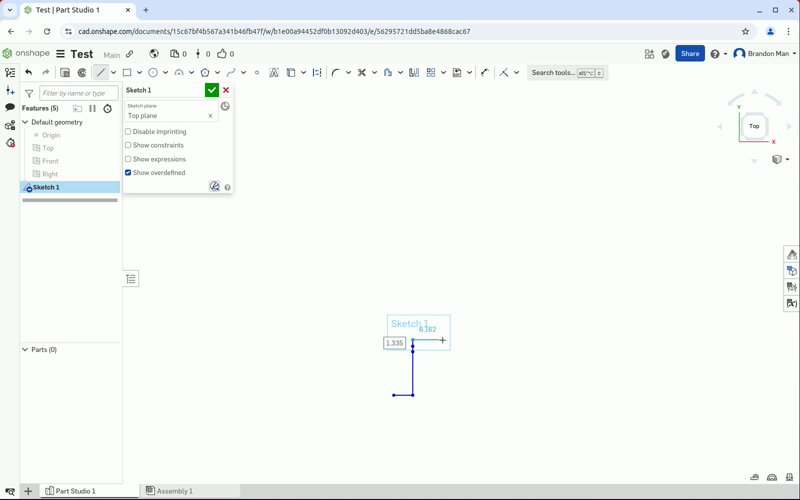
mouse_move(393, 339)
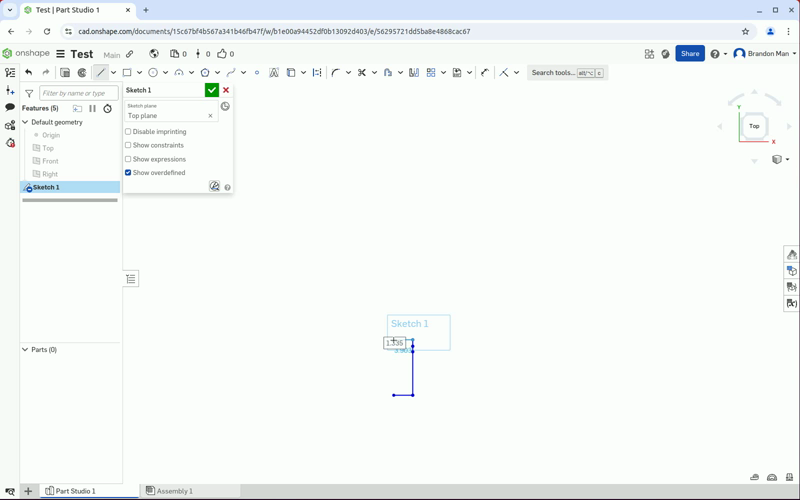
click(393, 339)
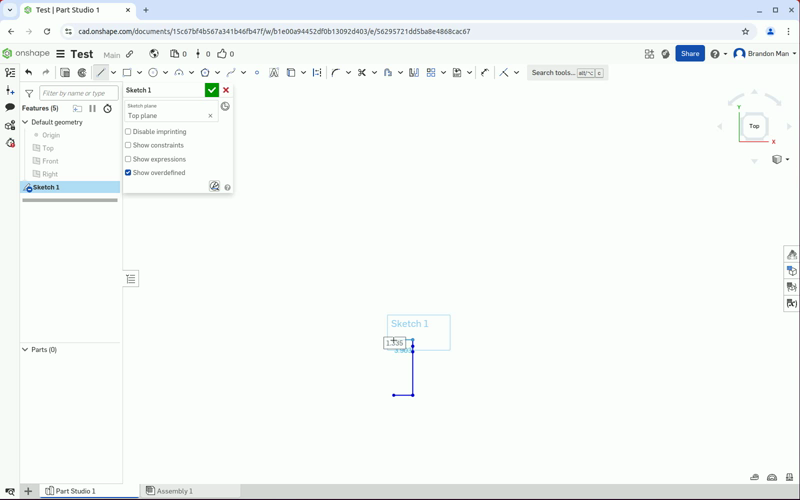
key_up(shift)
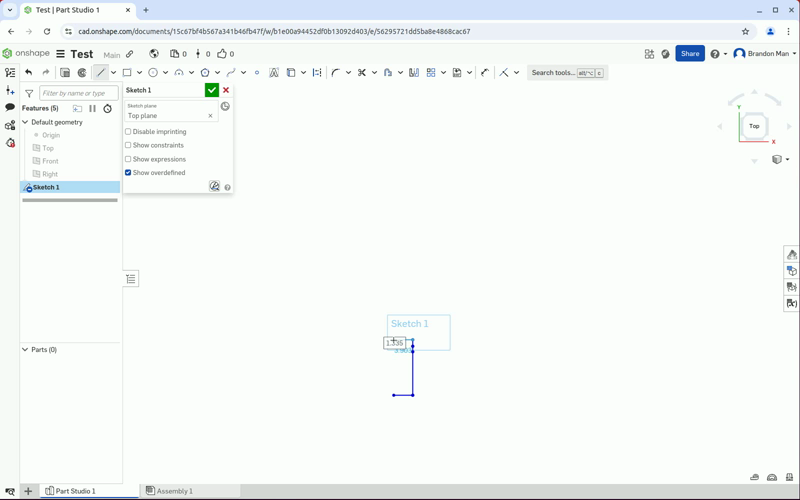
key_down(shift)
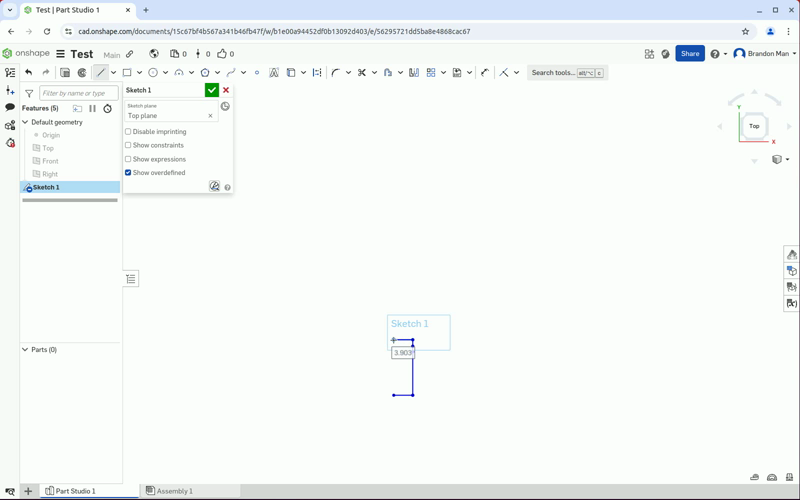
mouse_move(423, 339)
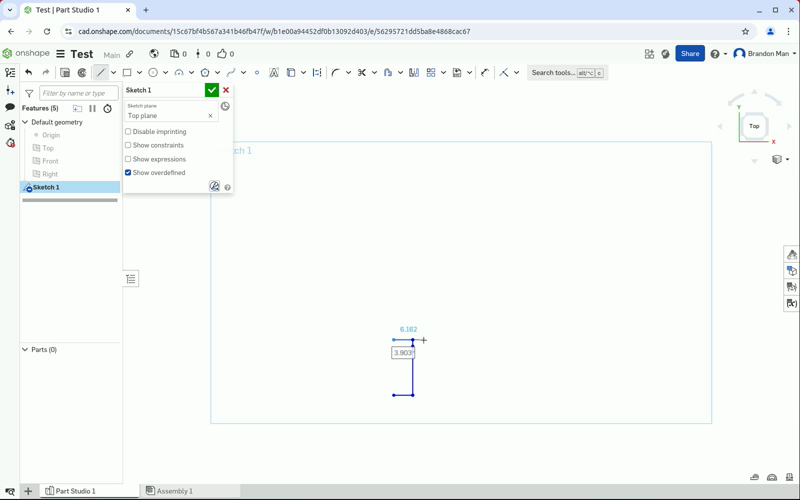
mouse_move(393, 383)
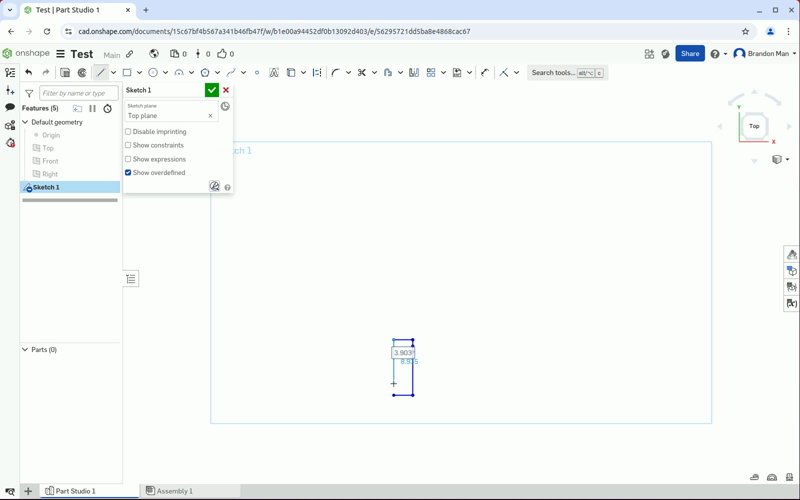
click(393, 383)
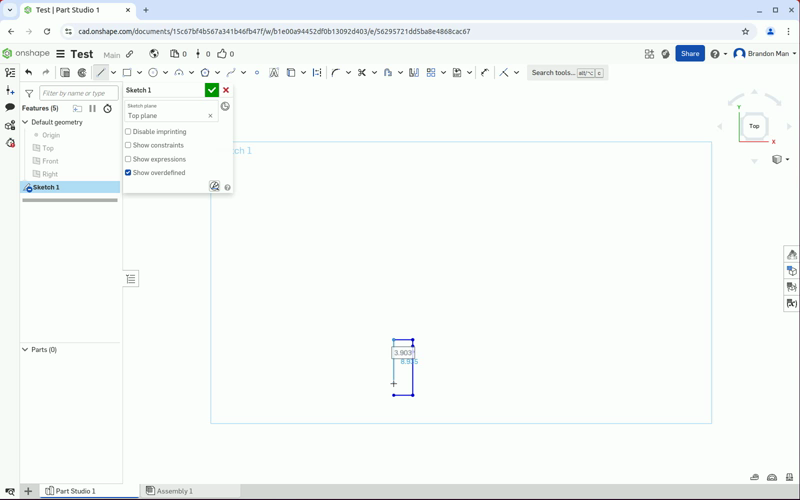
key_up(shift)
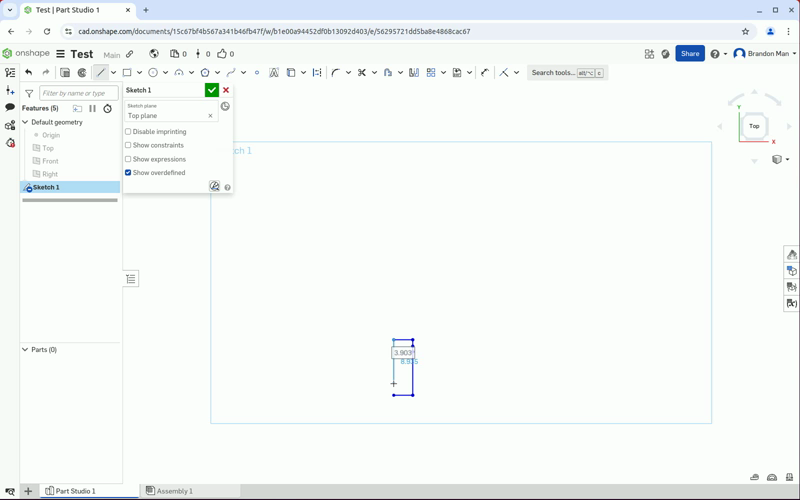
key_down(shift)
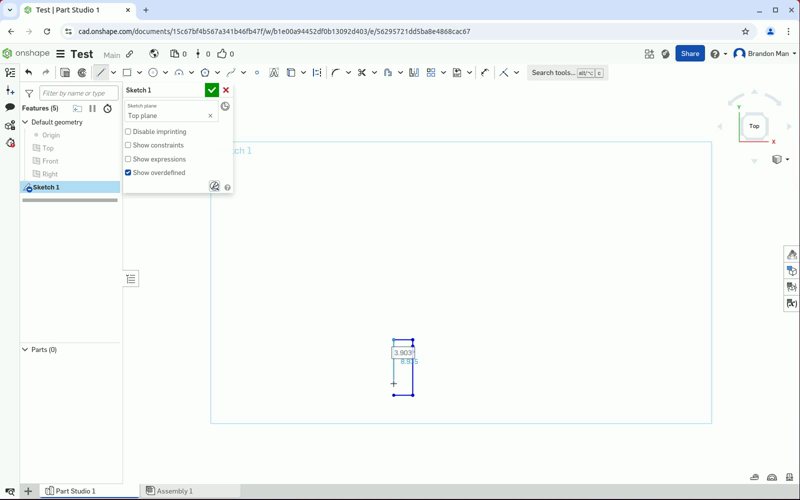
mouse_move(423, 383)
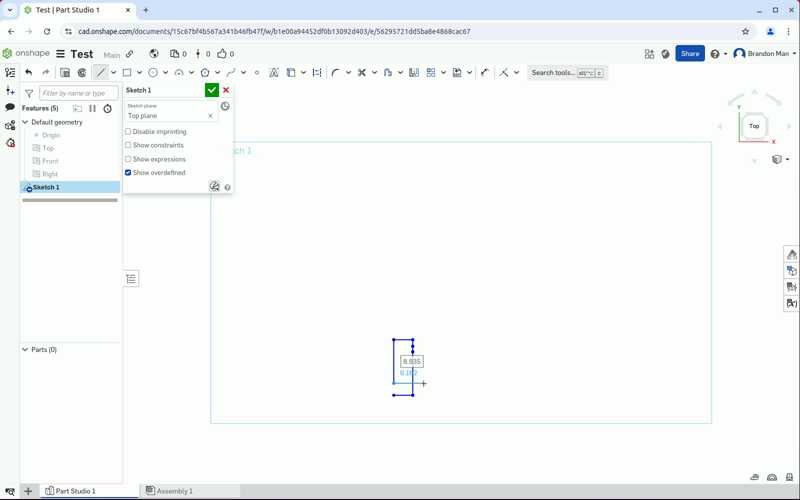
mouse_move(393, 389)
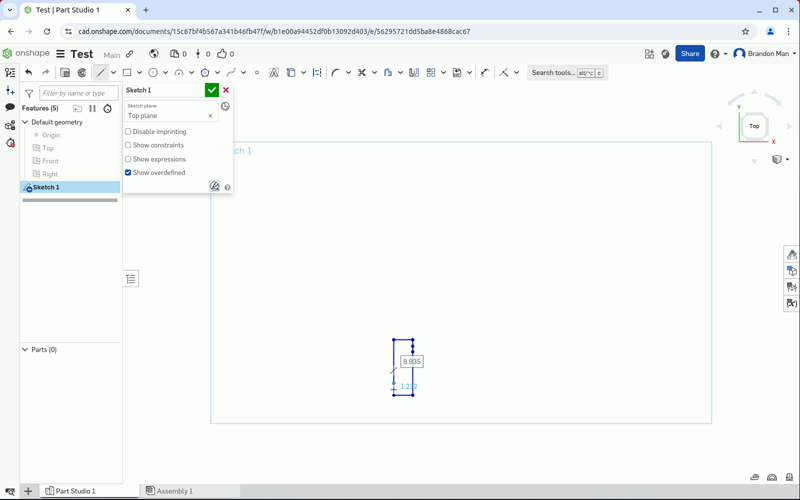
scroll(6)
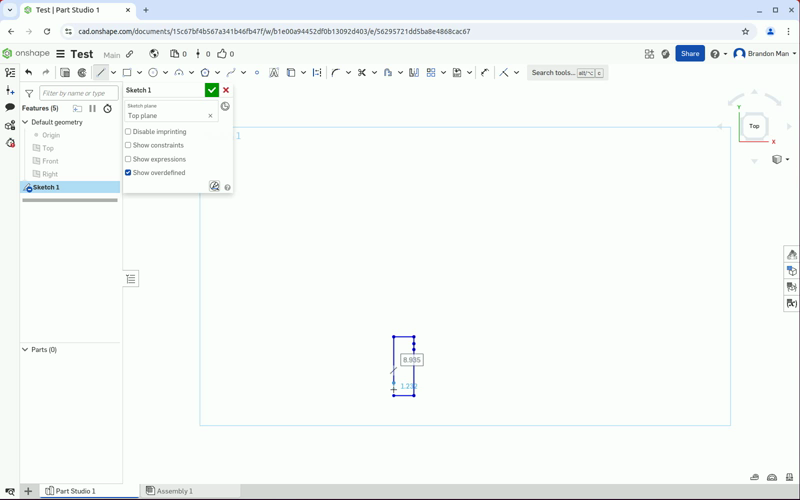
scroll(6)
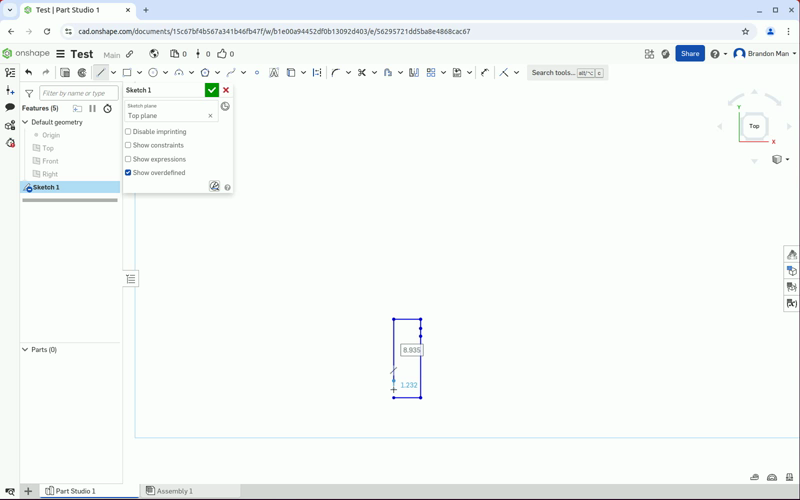
scroll(6)
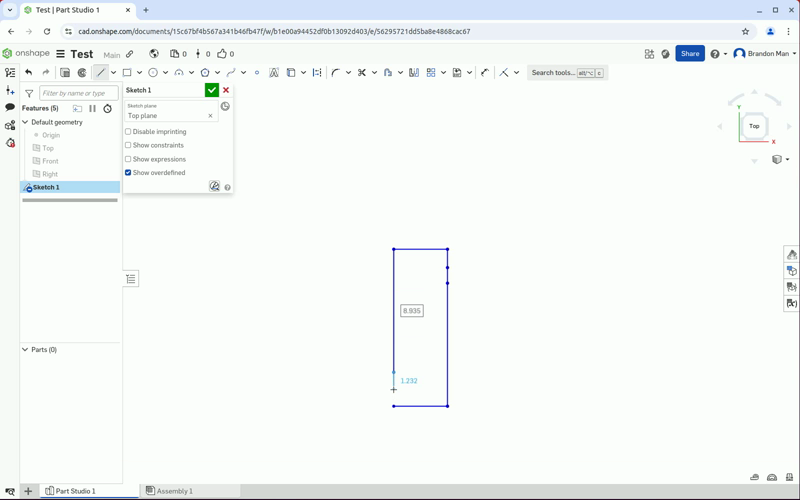
scroll(6)
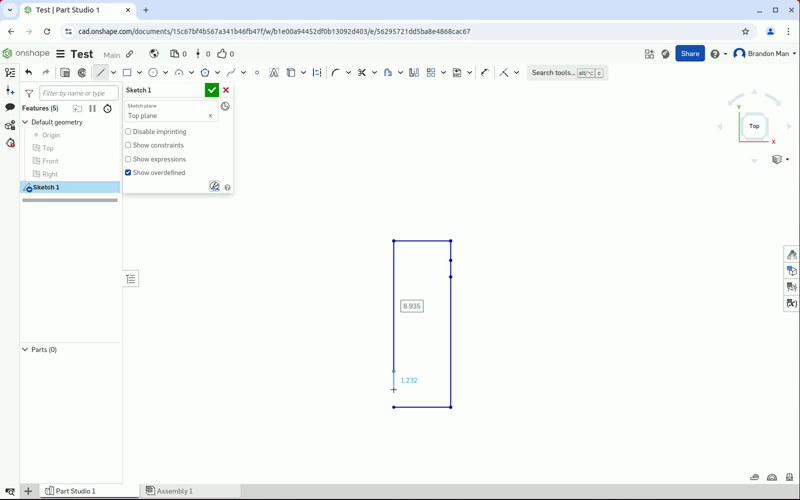
scroll(6)
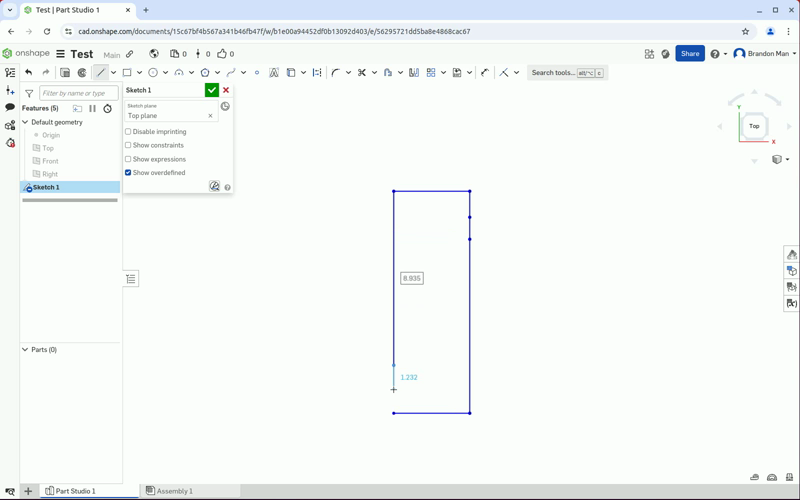
scroll(6)
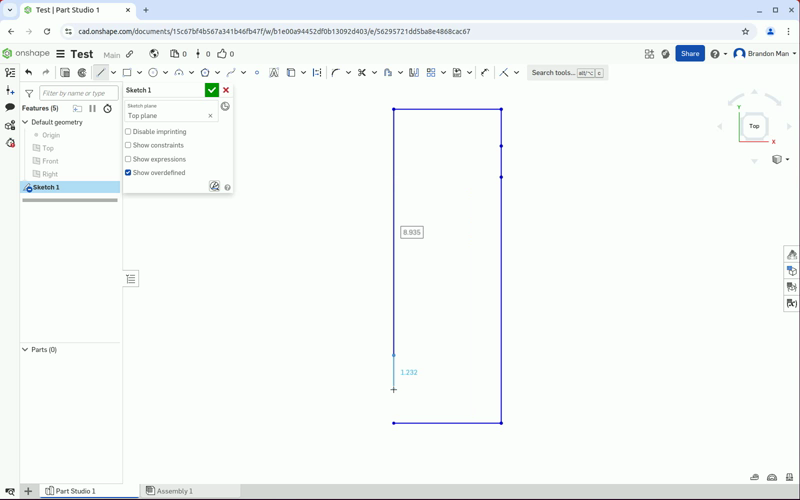
scroll(6)
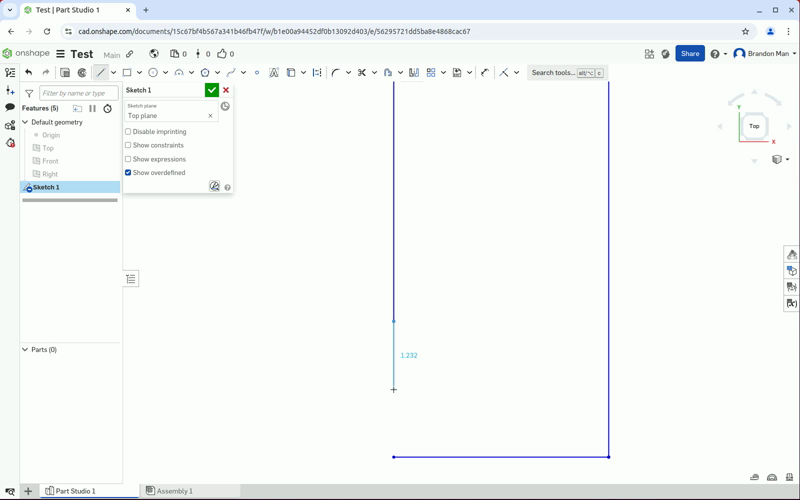
click(393, 389)
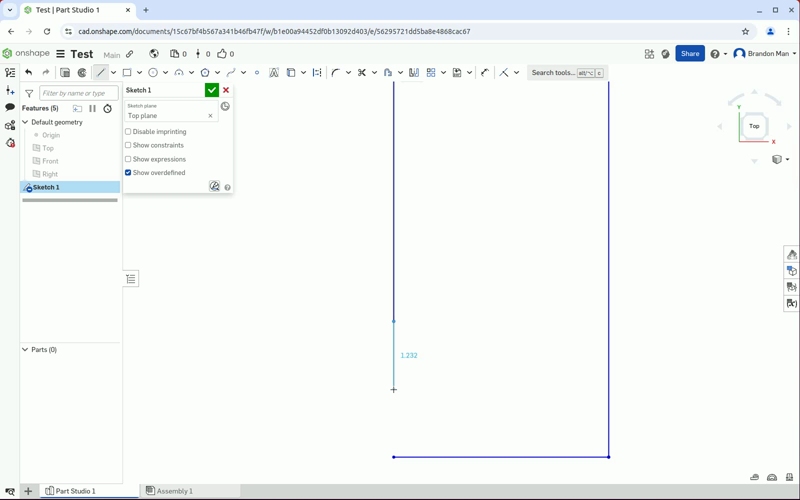
scroll(-6)
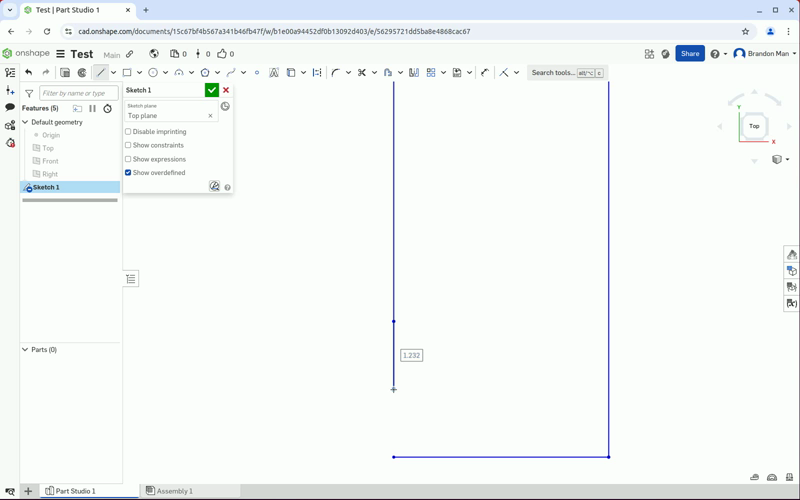
scroll(-6)
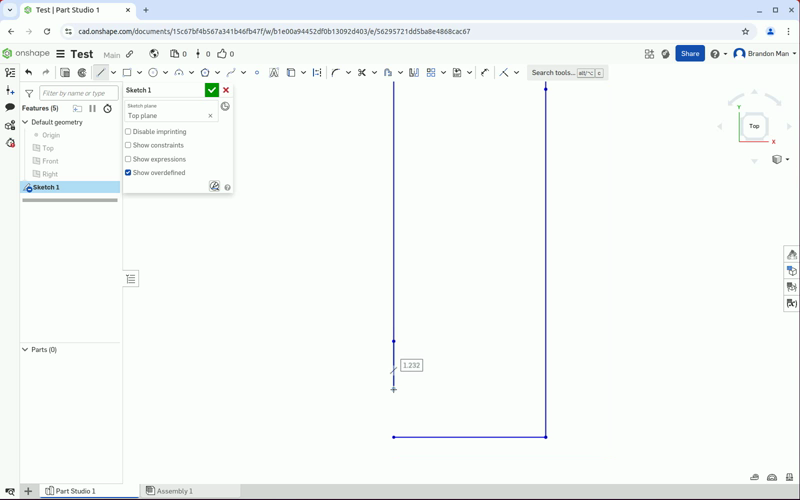
scroll(-6)
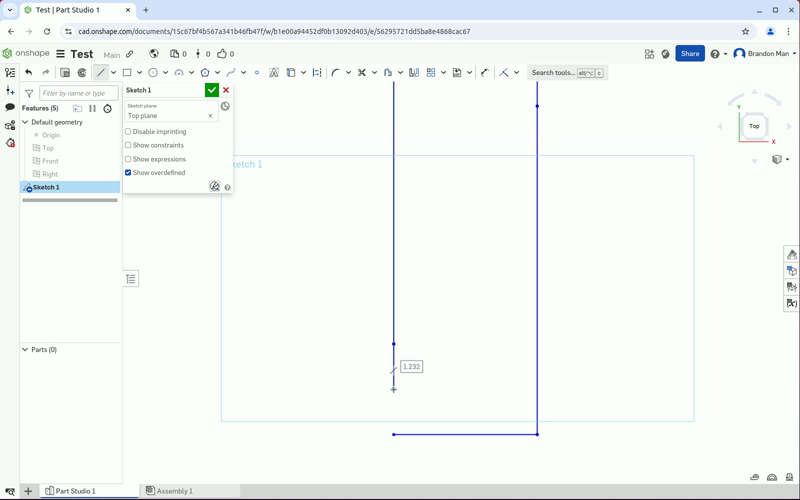
scroll(-6)
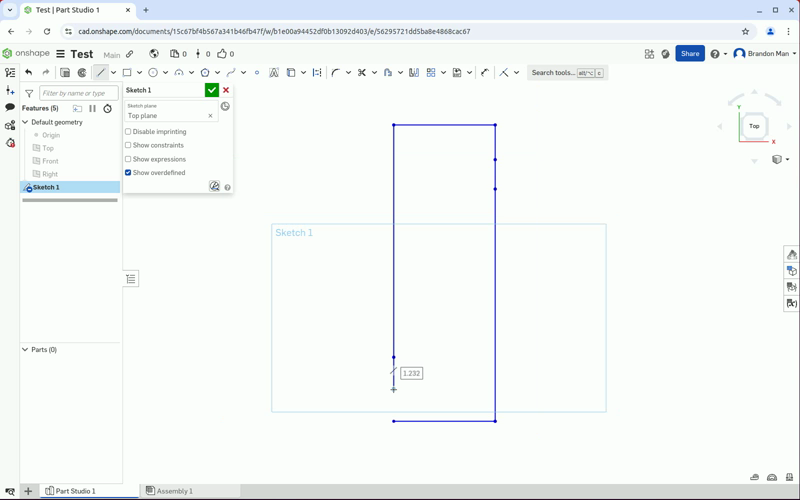
scroll(-6)
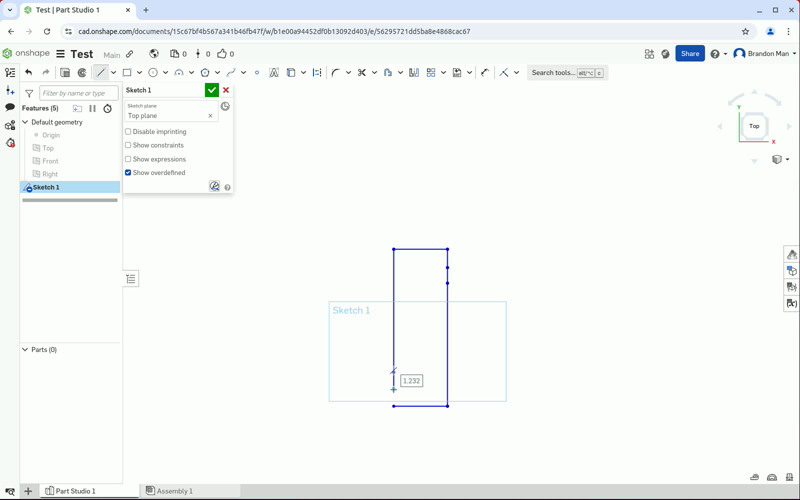
scroll(-6)
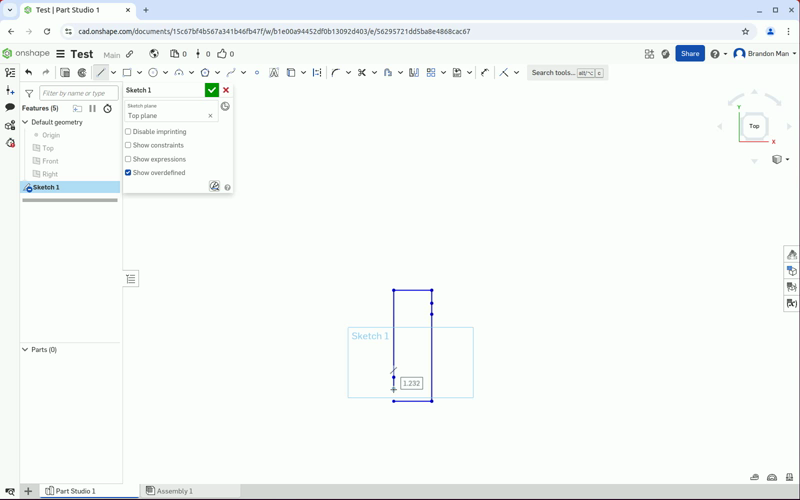
scroll(-6)
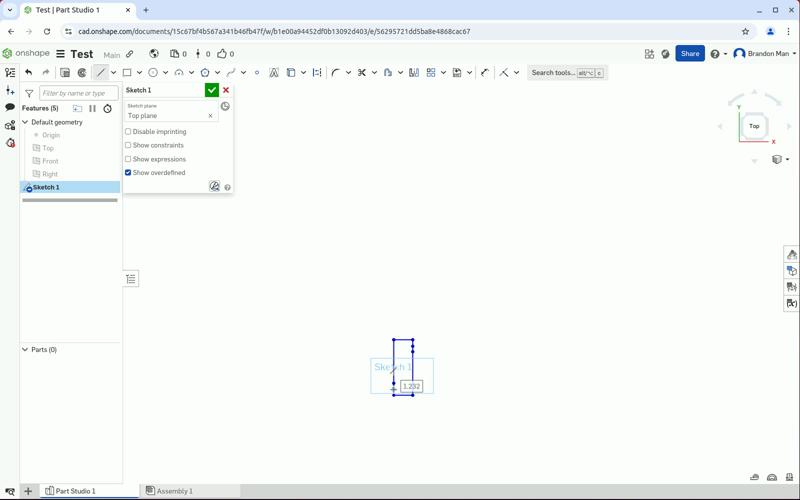
key_up(shift)
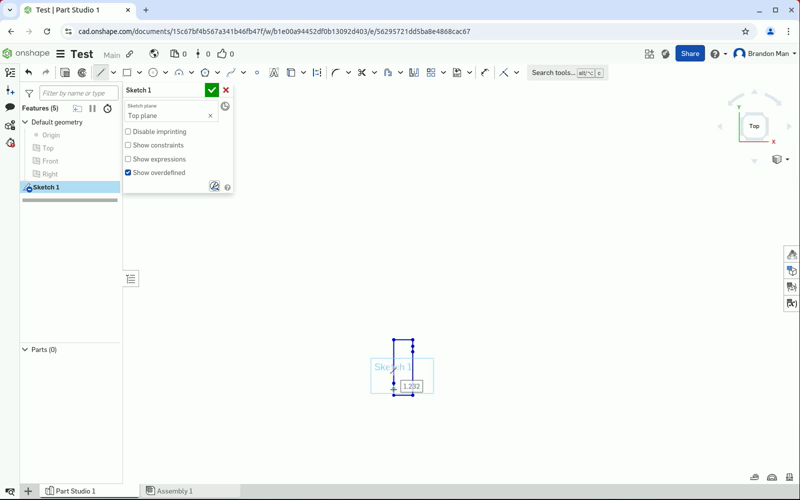
mouse_move(423, 389)
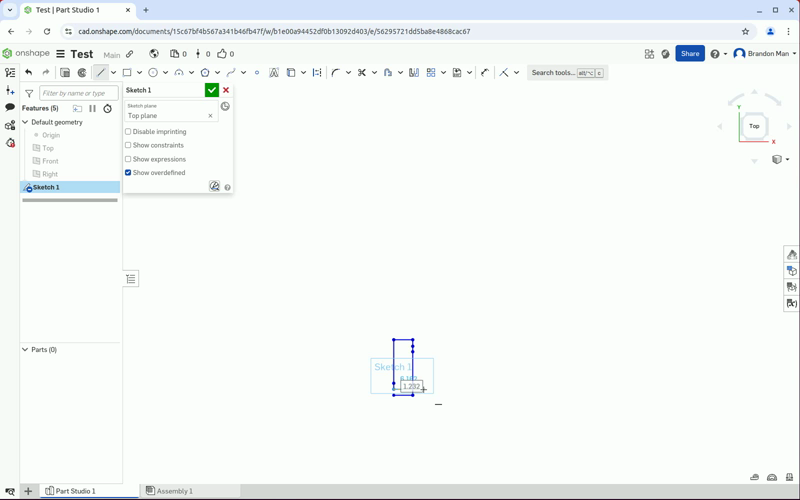
key_down(shift)
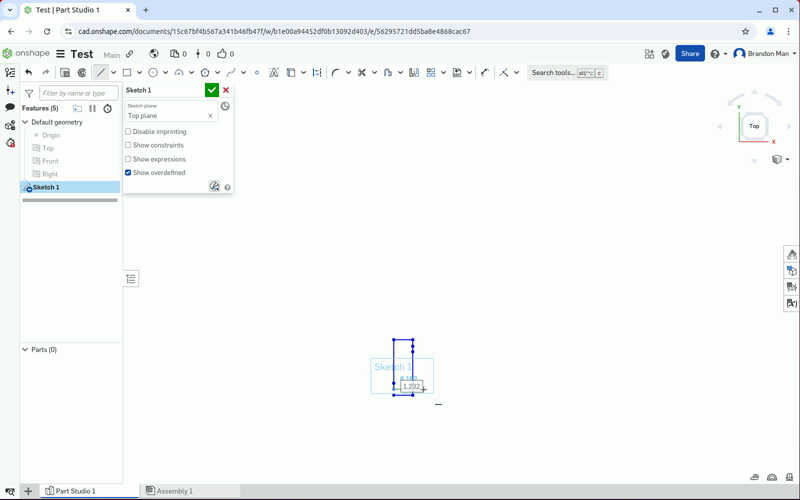
mouse_move(393, 395)
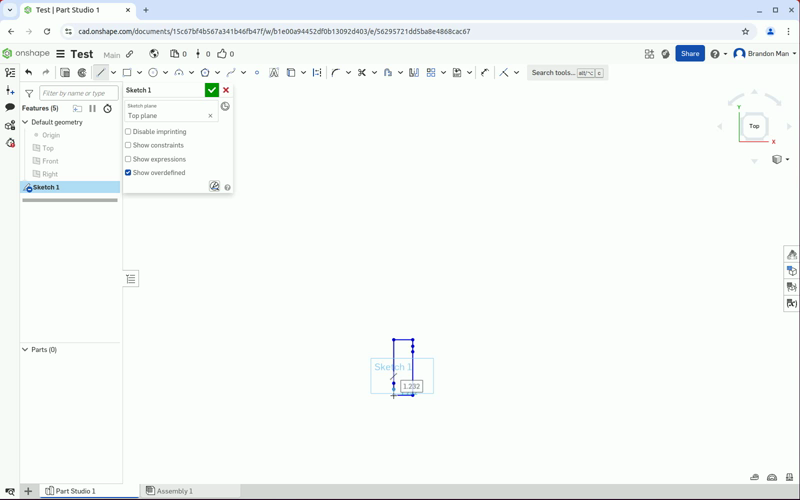
scroll(6)
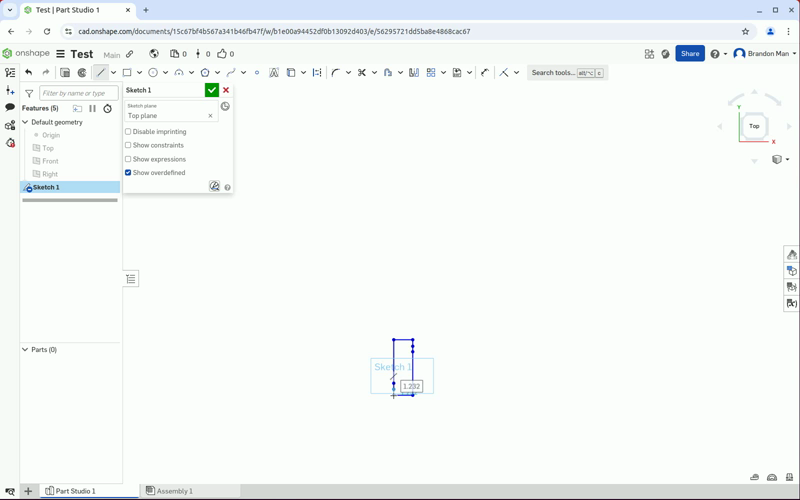
scroll(6)
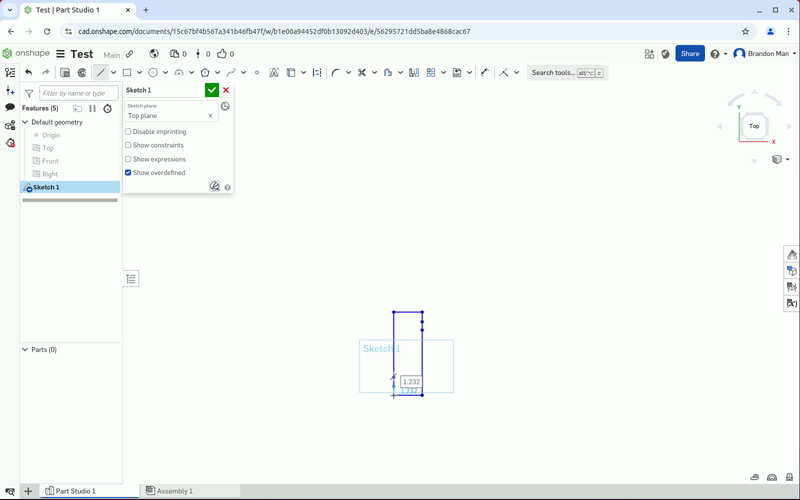
scroll(6)
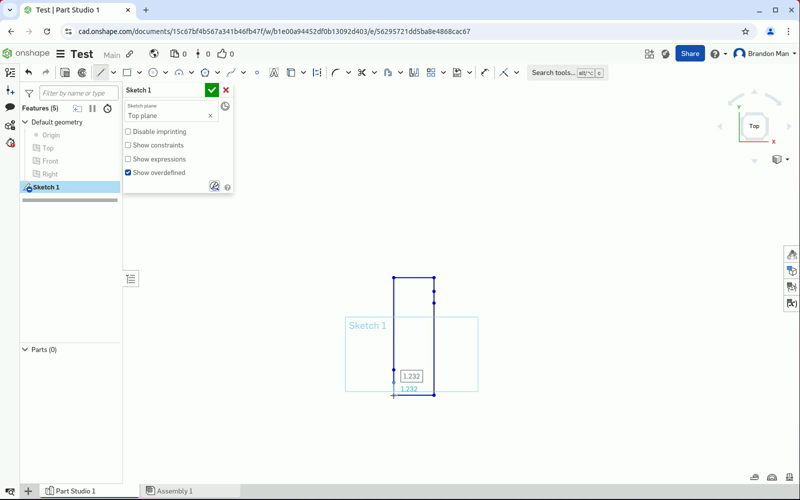
scroll(6)
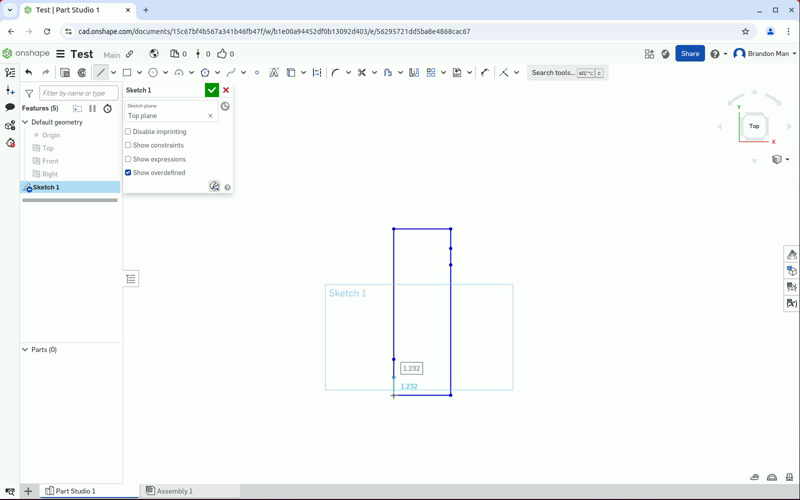
scroll(6)
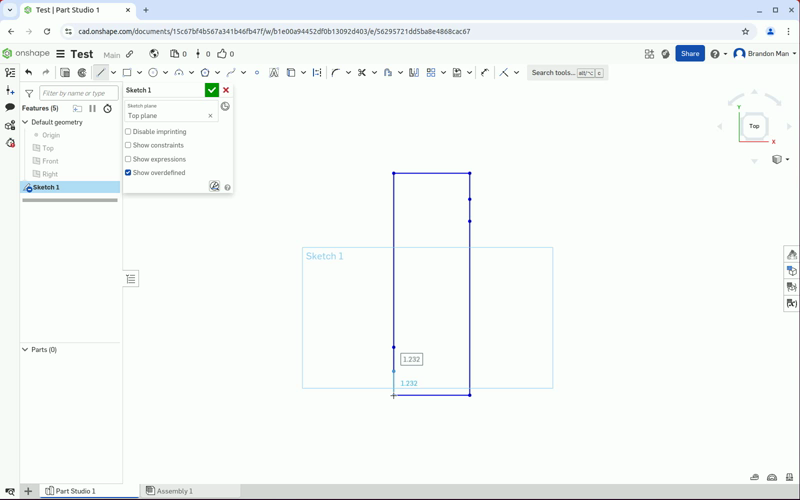
scroll(6)
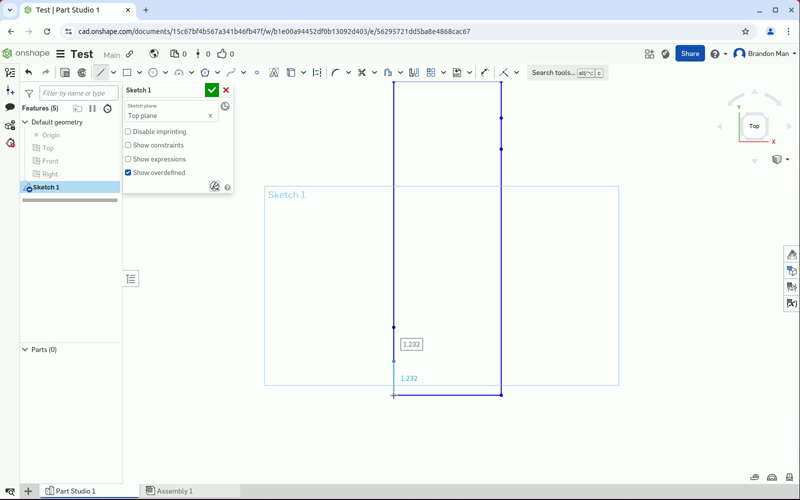
scroll(6)
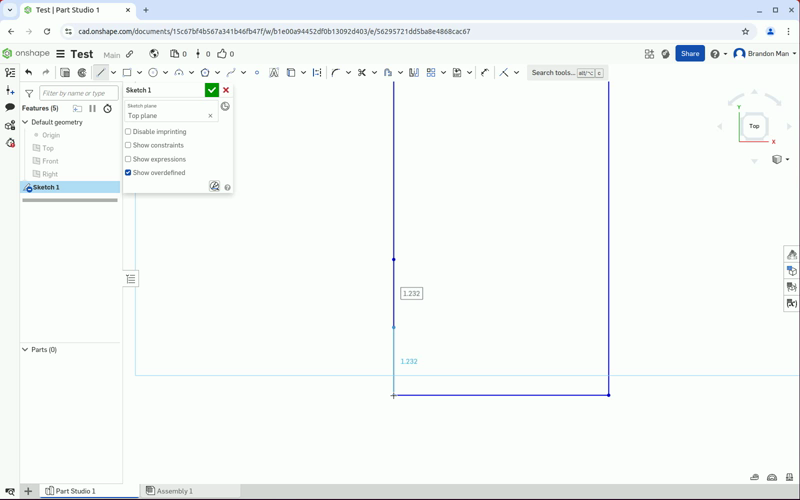
key_up(shift)
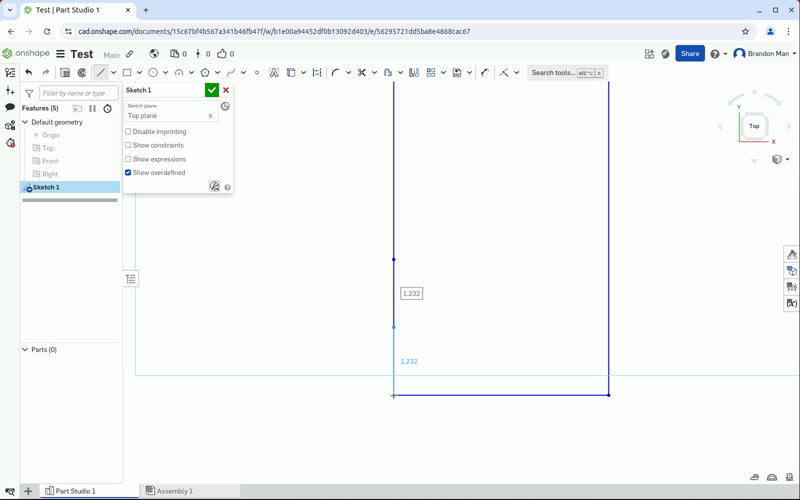
click(393, 395)
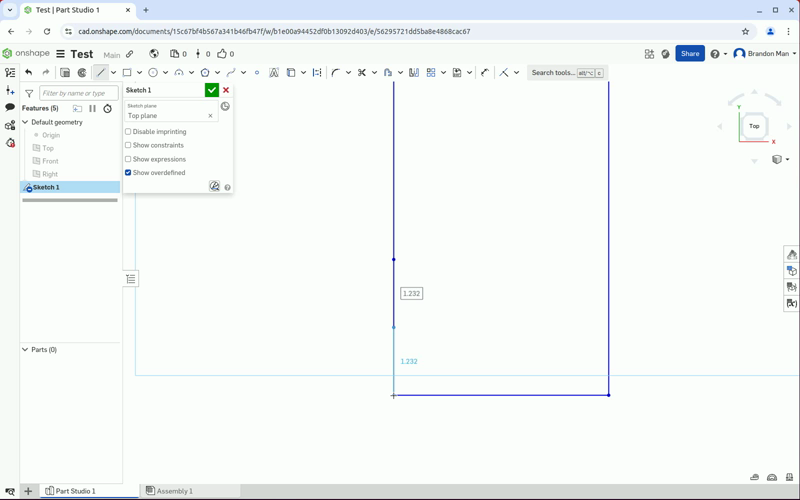
scroll(-6)
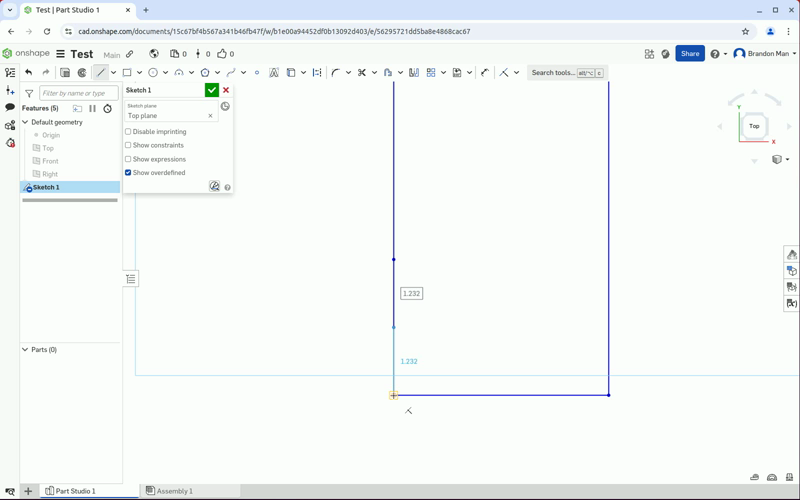
scroll(-6)
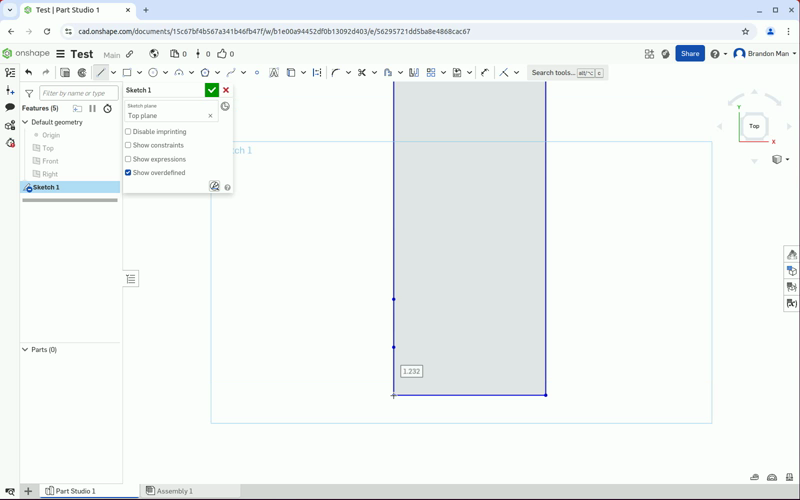
scroll(-6)
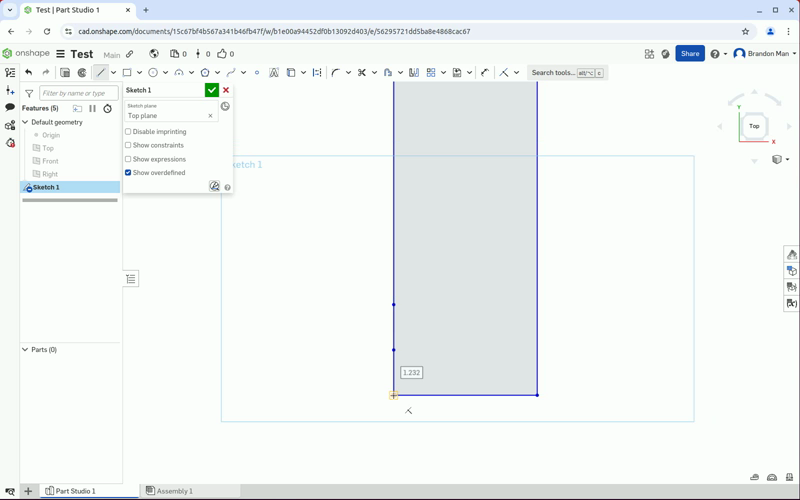
scroll(-6)
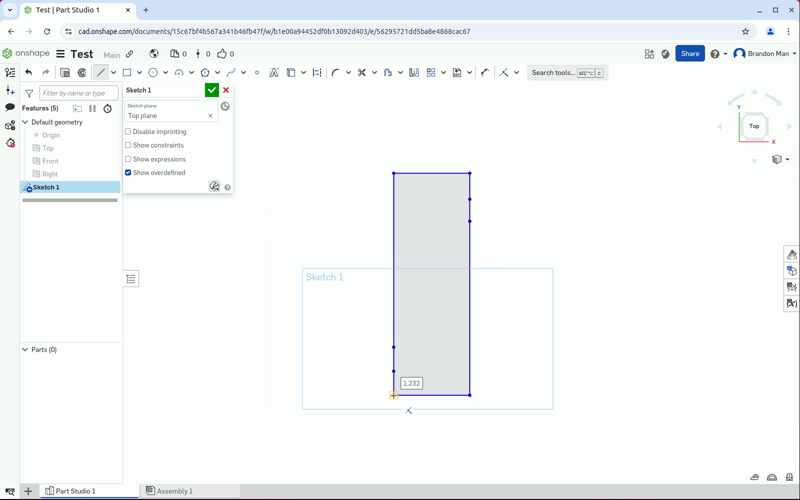
scroll(-6)
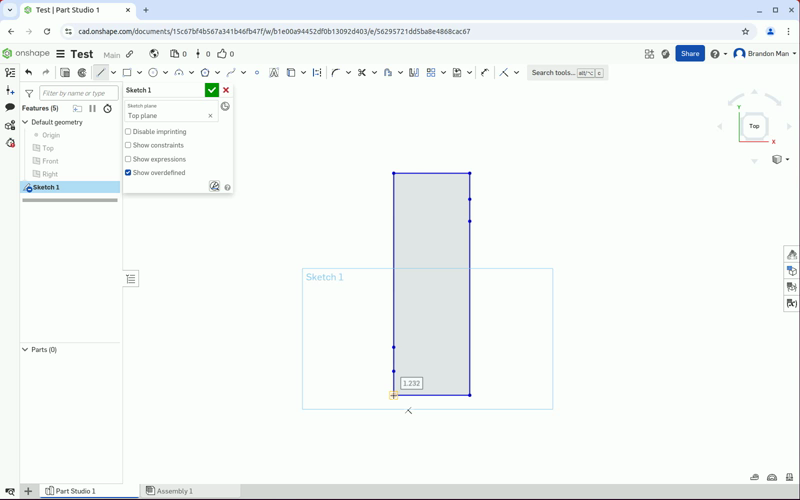
scroll(-6)
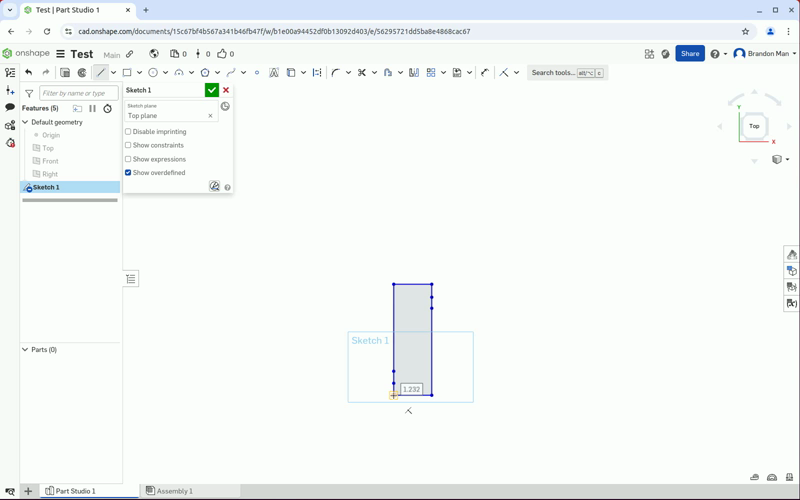
scroll(-6)
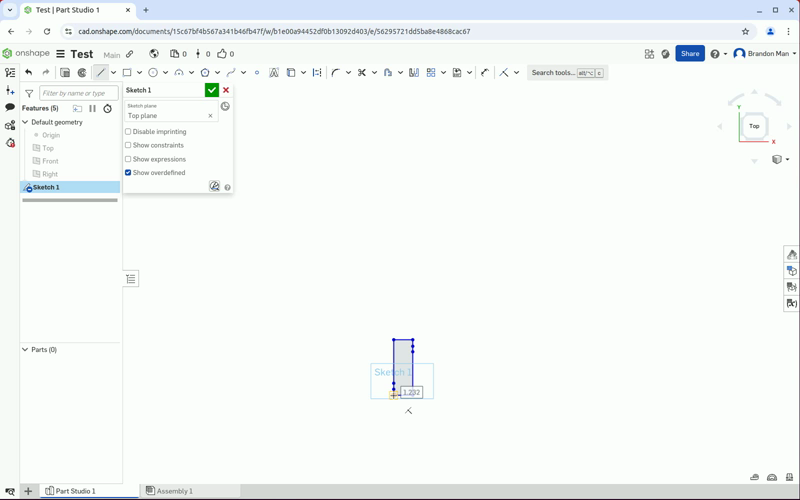
key(esc)
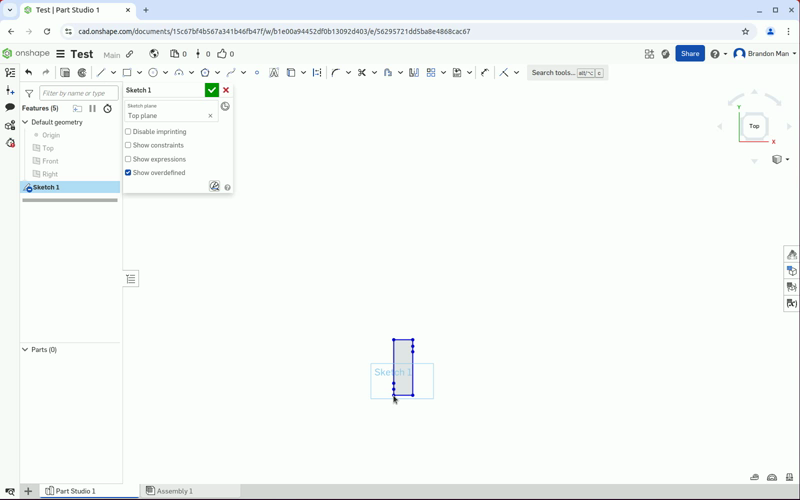
key(c)
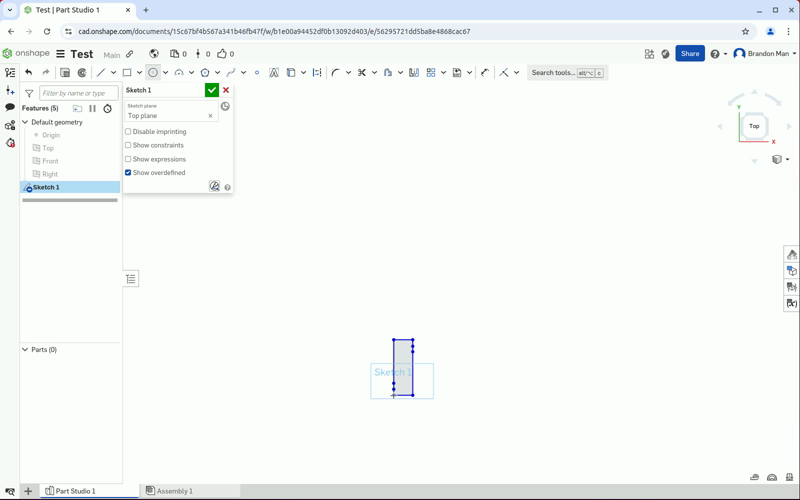
key_down(shift)
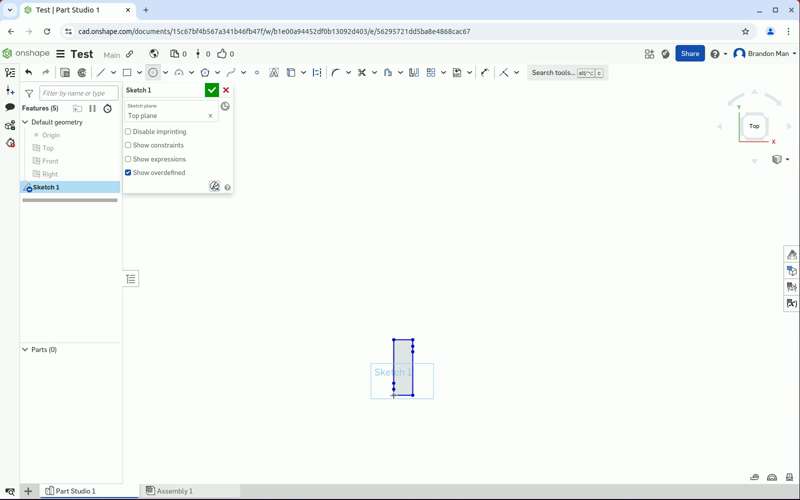
mouse_move(403, 367)
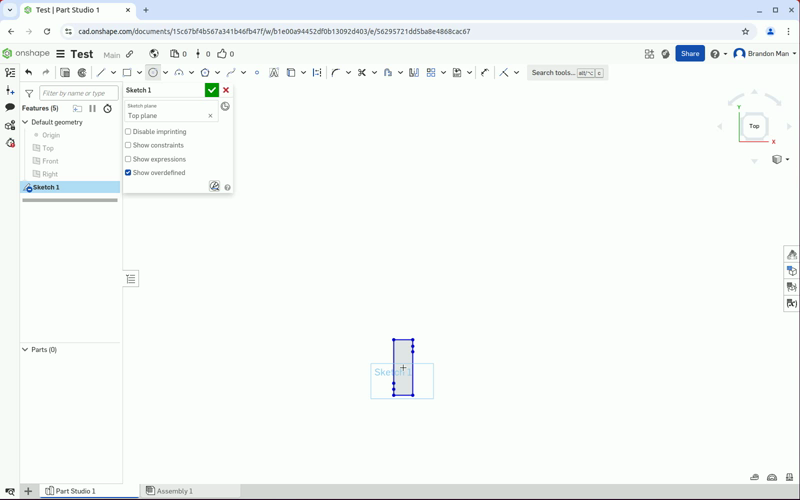
click(403, 367)
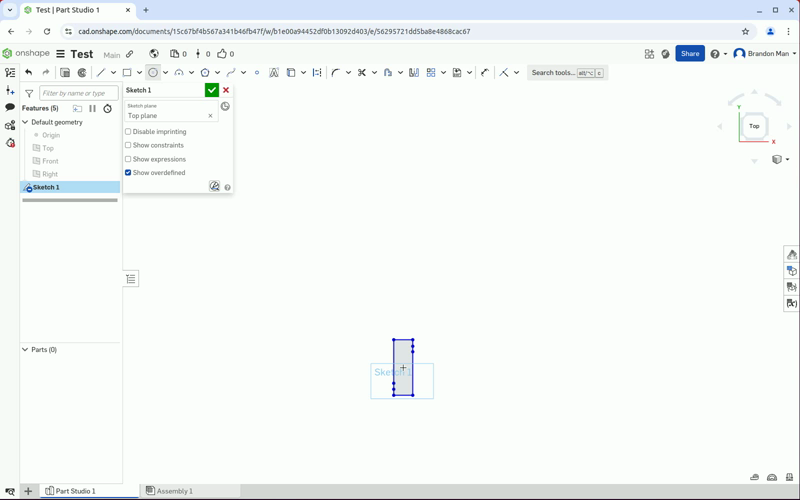
key_up(shift)
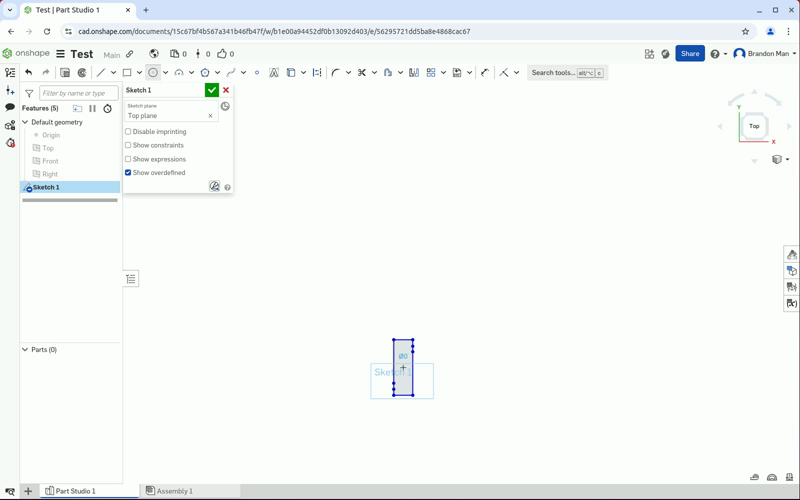
mouse_move(406, 367)
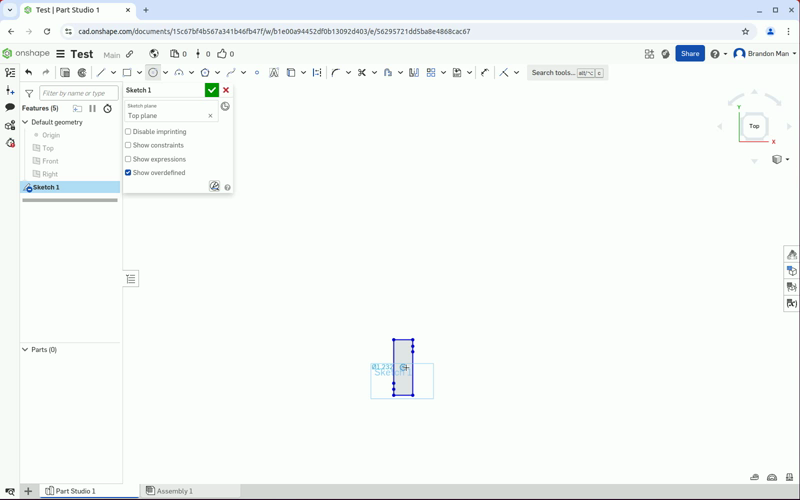
click(406, 367)
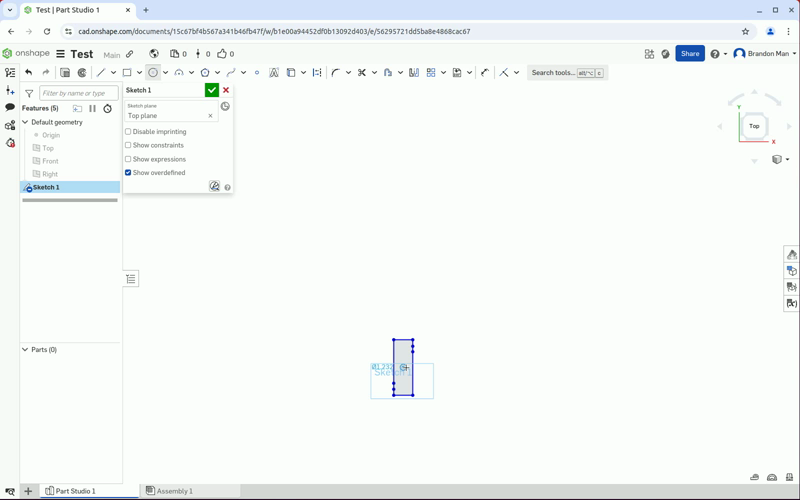
key(esc)
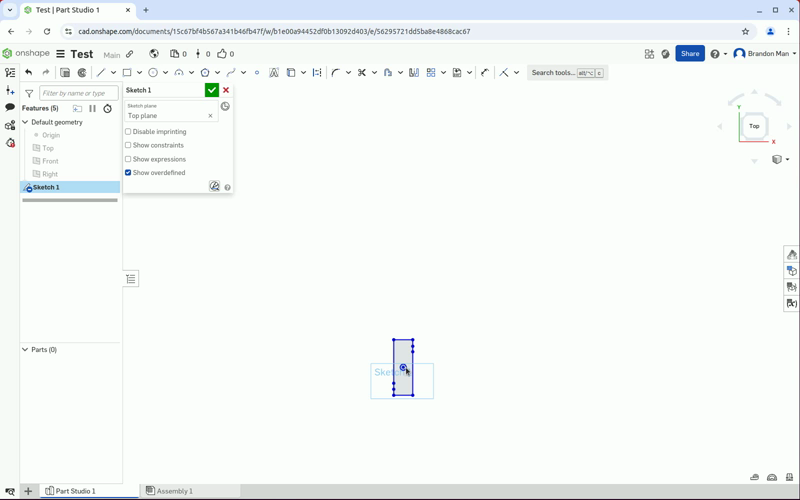
mouse_move(398, 355)
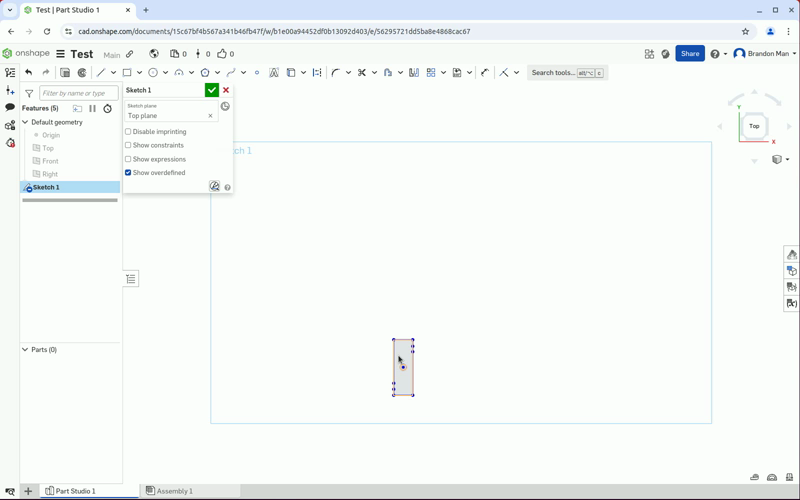
scroll(6)
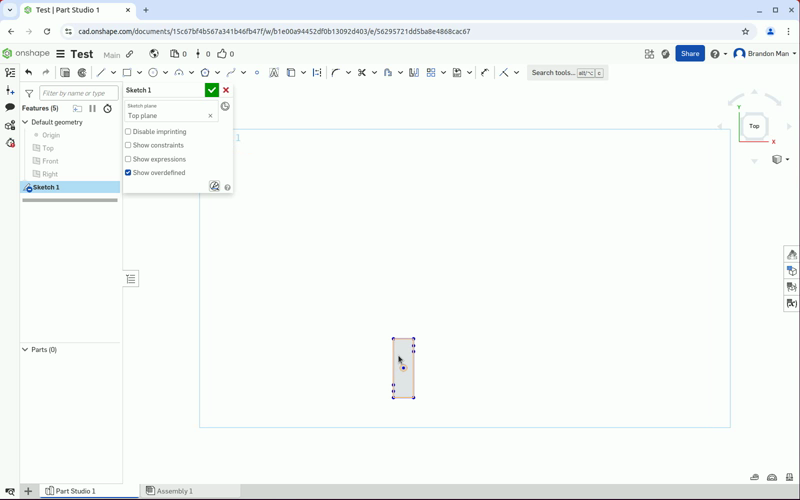
scroll(6)
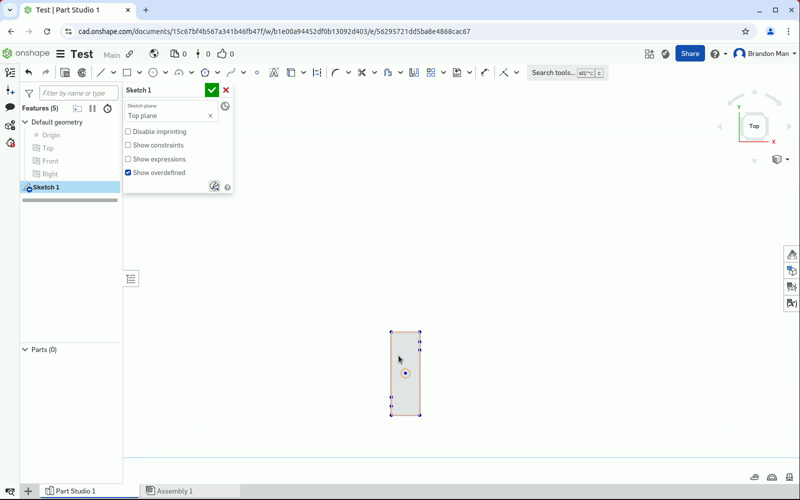
scroll(6)
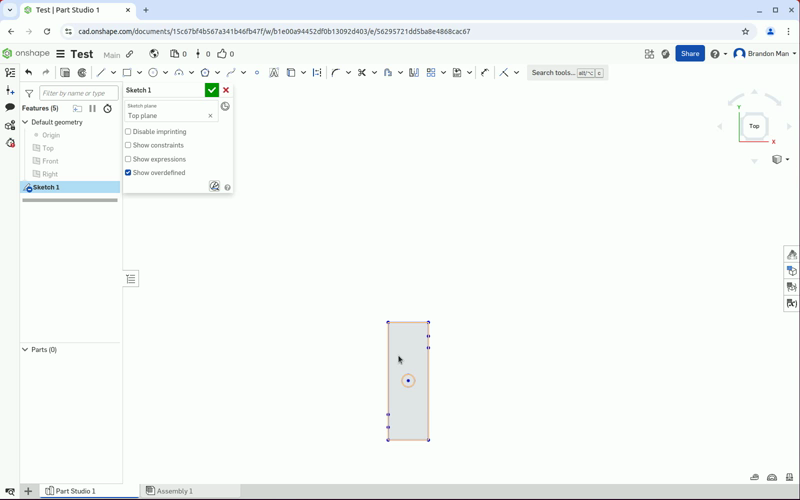
scroll(6)
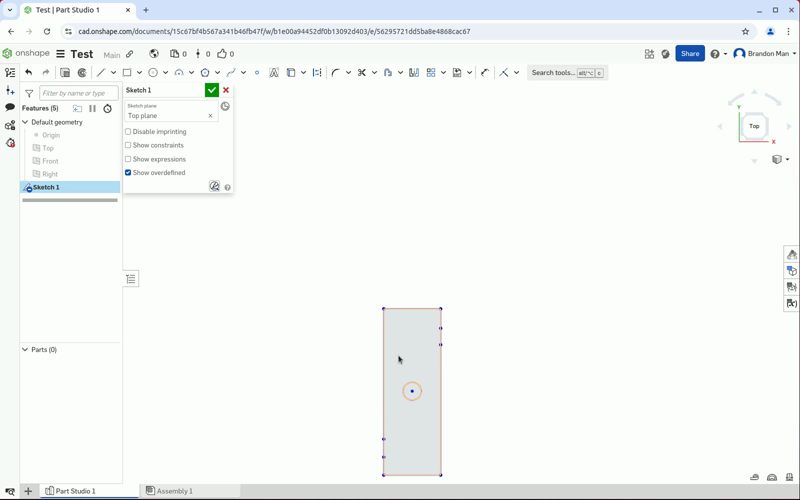
scroll(6)
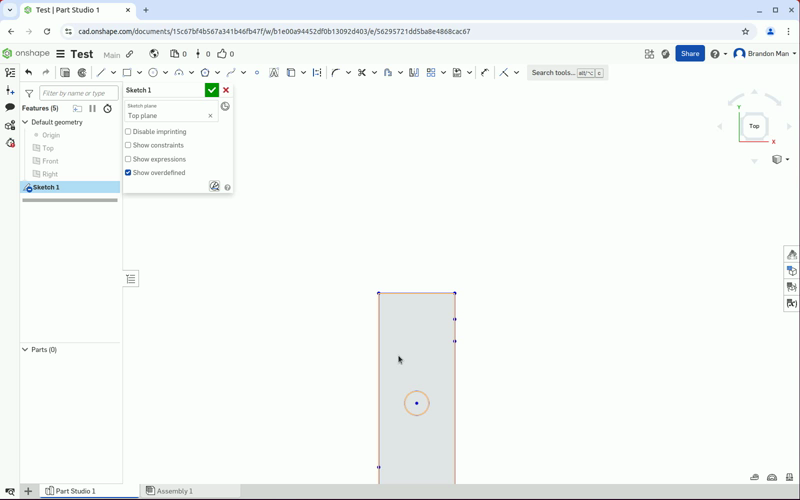
scroll(6)
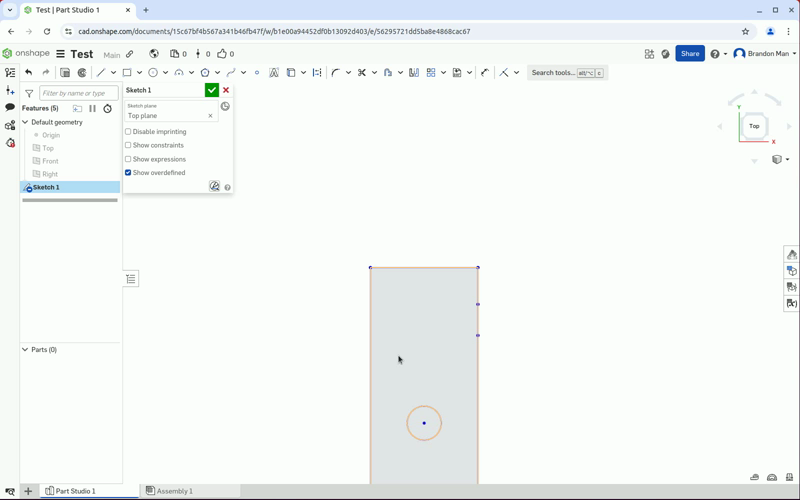
scroll(6)
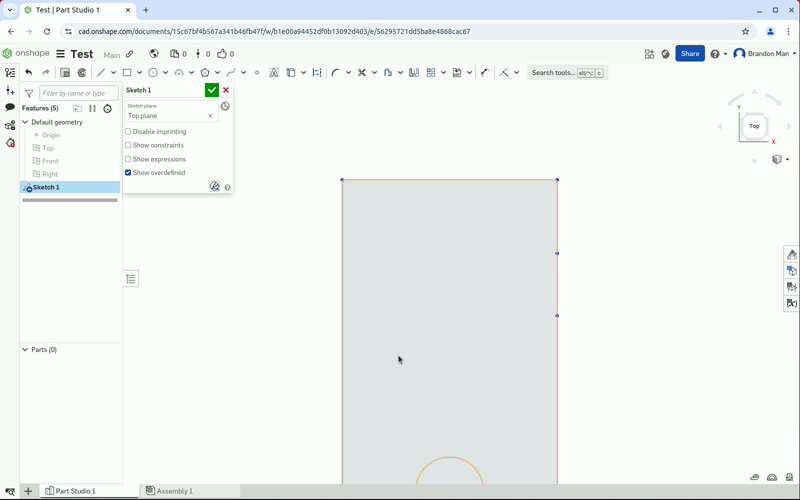
click(398, 355)
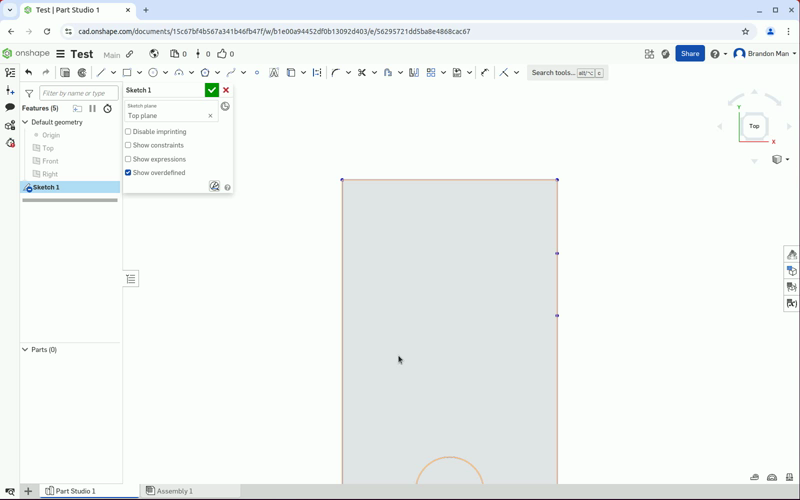
scroll(-6)
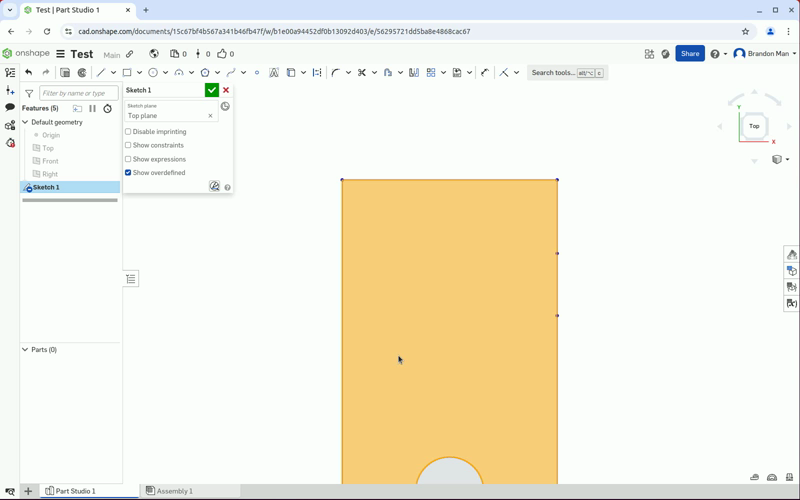
scroll(-6)
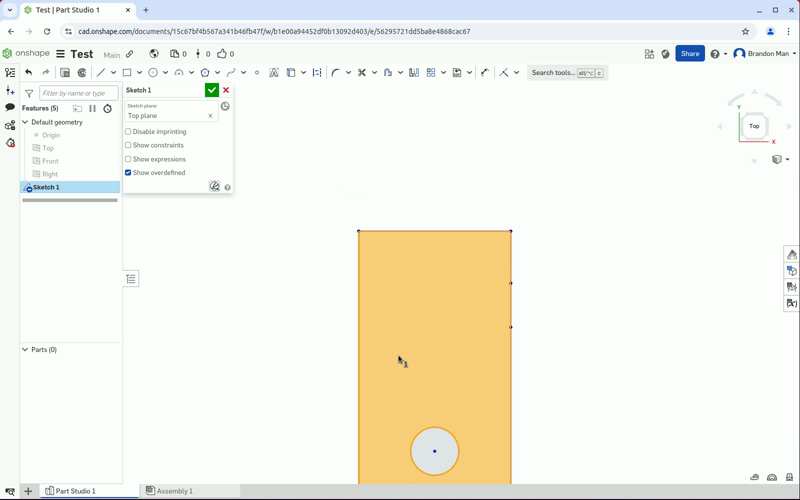
scroll(-6)
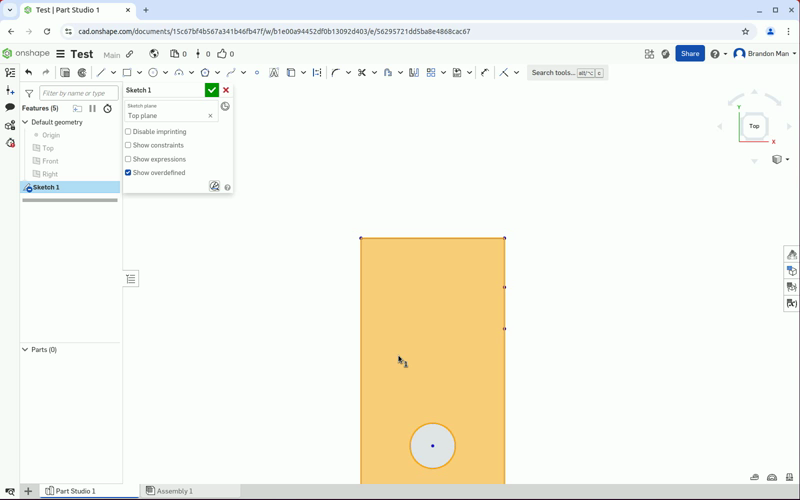
scroll(-6)
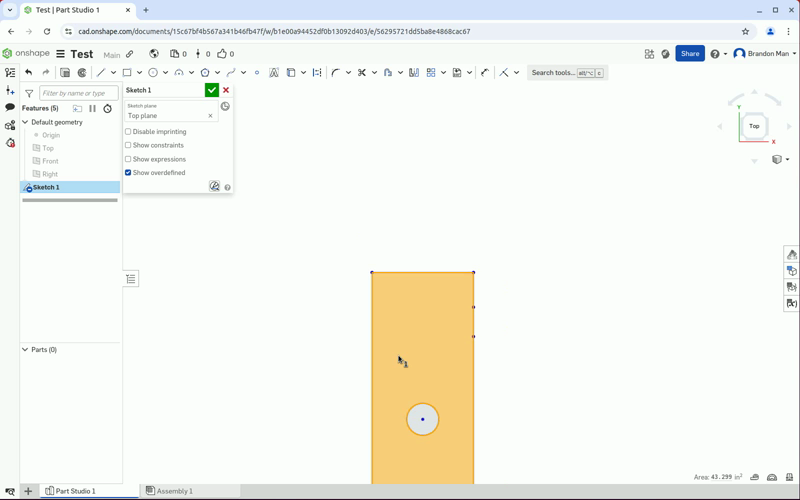
scroll(-6)
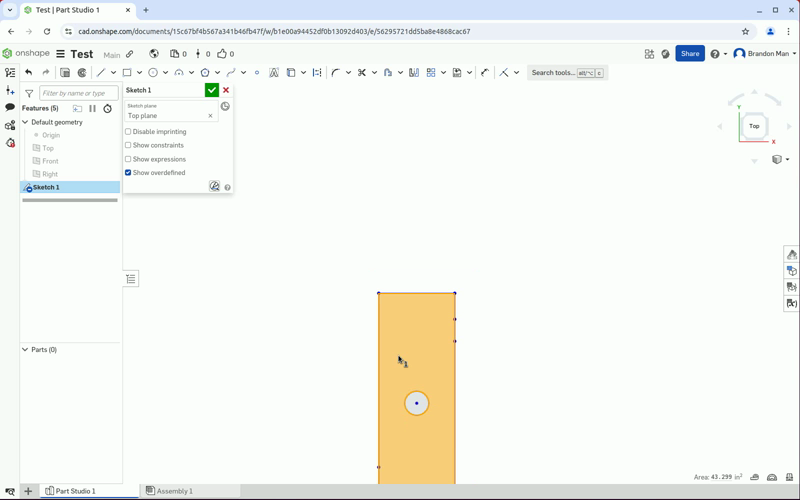
scroll(-6)
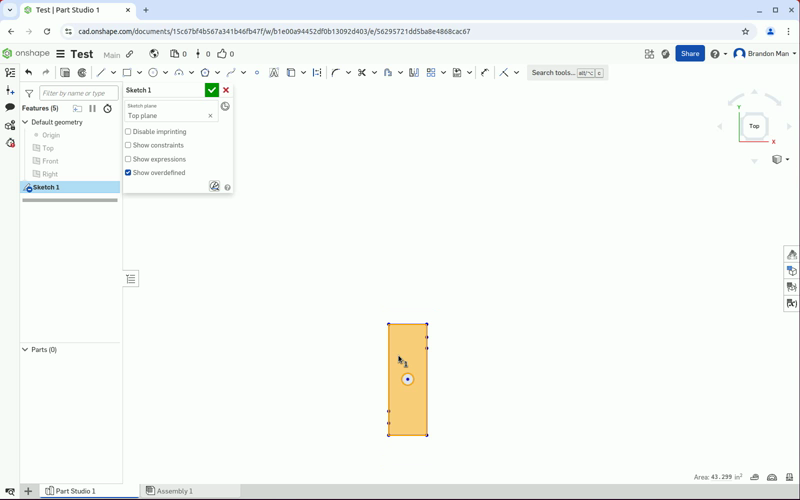
scroll(-6)
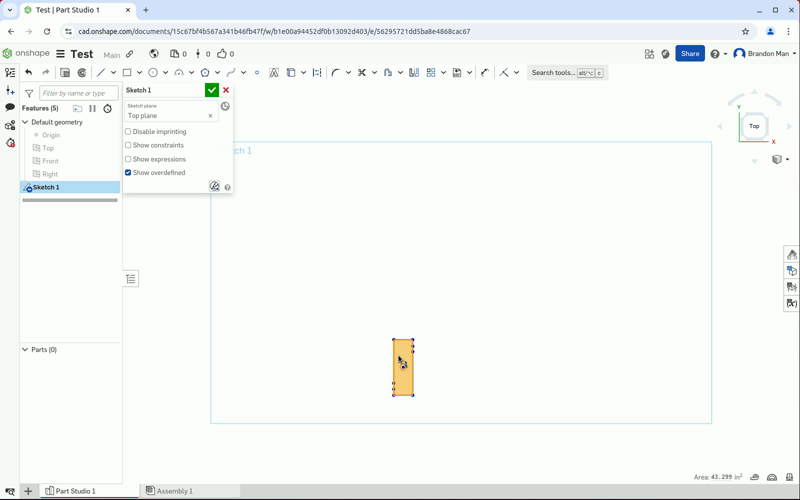
mouse_move(73, 352)
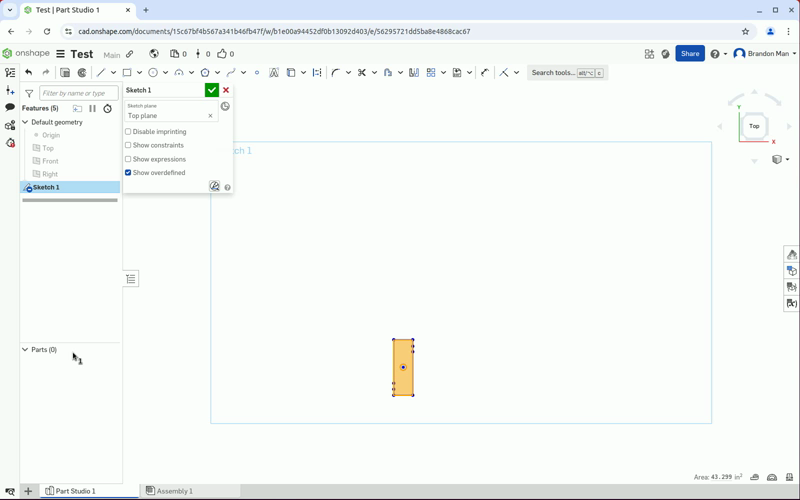
key(shift+y)
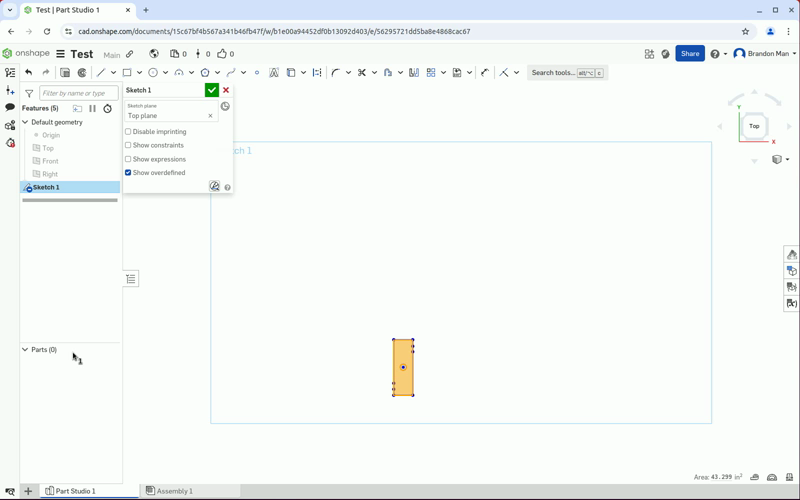
key(shift+e)
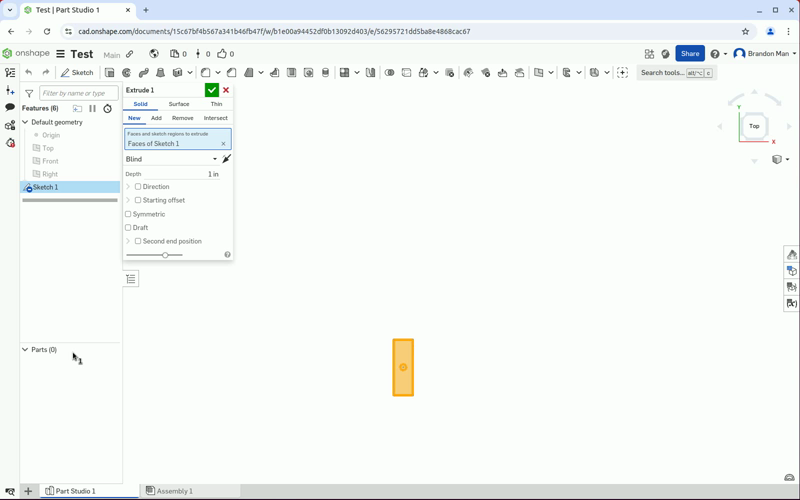
mouse_move(143, 106)
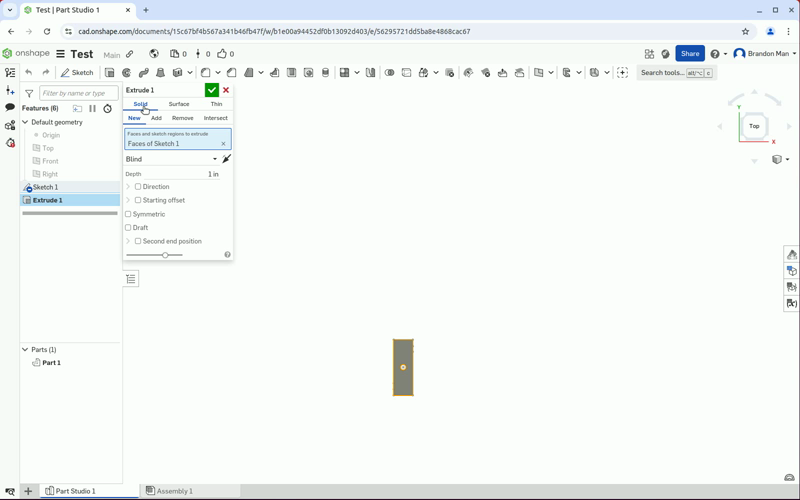
click(143, 106)
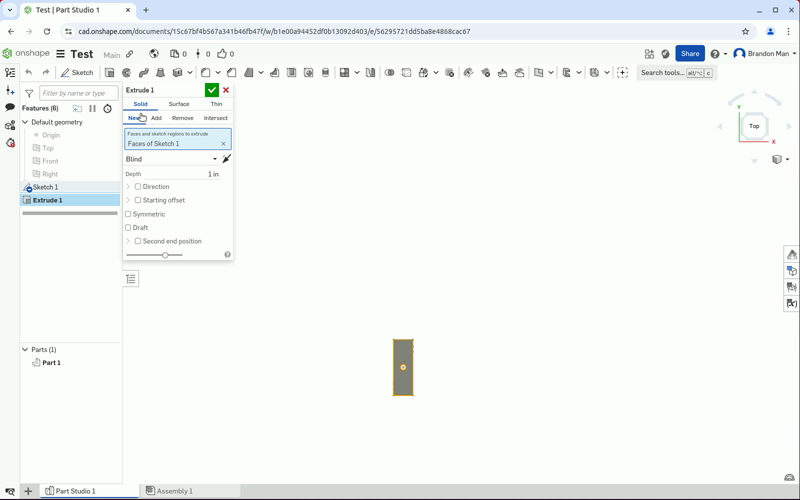
mouse_move(137, 120)
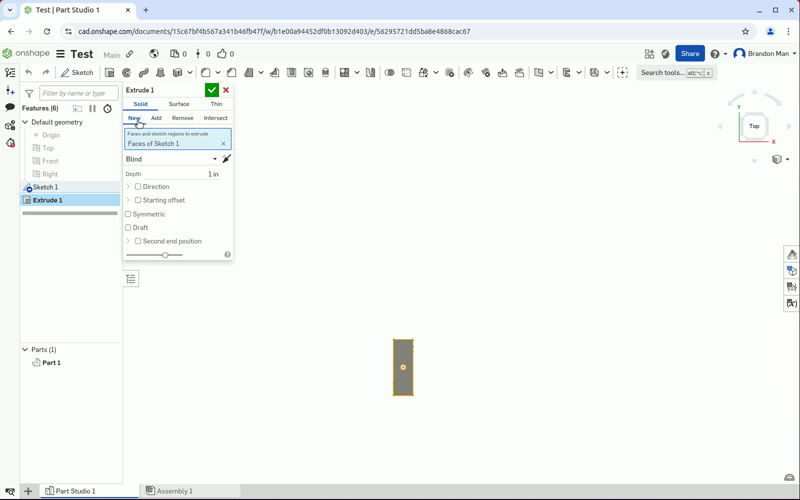
click(137, 120)
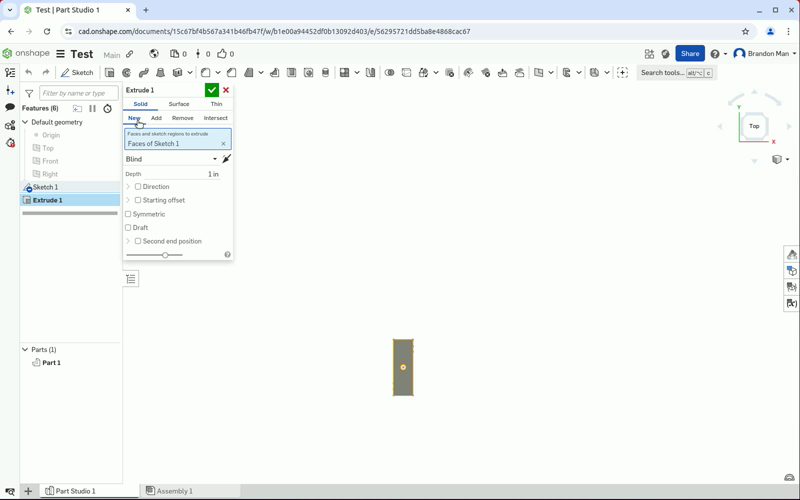
key(tab, 4)
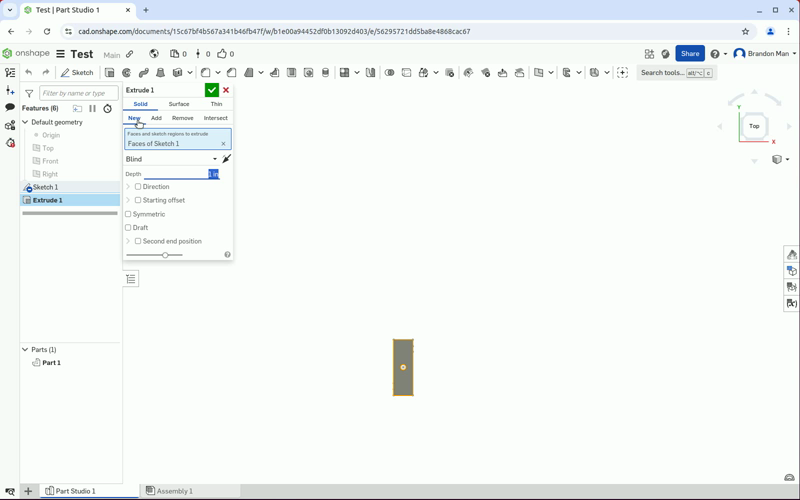
text(1.204)
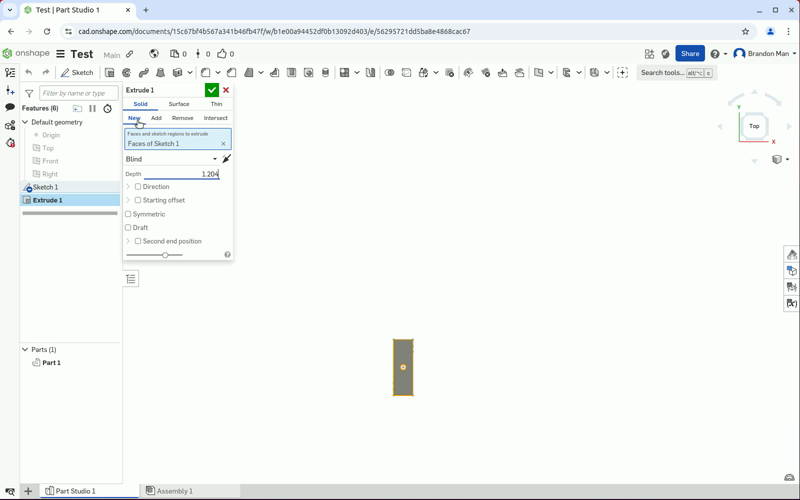
key(enter)
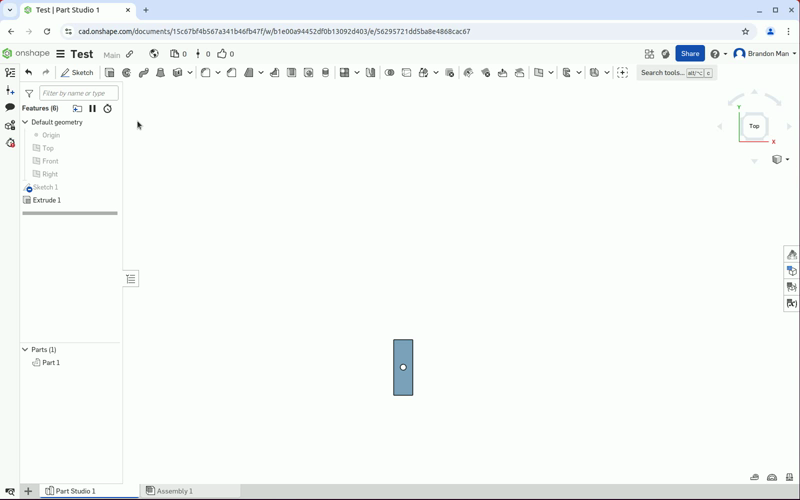
key(shift+h)
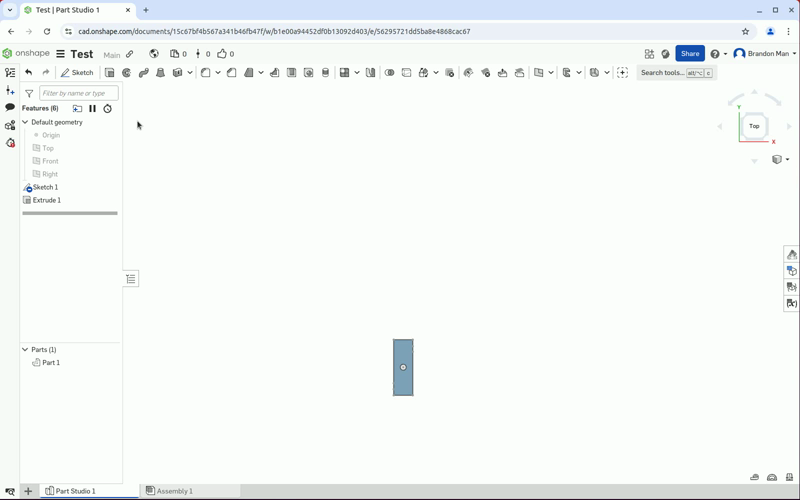
key(shift+h)
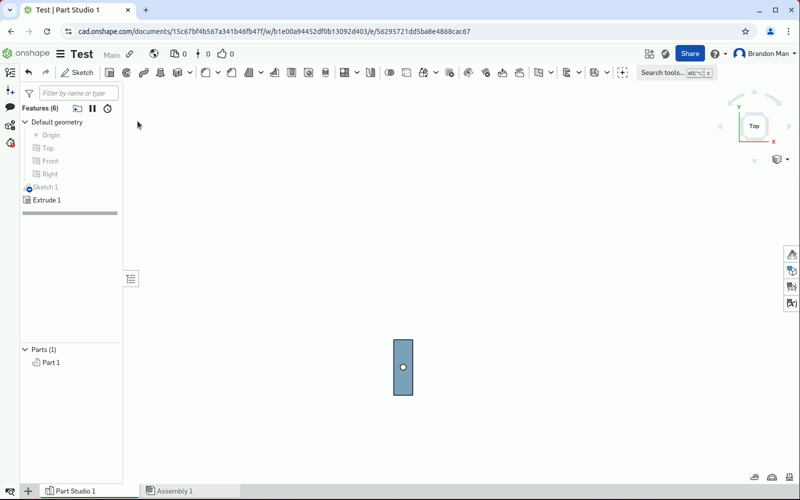
mouse_move(73, 189)
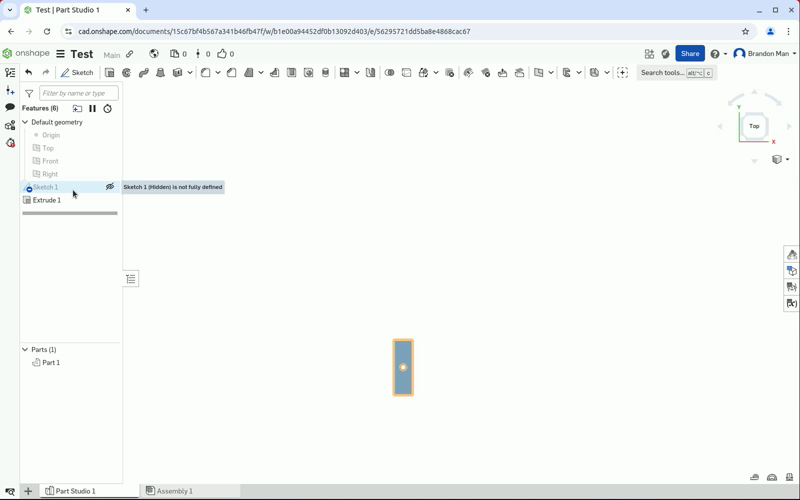
click(73, 189)
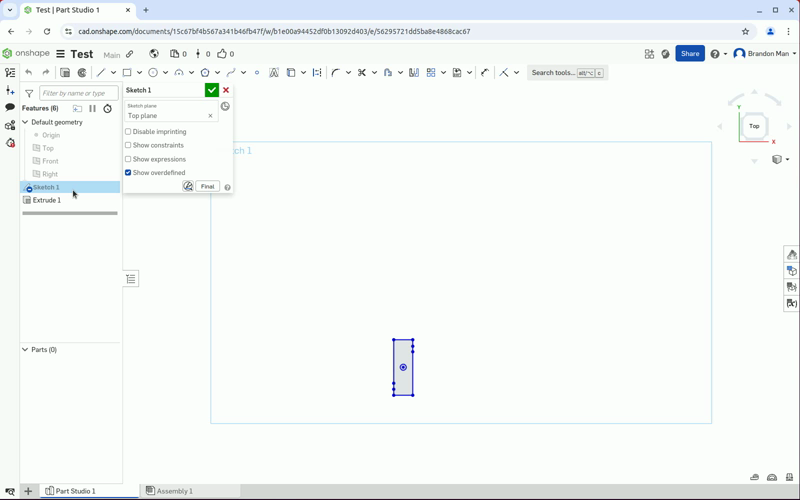
mouse_move(229, 92)
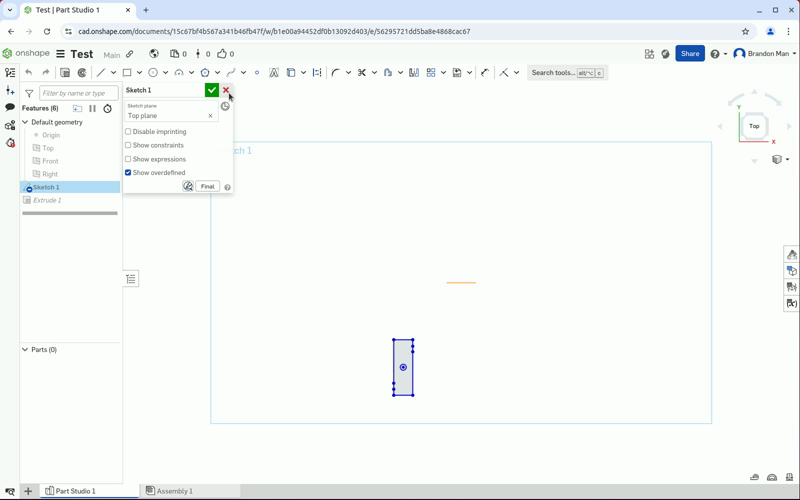
click(229, 92)
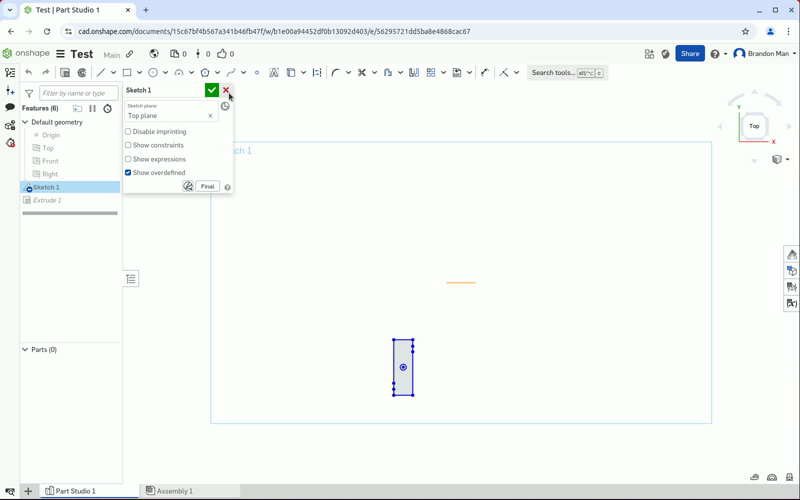
key(shift+s)
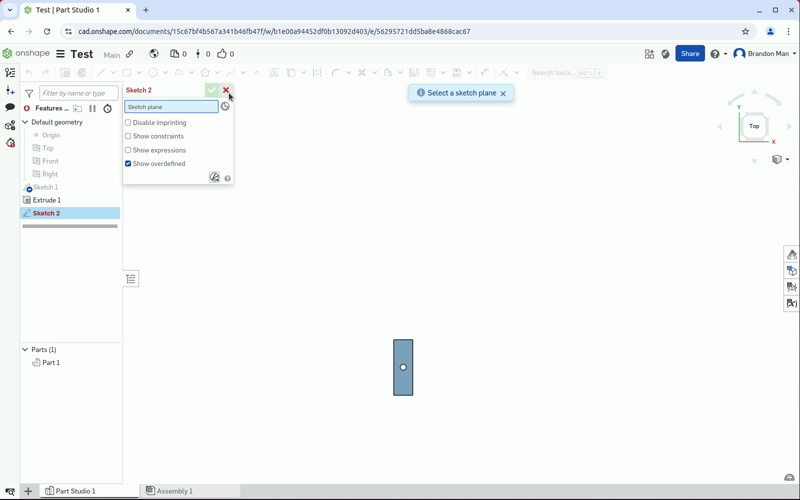
mouse_move(73, 150)
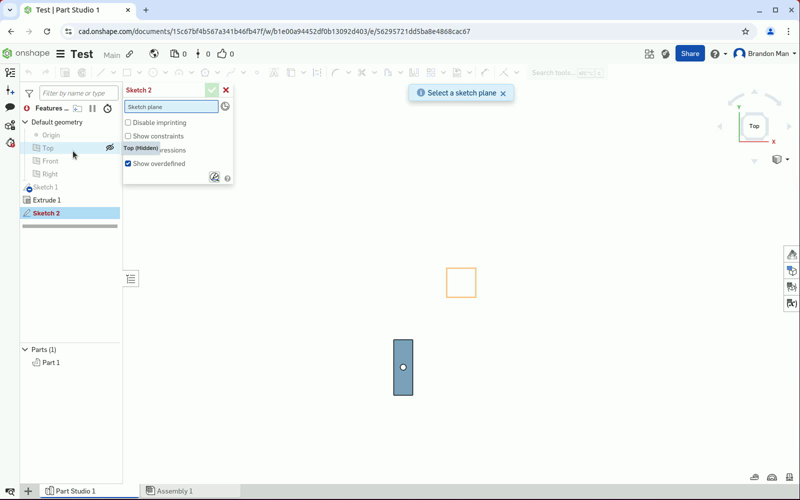
click(73, 150)
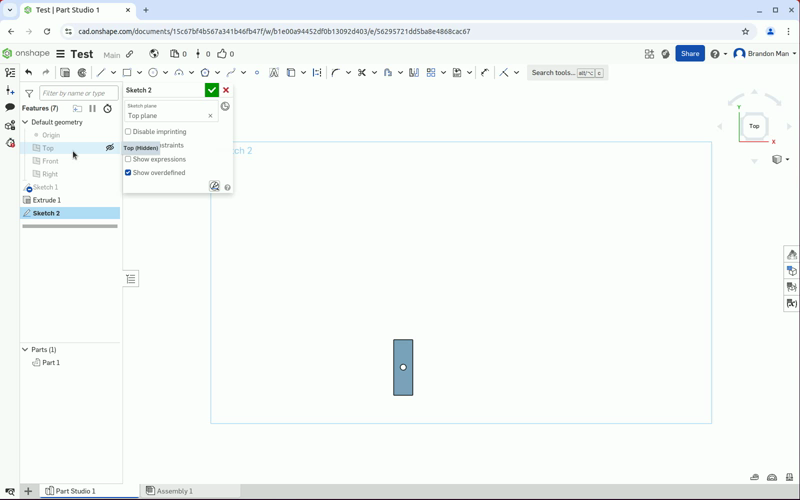
mouse_move(73, 352)
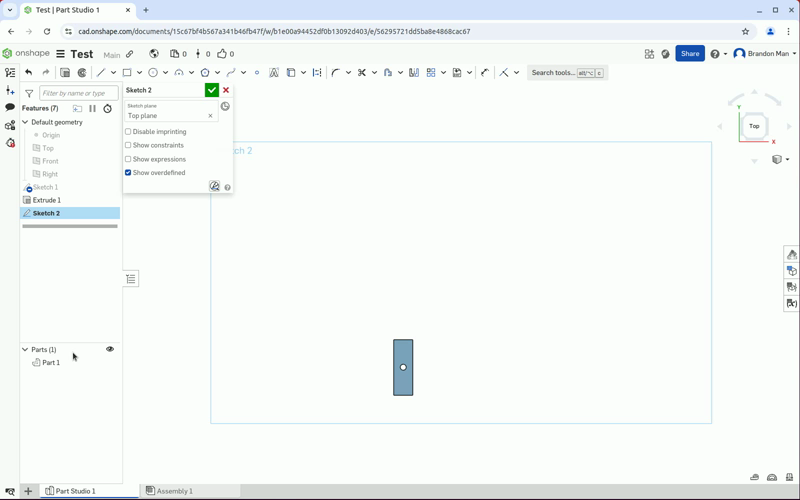
key(y)
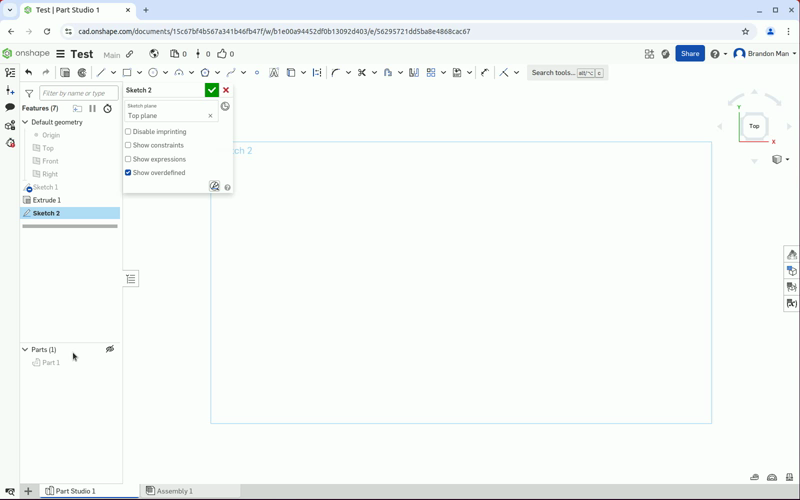
key(l)
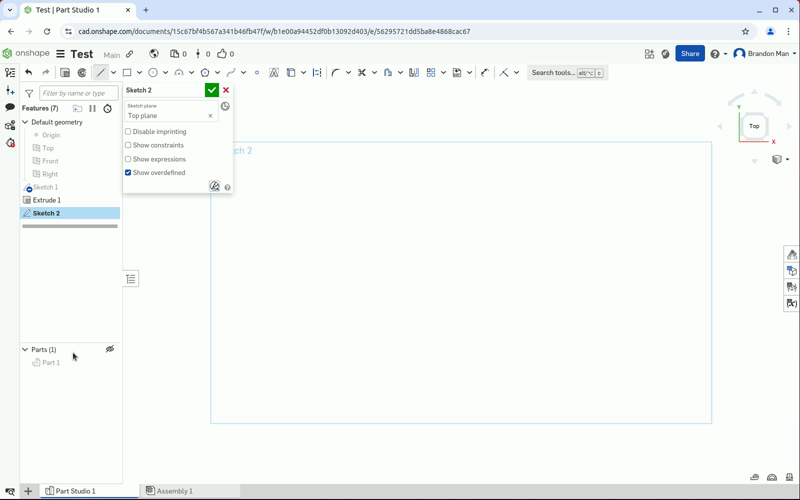
key_down(shift)
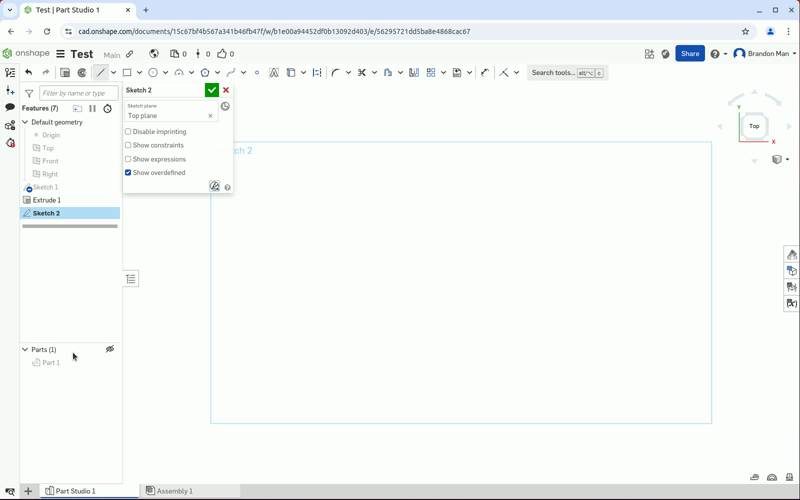
mouse_move(412, 346)
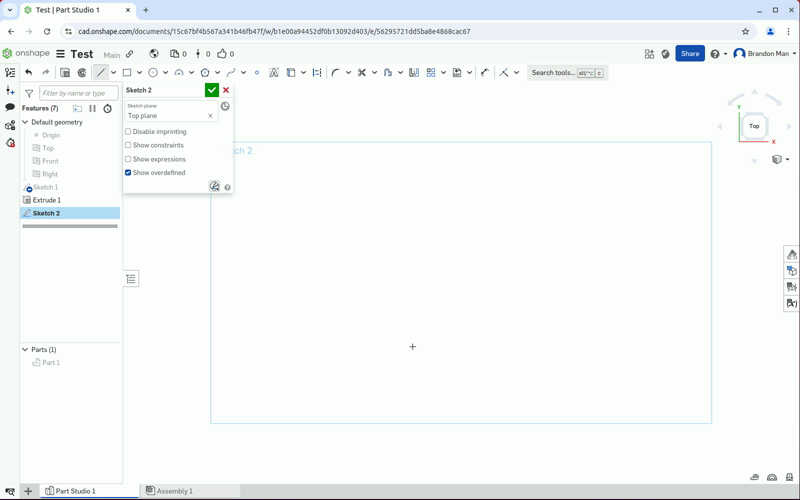
click(412, 346)
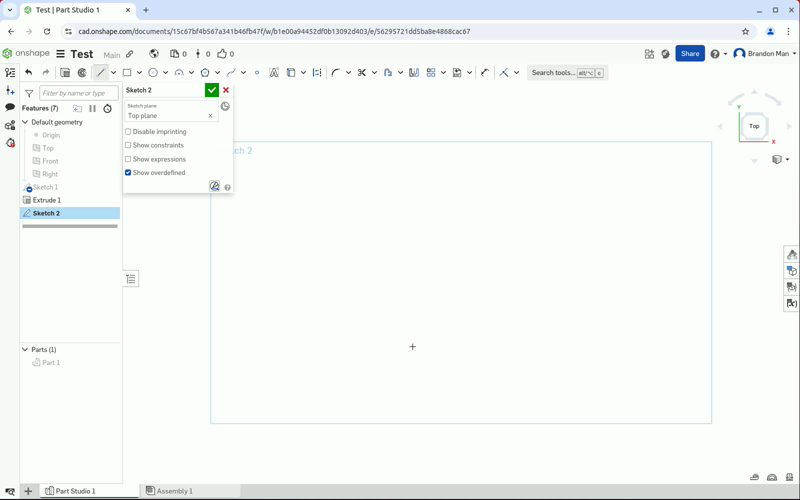
key_up(shift)
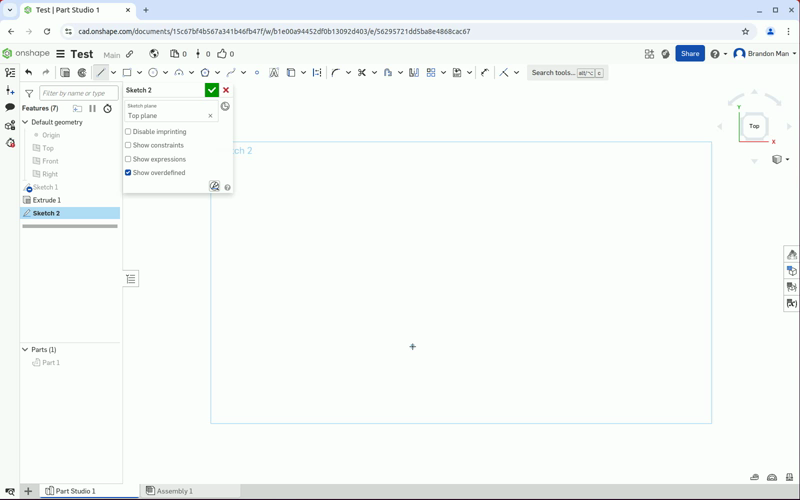
key_down(shift)
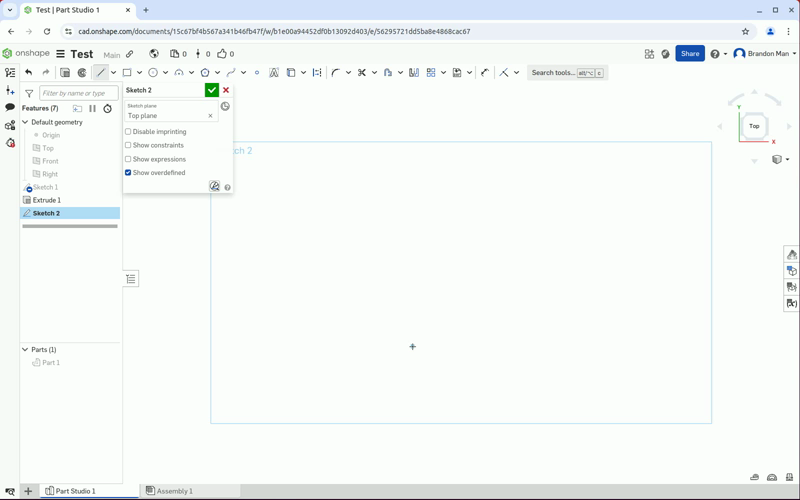
mouse_move(442, 346)
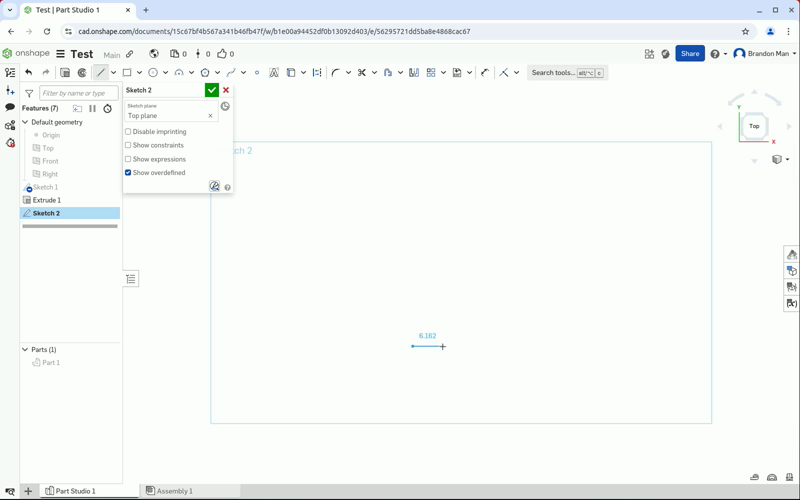
mouse_move(424, 346)
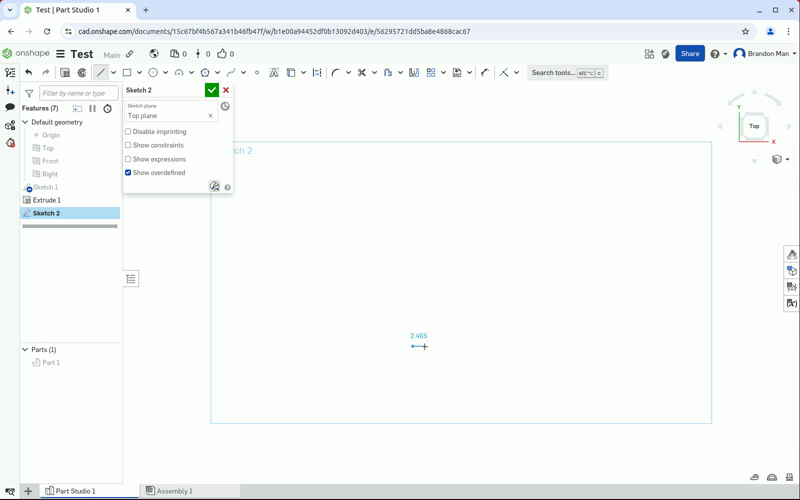
click(424, 346)
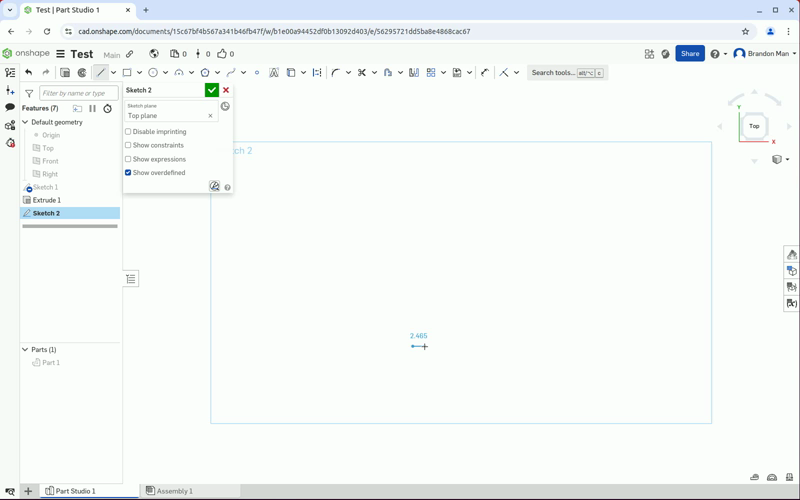
key_up(shift)
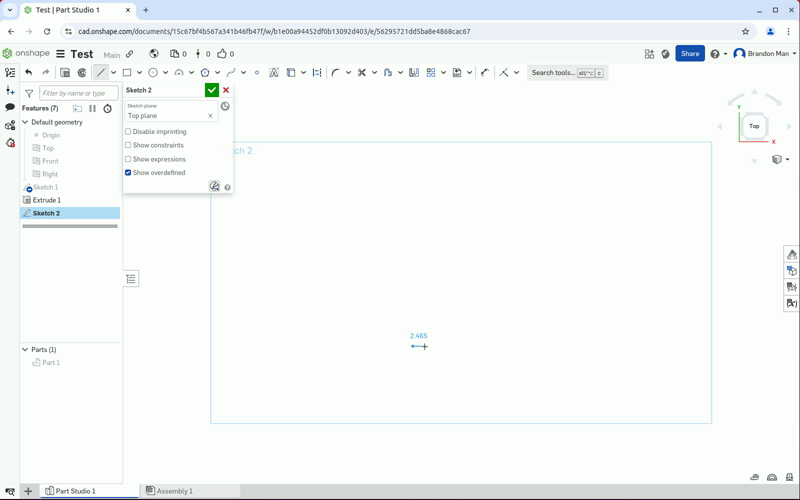
key_down(shift)
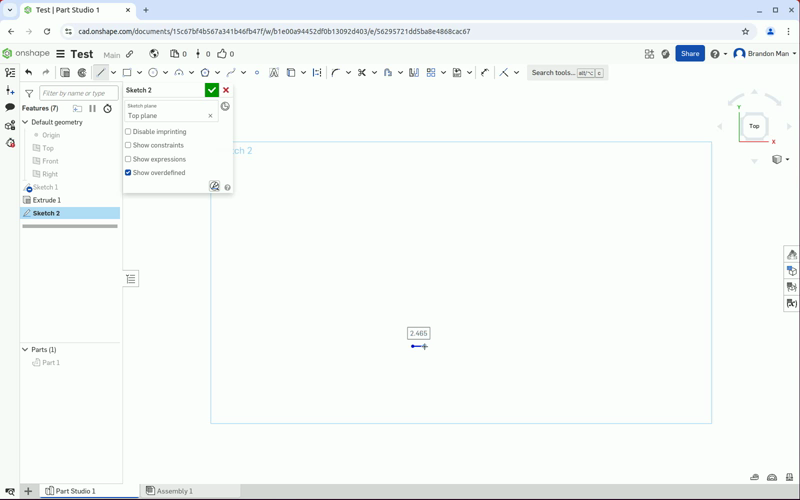
mouse_move(454, 346)
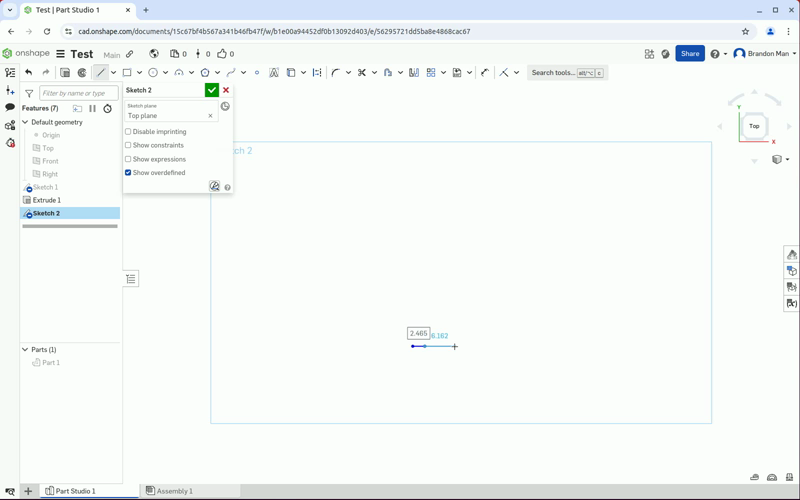
mouse_move(412, 339)
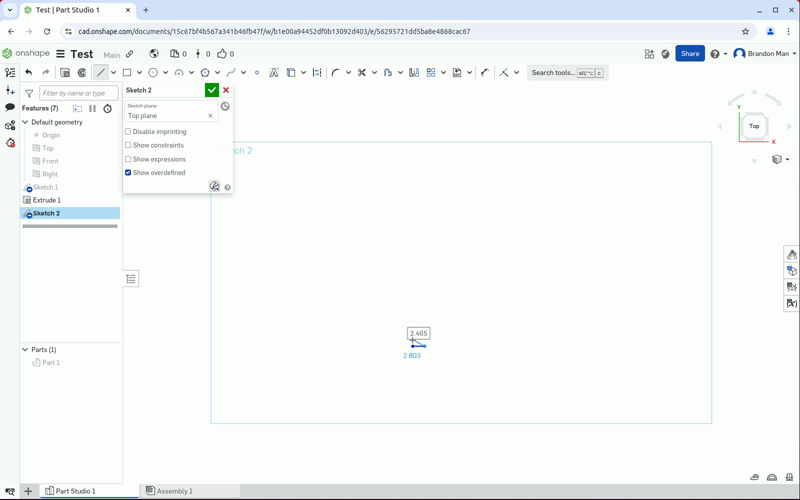
click(412, 339)
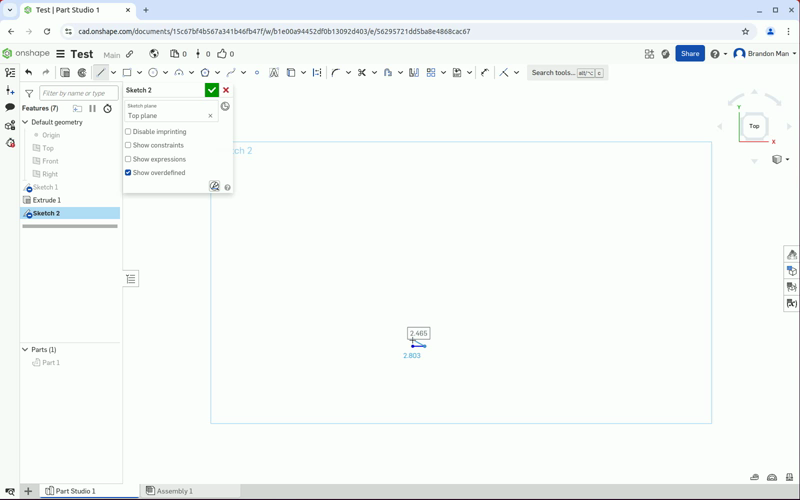
key_up(shift)
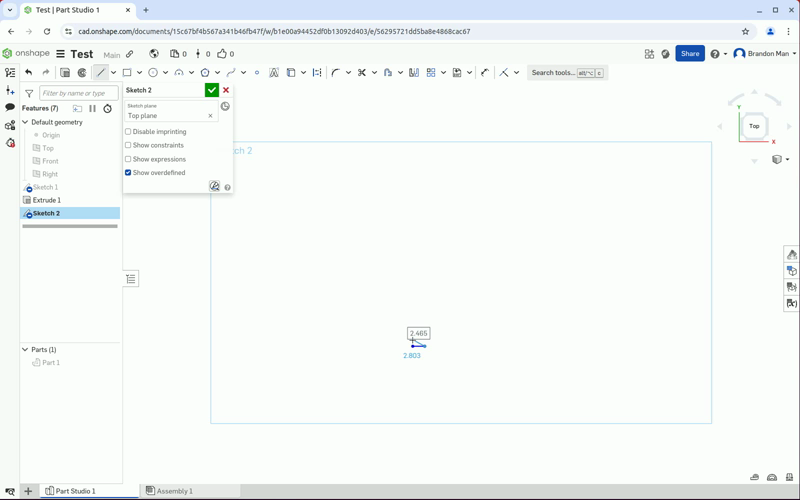
mouse_move(442, 339)
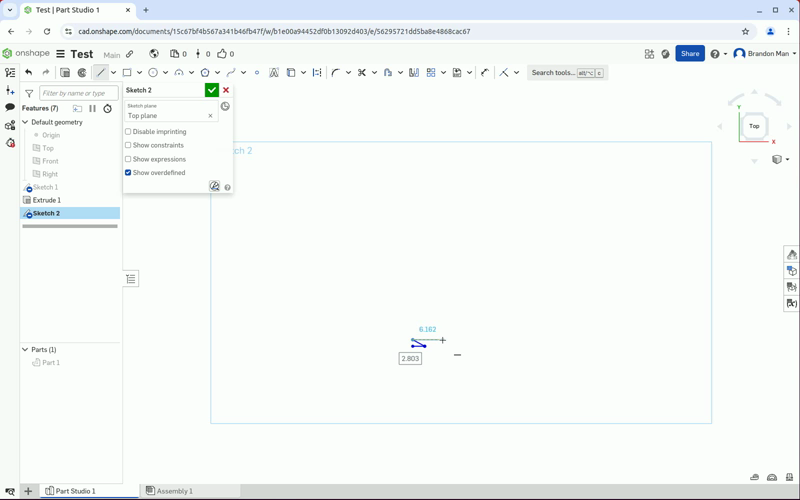
key_down(shift)
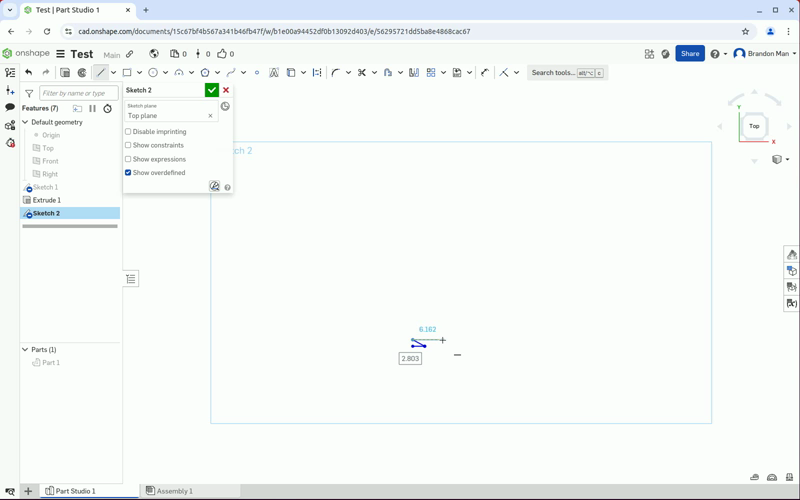
mouse_move(412, 346)
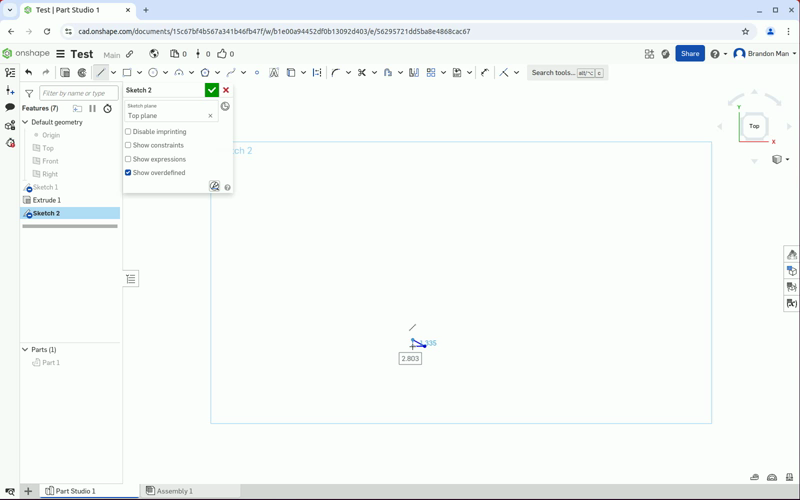
scroll(6)
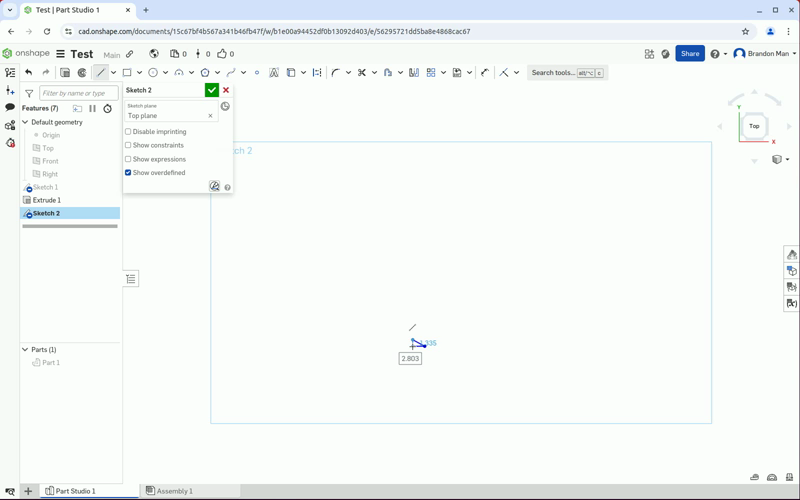
scroll(6)
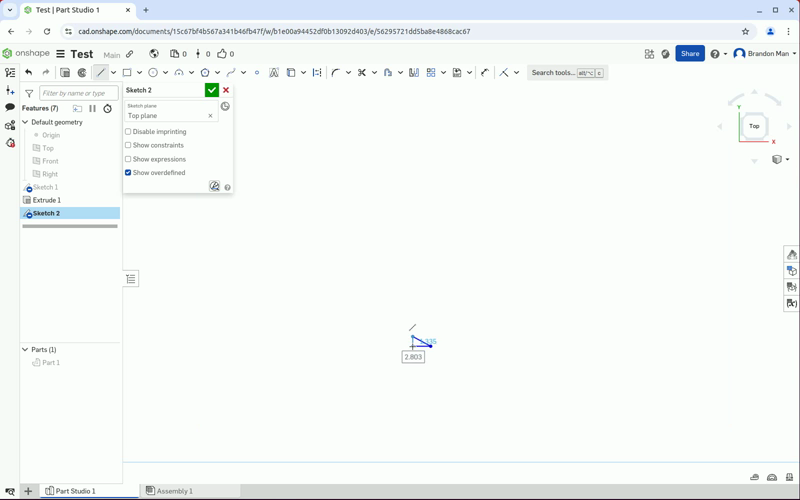
scroll(6)
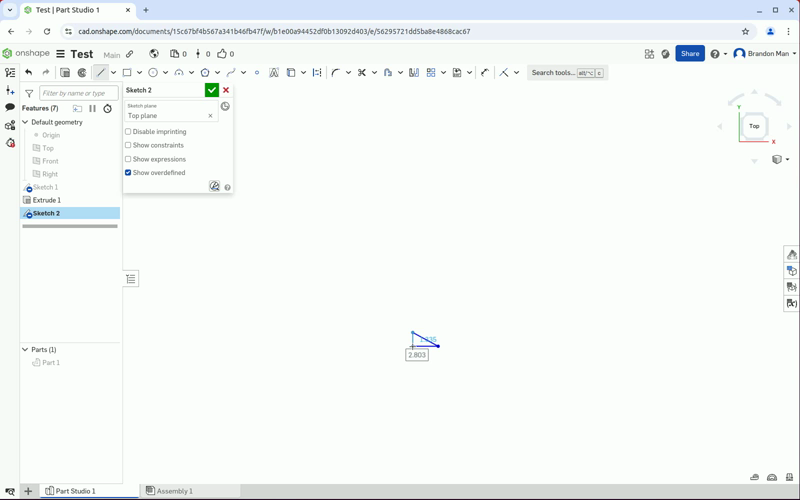
scroll(6)
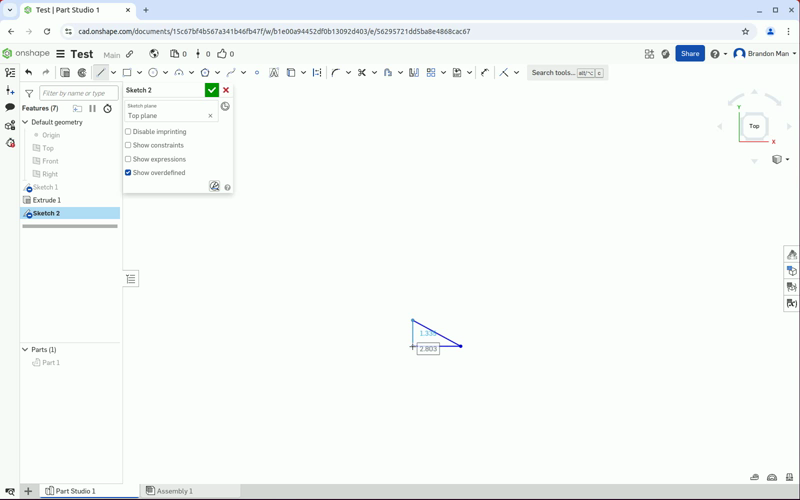
scroll(6)
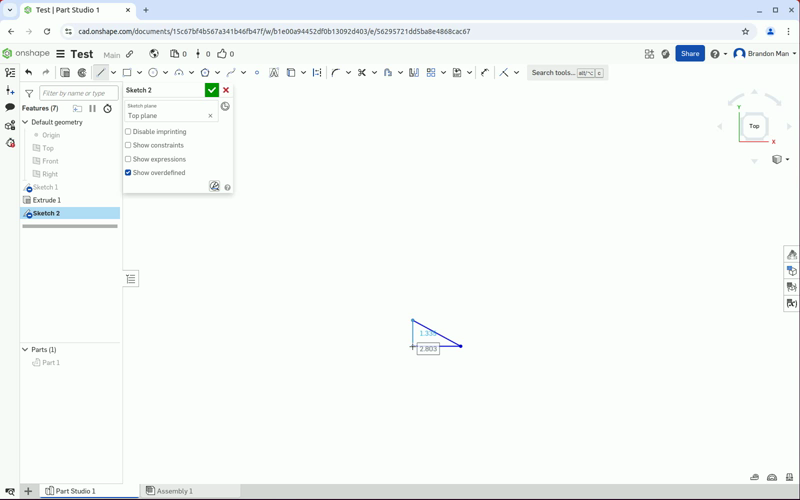
scroll(6)
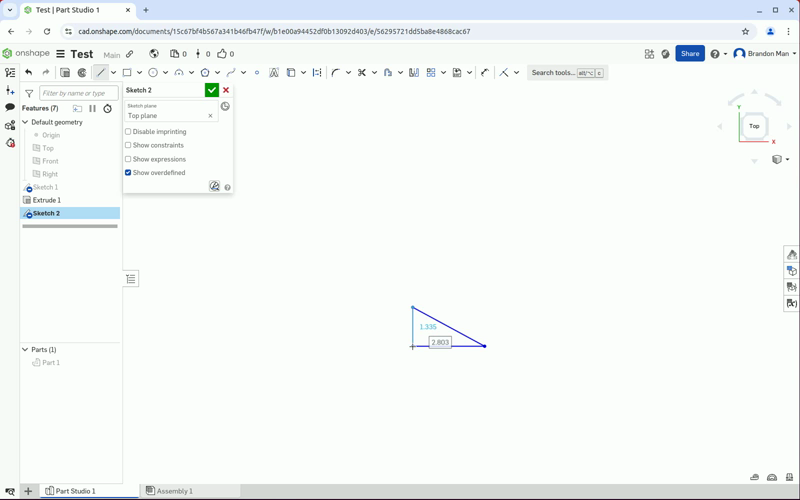
scroll(6)
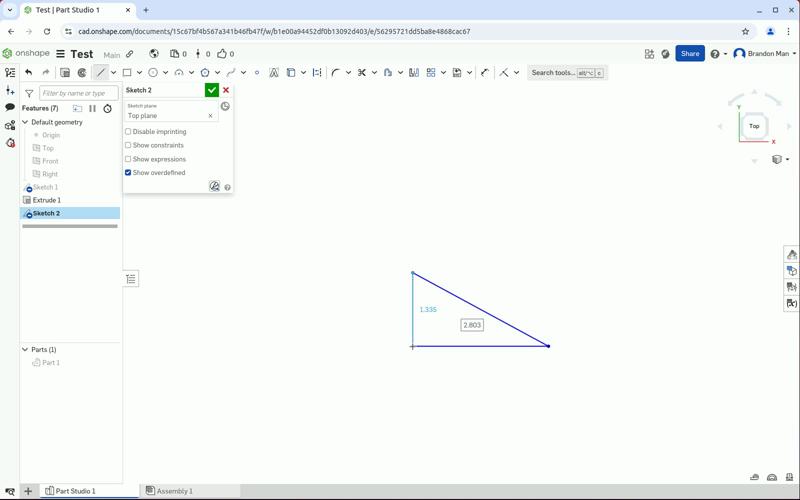
key_up(shift)
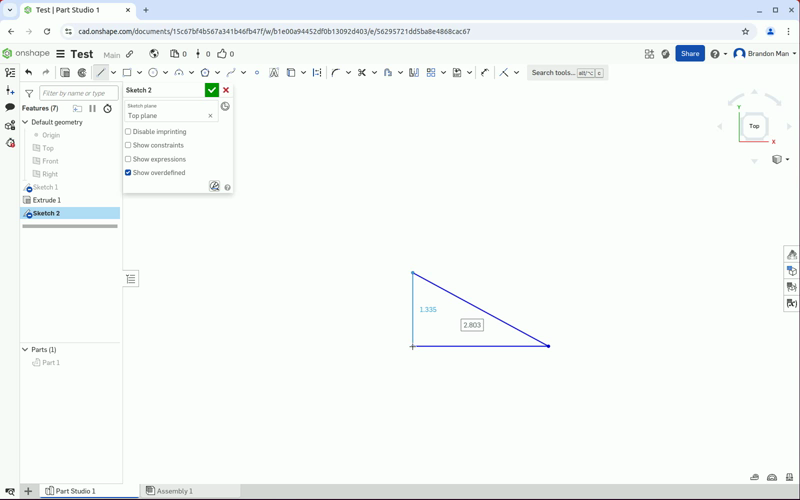
click(412, 346)
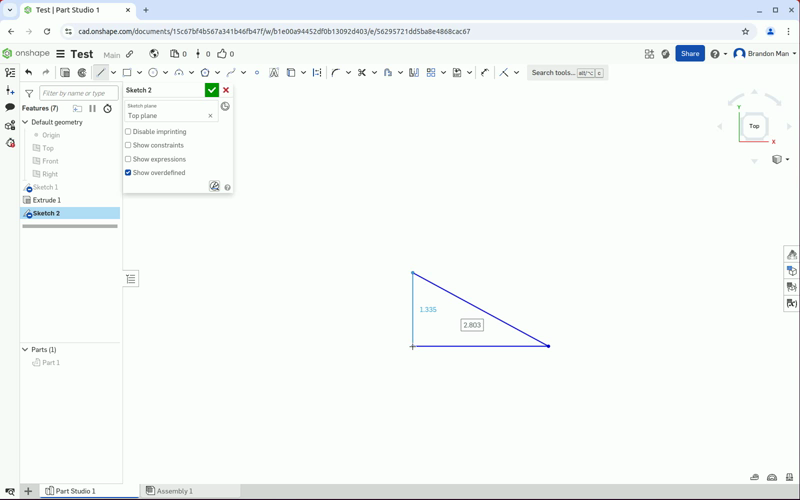
scroll(-6)
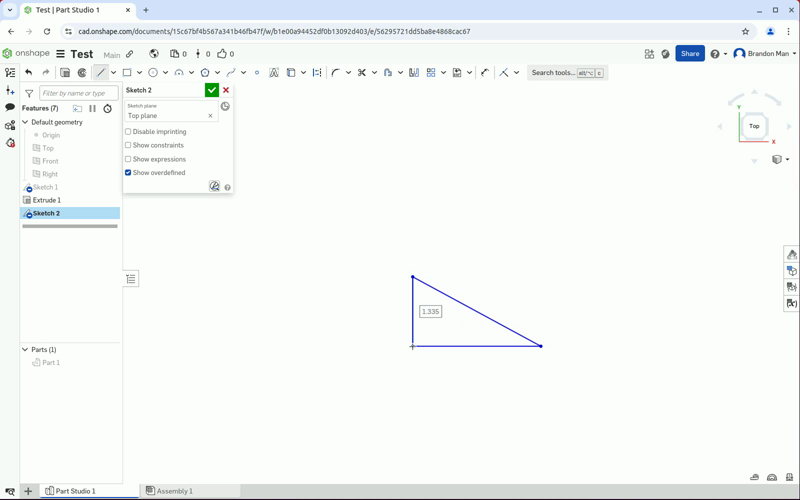
scroll(-6)
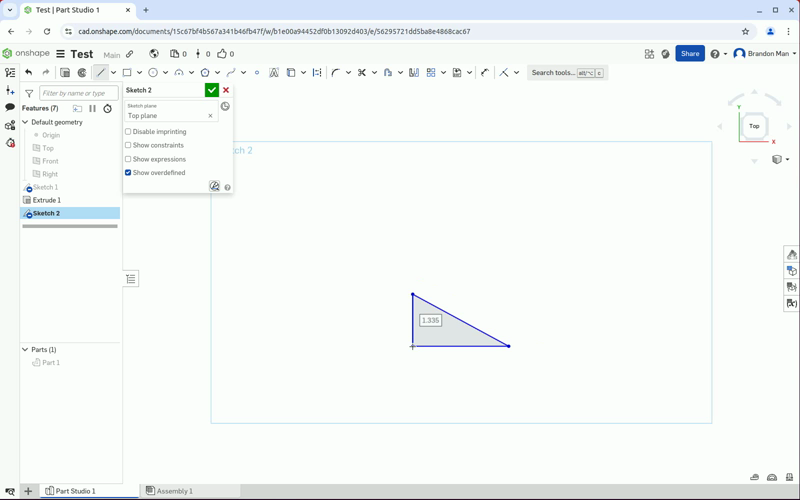
scroll(-6)
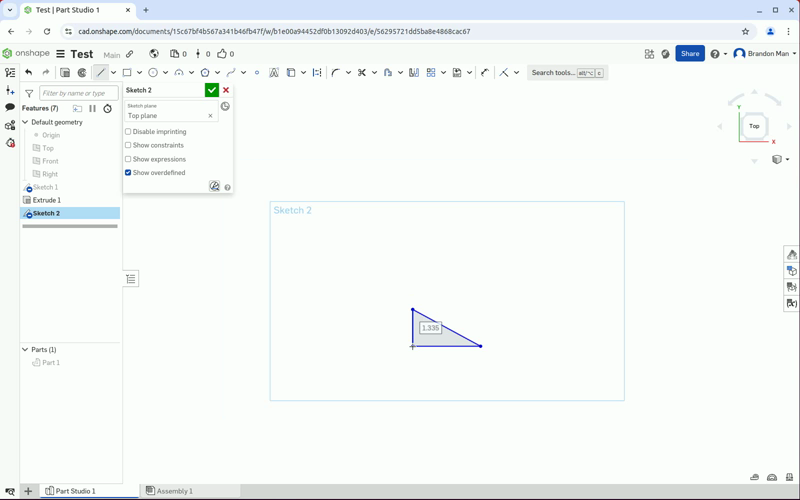
scroll(-6)
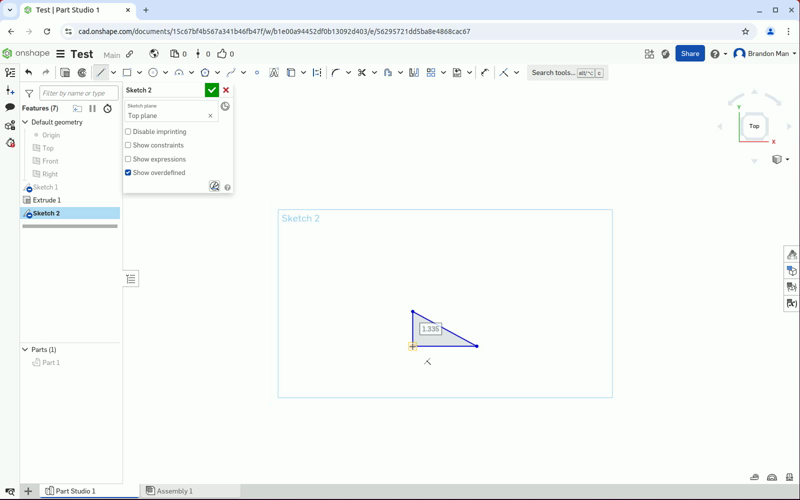
scroll(-6)
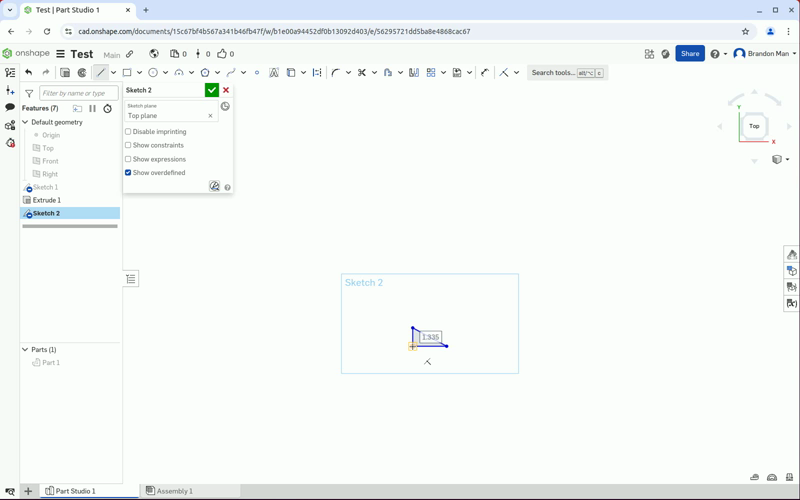
scroll(-6)
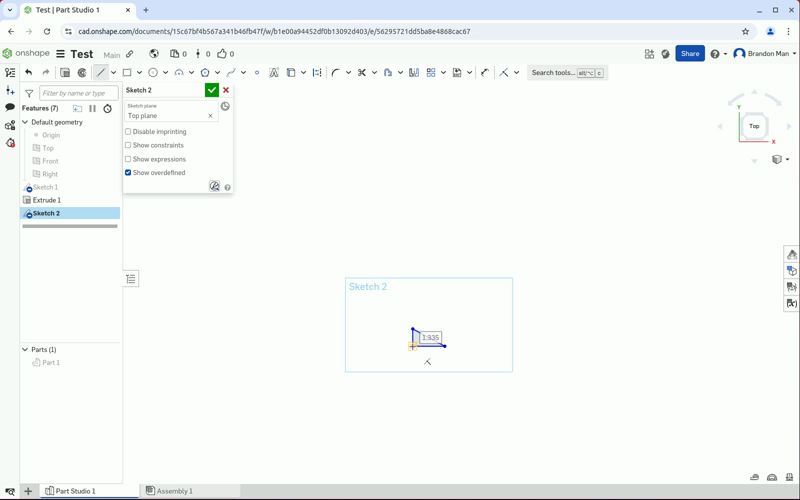
scroll(-6)
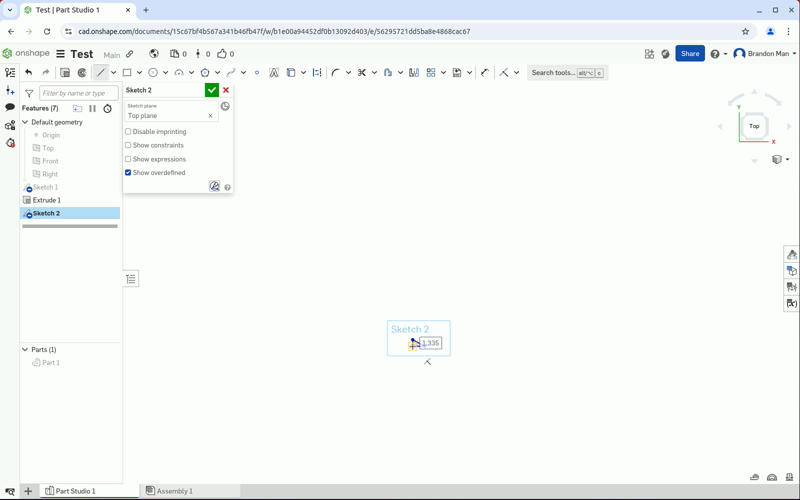
key(esc)
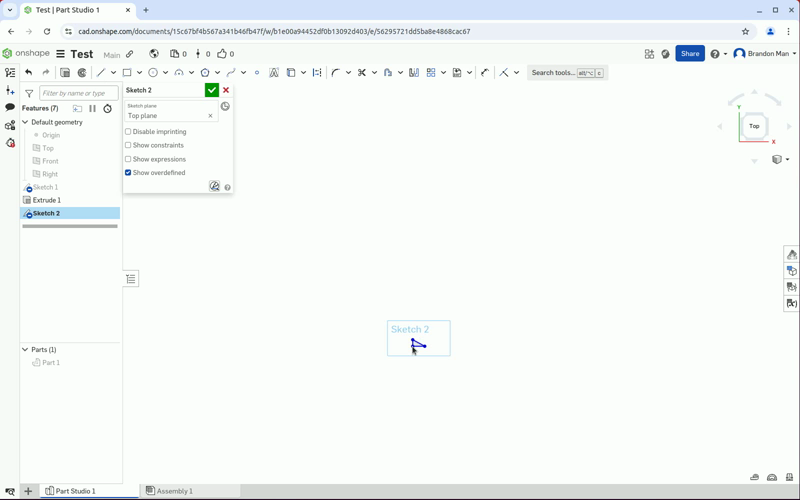
mouse_move(417, 343)
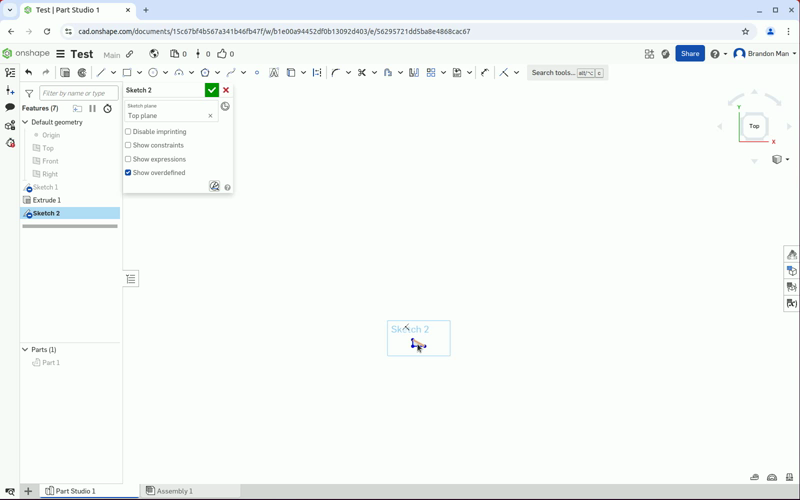
scroll(6)
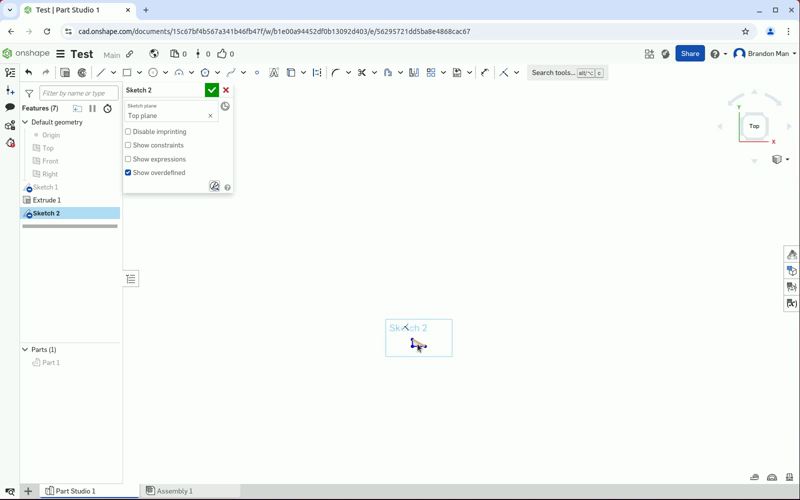
scroll(6)
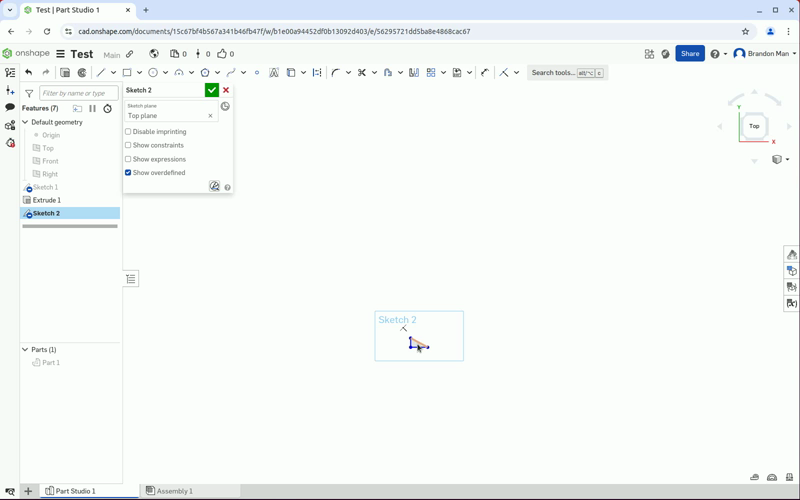
scroll(6)
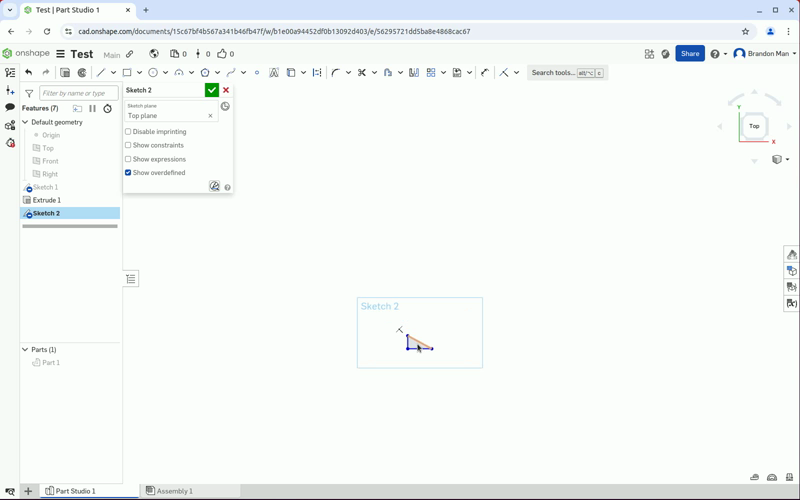
scroll(6)
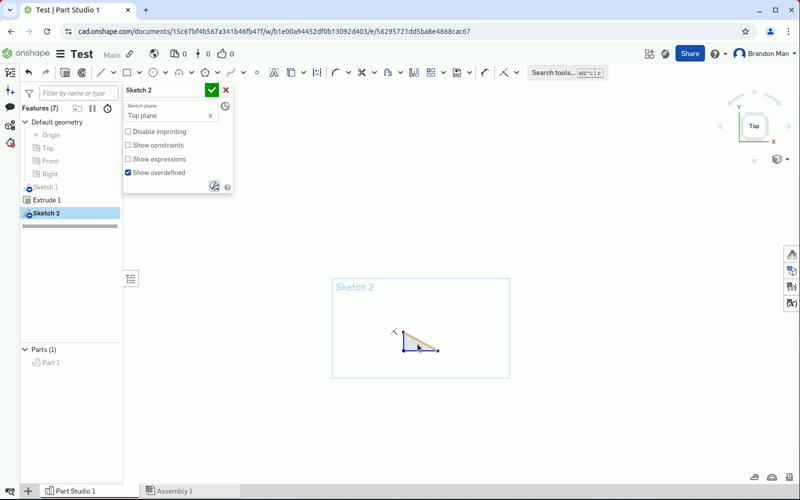
scroll(6)
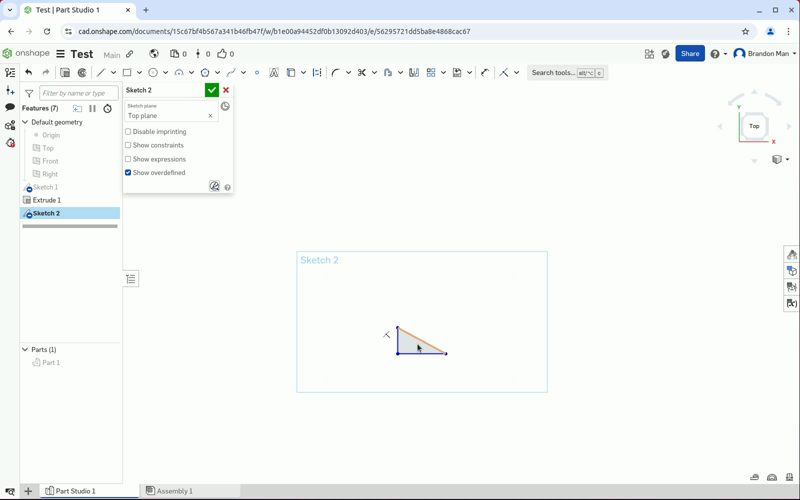
scroll(6)
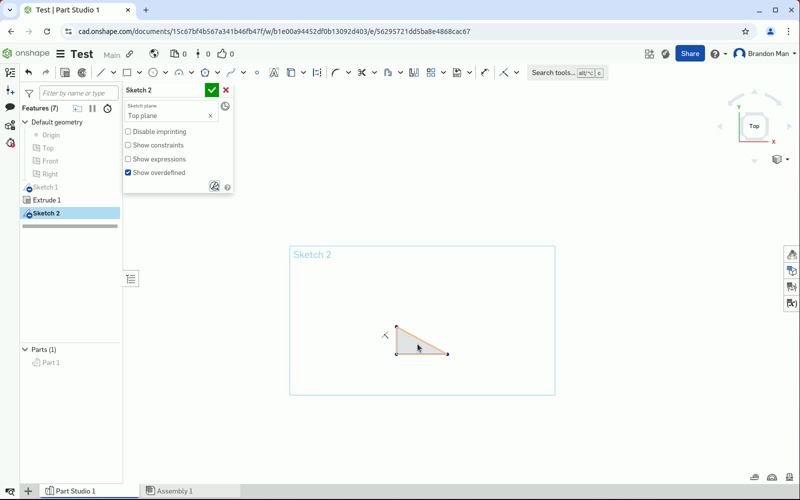
scroll(6)
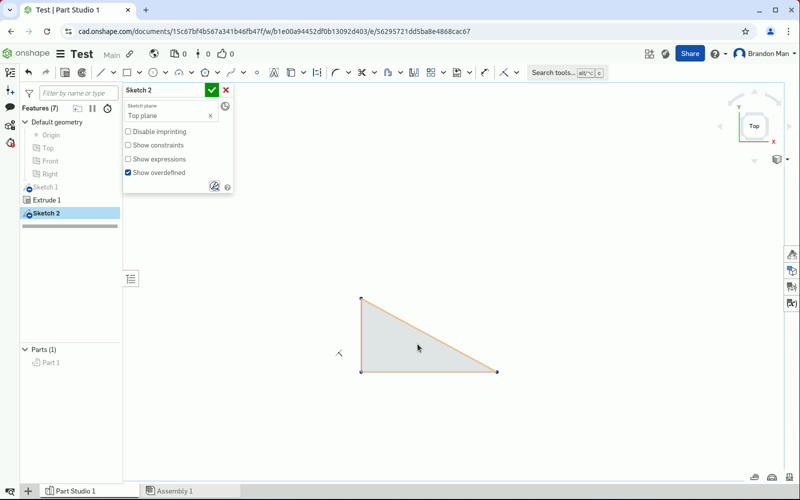
click(417, 343)
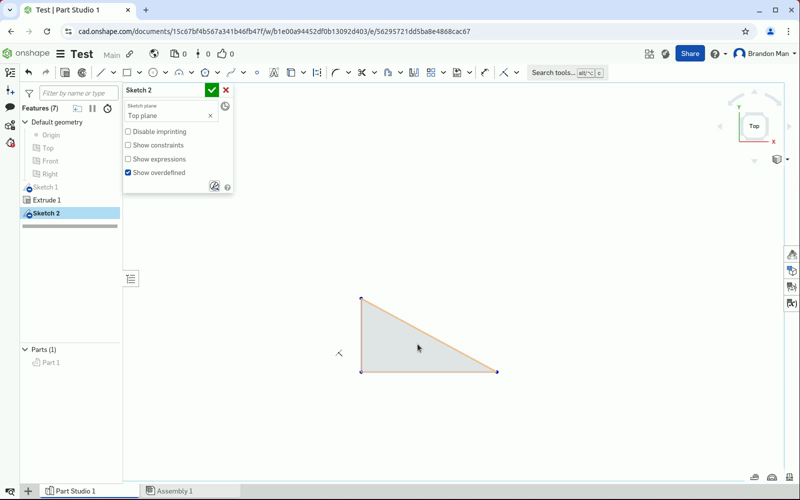
scroll(-6)
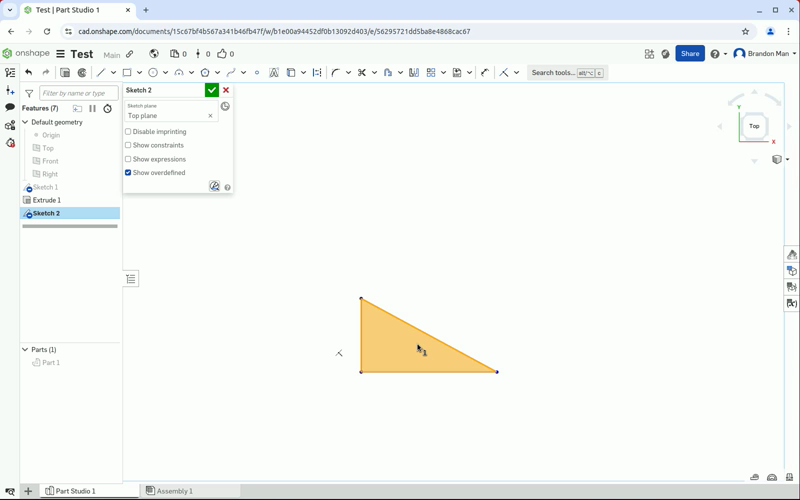
scroll(-6)
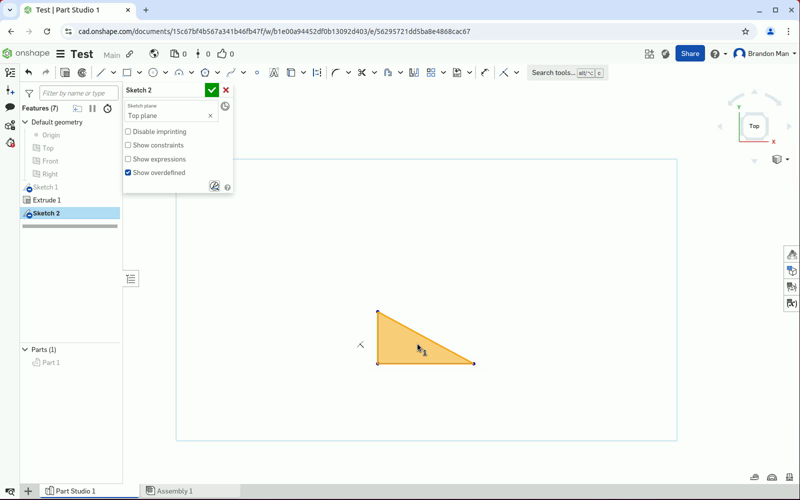
scroll(-6)
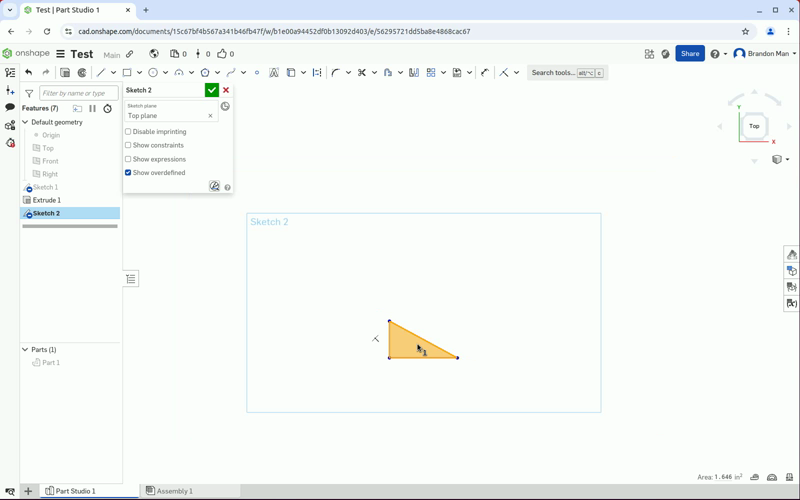
scroll(-6)
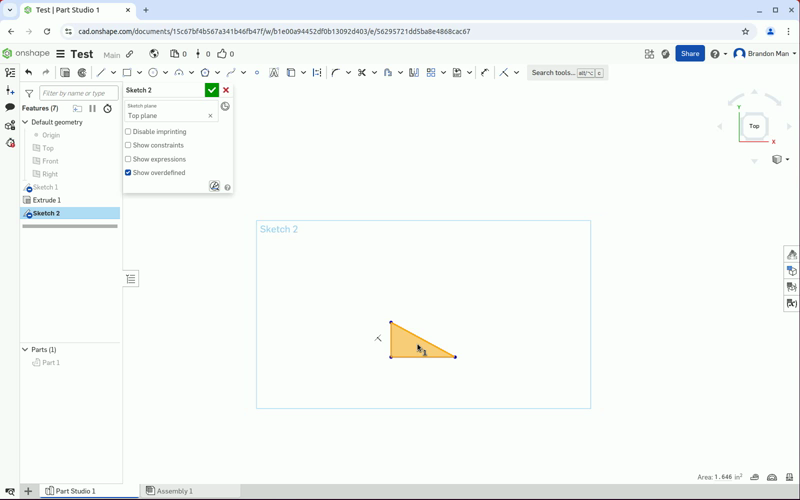
scroll(-6)
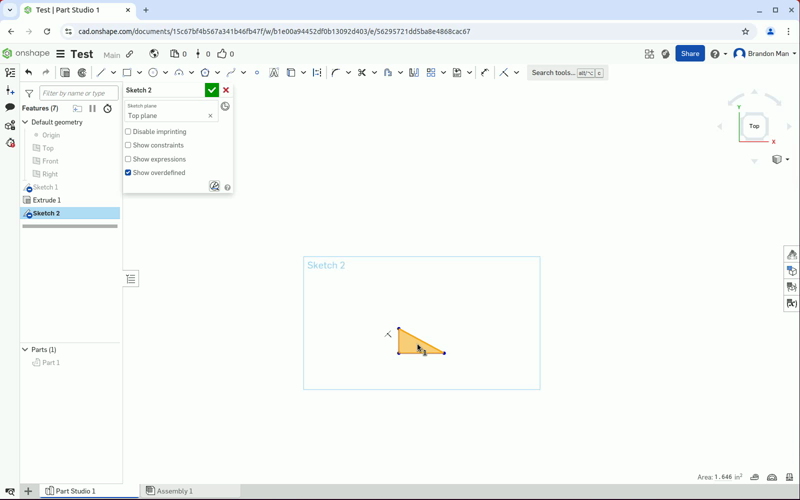
scroll(-6)
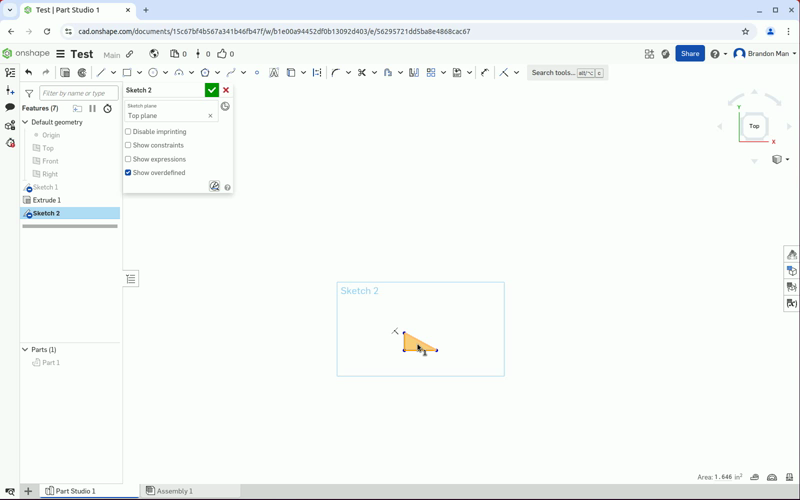
scroll(-6)
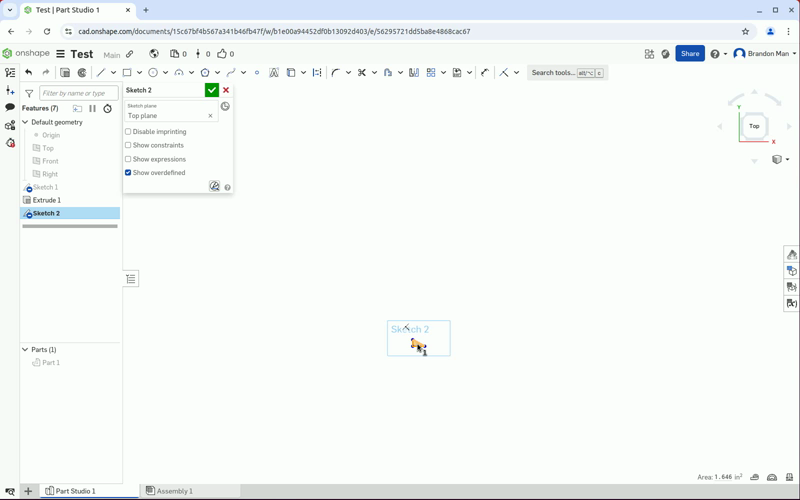
mouse_move(73, 352)
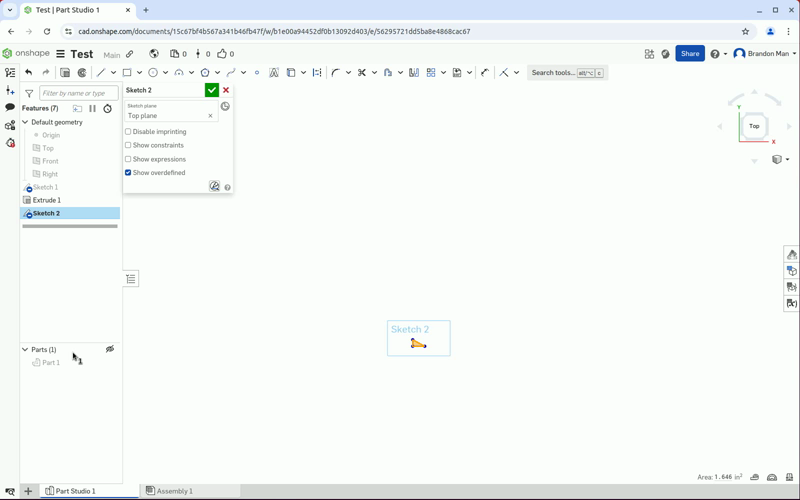
key(shift+y)
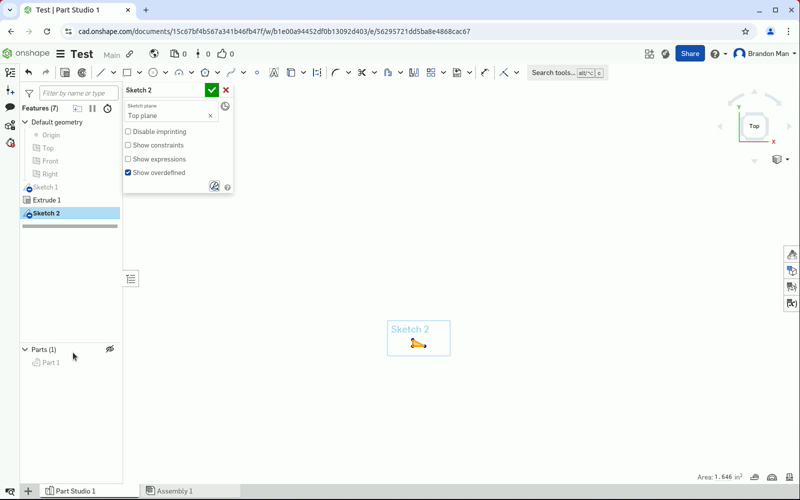
key(shift+e)
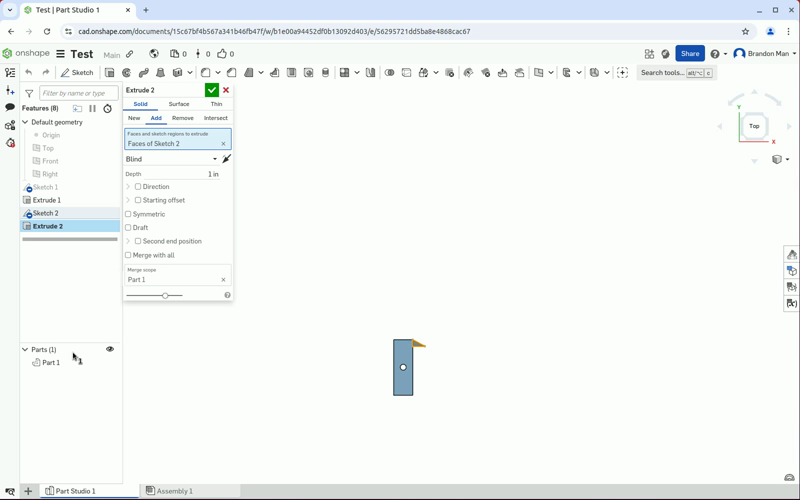
mouse_move(143, 106)
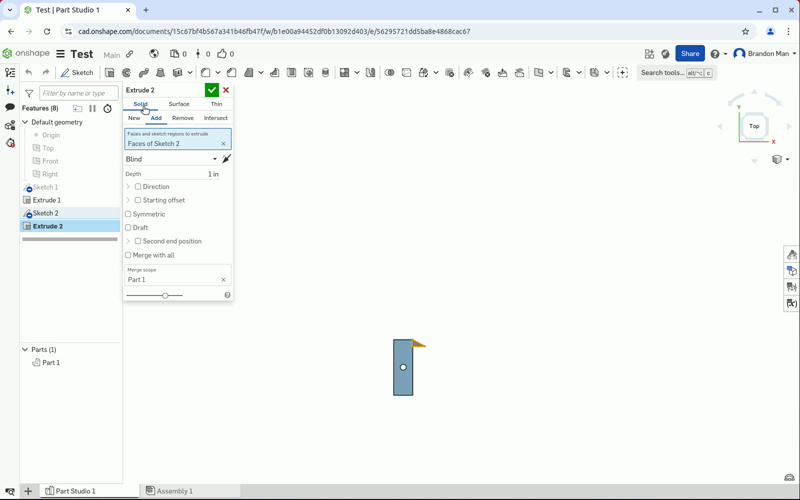
click(143, 106)
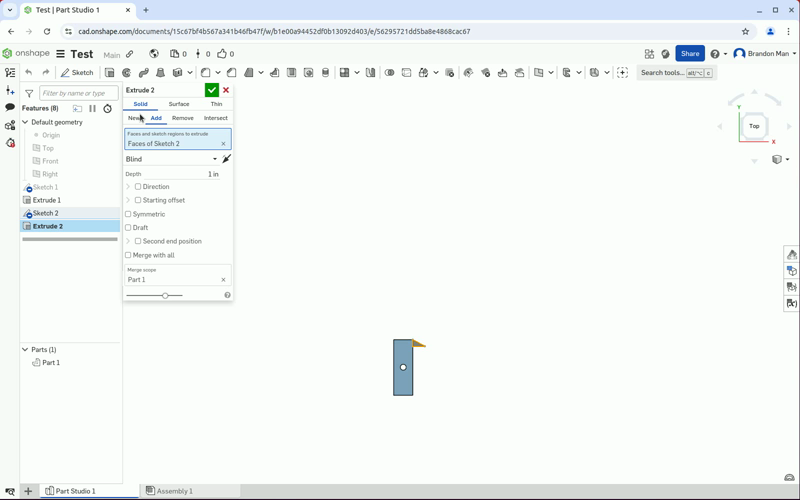
mouse_move(137, 120)
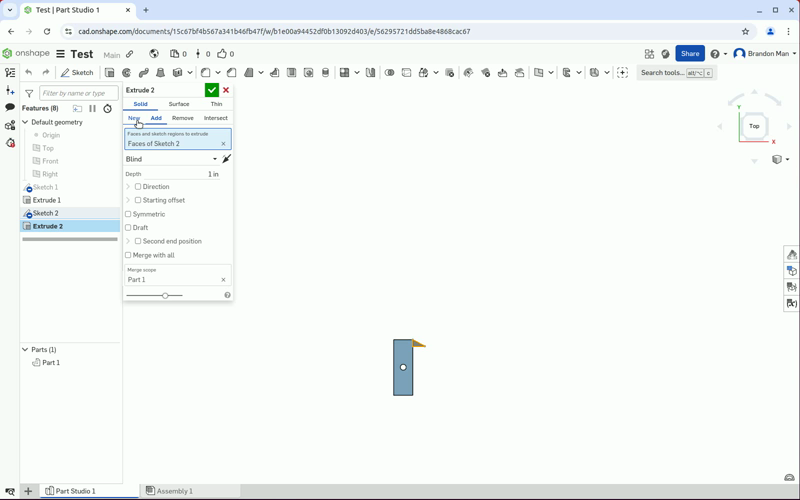
click(137, 120)
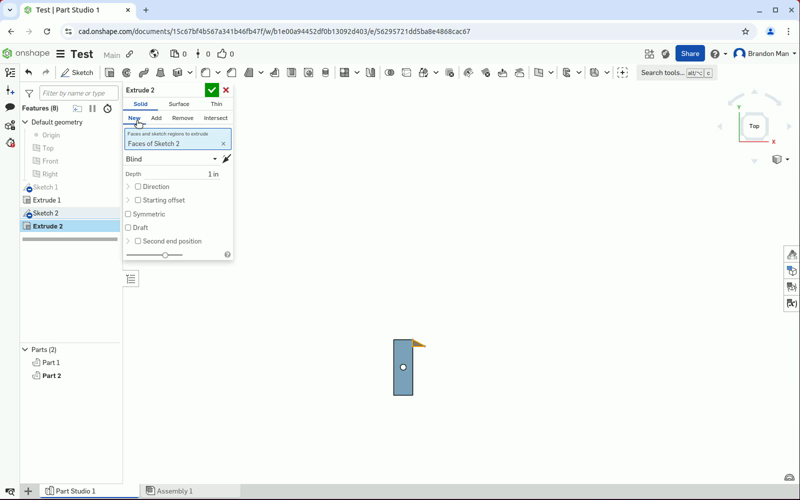
key(tab, 4)
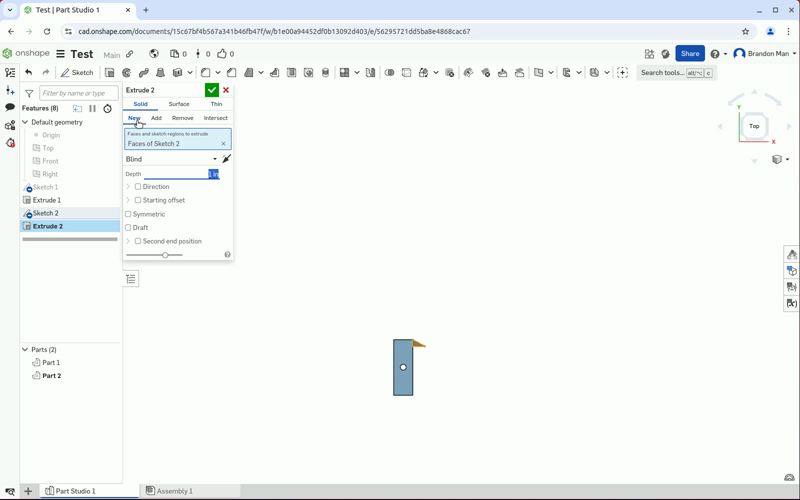
text(1.204)
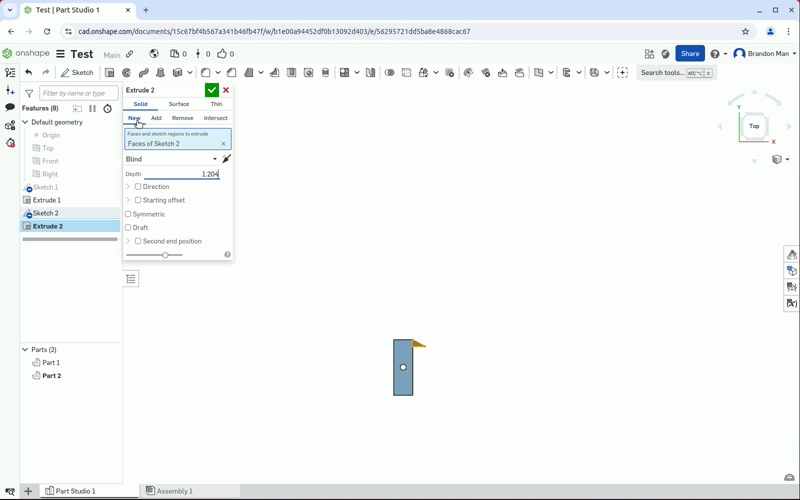
key(enter)
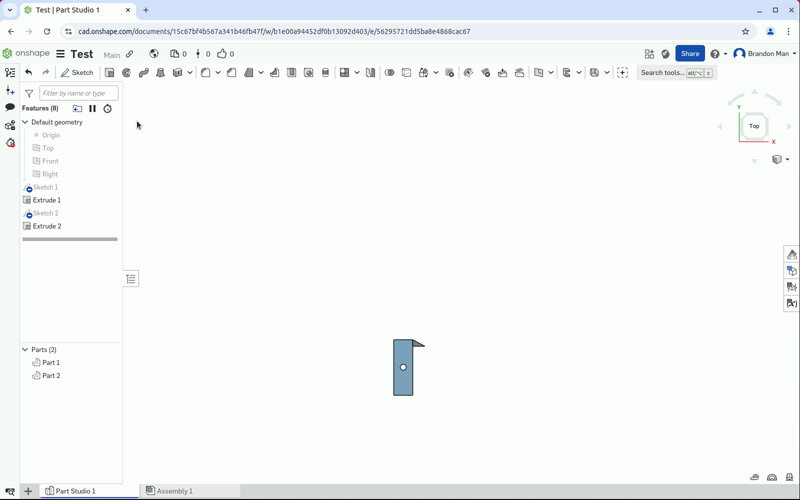
key(shift+h)
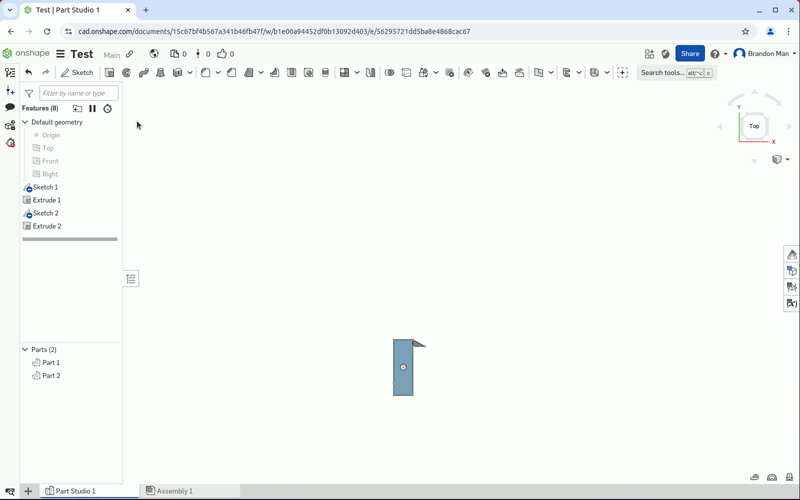
key(shift+h)
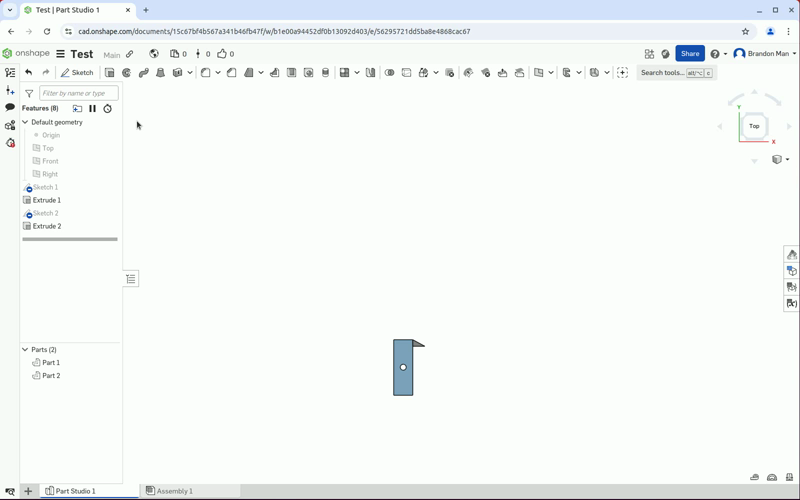
mouse_move(73, 189)
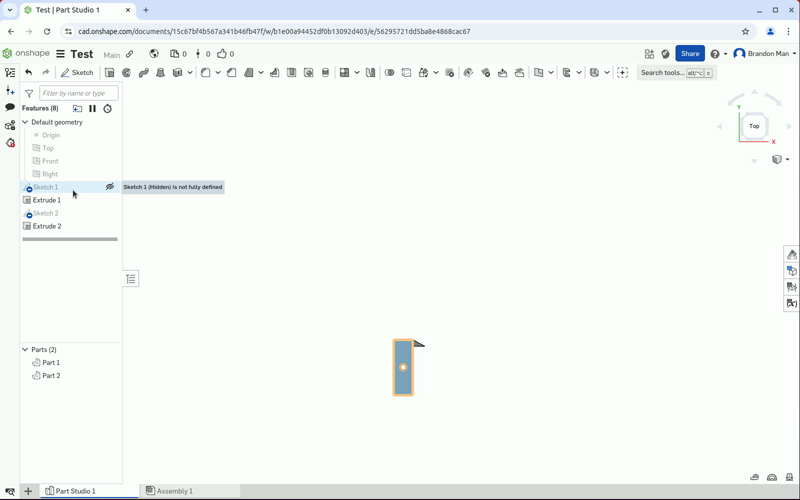
click(73, 189)
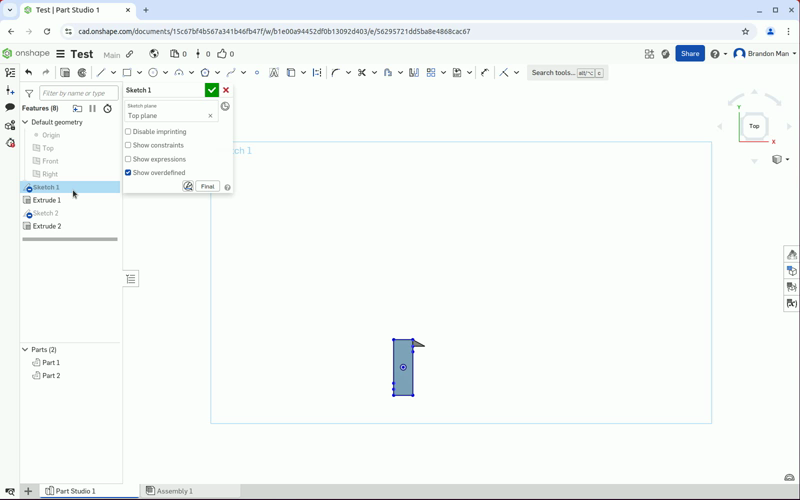
mouse_move(229, 92)
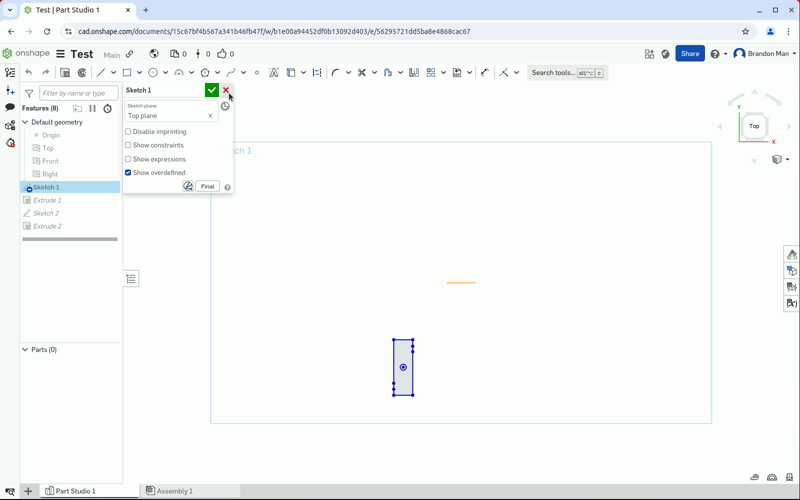
click(229, 92)
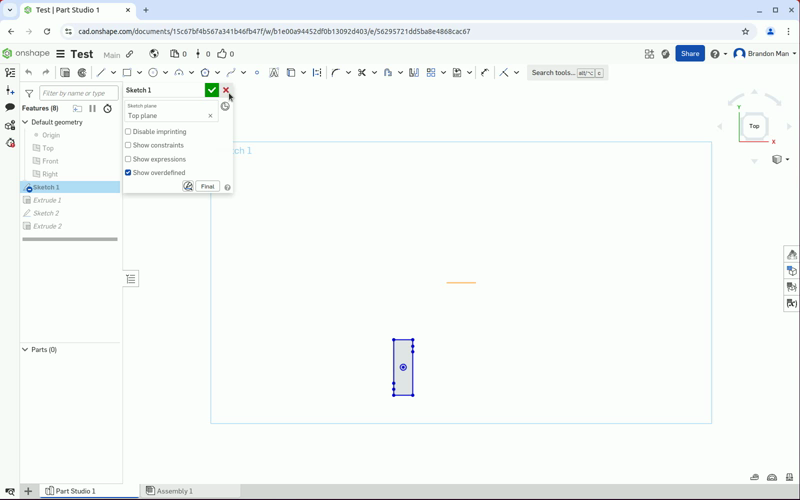
key(shift+s)
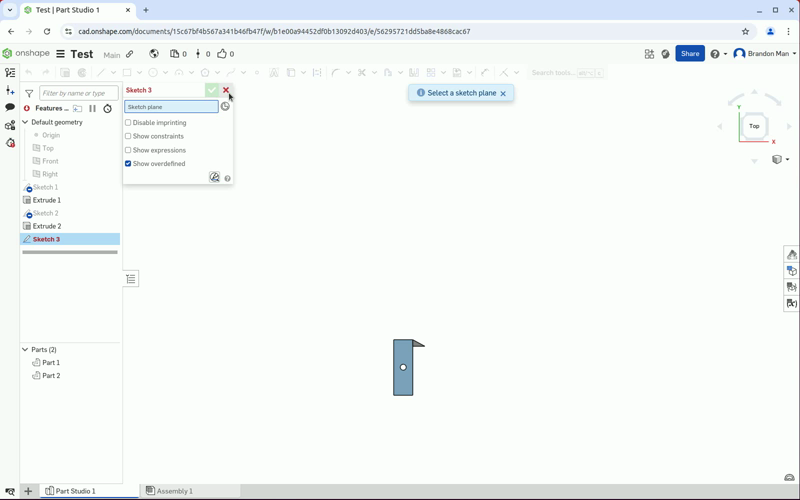
mouse_move(73, 150)
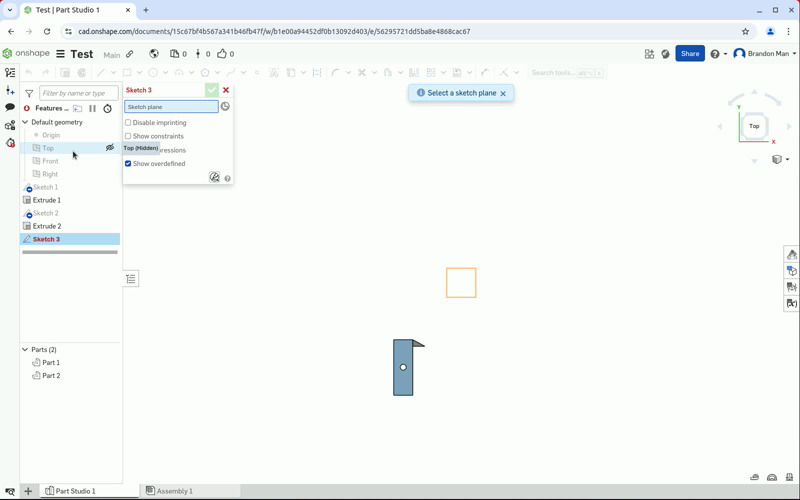
click(73, 150)
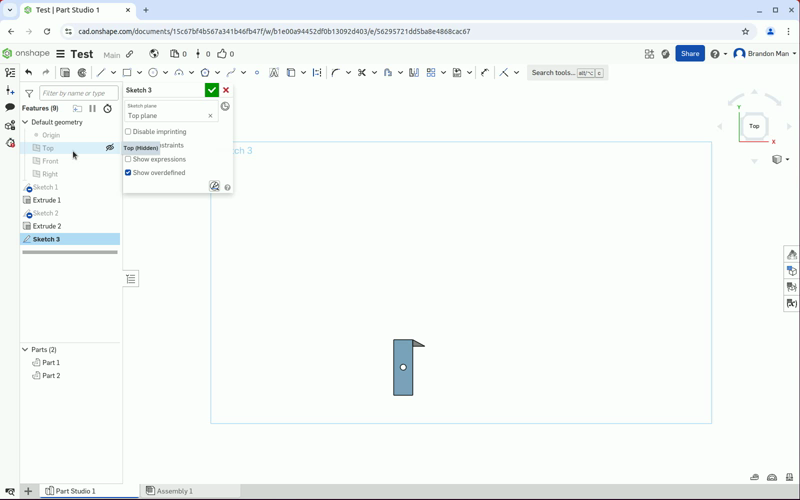
mouse_move(73, 352)
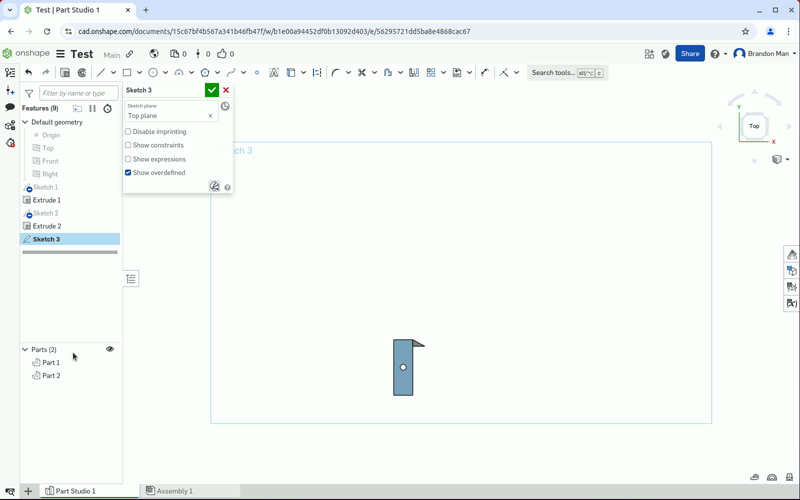
key(y)
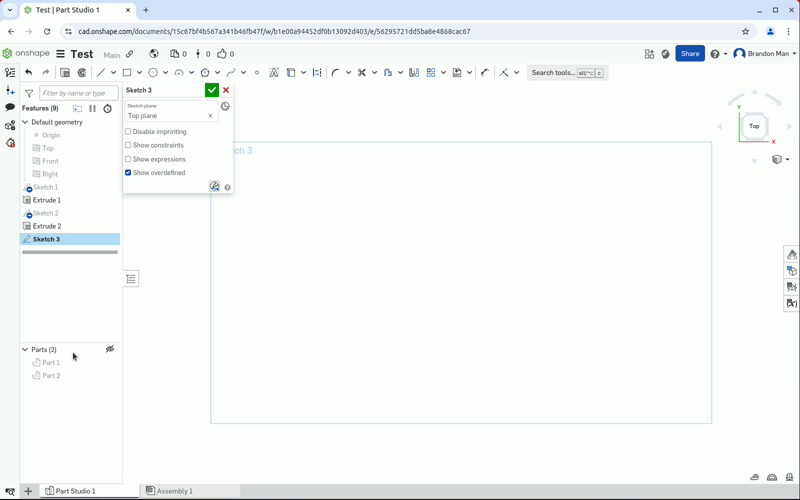
key(l)
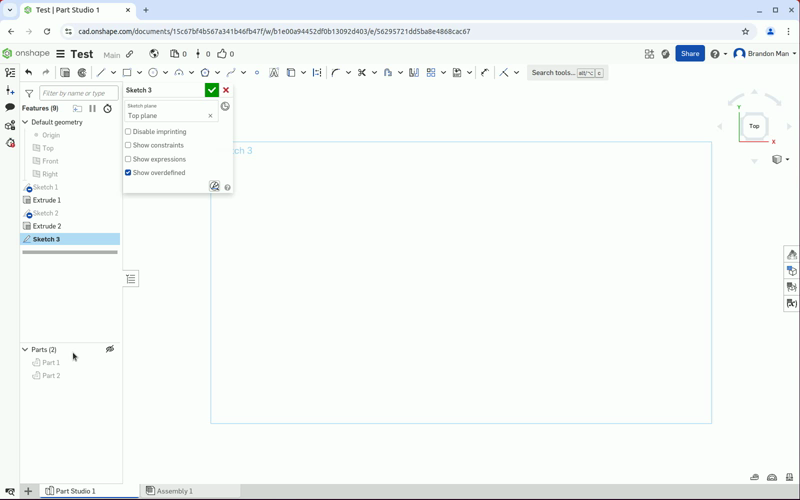
key_down(shift)
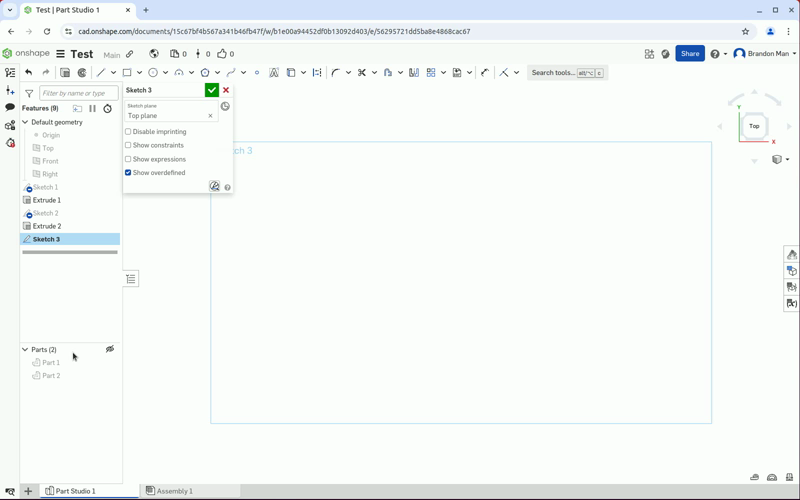
mouse_move(412, 352)
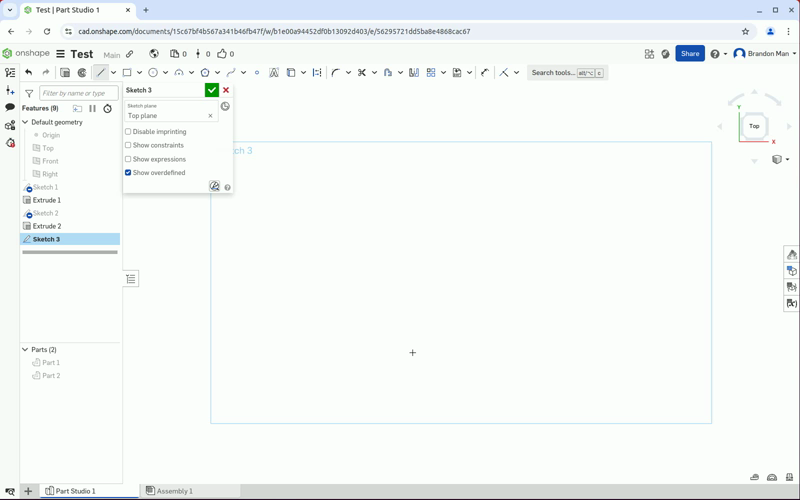
click(412, 352)
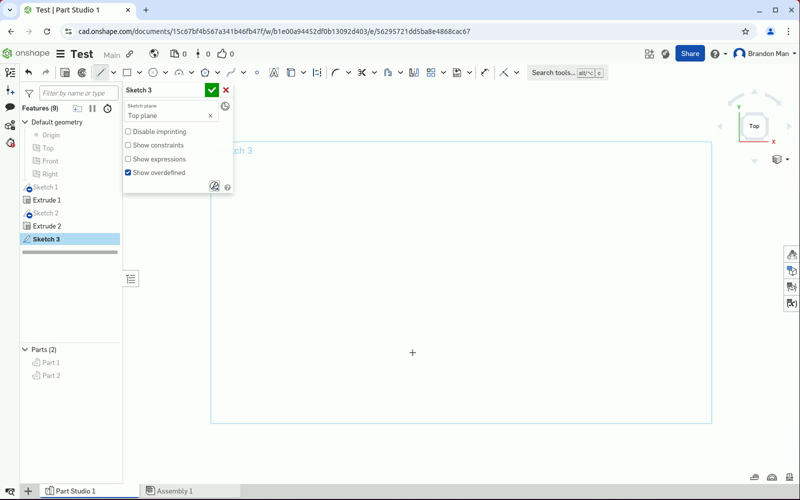
key_up(shift)
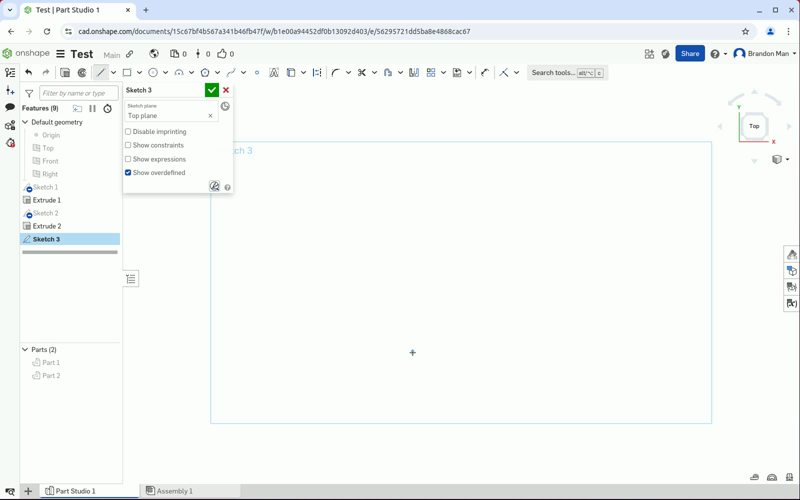
key_down(shift)
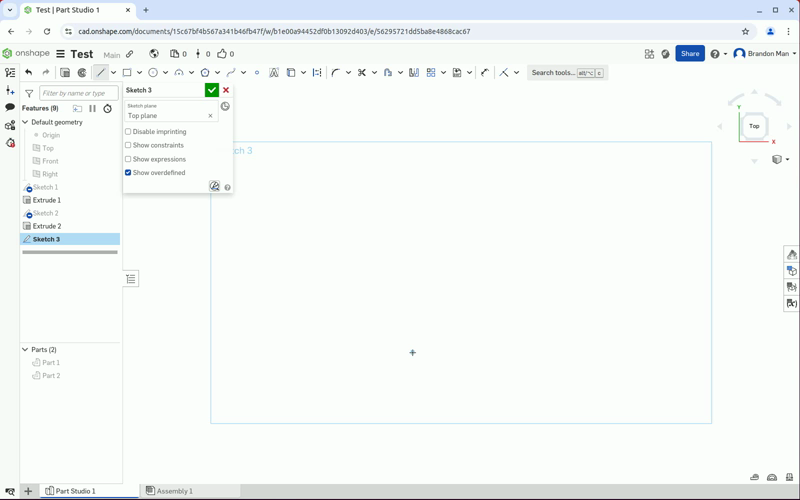
mouse_move(442, 352)
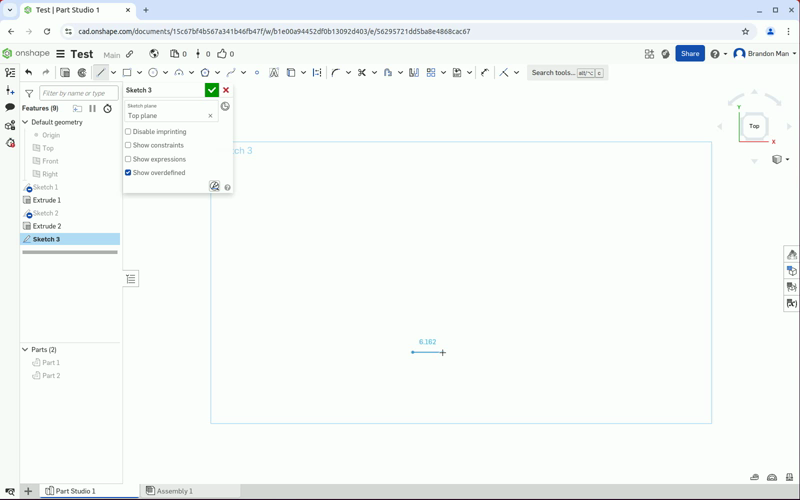
mouse_move(424, 345)
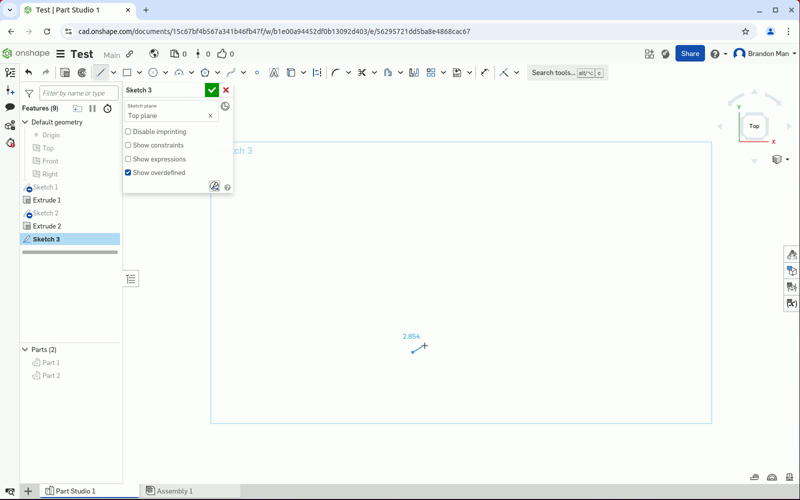
click(424, 345)
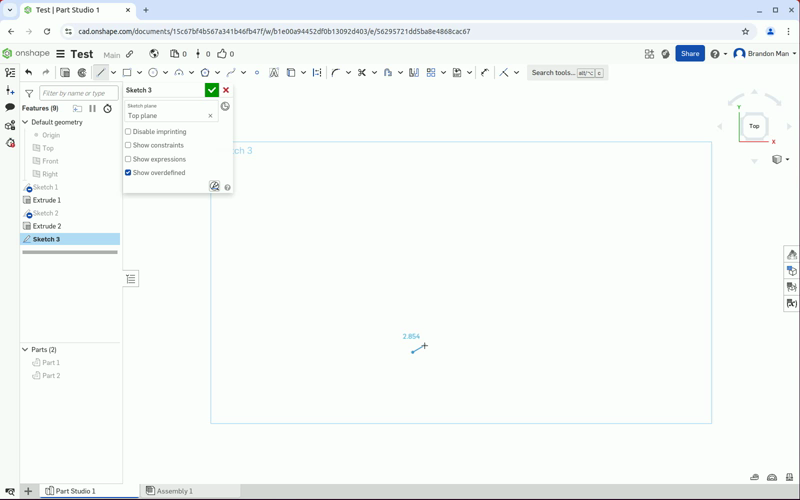
key_up(shift)
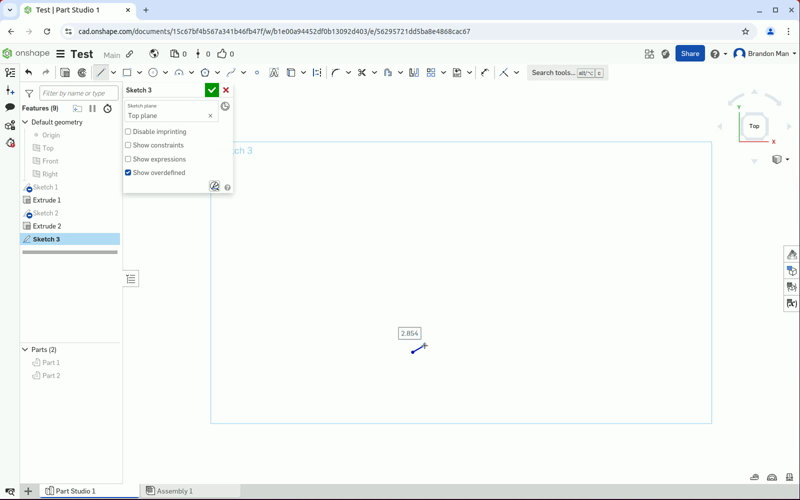
key_down(shift)
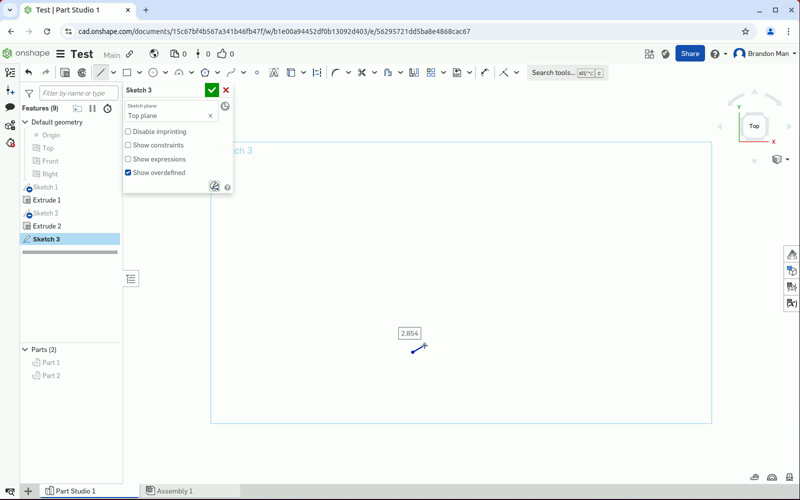
mouse_move(454, 345)
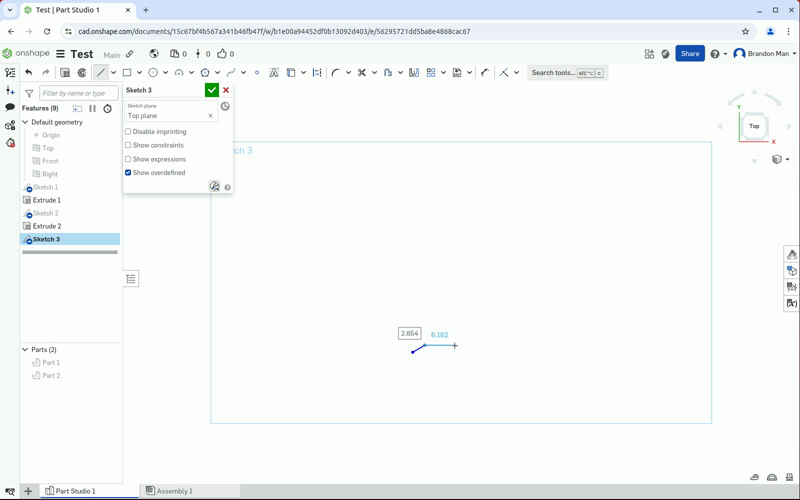
mouse_move(412, 345)
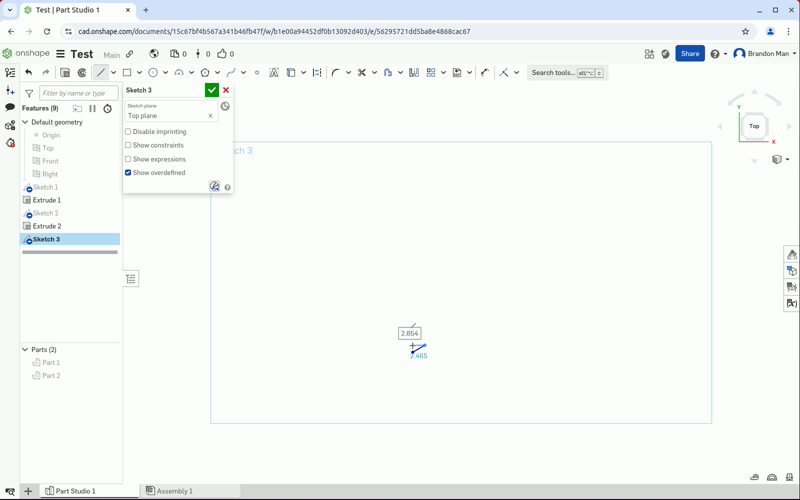
click(412, 345)
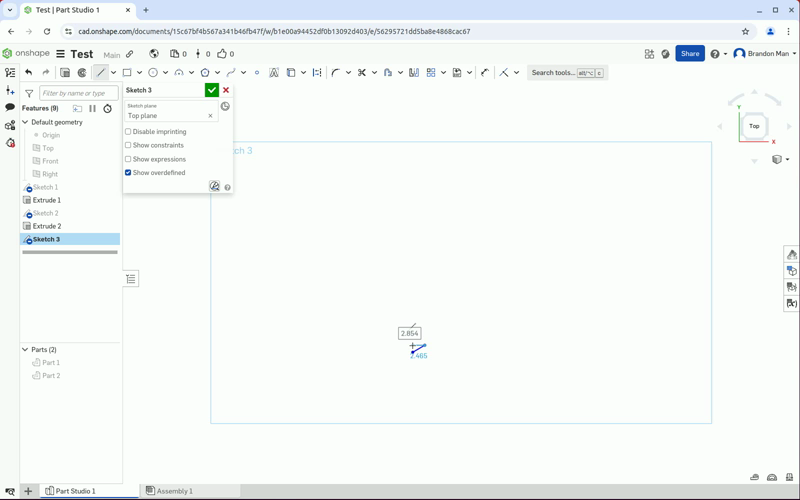
key_up(shift)
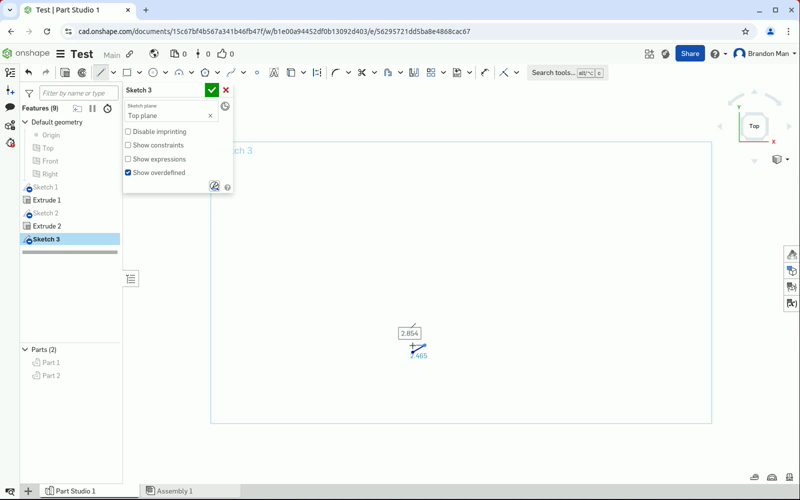
mouse_move(442, 345)
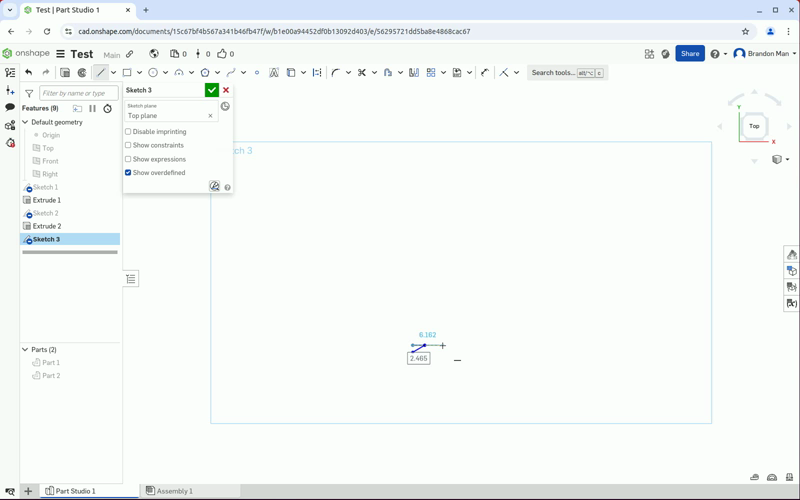
key_down(shift)
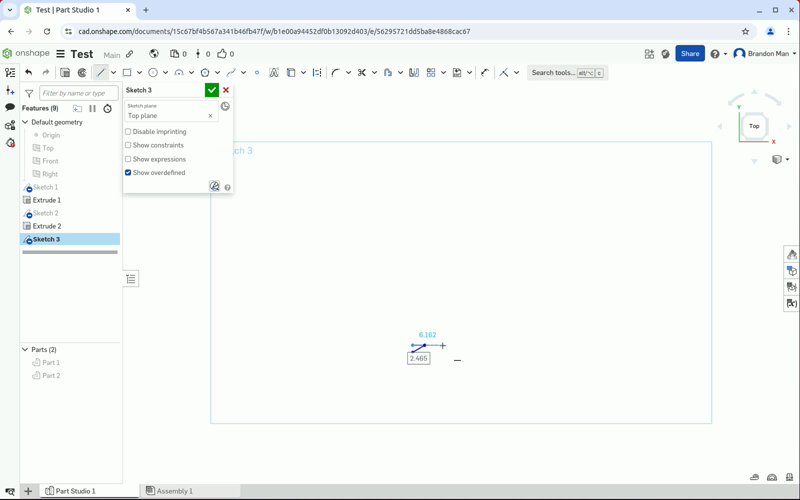
mouse_move(412, 352)
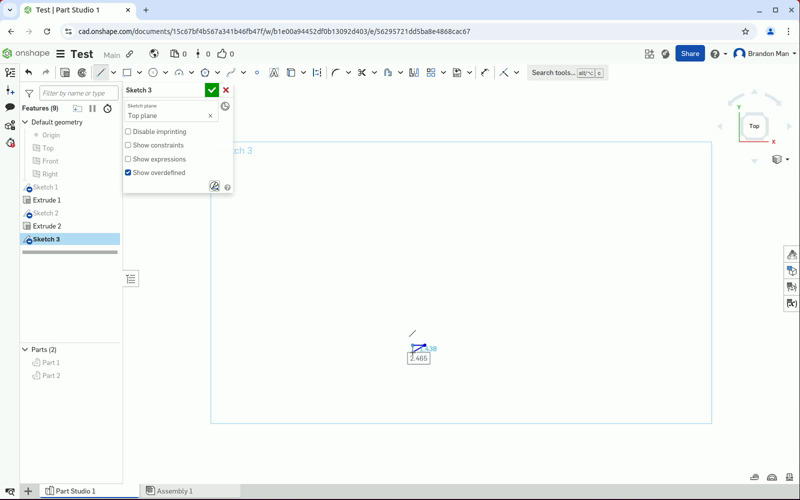
scroll(6)
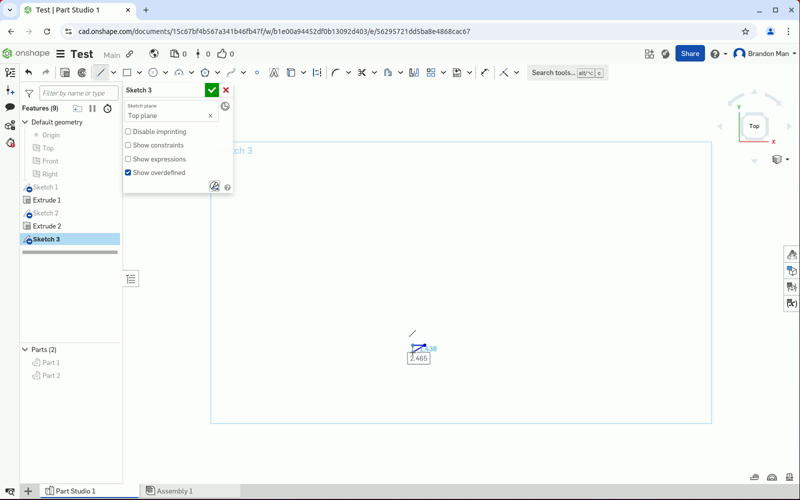
scroll(6)
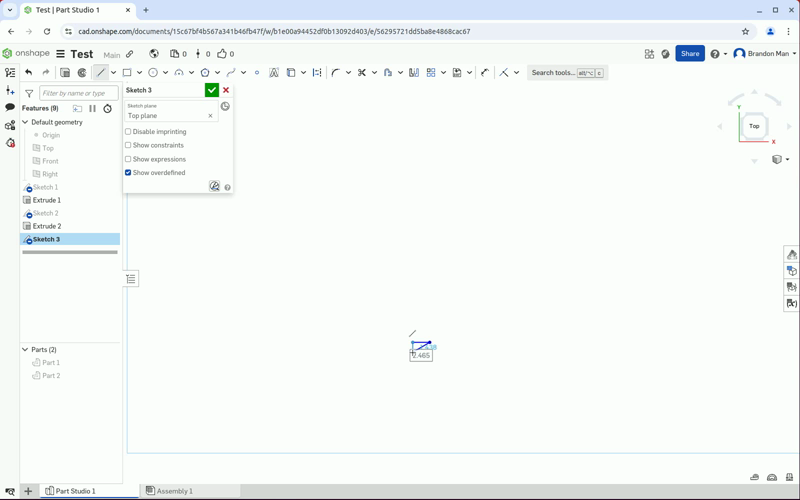
scroll(6)
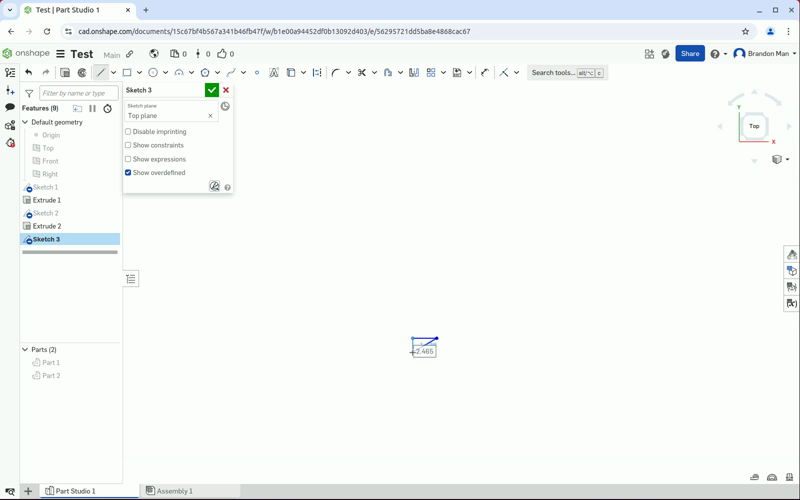
scroll(6)
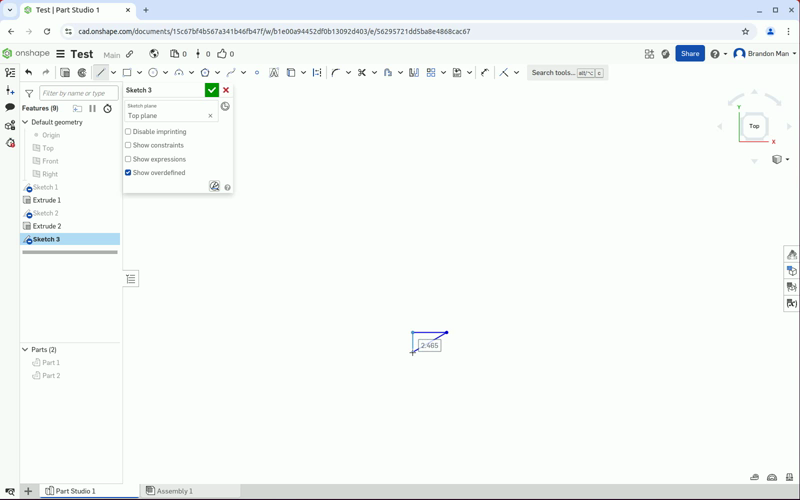
scroll(6)
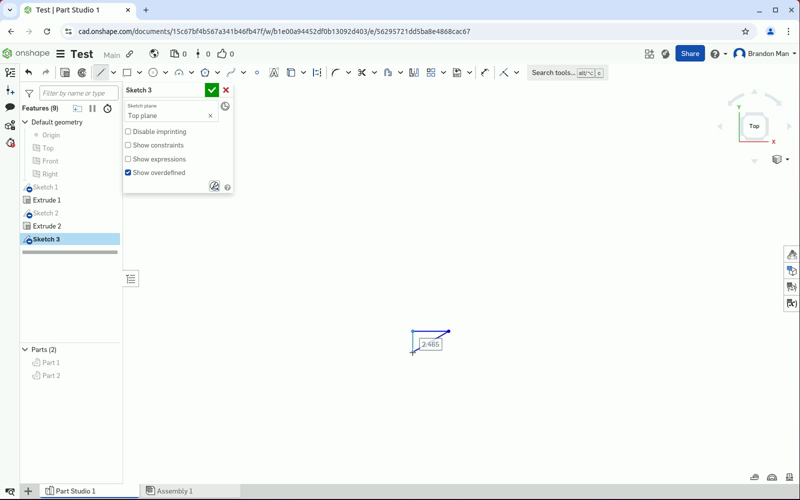
scroll(6)
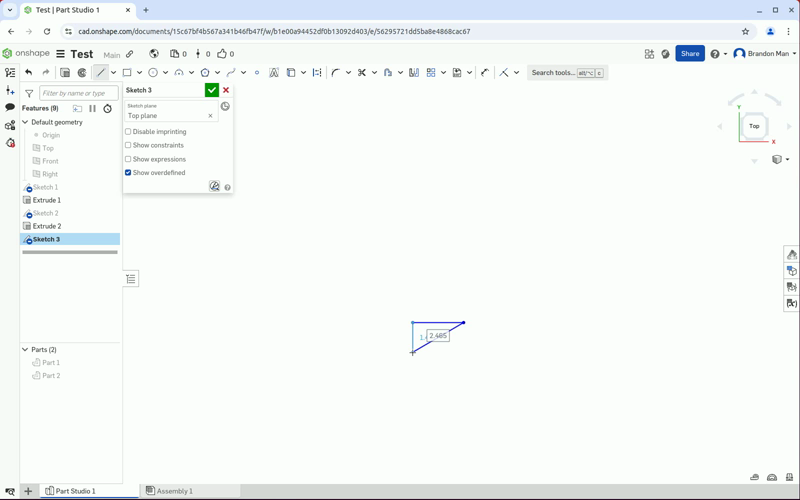
scroll(6)
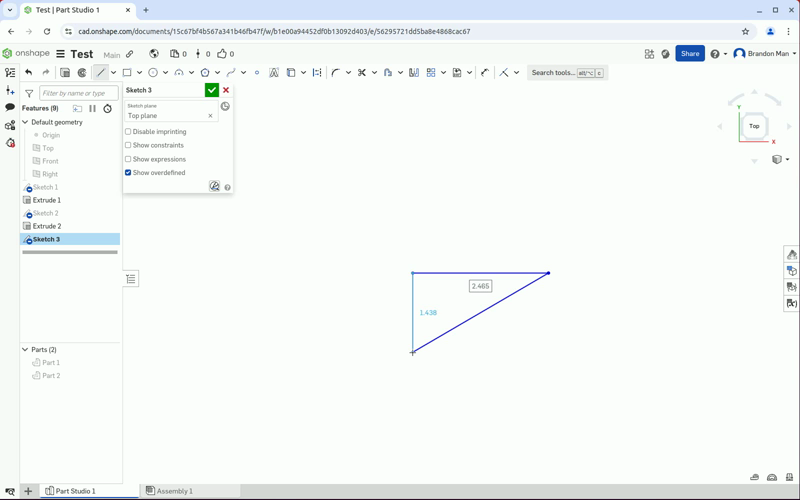
key_up(shift)
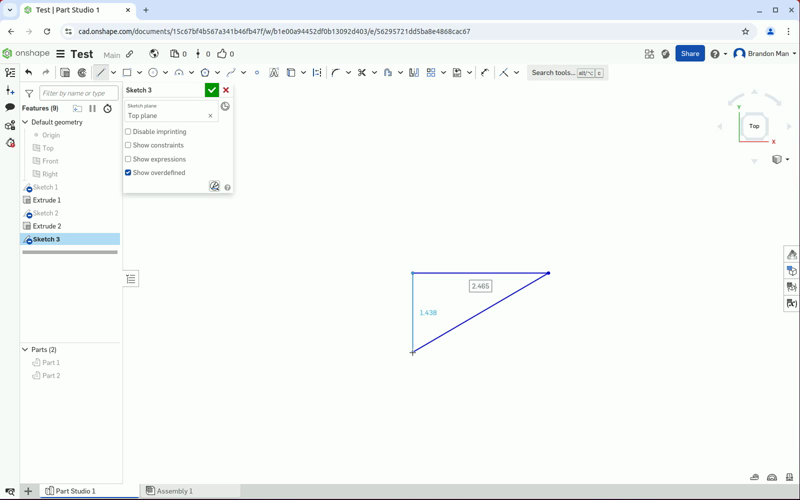
click(412, 352)
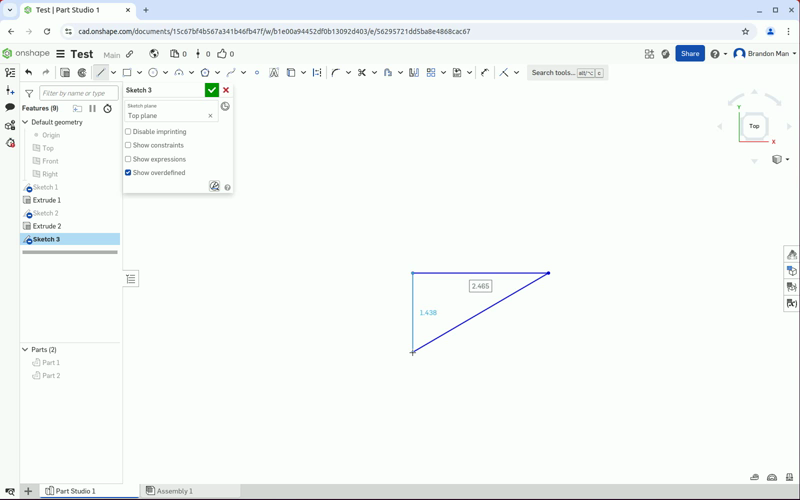
scroll(-6)
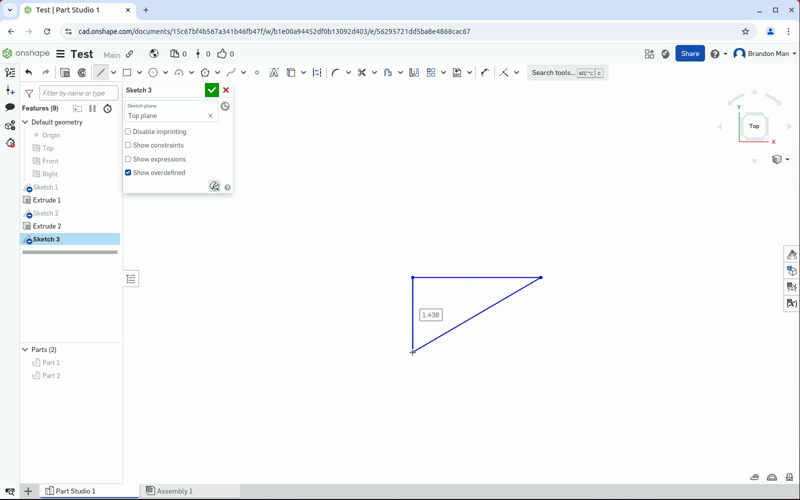
scroll(-6)
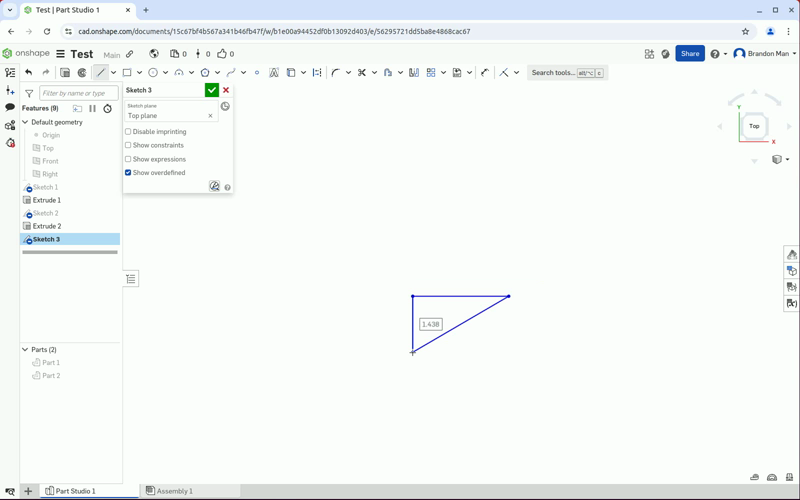
scroll(-6)
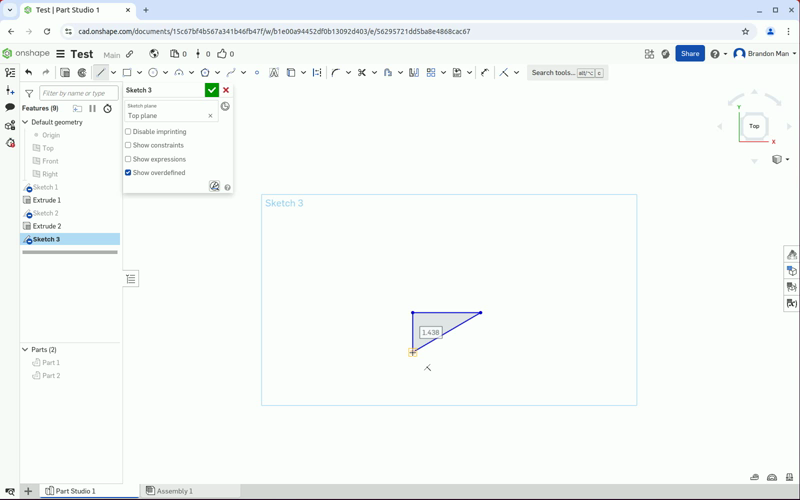
scroll(-6)
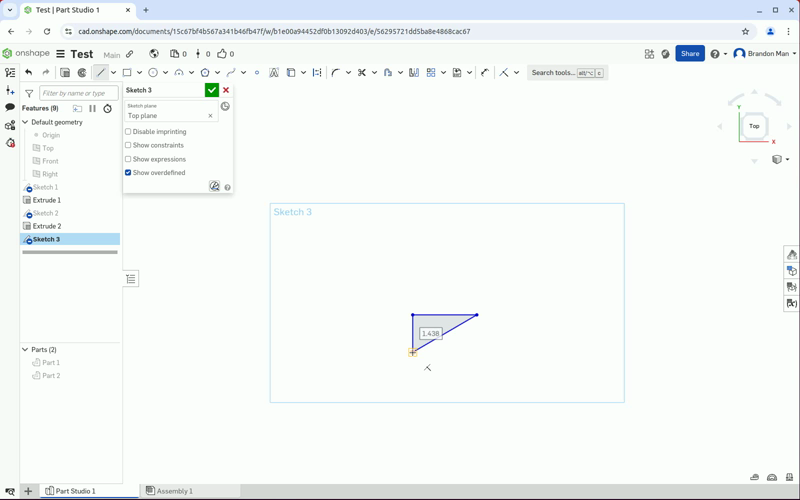
scroll(-6)
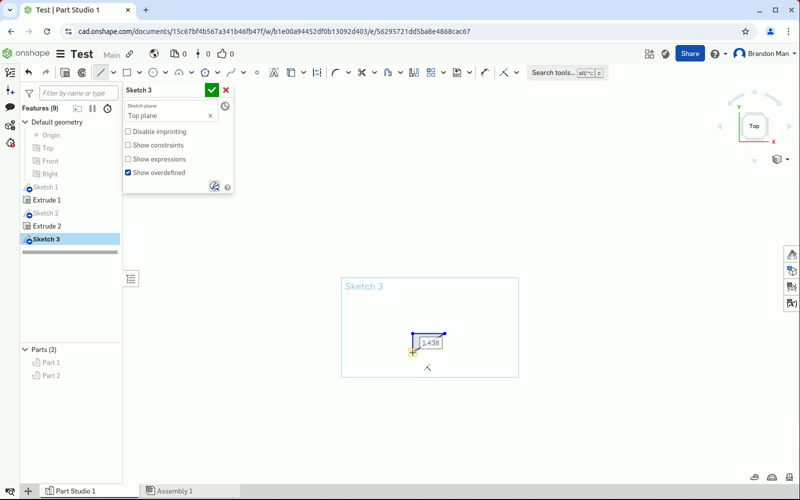
scroll(-6)
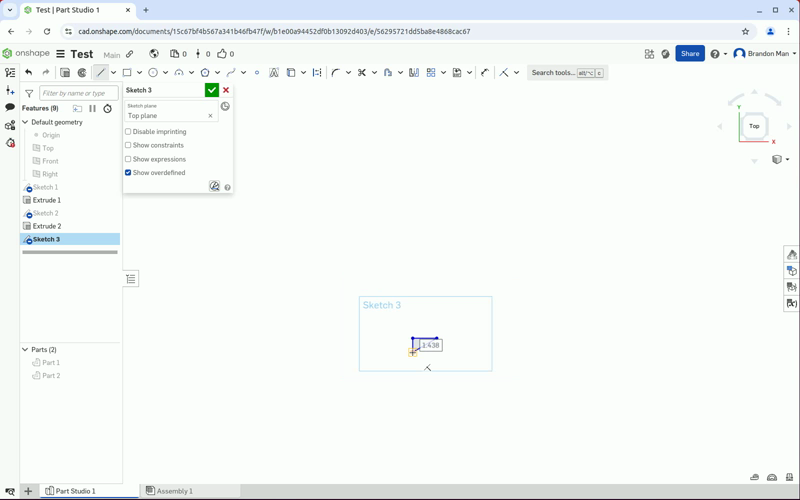
scroll(-6)
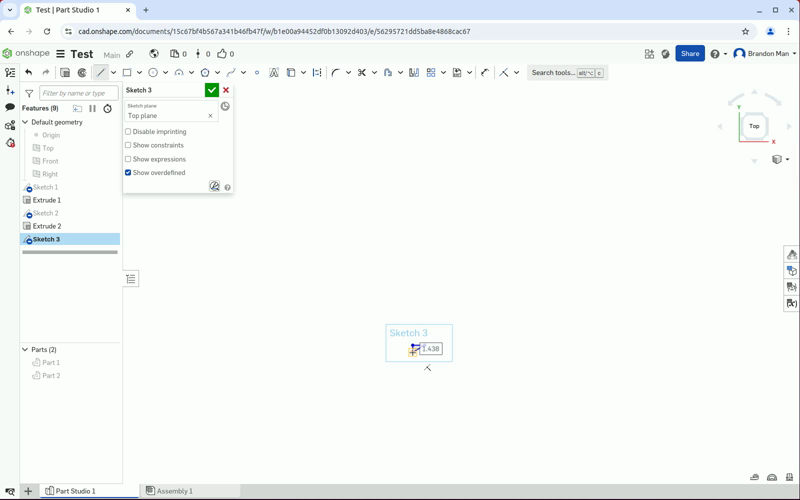
key(esc)
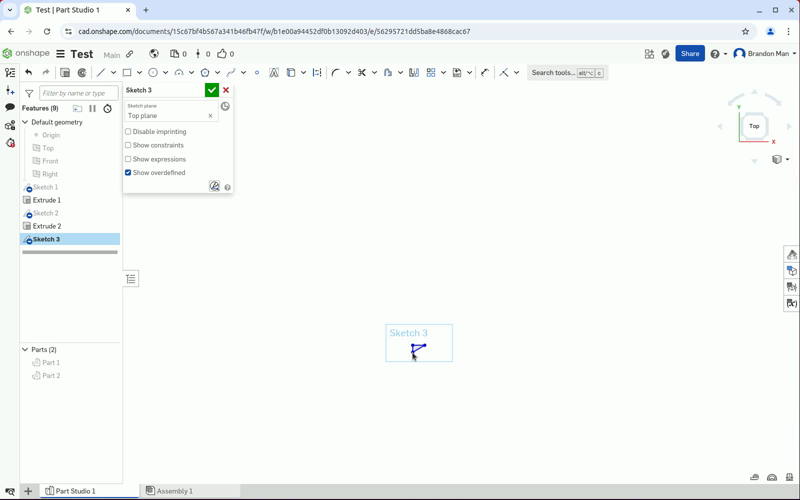
mouse_move(416, 345)
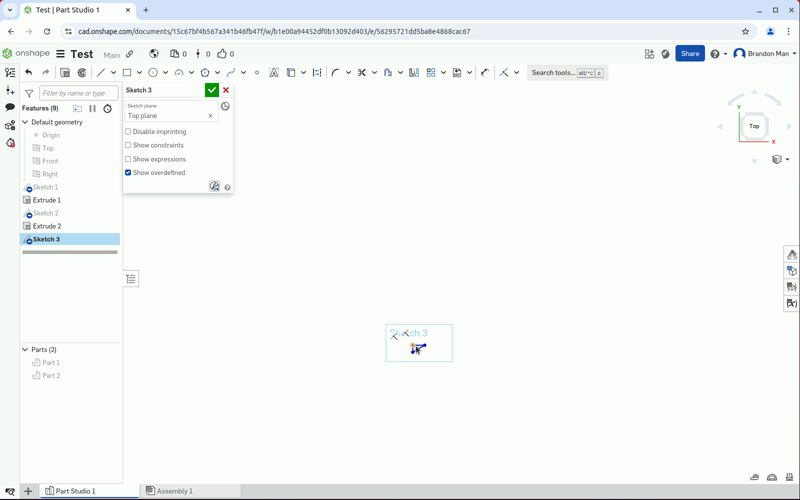
scroll(6)
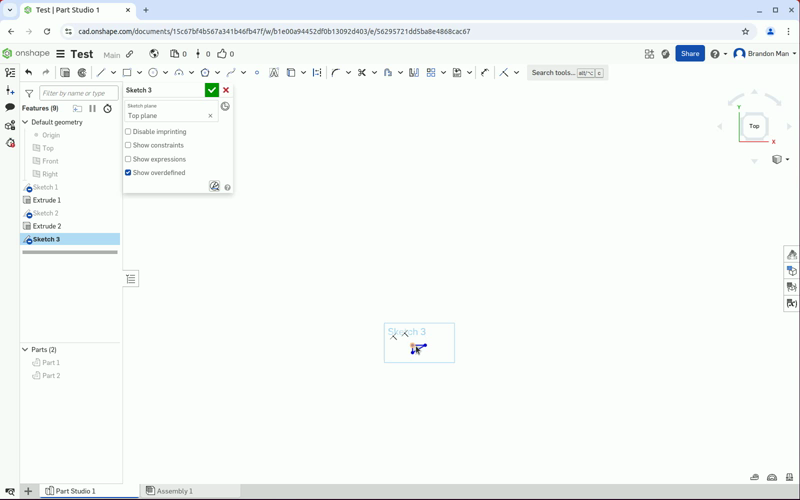
scroll(6)
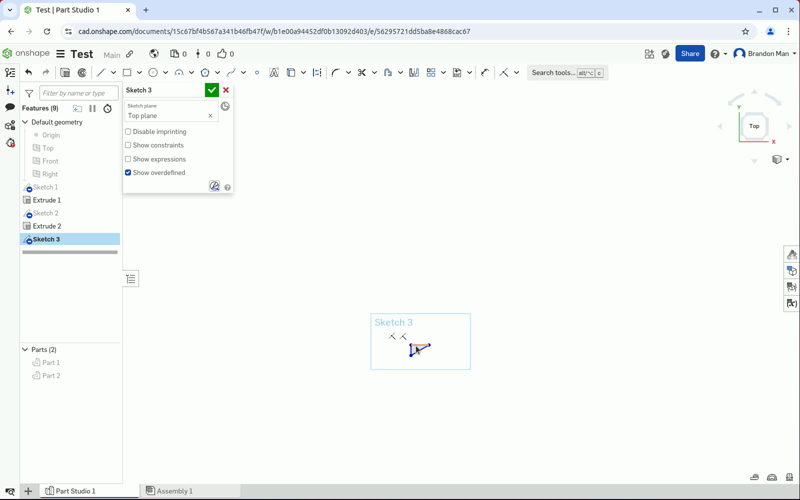
scroll(6)
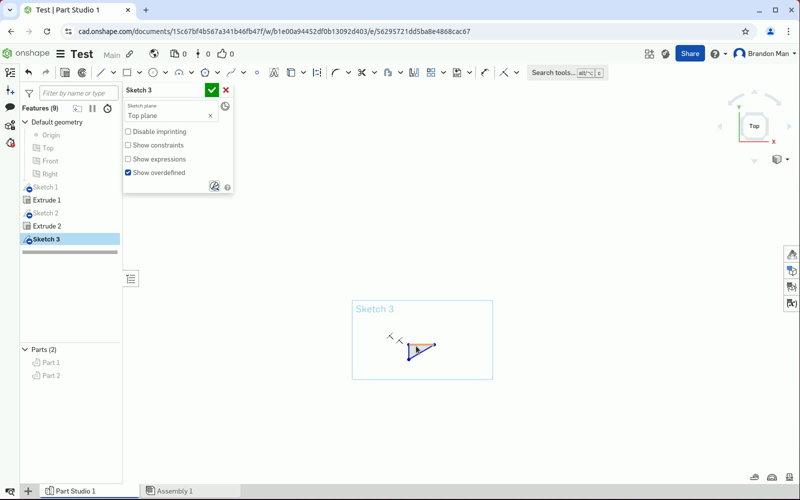
scroll(6)
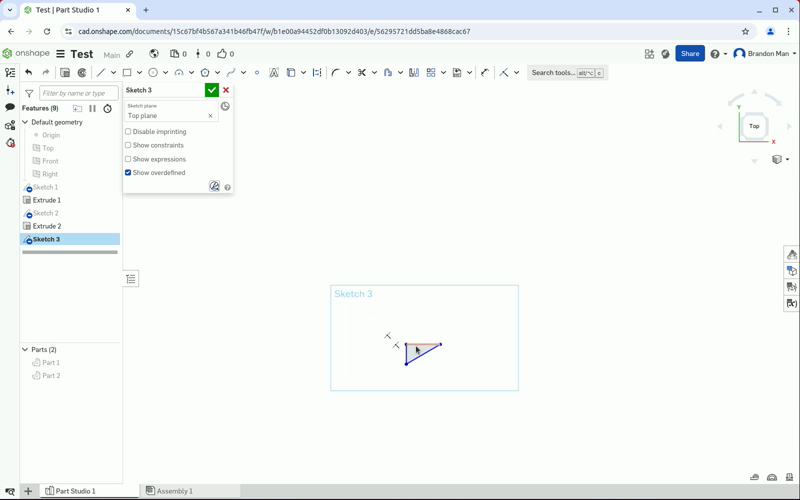
scroll(6)
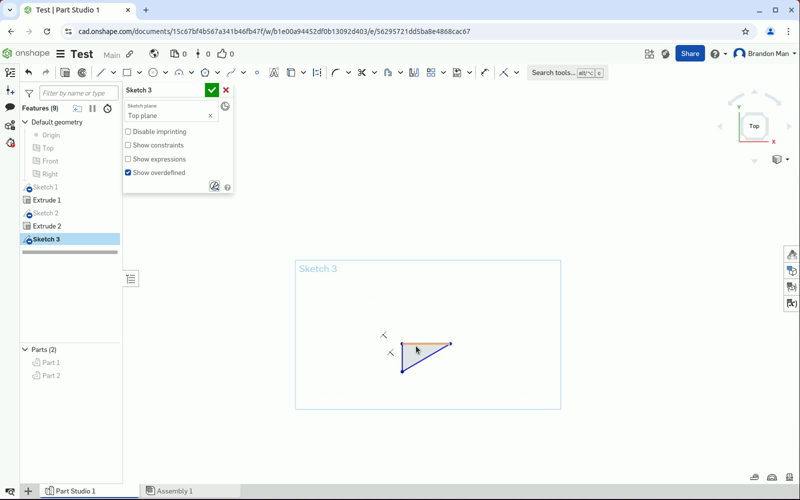
scroll(6)
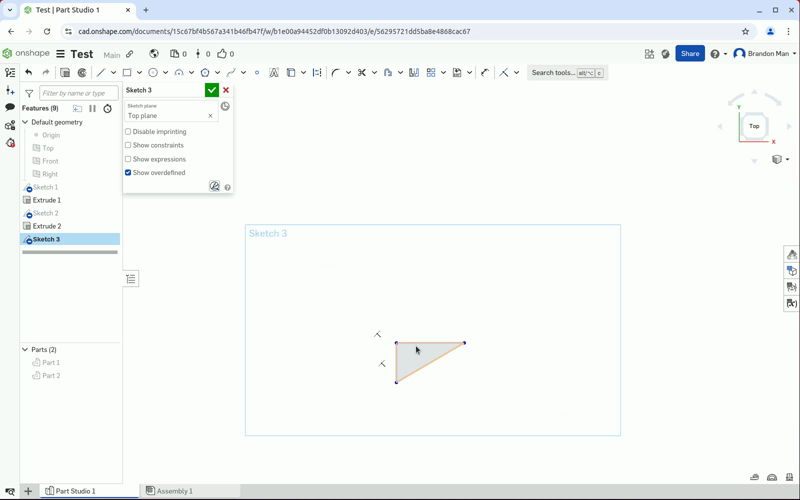
scroll(6)
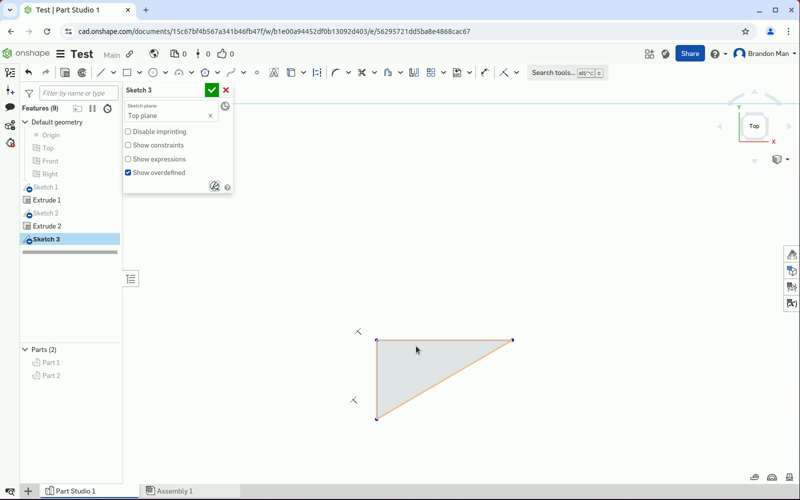
click(416, 345)
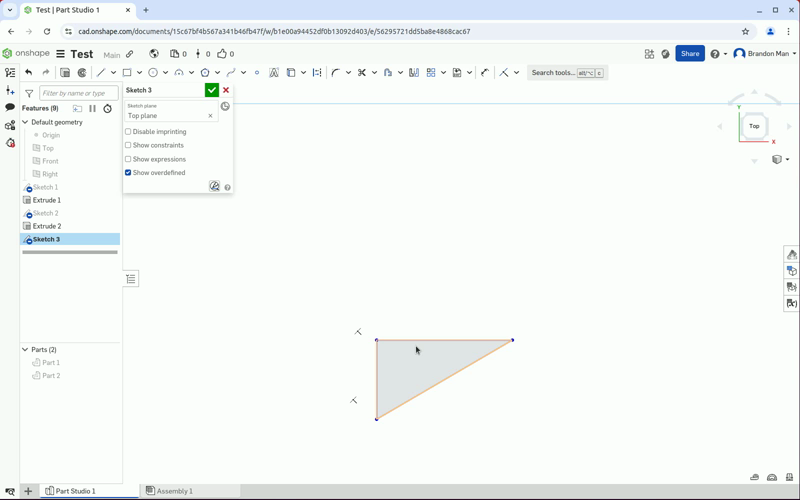
scroll(-6)
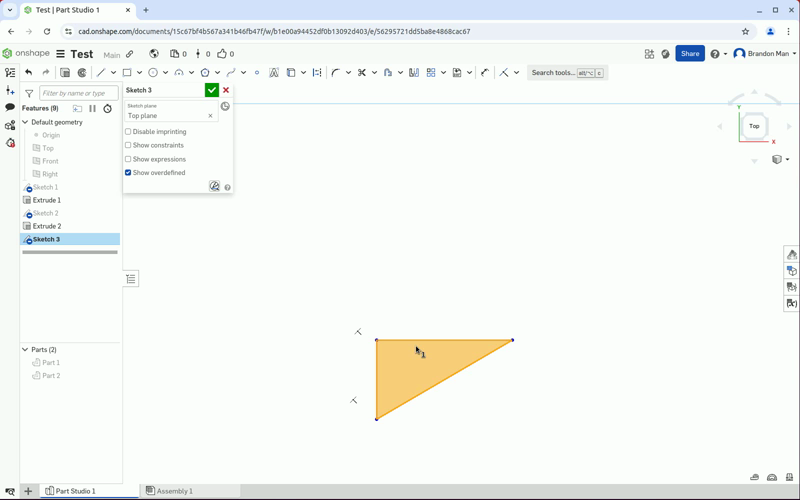
scroll(-6)
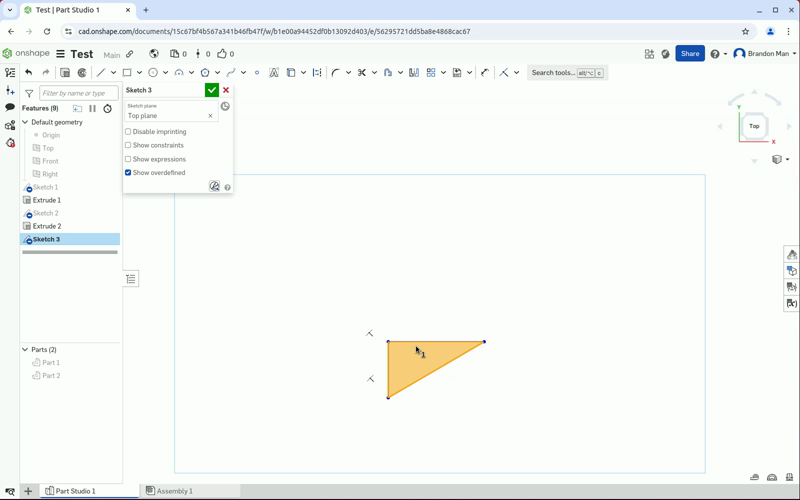
scroll(-6)
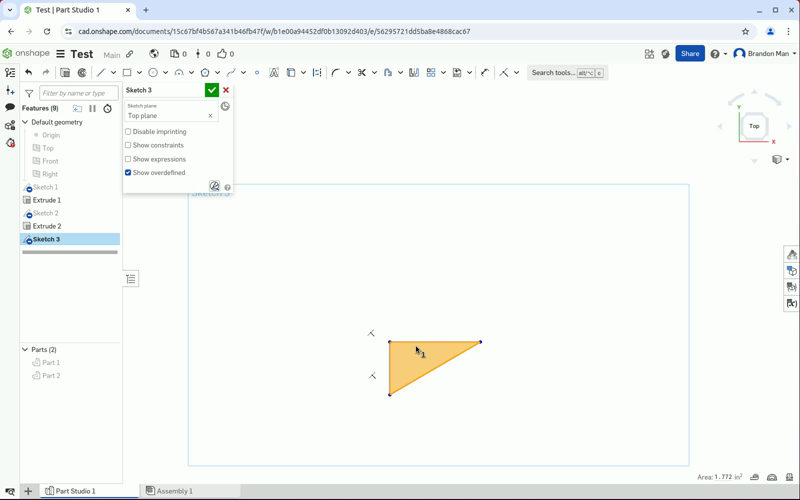
scroll(-6)
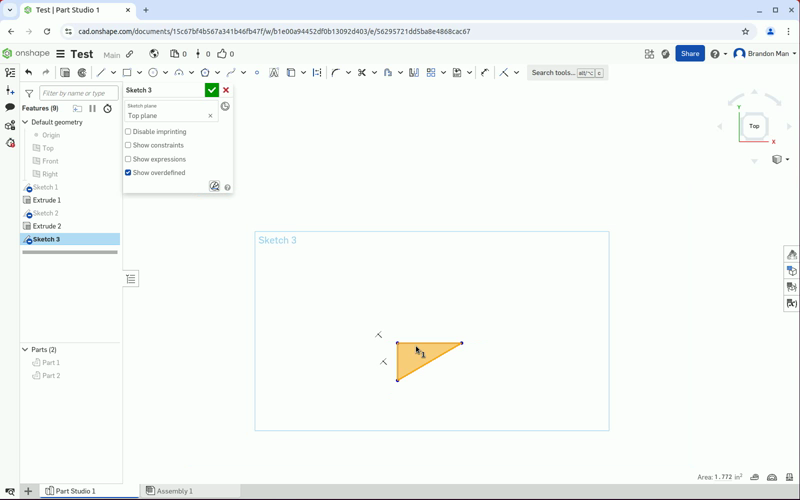
scroll(-6)
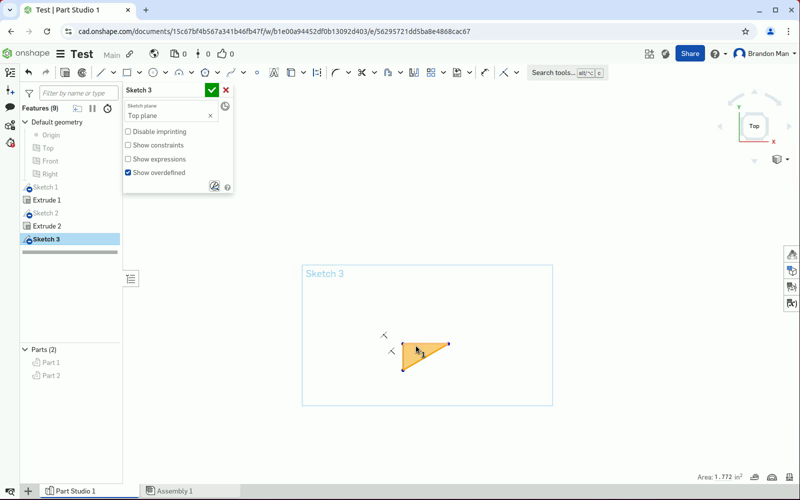
scroll(-6)
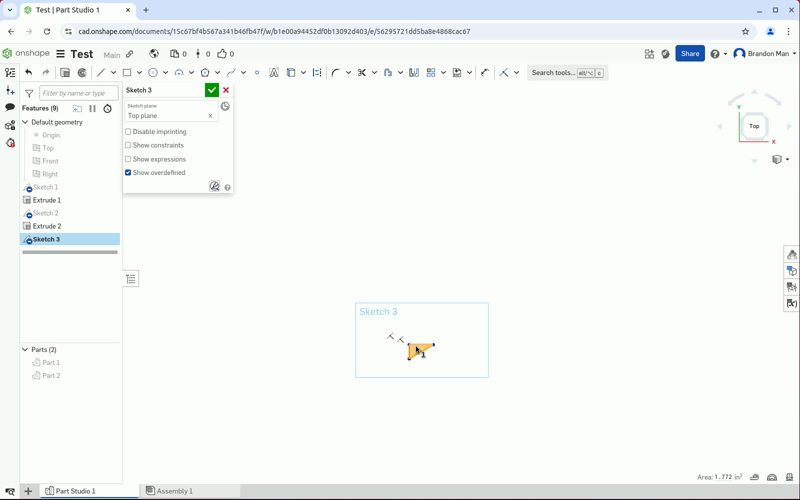
scroll(-6)
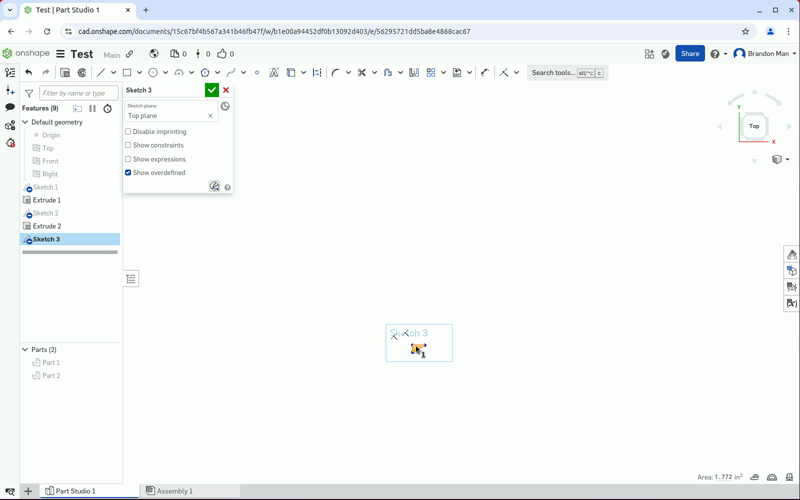
mouse_move(73, 352)
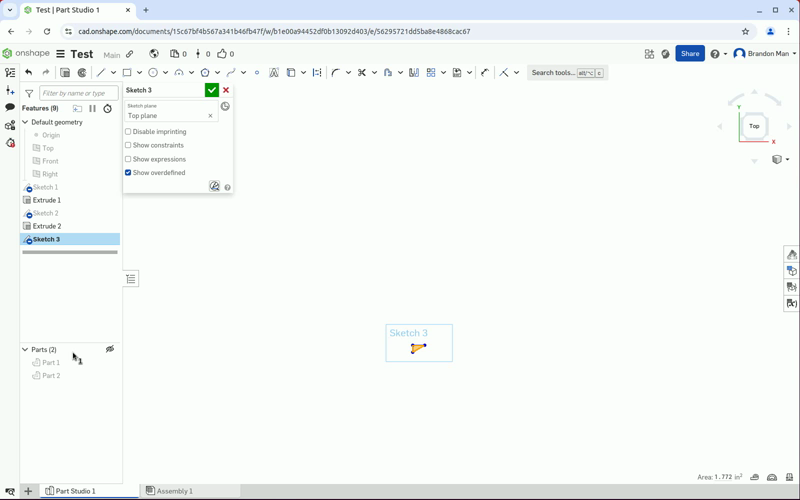
key(shift+y)
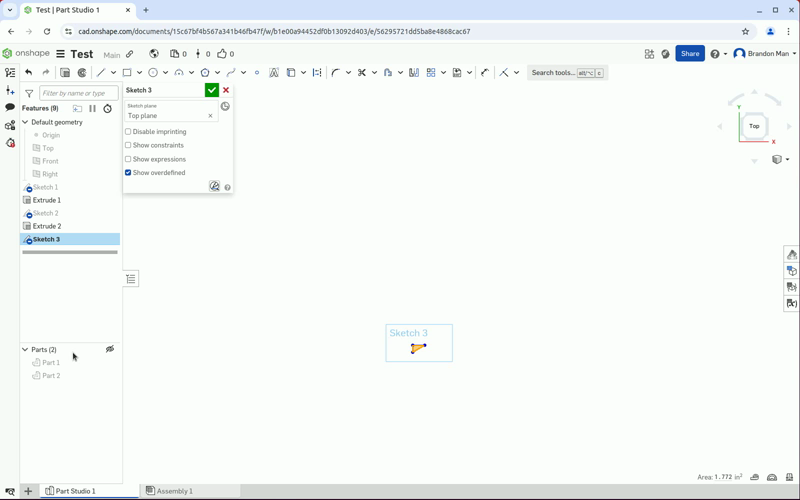
key(shift+e)
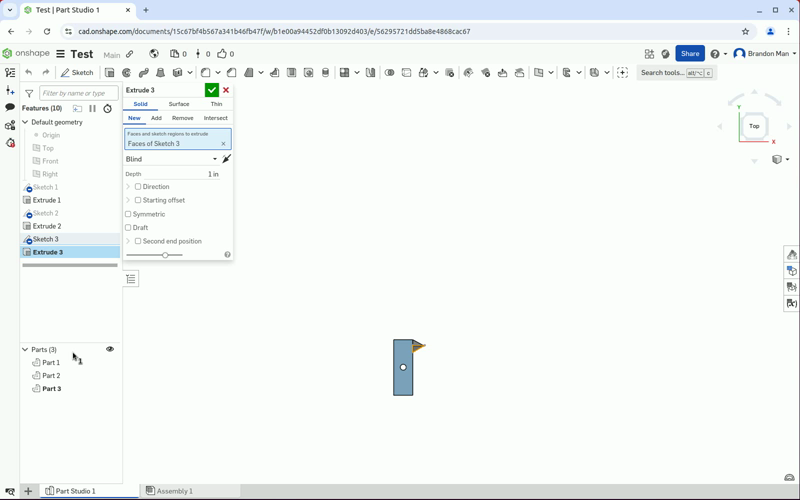
mouse_move(143, 106)
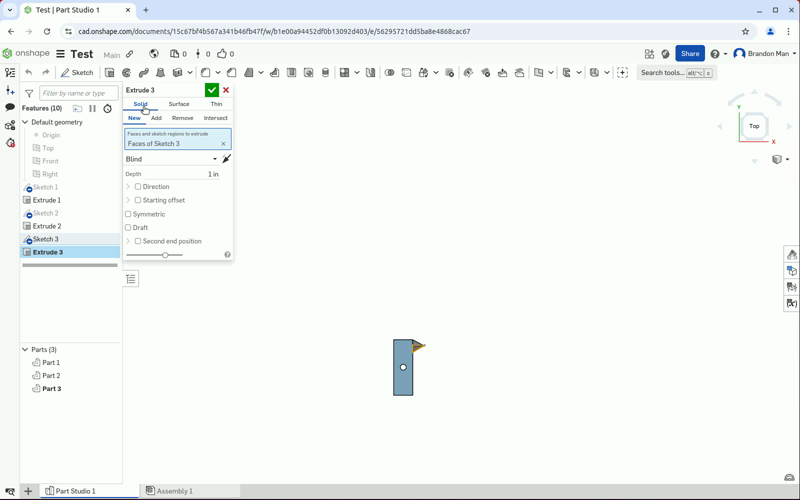
click(143, 106)
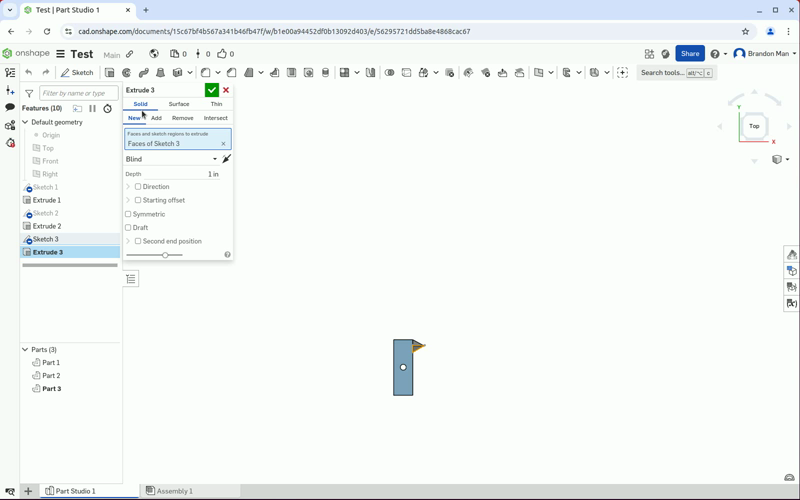
mouse_move(137, 120)
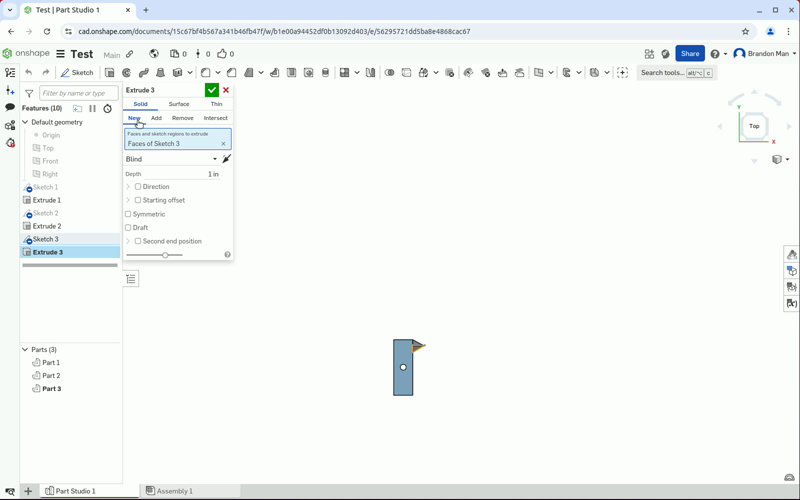
click(137, 120)
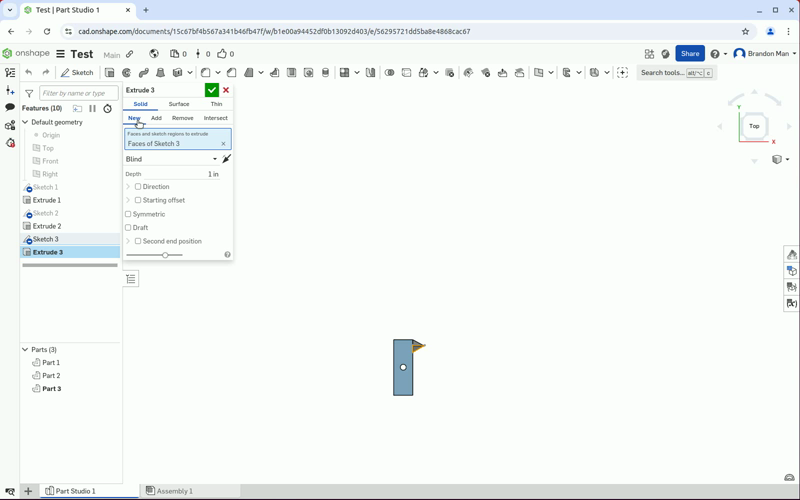
key(tab, 4)
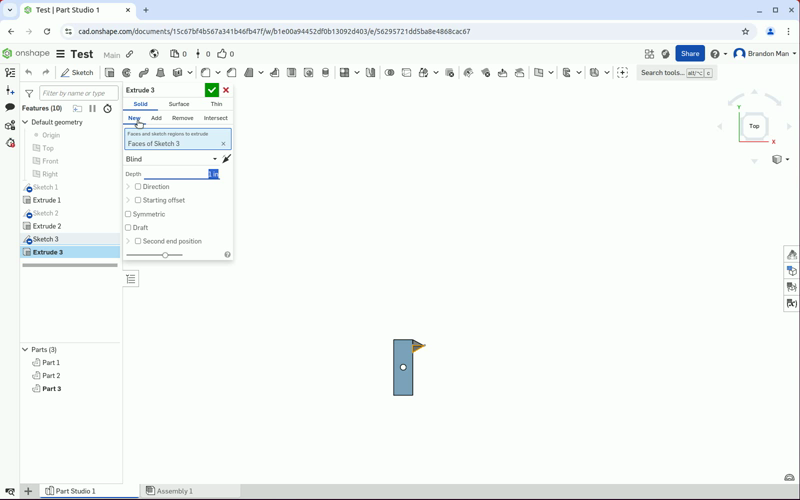
text(1.204)
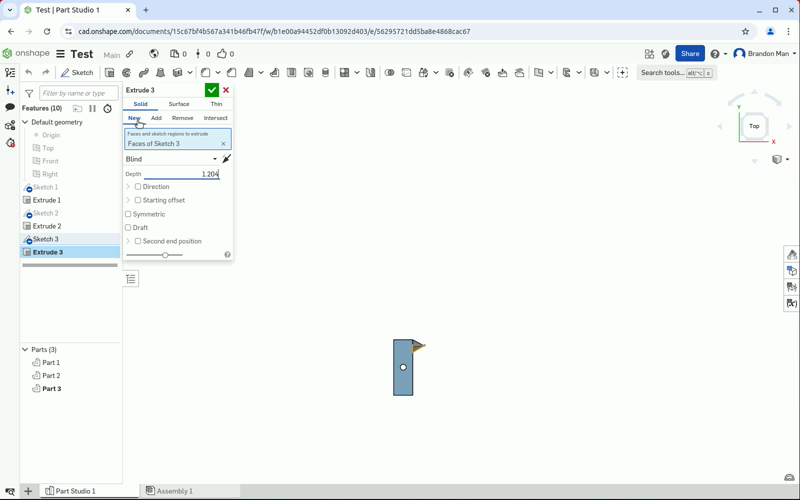
key(enter)
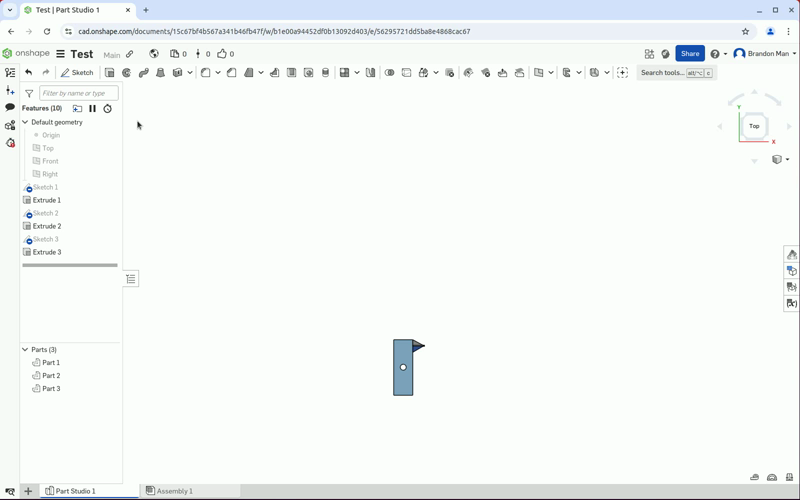
key(shift+h)
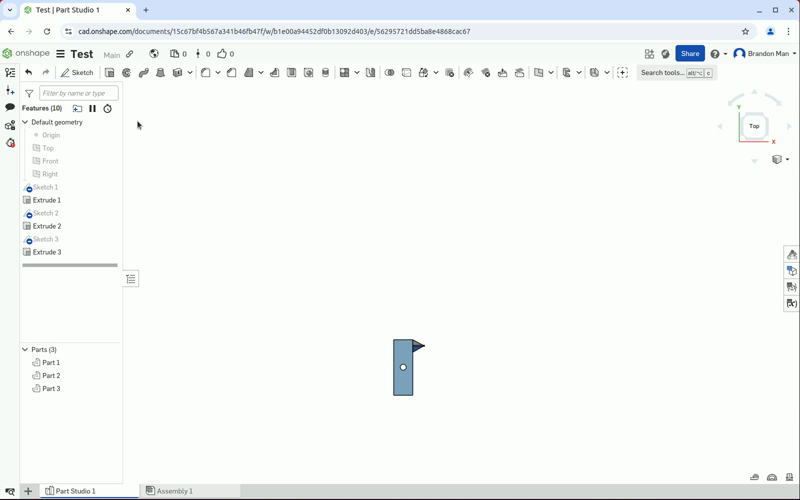
key(shift+h)
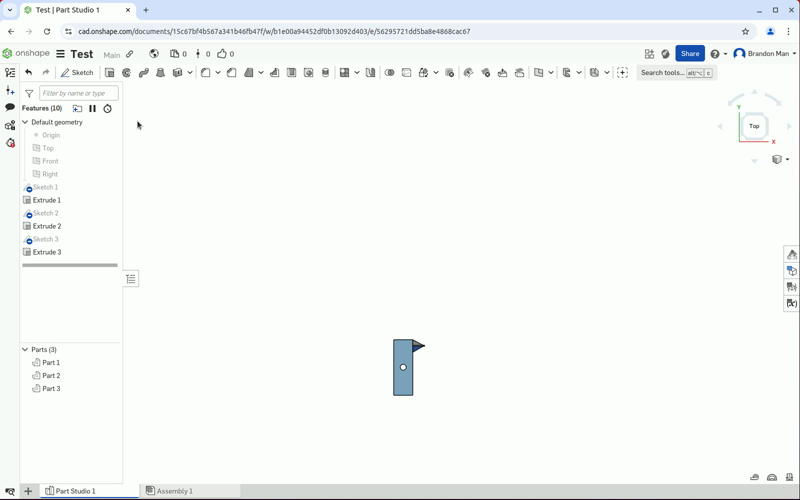
mouse_move(73, 189)
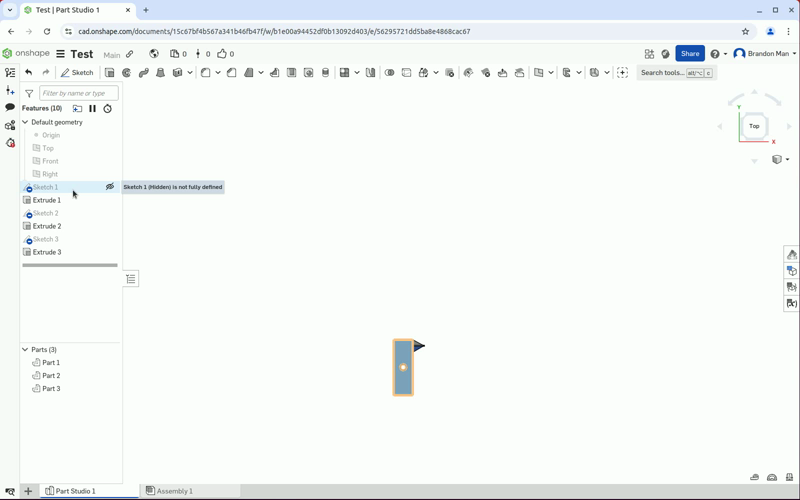
click(73, 189)
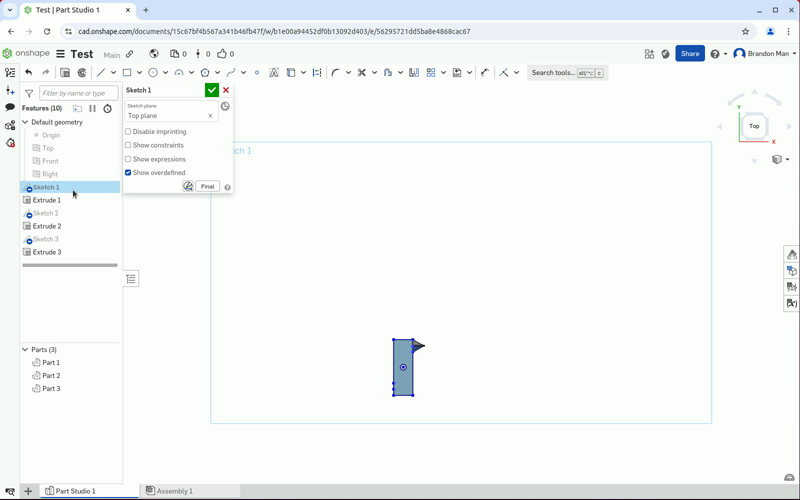
mouse_move(229, 92)
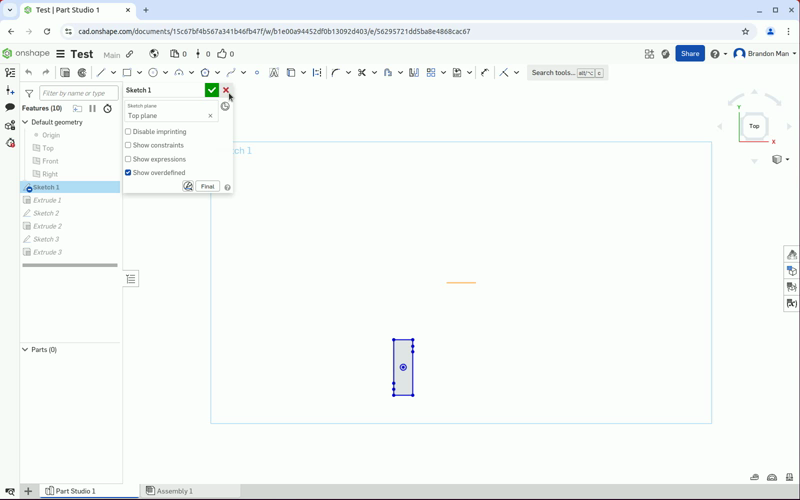
click(229, 92)
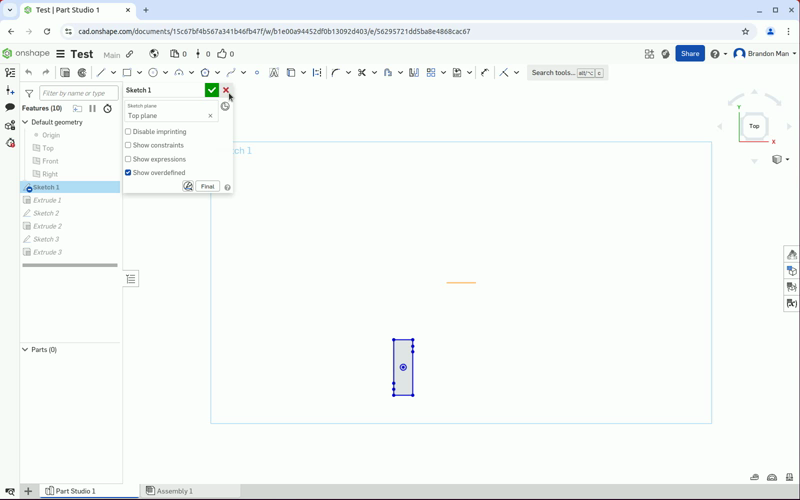
key(shift+s)
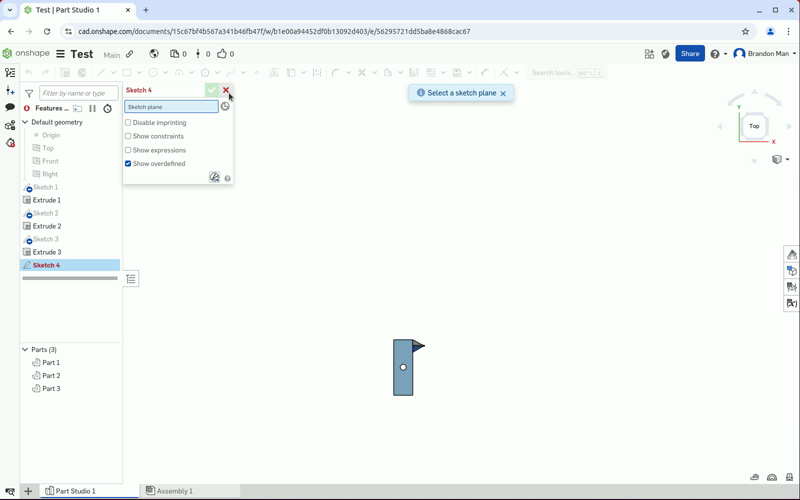
mouse_move(73, 150)
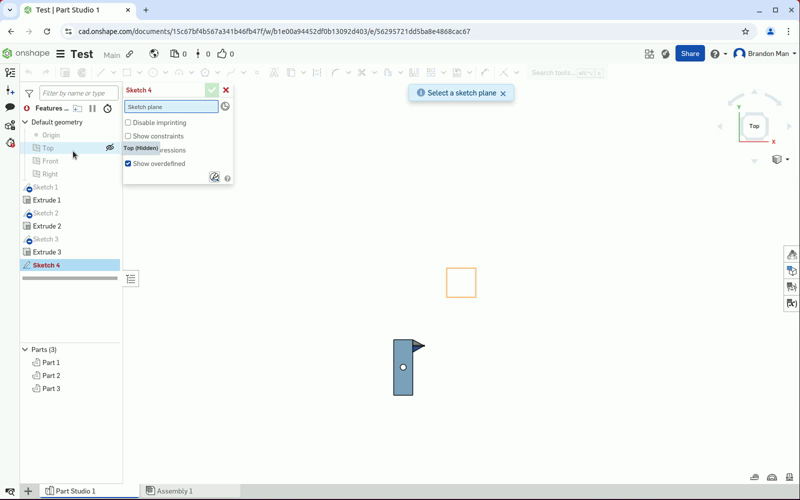
click(73, 150)
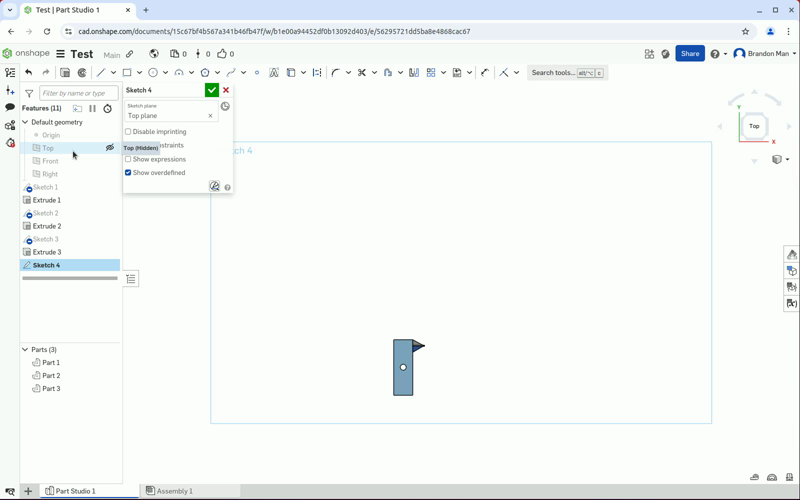
mouse_move(73, 352)
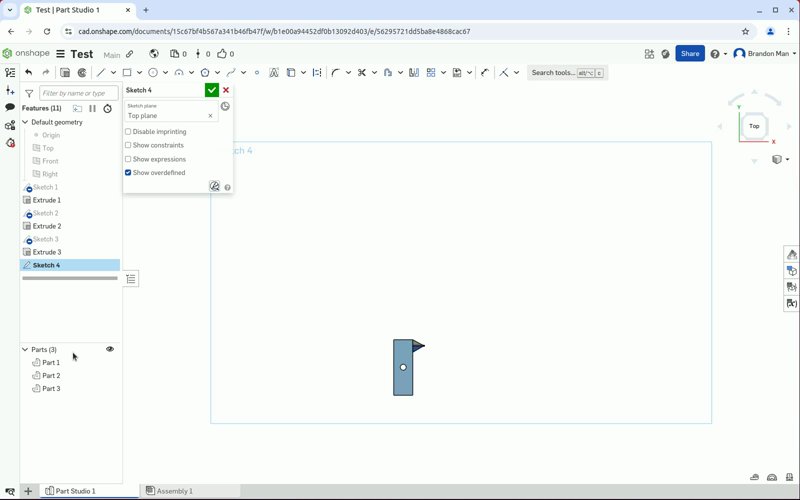
key(y)
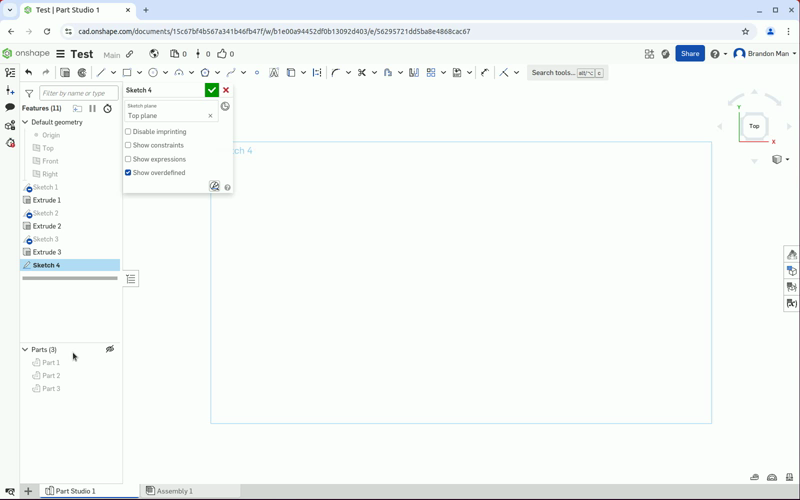
key(l)
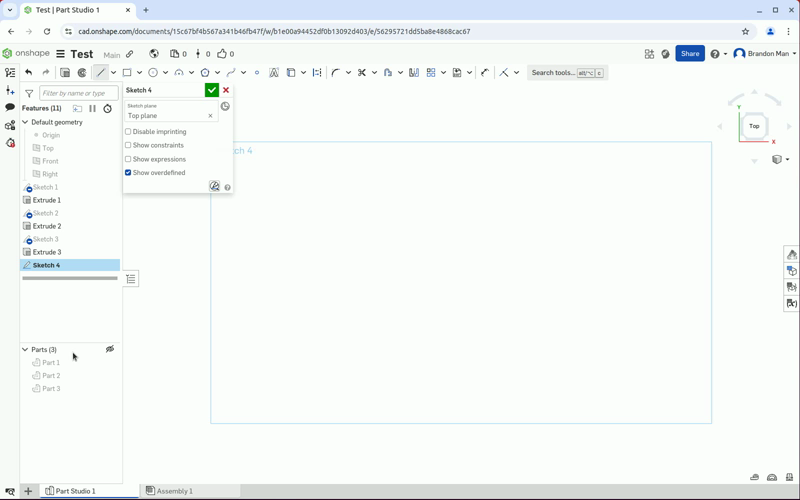
key_down(shift)
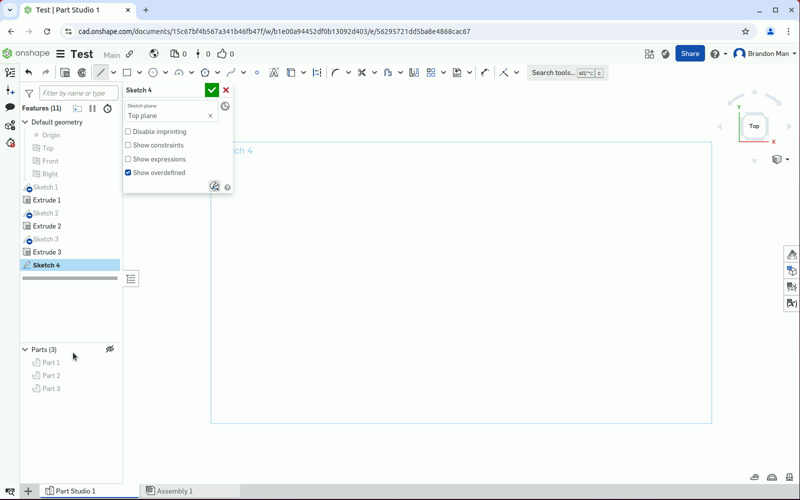
mouse_move(383, 389)
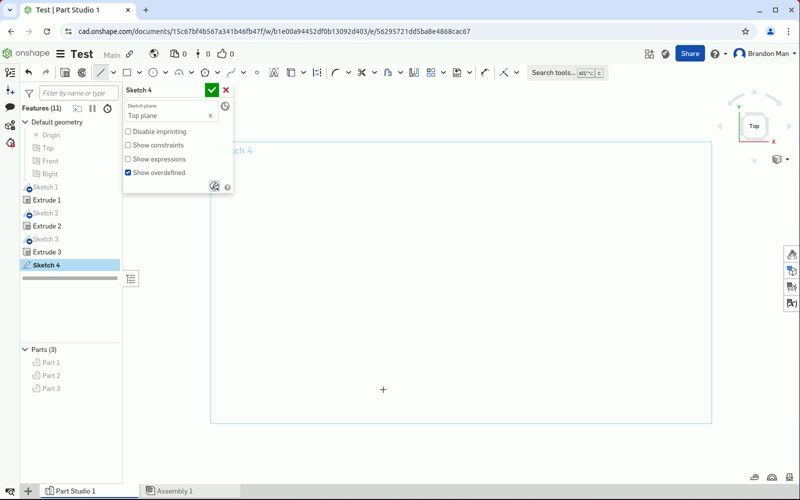
click(383, 389)
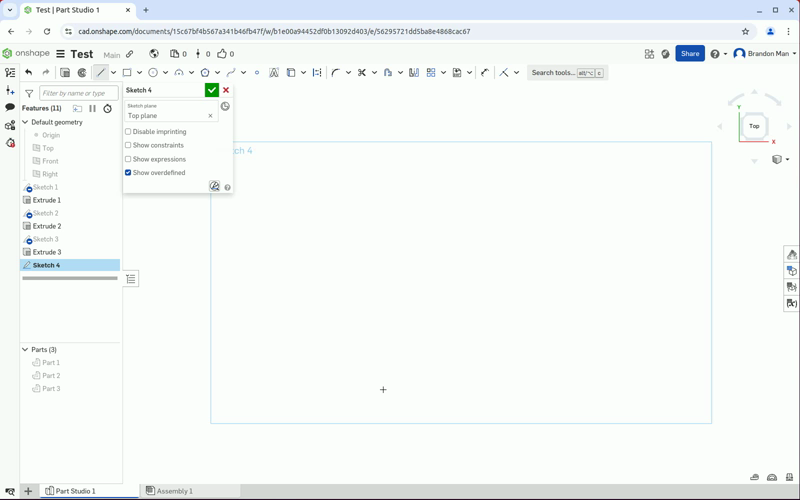
key_up(shift)
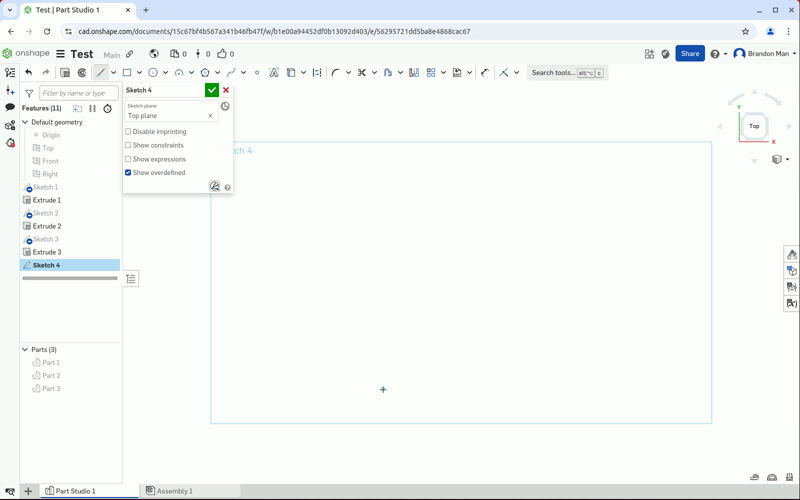
key_down(shift)
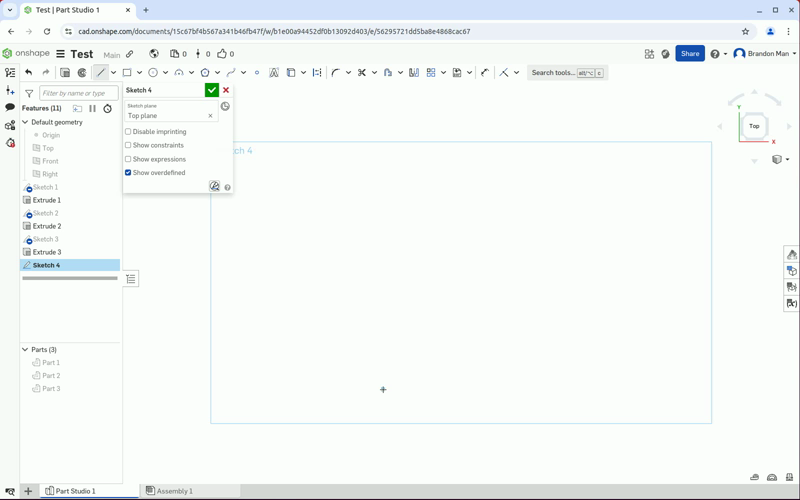
mouse_move(413, 389)
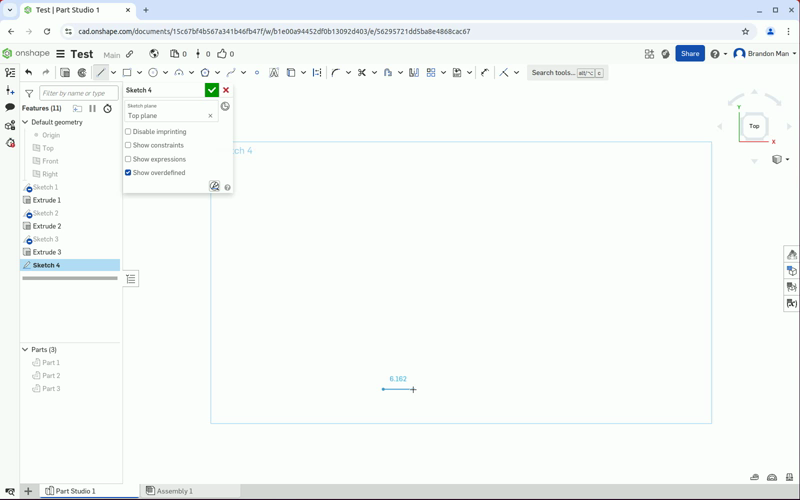
mouse_move(395, 389)
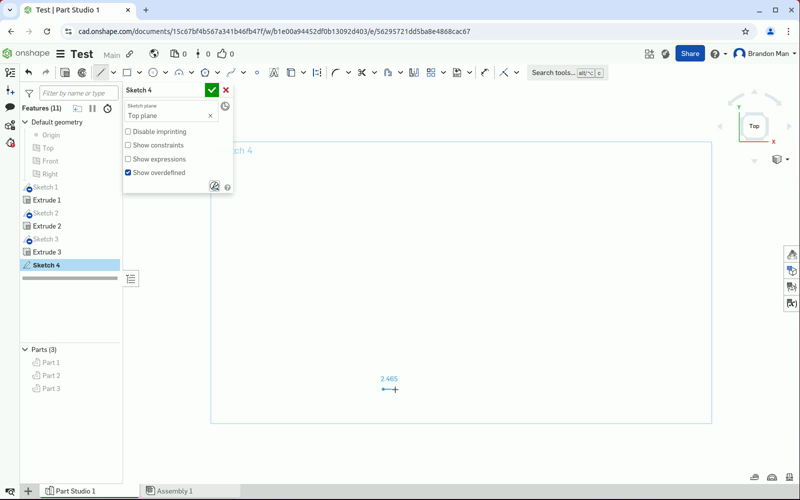
click(395, 389)
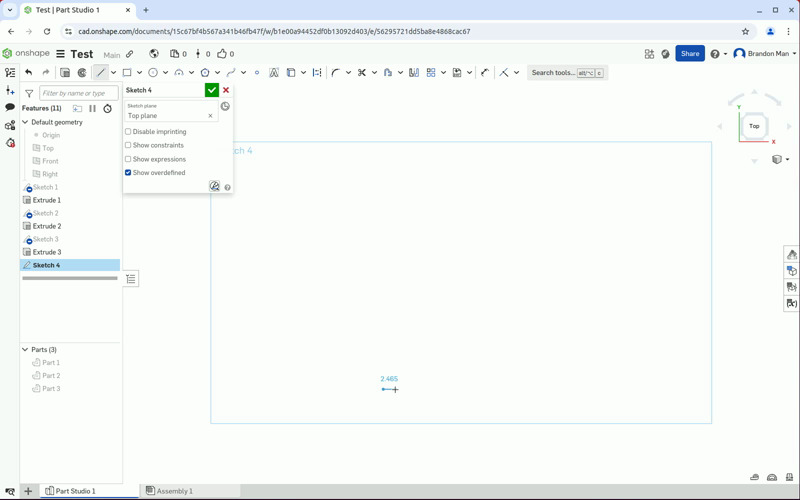
key_up(shift)
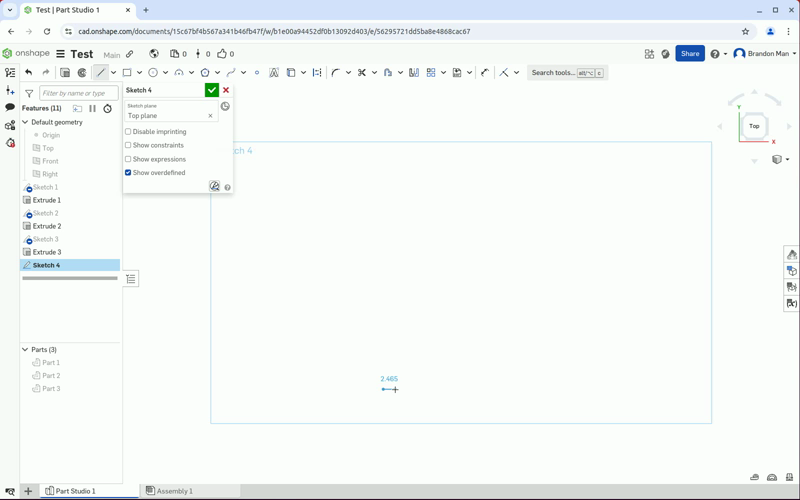
key_down(shift)
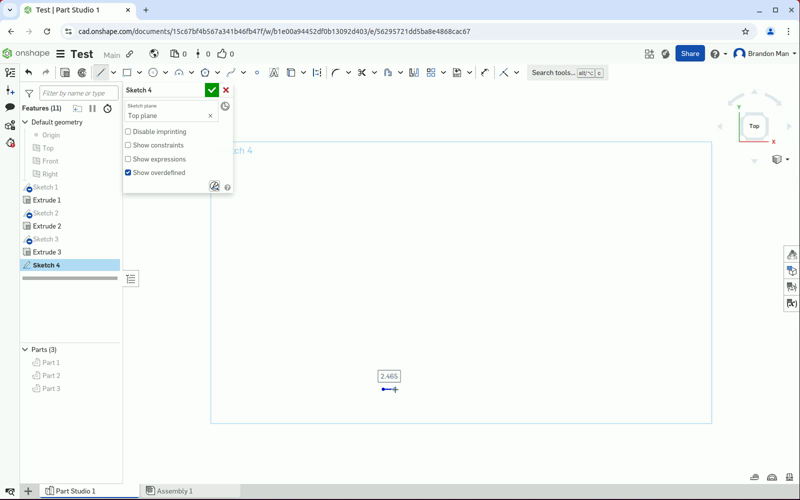
mouse_move(425, 389)
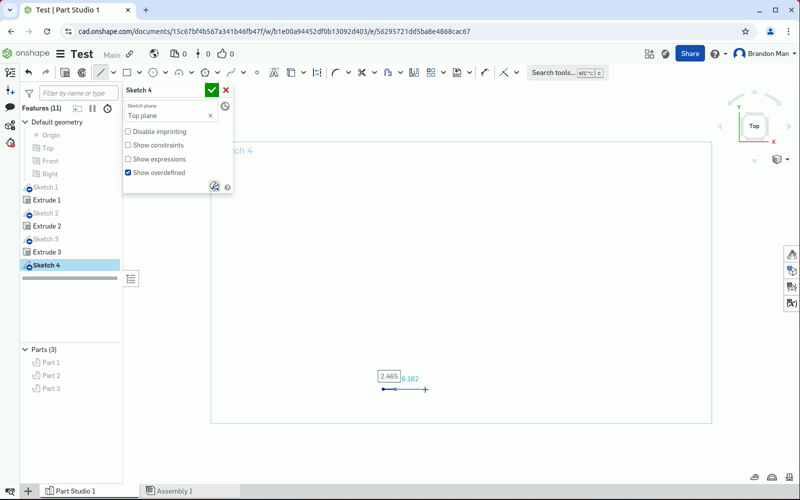
mouse_move(395, 382)
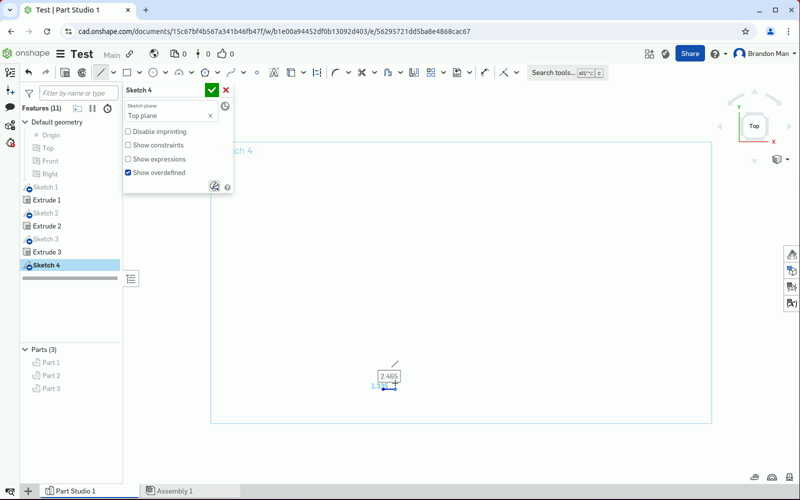
scroll(6)
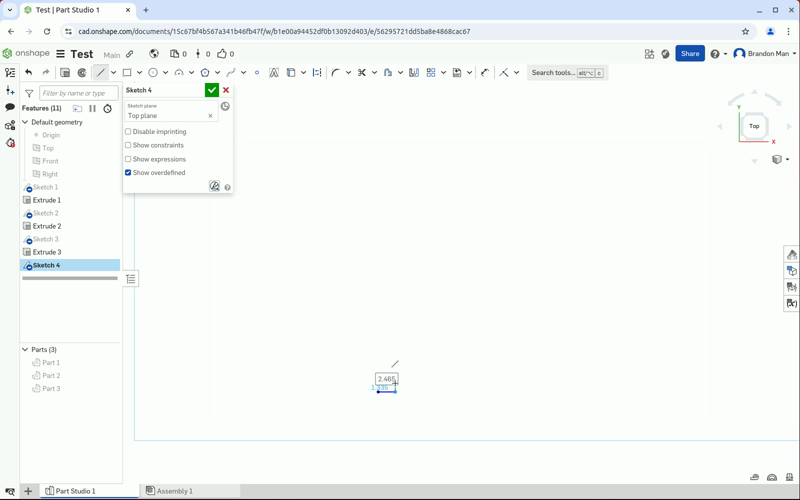
scroll(6)
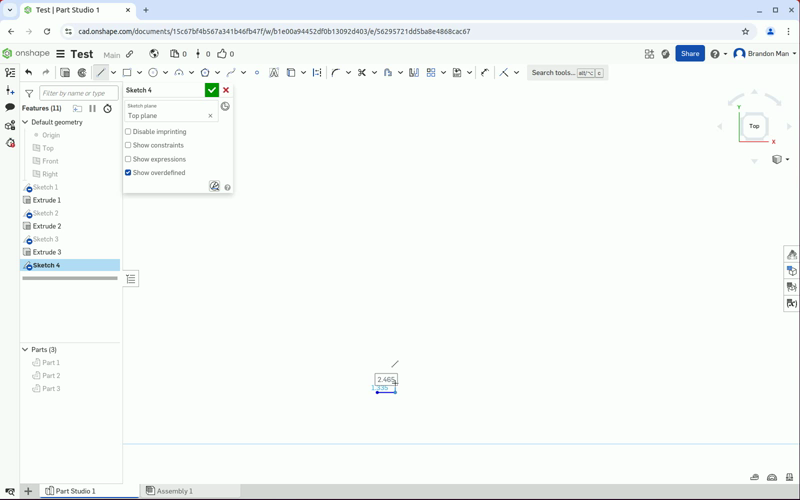
scroll(6)
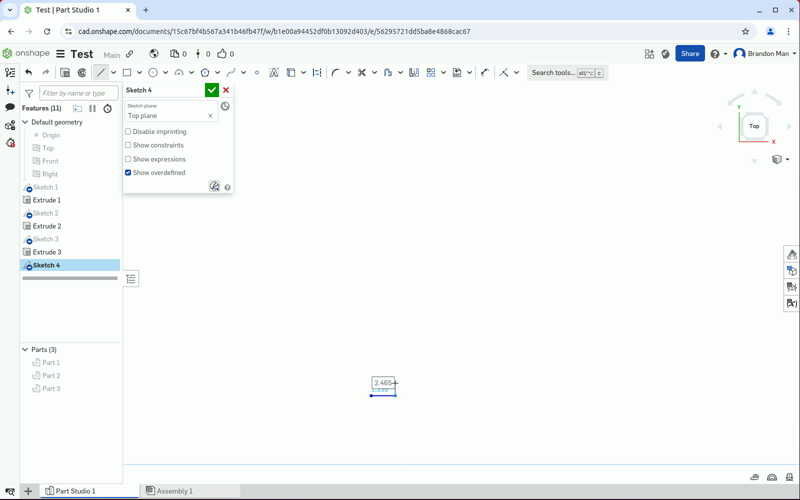
scroll(6)
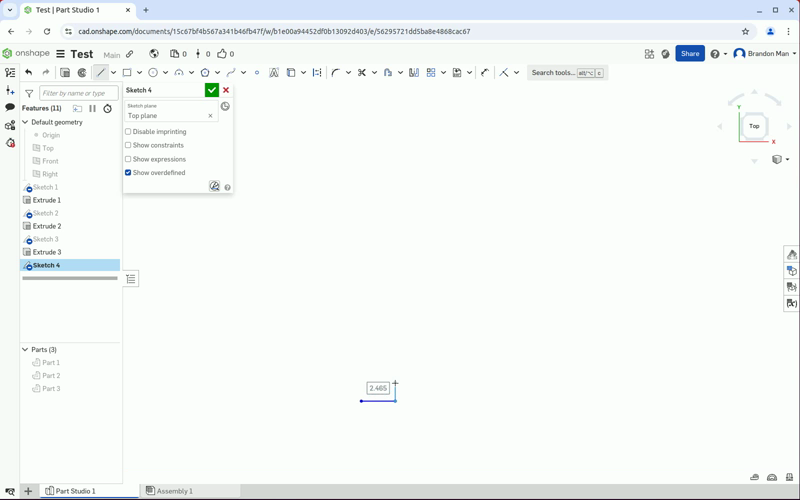
scroll(6)
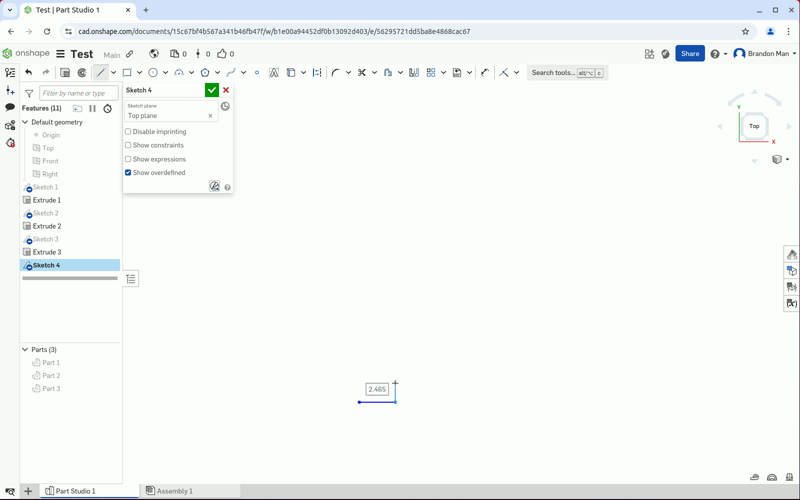
scroll(6)
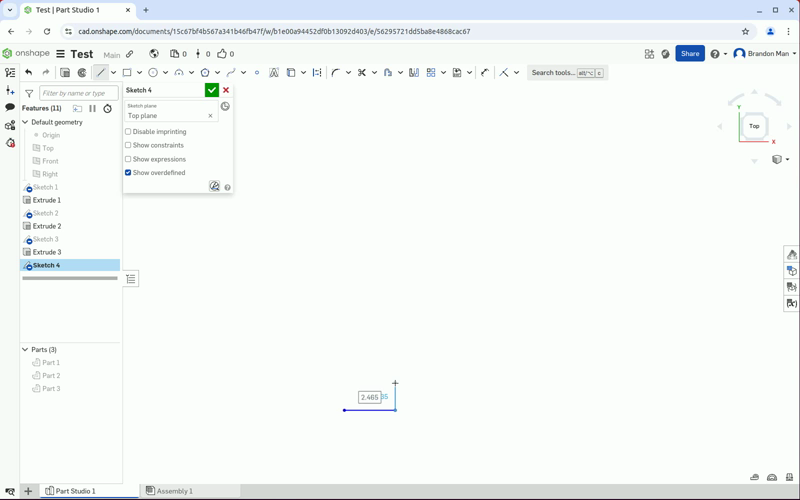
scroll(6)
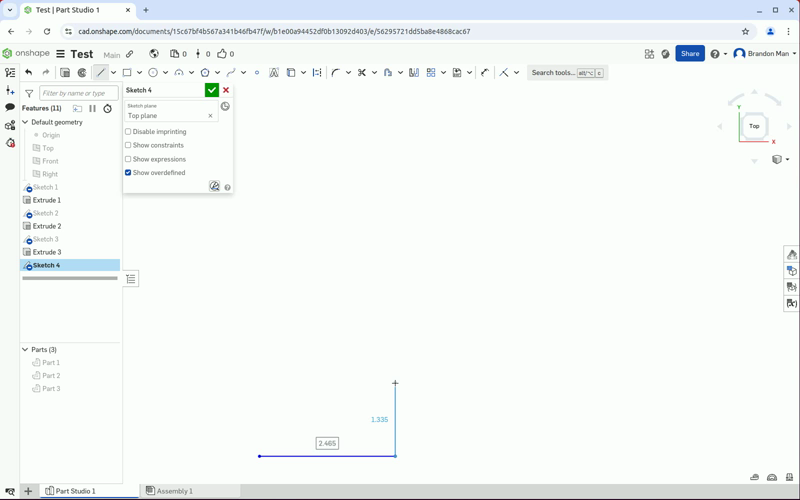
click(395, 382)
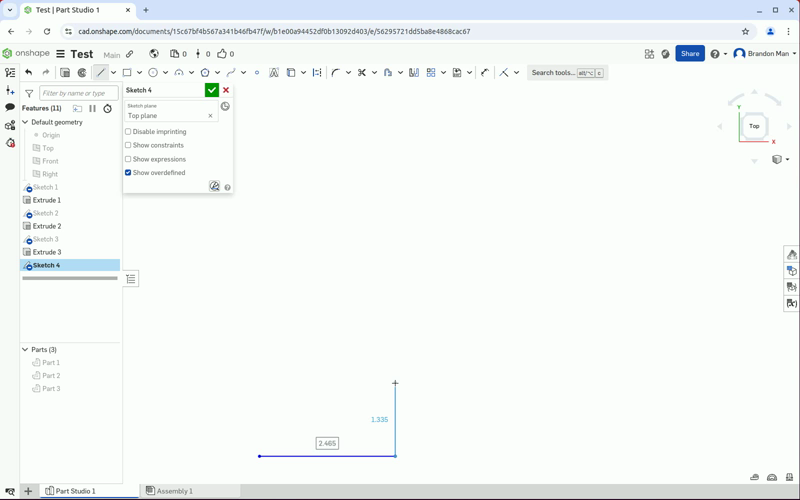
scroll(-6)
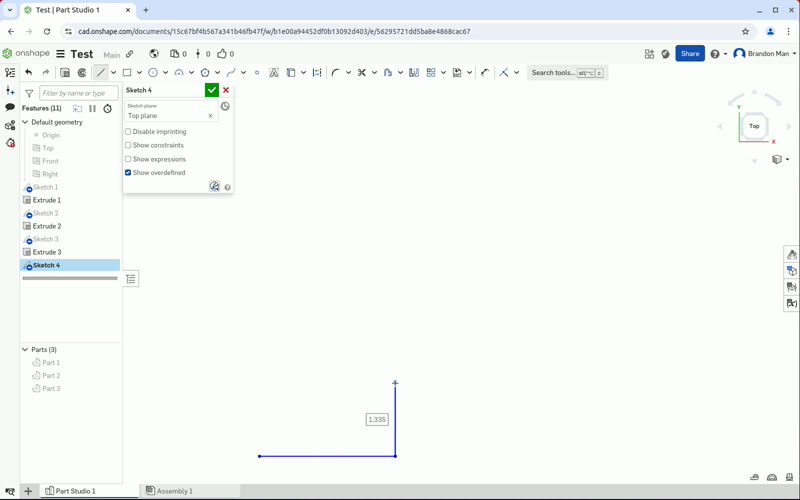
scroll(-6)
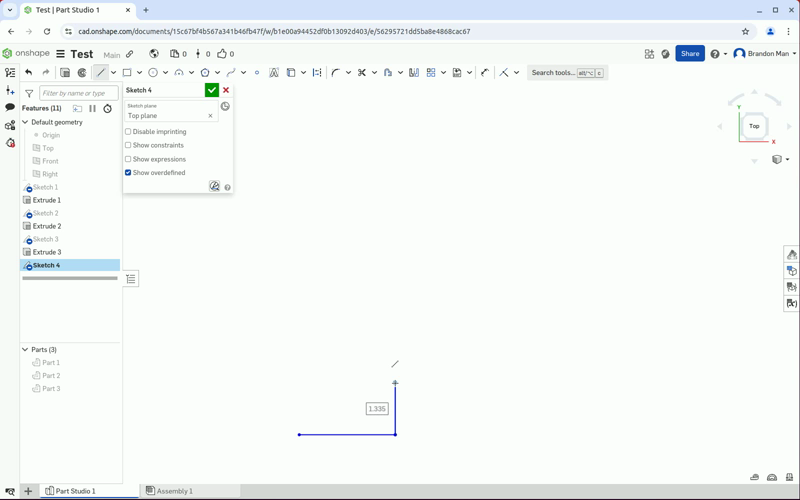
scroll(-6)
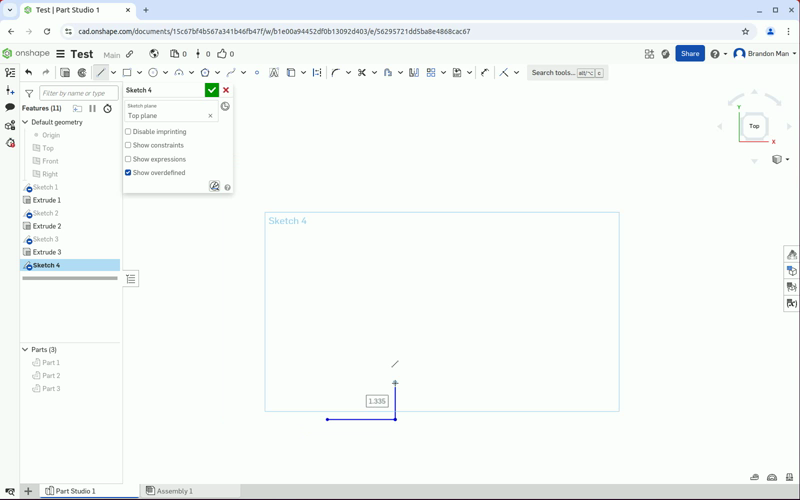
scroll(-6)
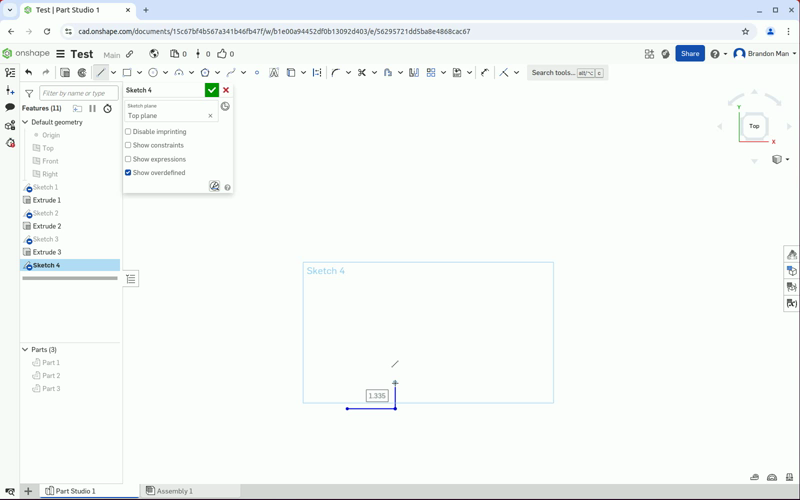
scroll(-6)
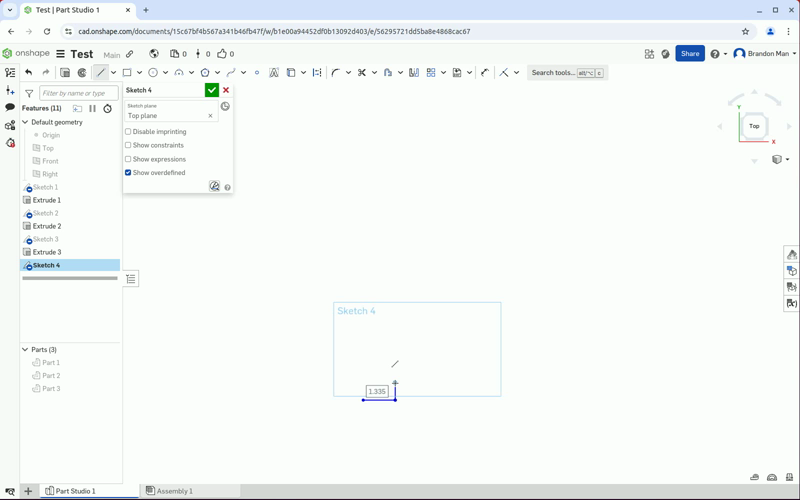
scroll(-6)
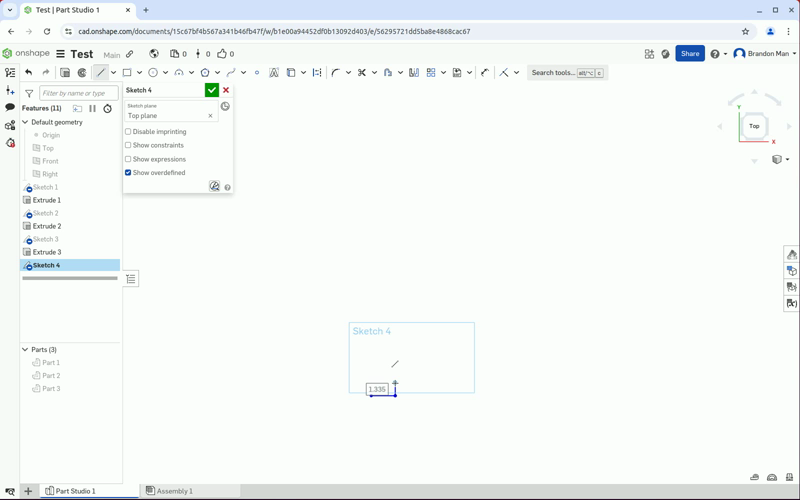
scroll(-6)
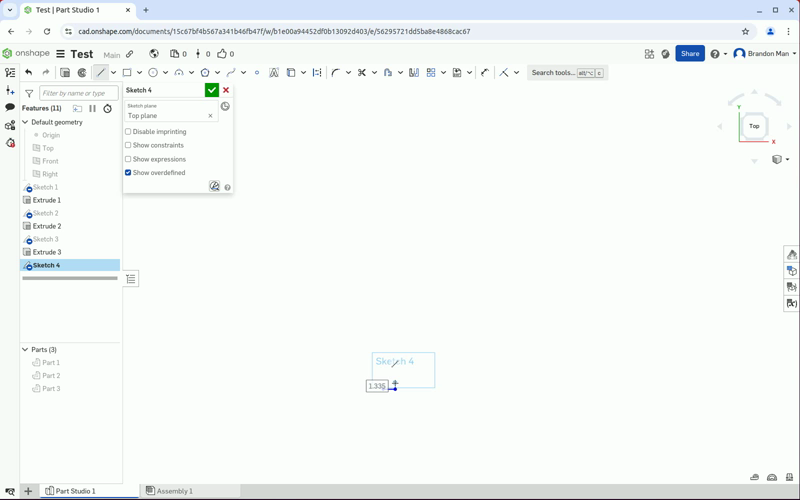
key_up(shift)
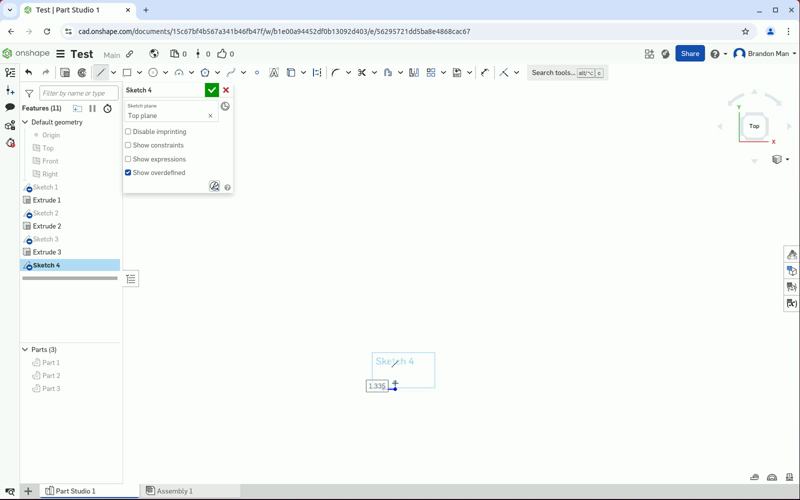
mouse_move(425, 382)
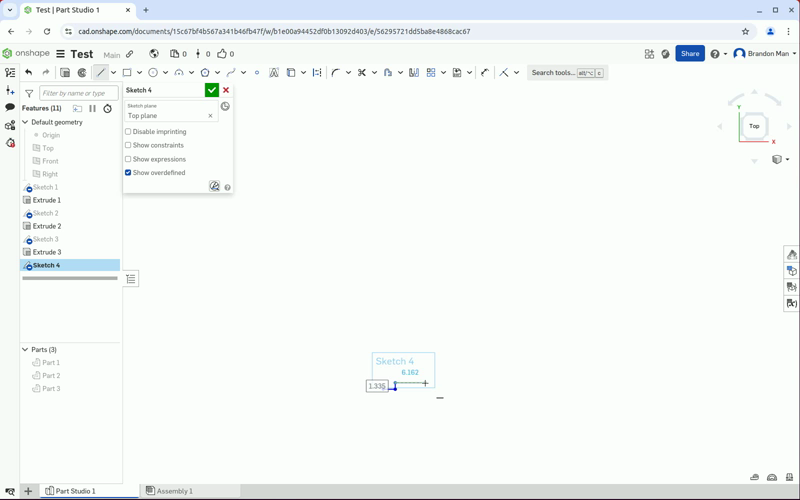
key_down(shift)
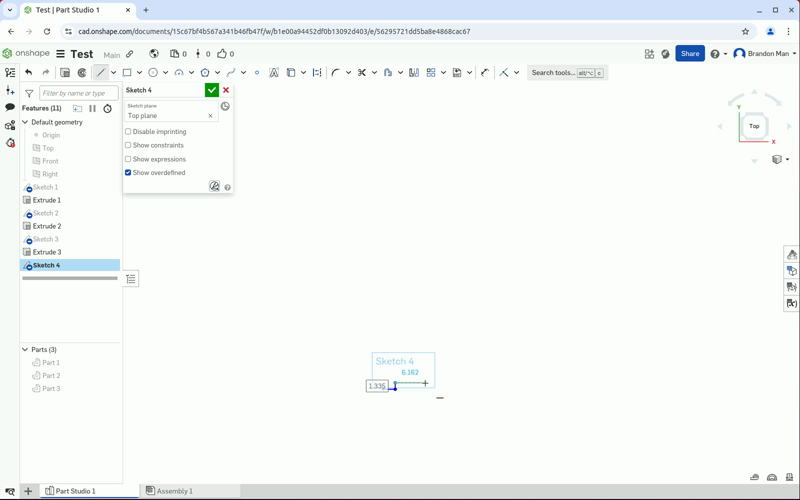
mouse_move(383, 389)
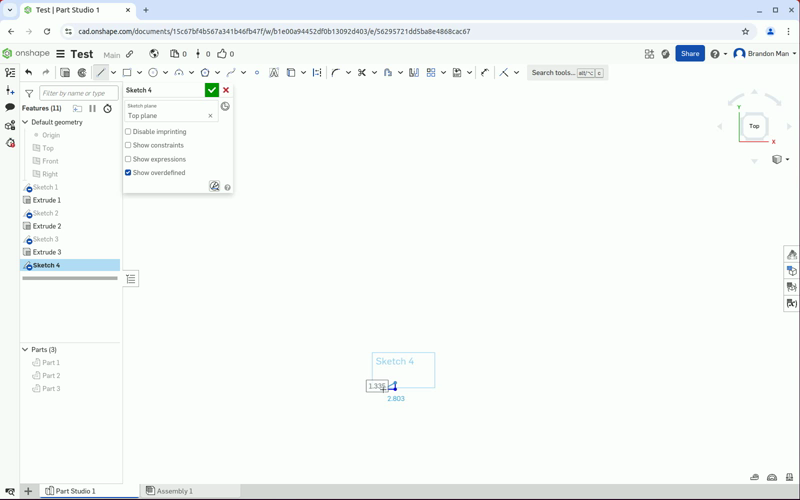
key_up(shift)
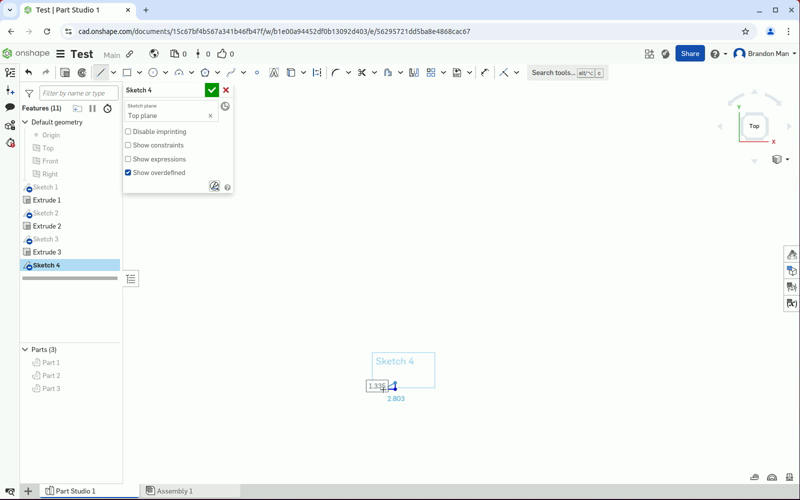
click(383, 389)
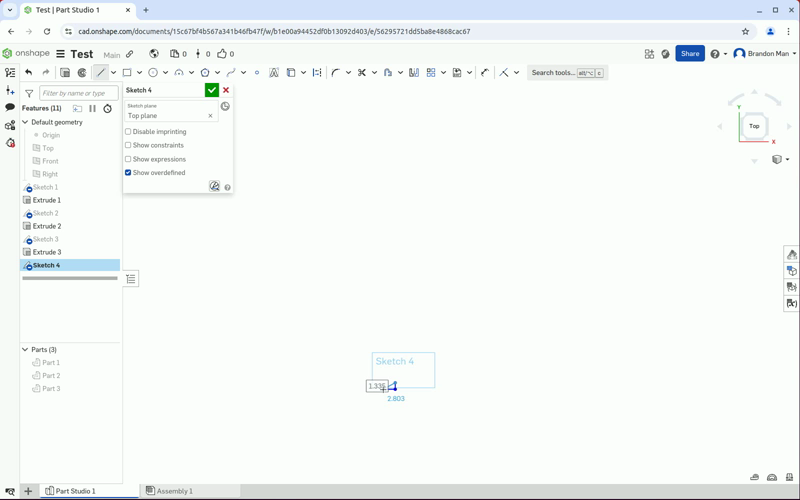
key(esc)
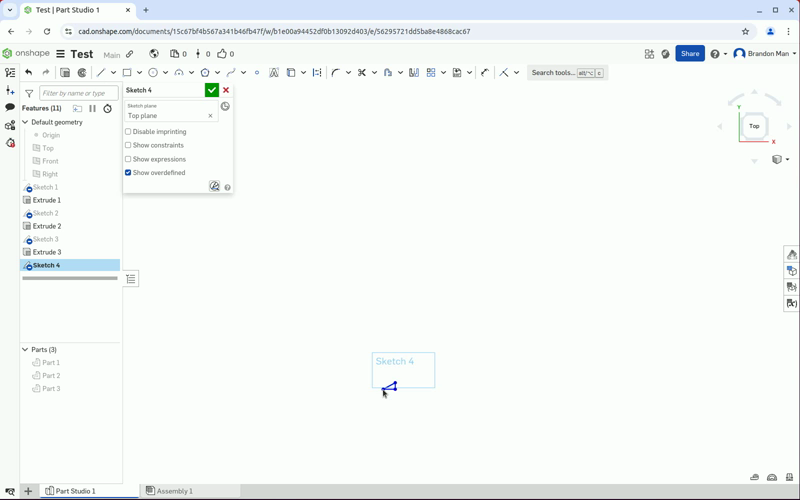
mouse_move(390, 386)
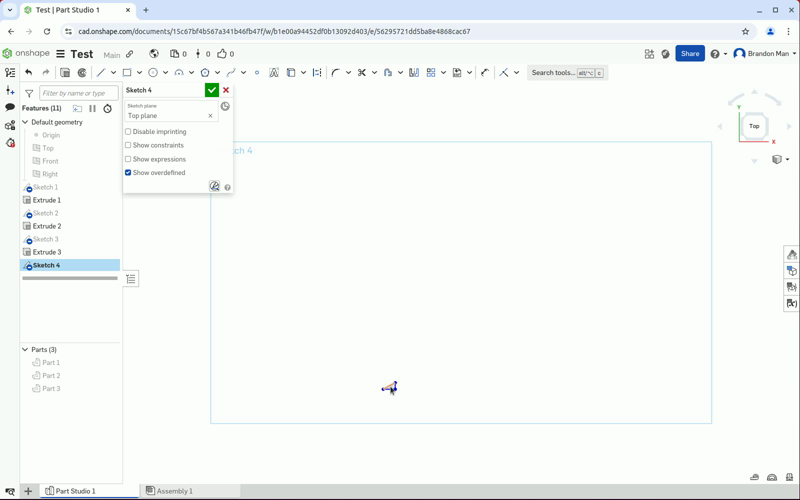
scroll(6)
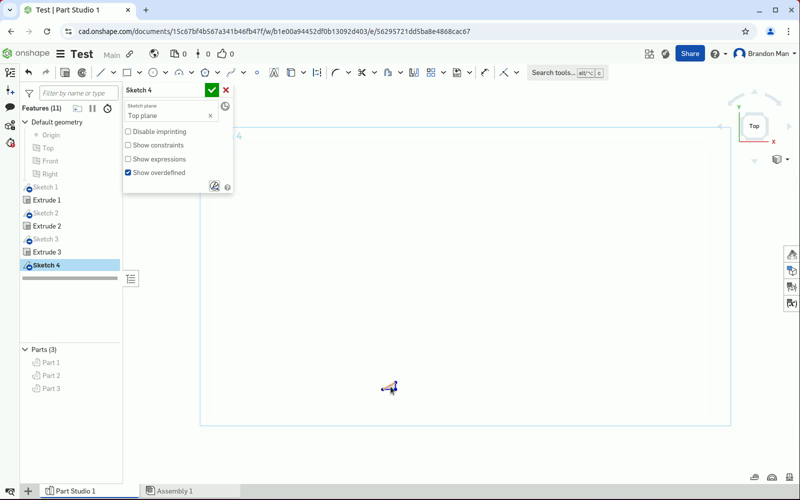
scroll(6)
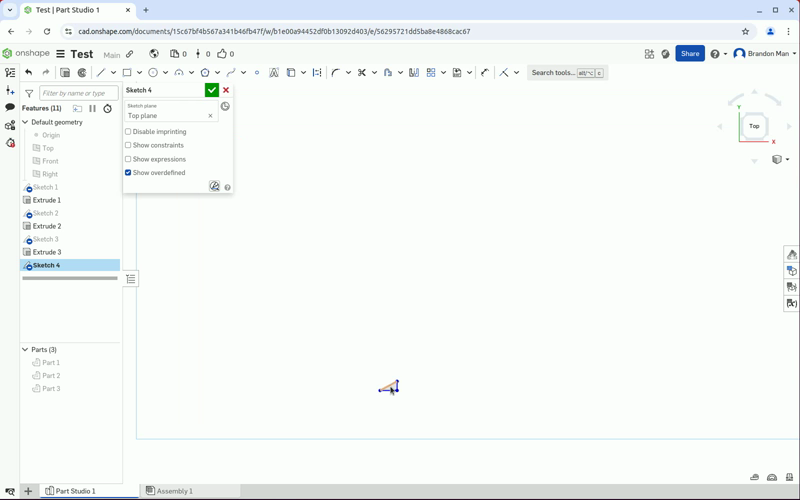
scroll(6)
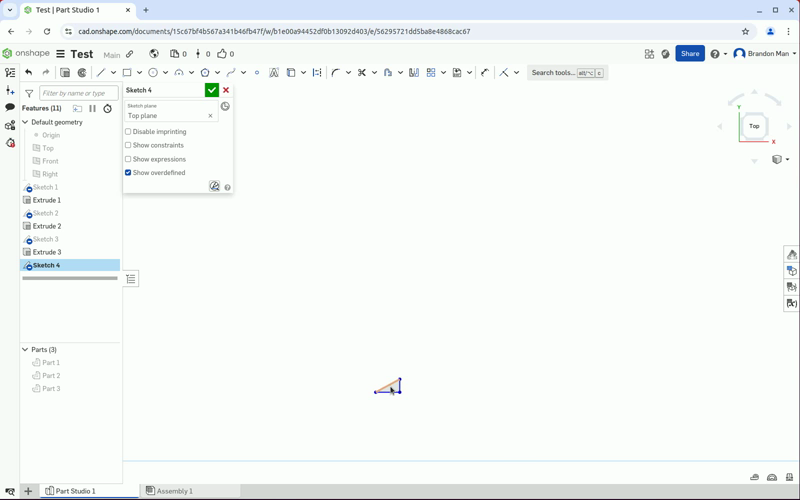
scroll(6)
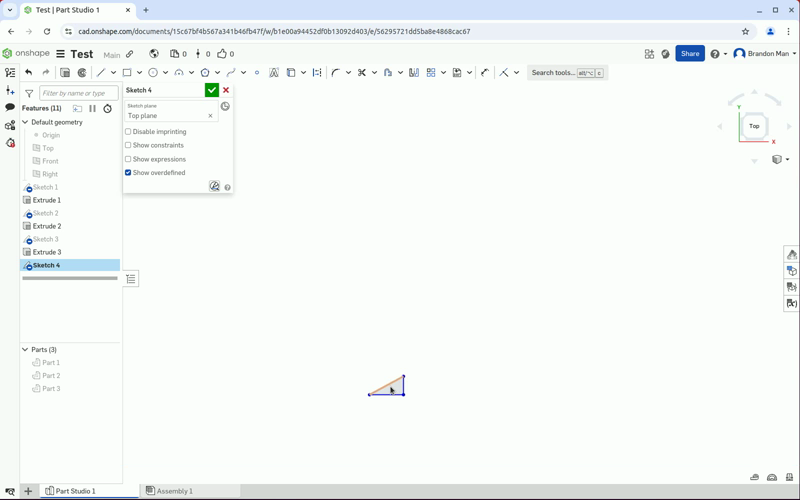
scroll(6)
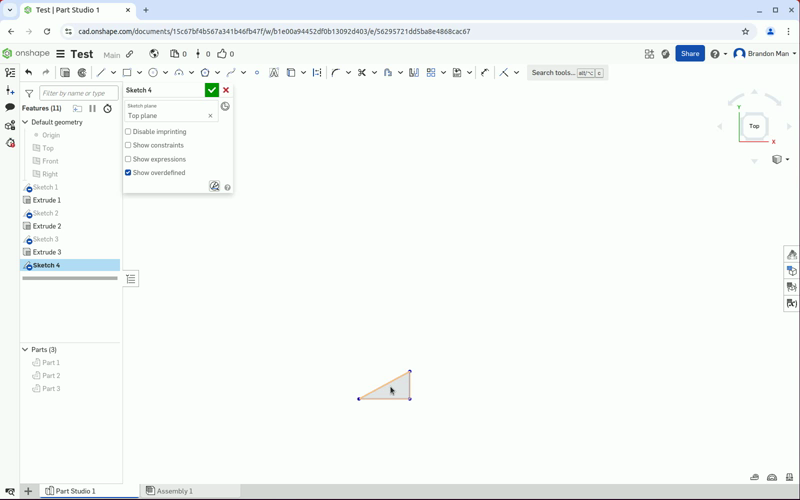
scroll(6)
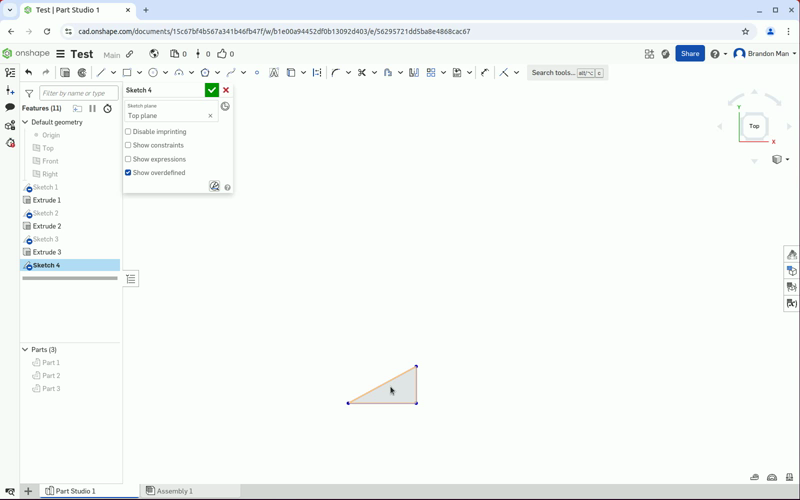
scroll(6)
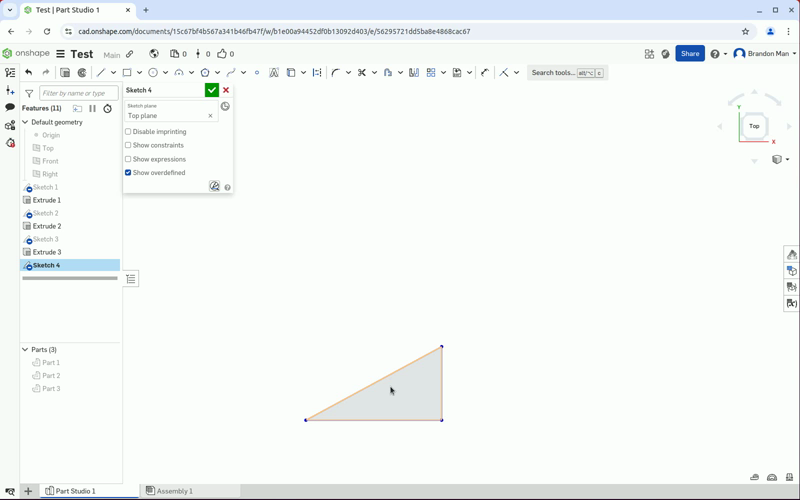
click(390, 386)
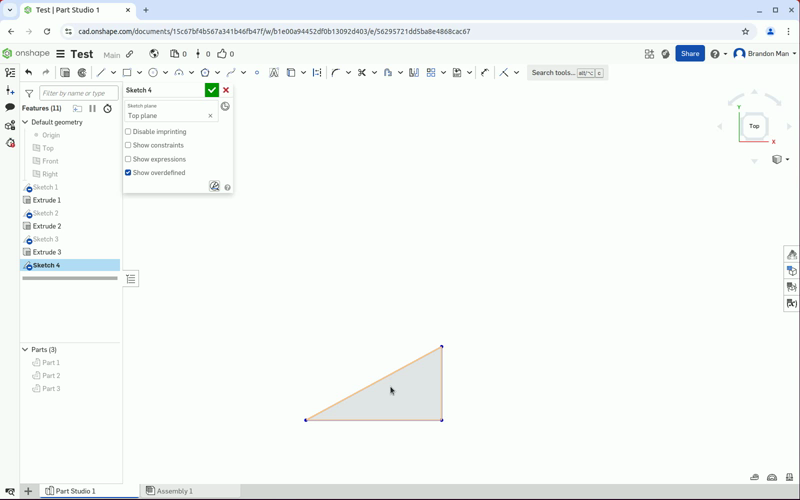
scroll(-6)
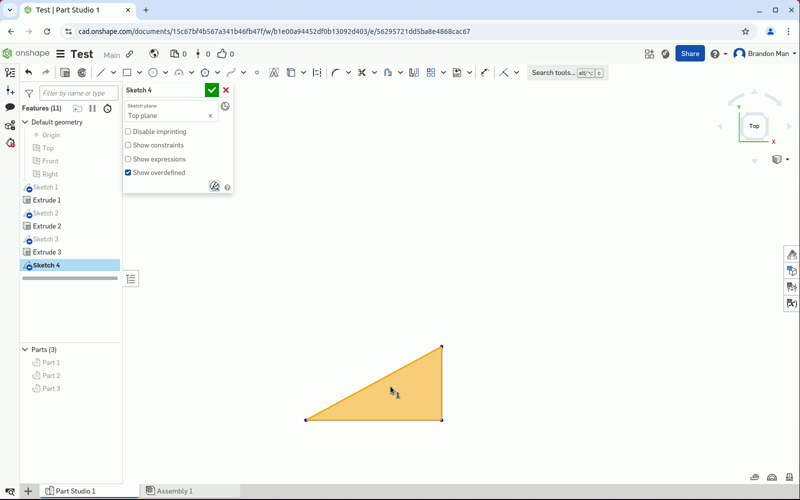
scroll(-6)
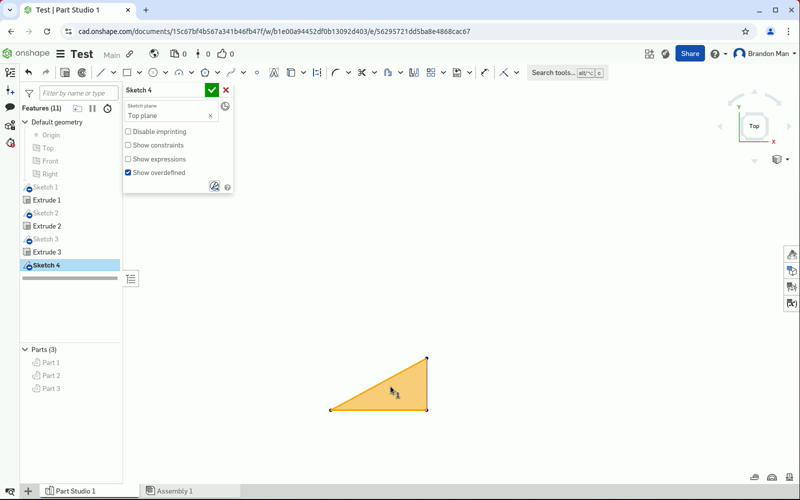
scroll(-6)
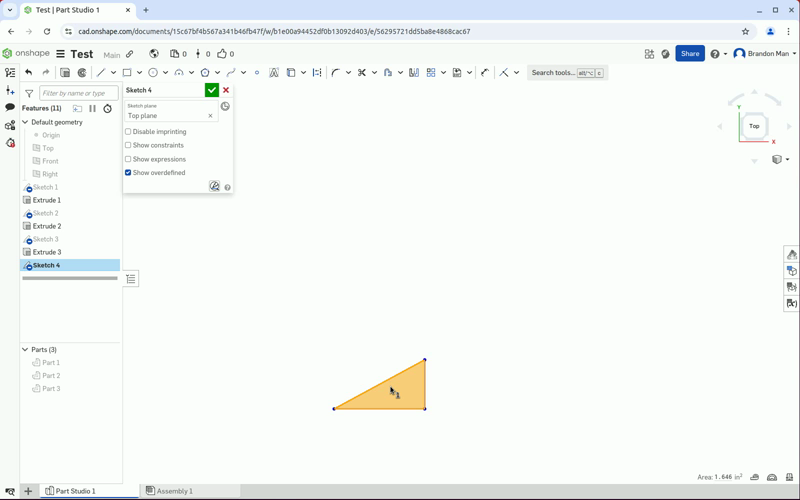
scroll(-6)
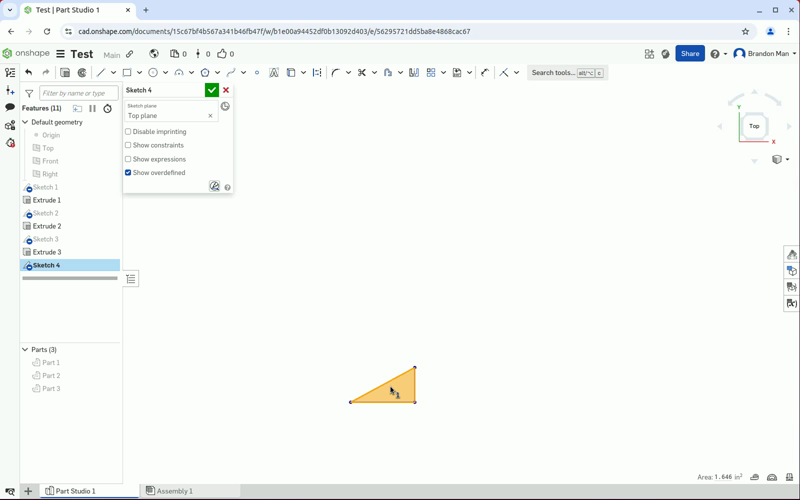
scroll(-6)
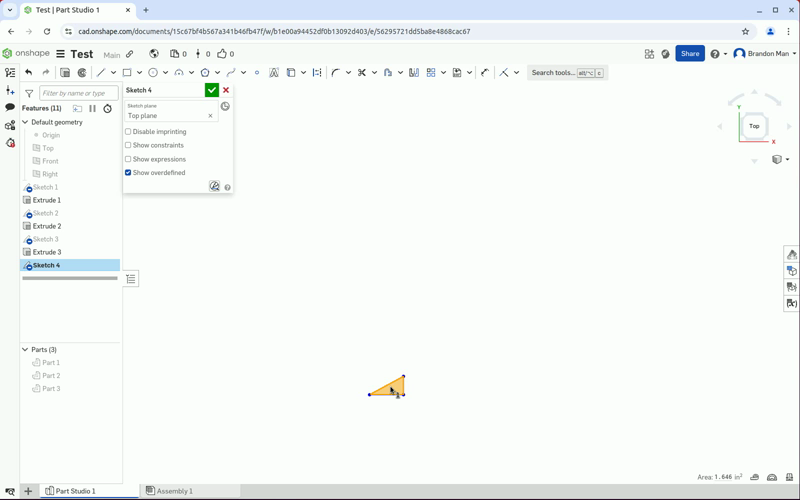
scroll(-6)
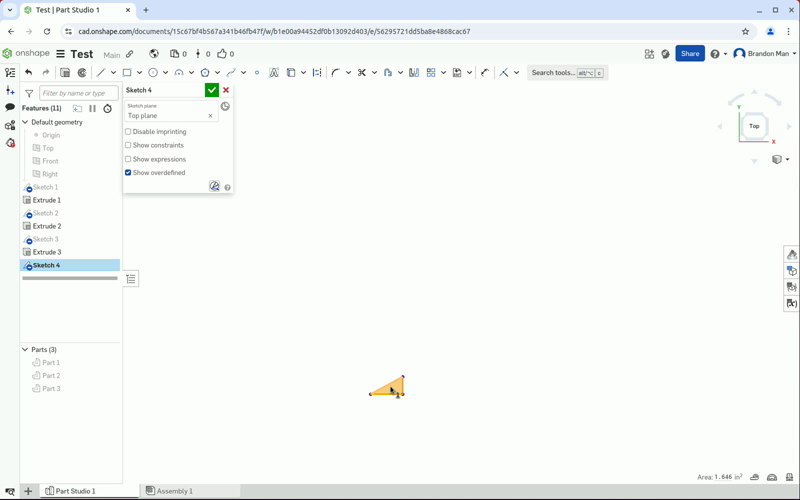
scroll(-6)
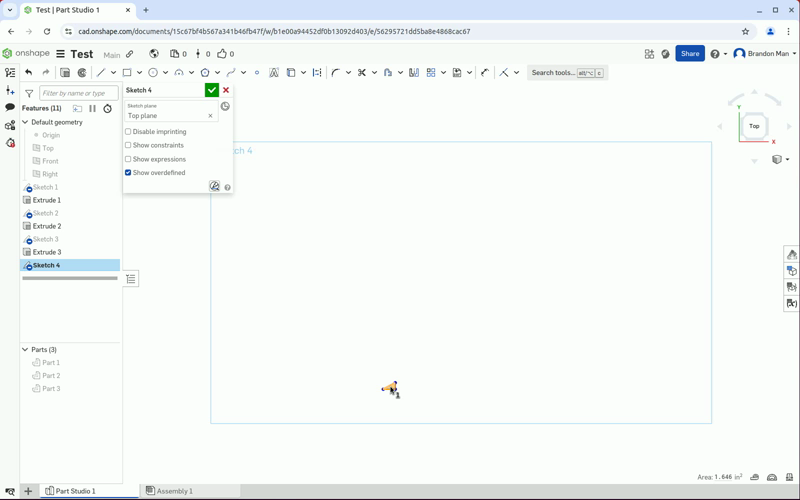
mouse_move(73, 352)
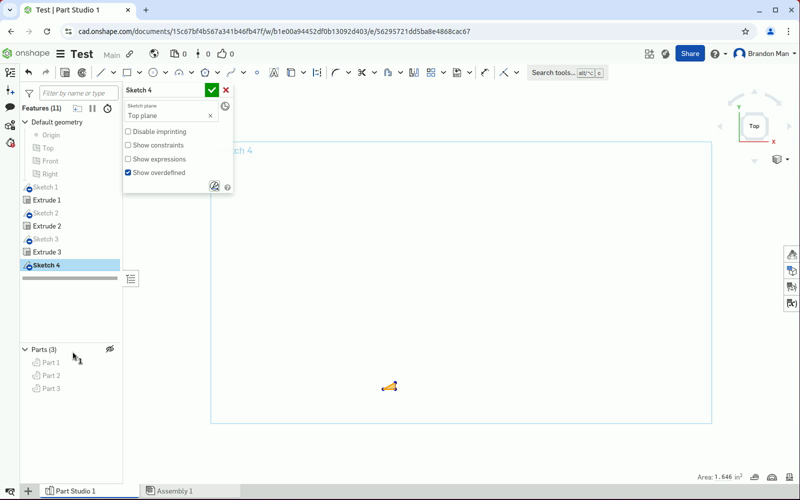
key(shift+y)
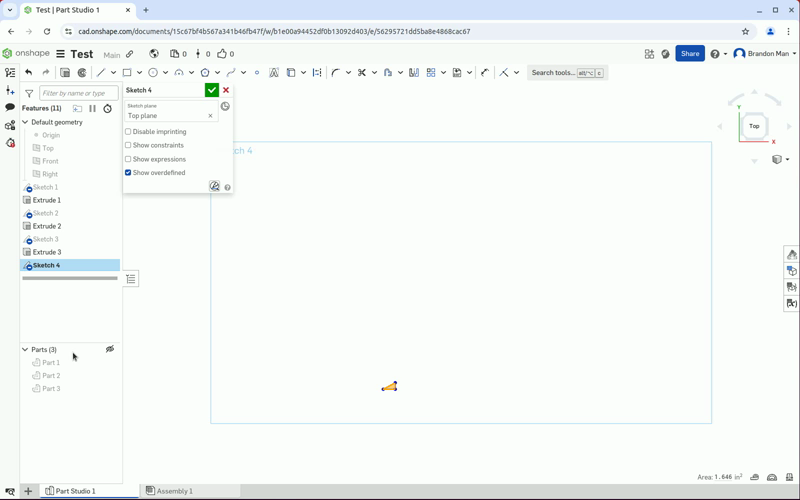
key(shift+e)
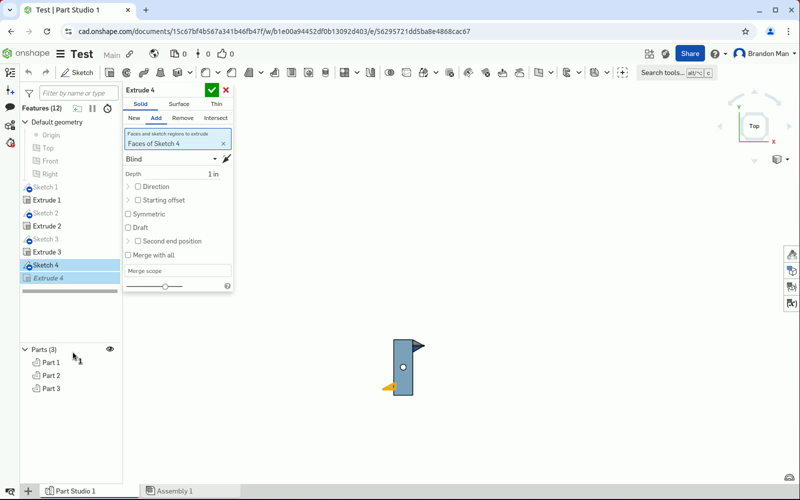
mouse_move(143, 106)
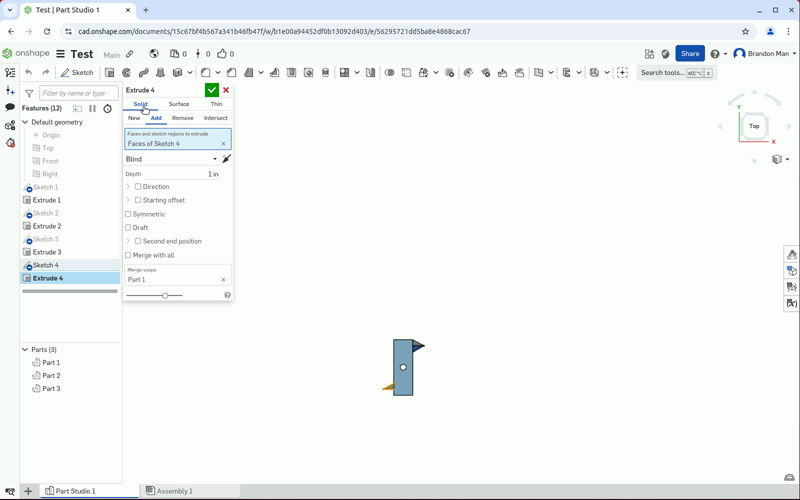
click(143, 106)
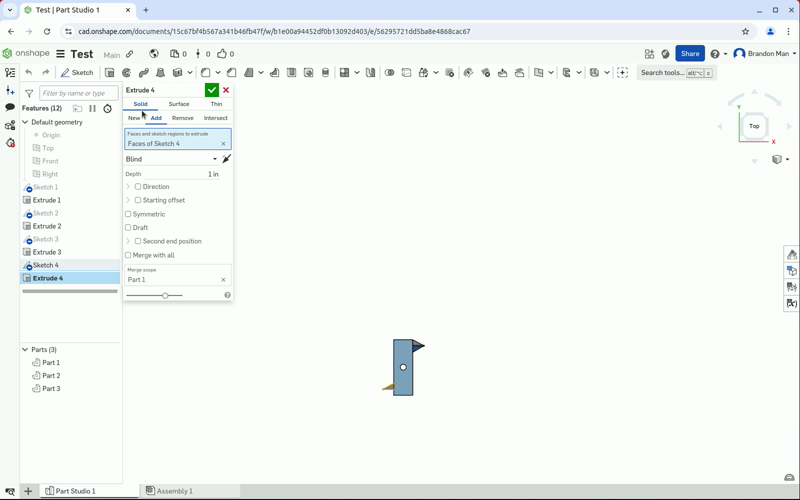
mouse_move(137, 120)
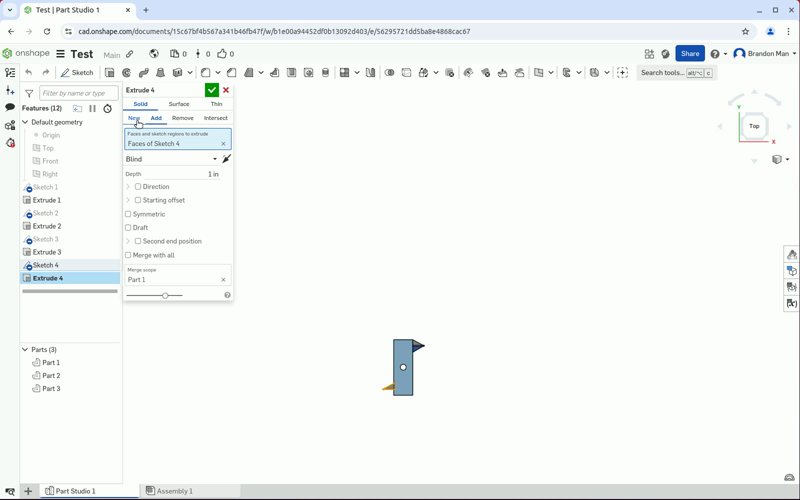
click(137, 120)
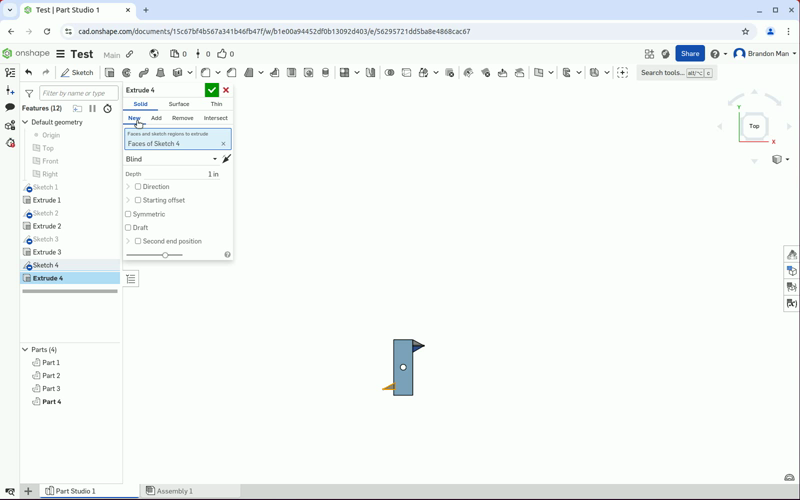
key(tab, 4)
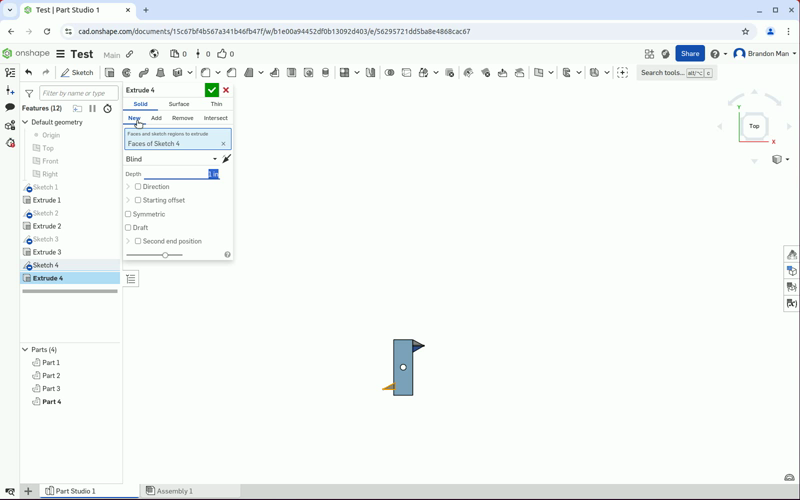
text(1.204)
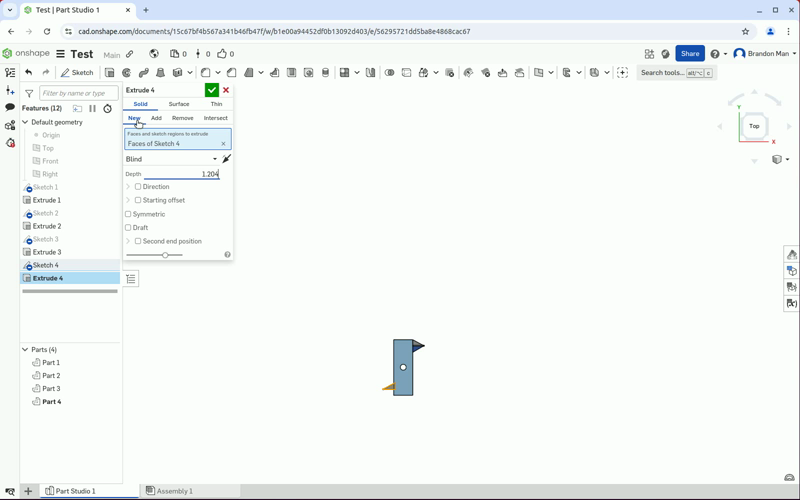
key(enter)
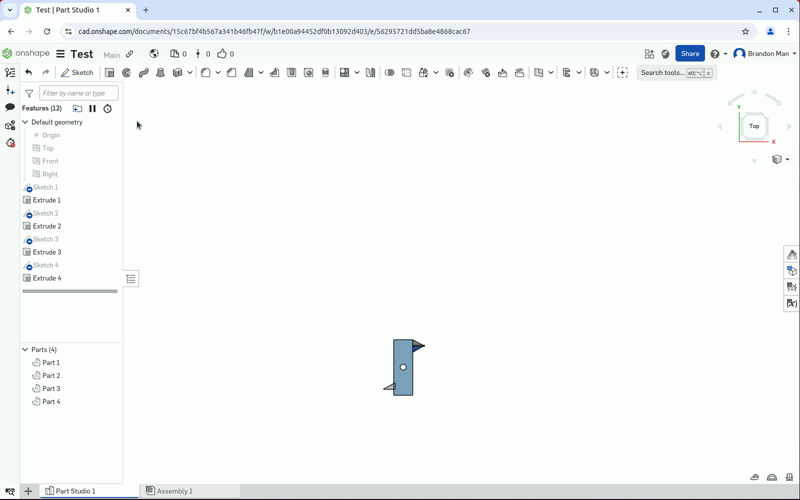
key(shift+h)
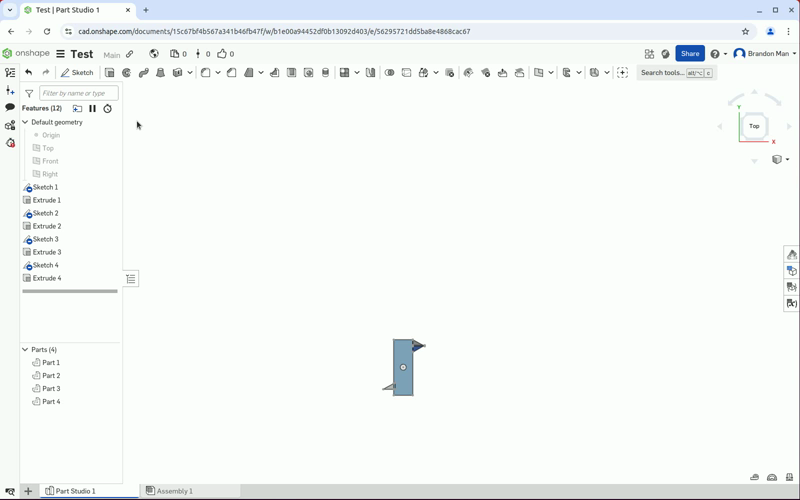
key(shift+h)
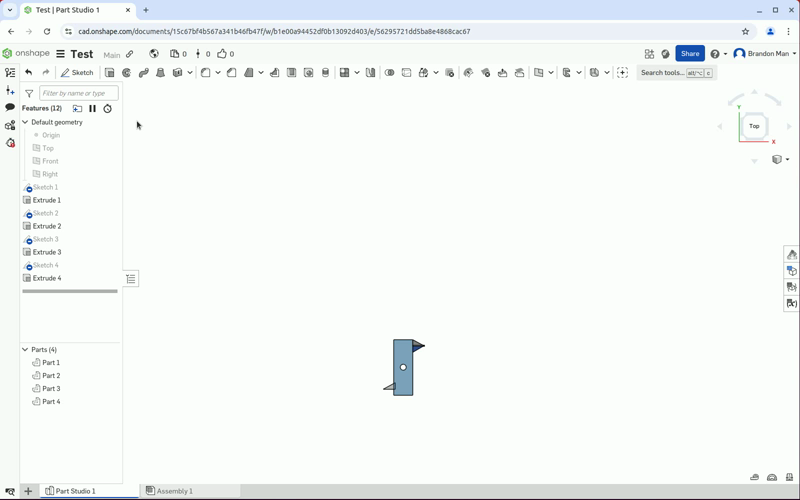
mouse_move(73, 189)
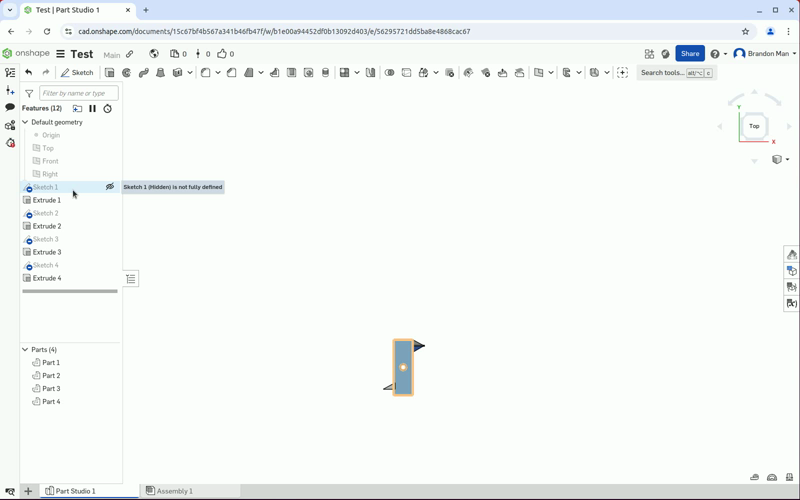
click(73, 189)
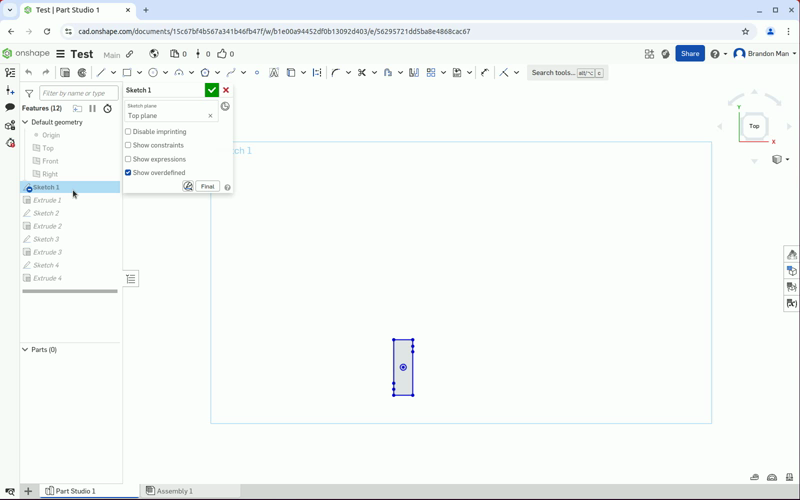
mouse_move(229, 92)
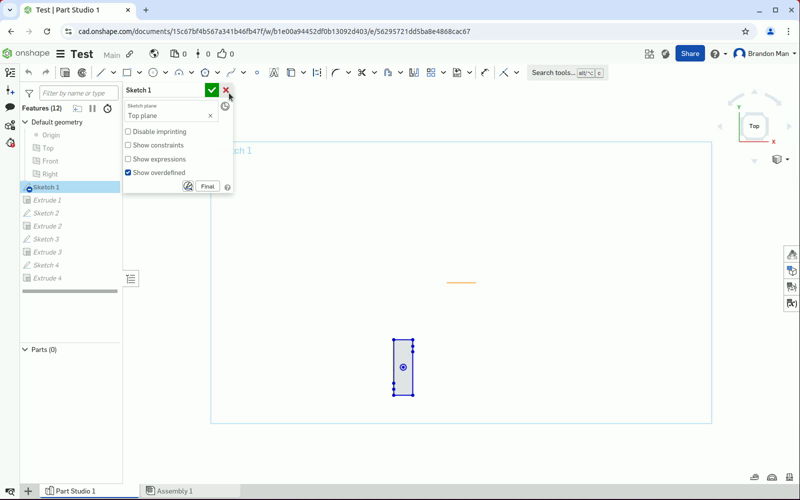
click(229, 92)
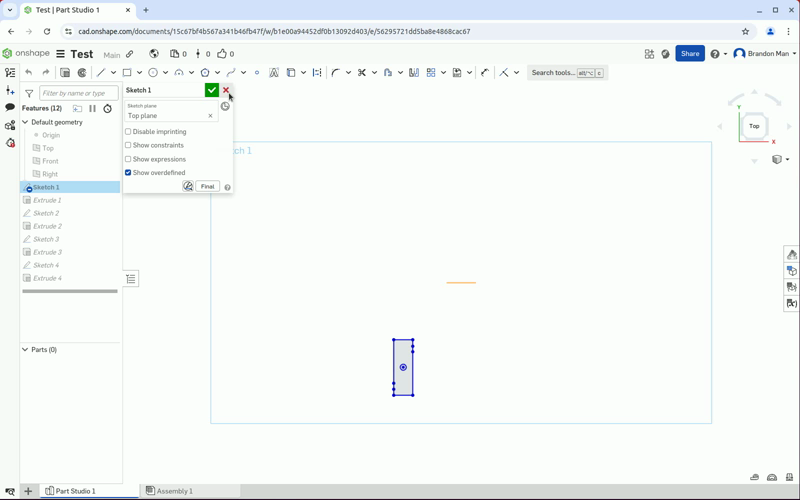
key(shift+s)
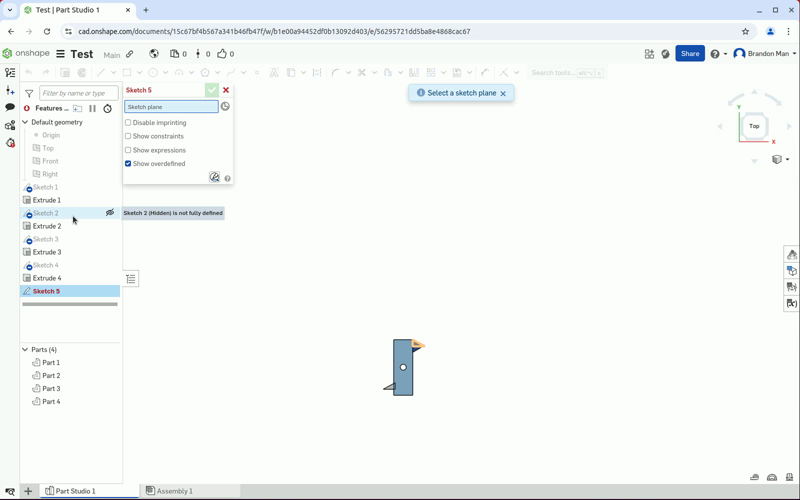
scroll(3)
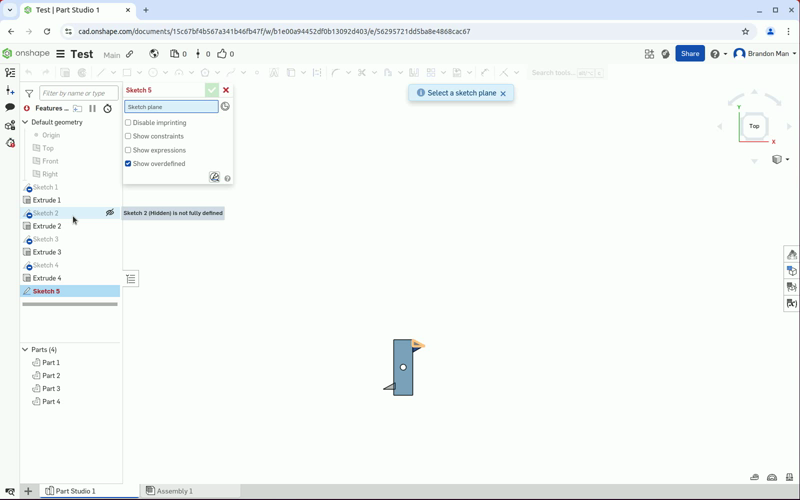
mouse_move(73, 150)
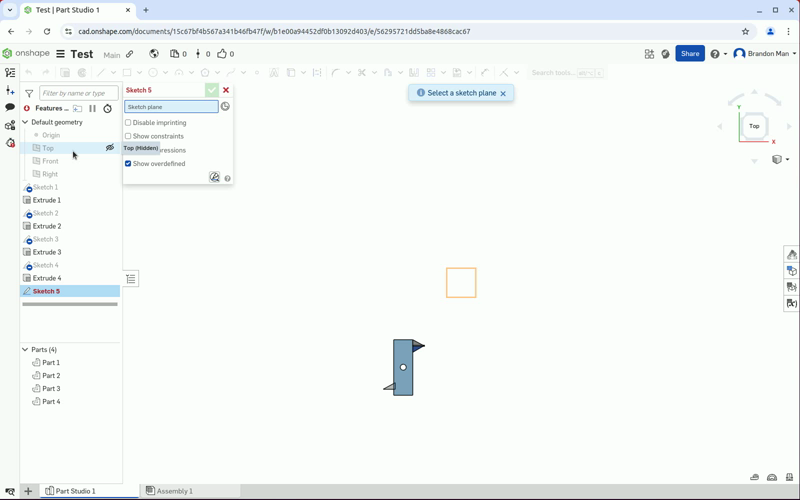
click(73, 150)
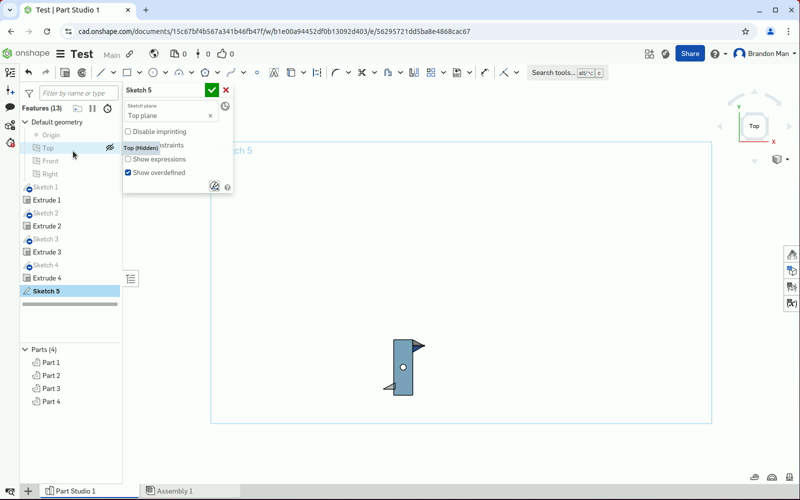
mouse_move(73, 352)
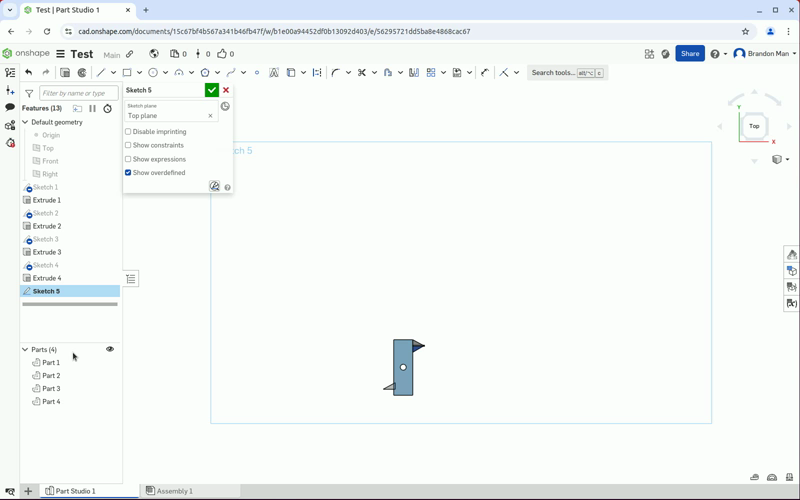
key(y)
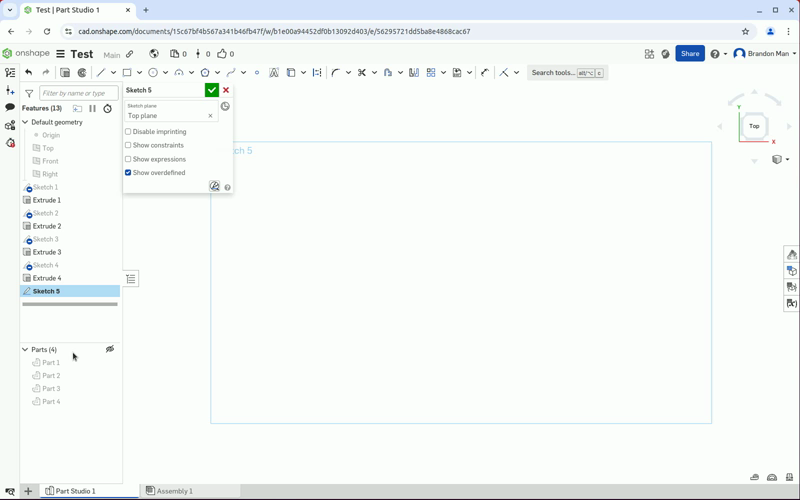
key(l)
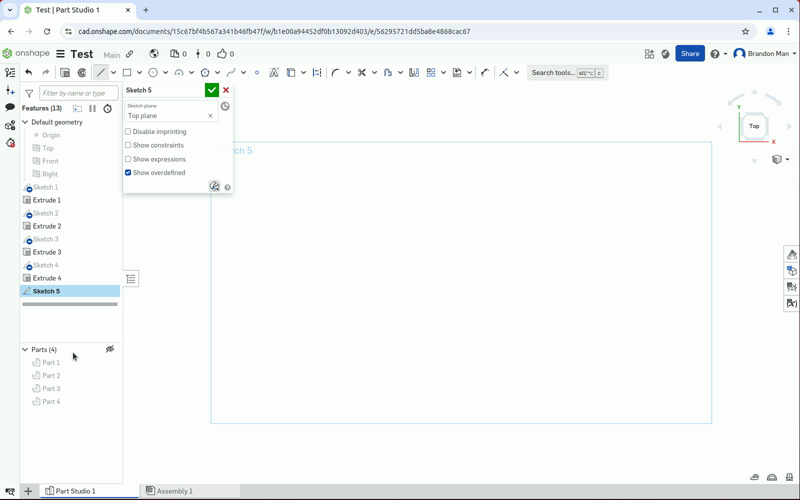
key_down(shift)
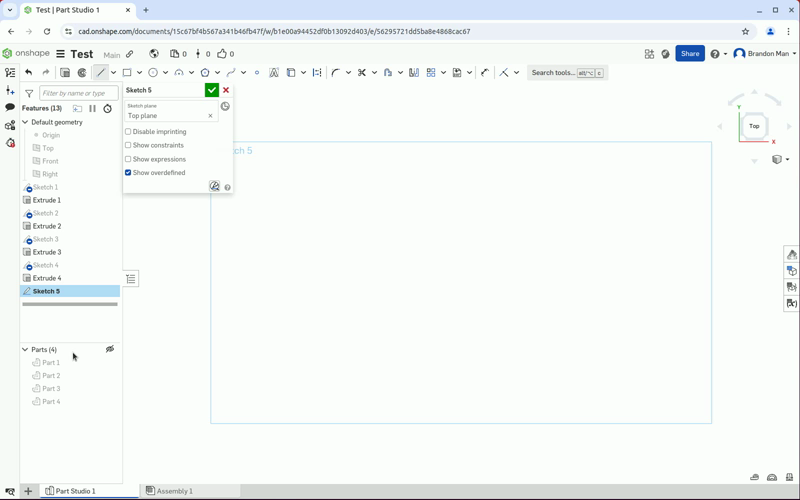
mouse_move(383, 389)
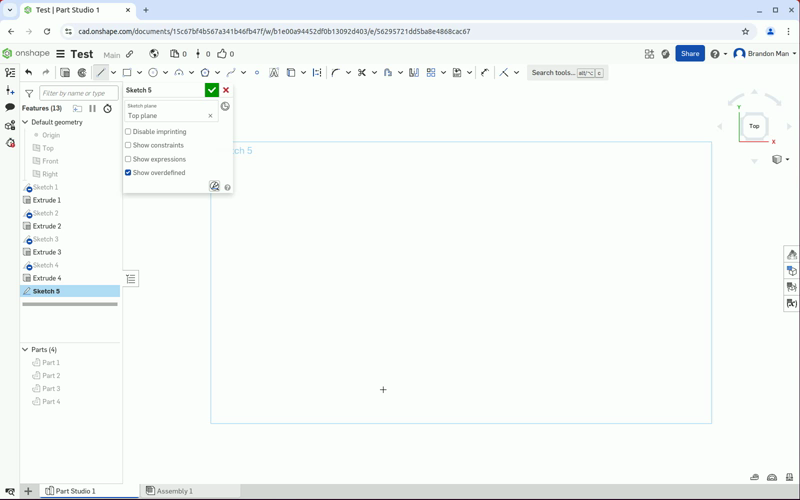
click(383, 389)
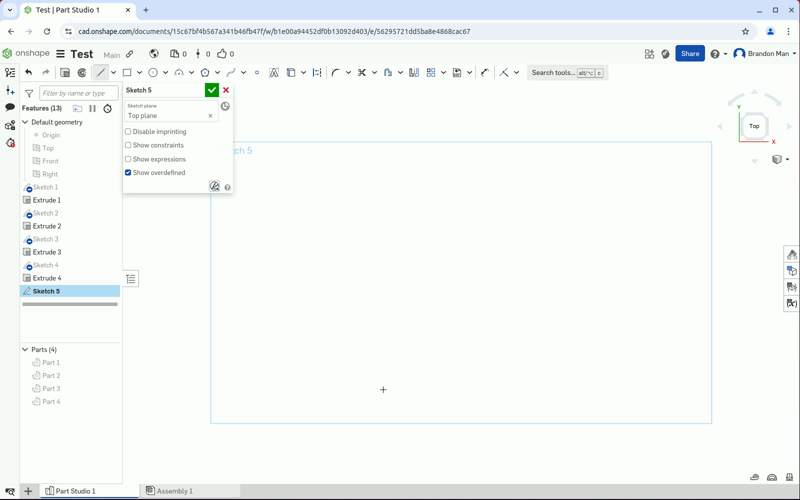
key_up(shift)
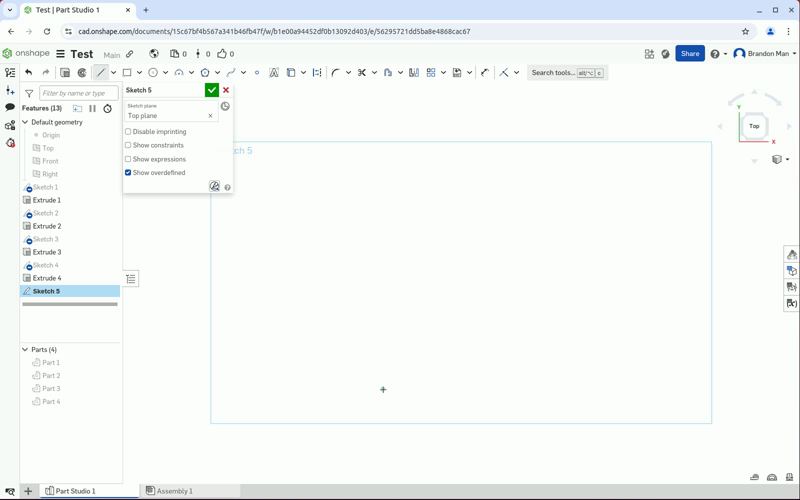
key_down(shift)
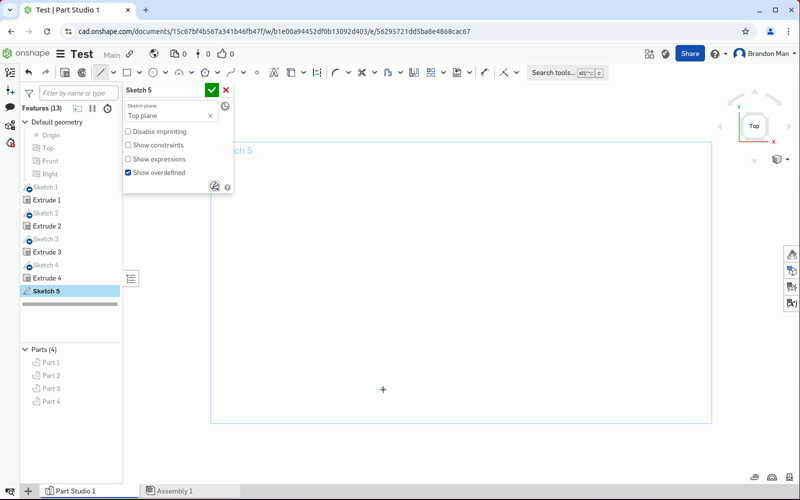
mouse_move(413, 389)
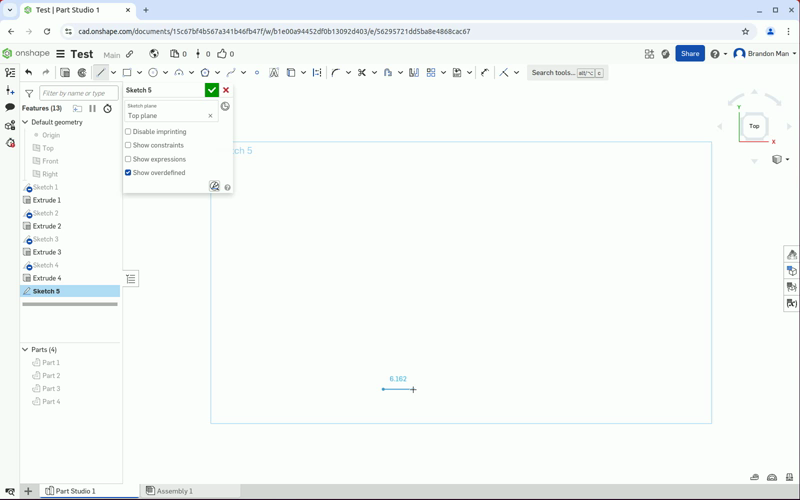
mouse_move(395, 396)
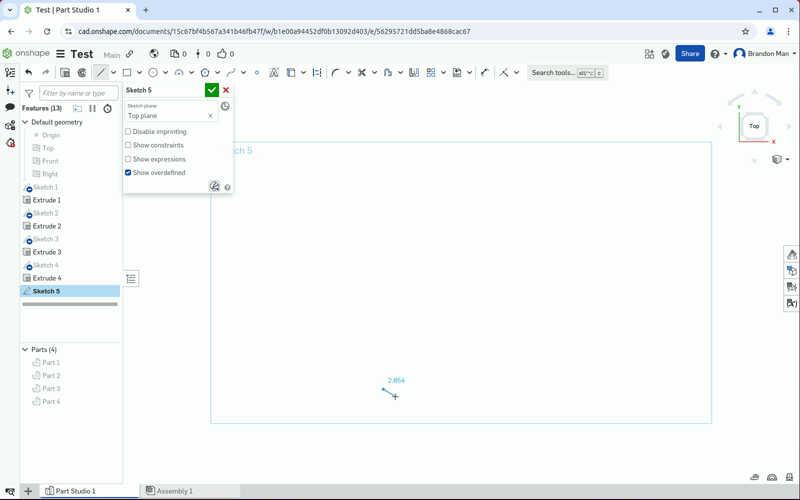
click(395, 396)
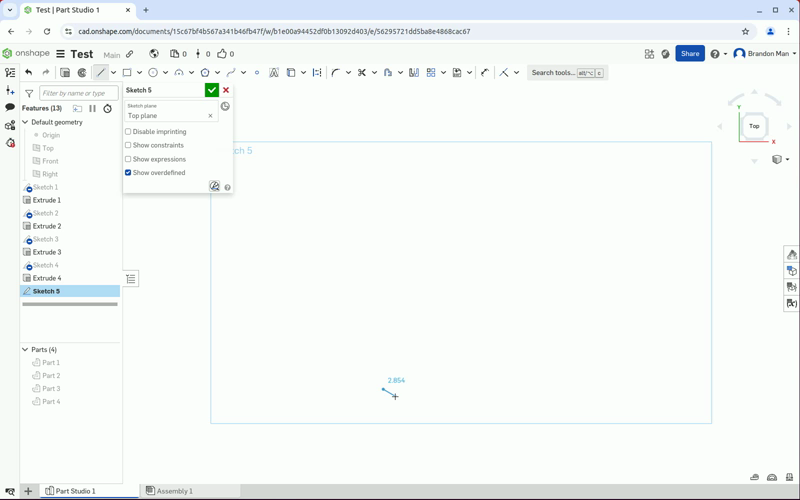
key_up(shift)
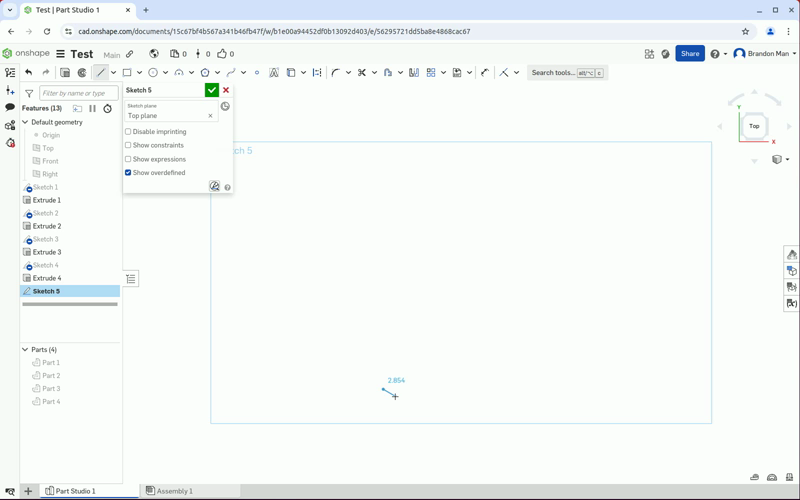
key_down(shift)
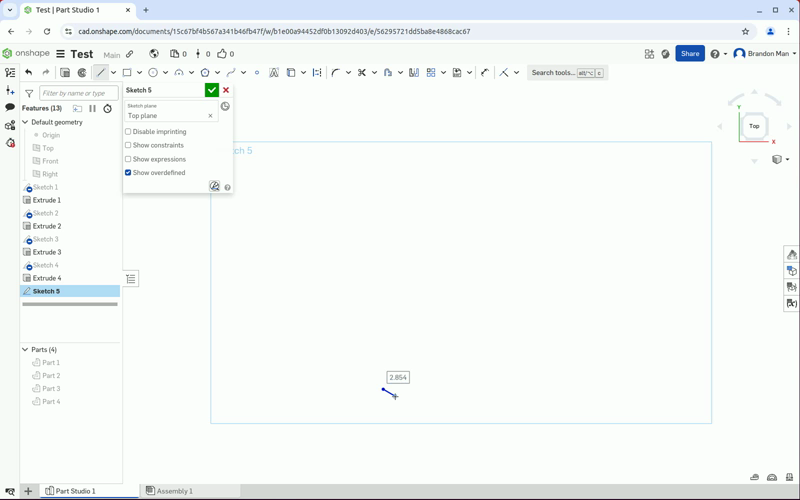
mouse_move(425, 396)
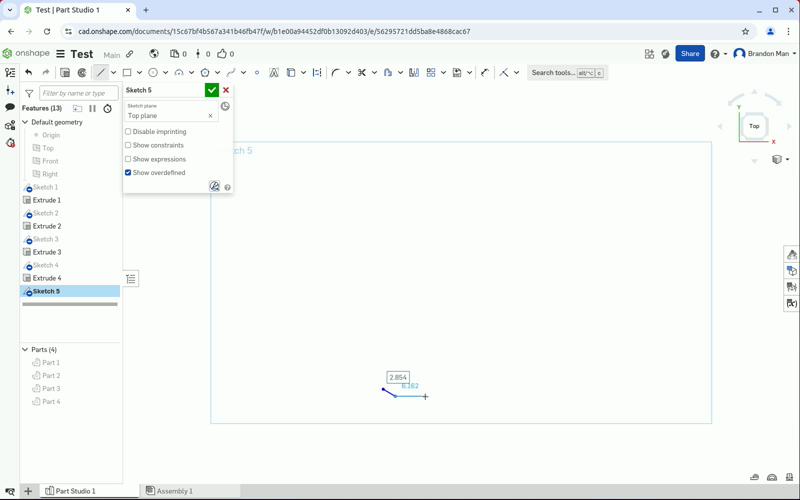
mouse_move(395, 389)
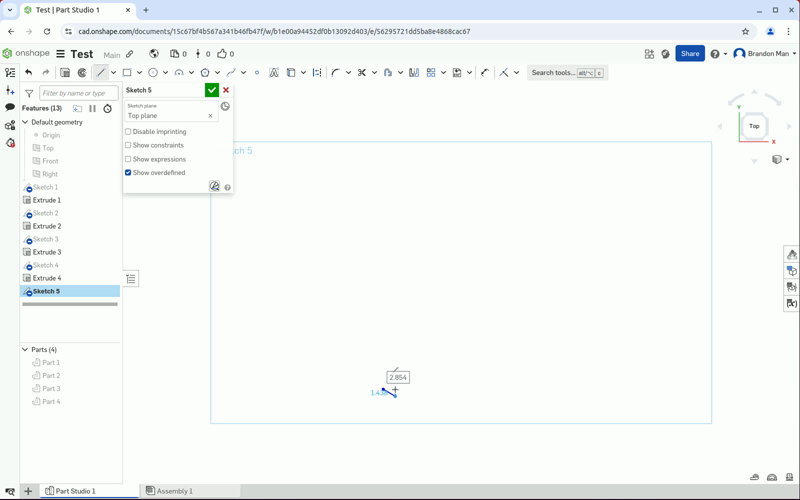
scroll(6)
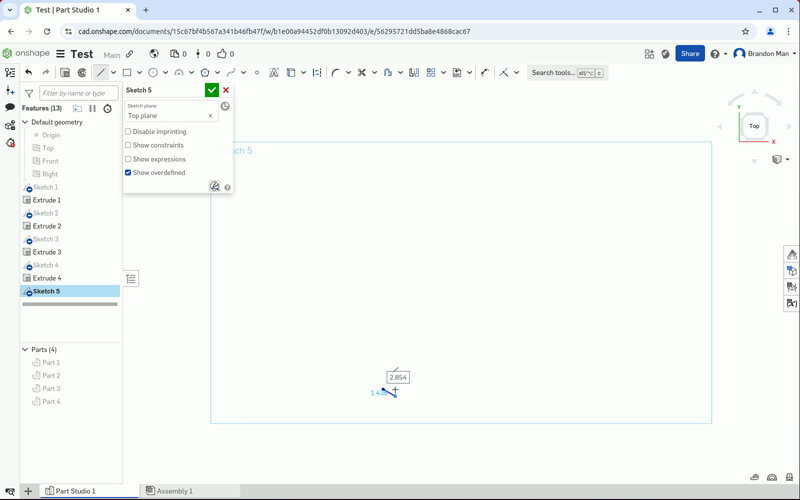
scroll(6)
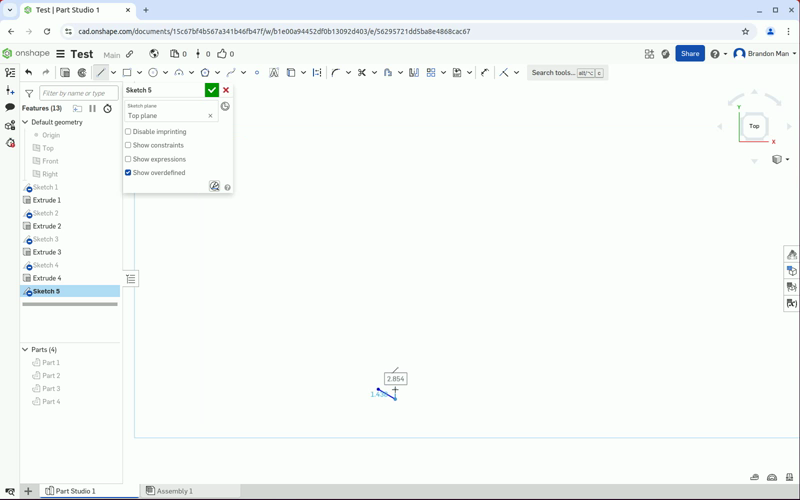
scroll(6)
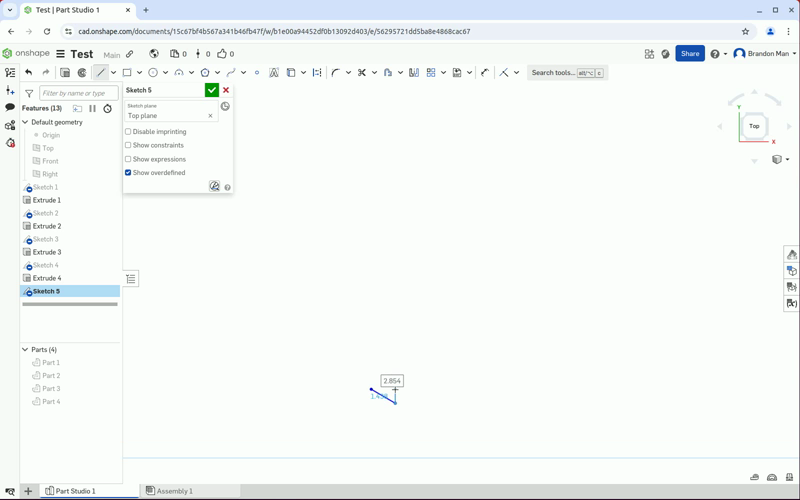
scroll(6)
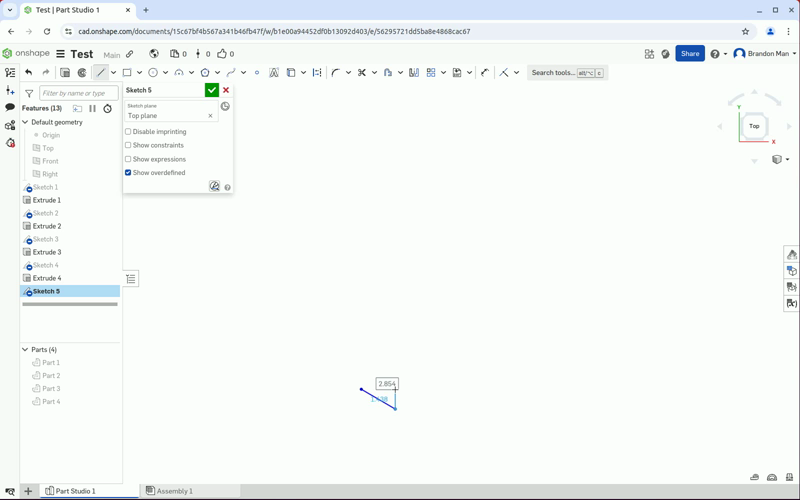
scroll(6)
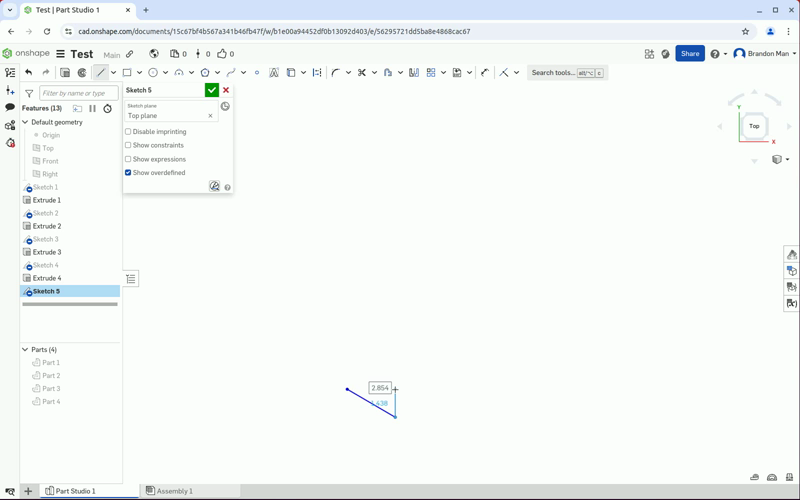
scroll(6)
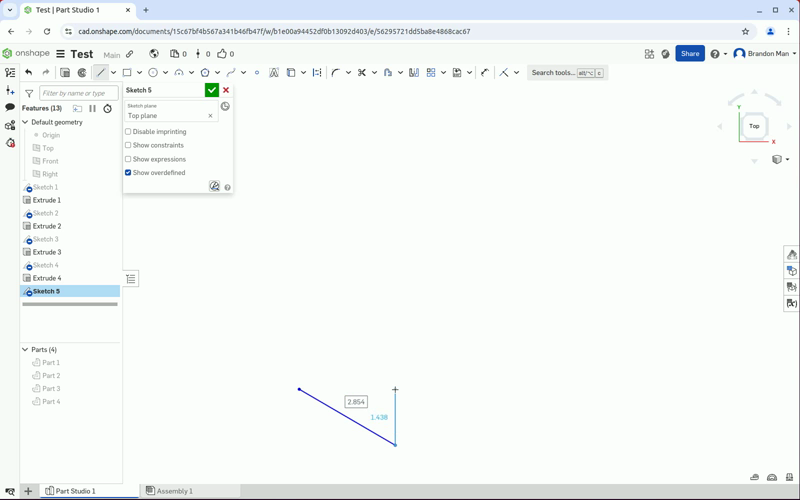
scroll(6)
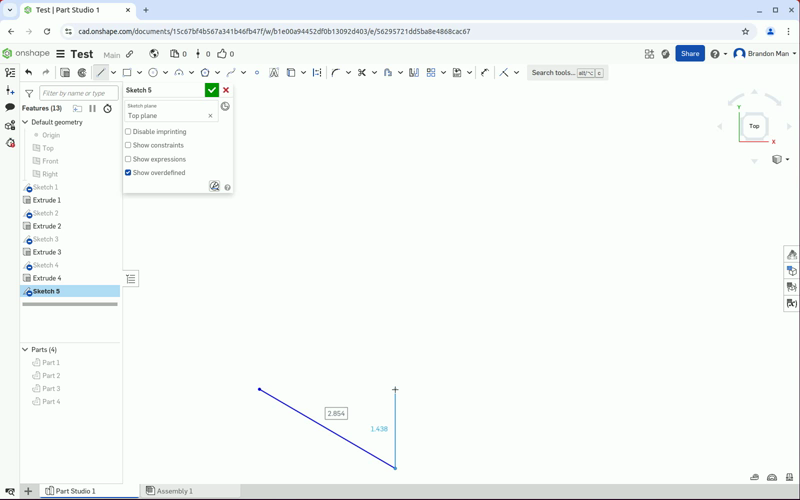
click(395, 389)
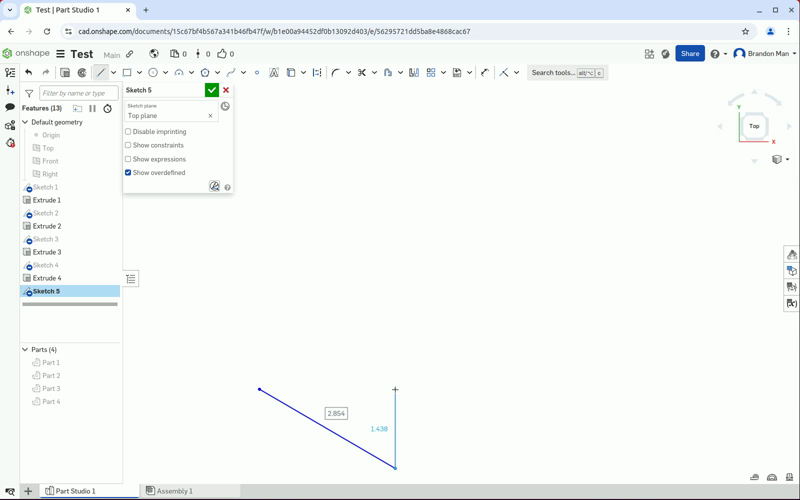
scroll(-6)
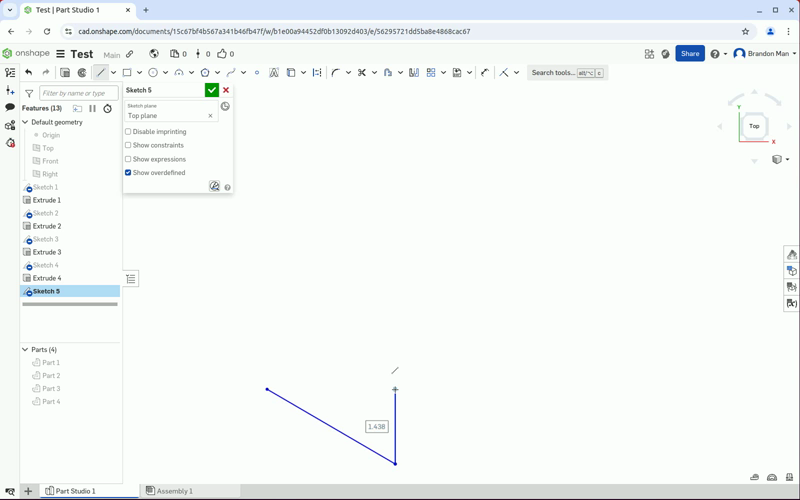
scroll(-6)
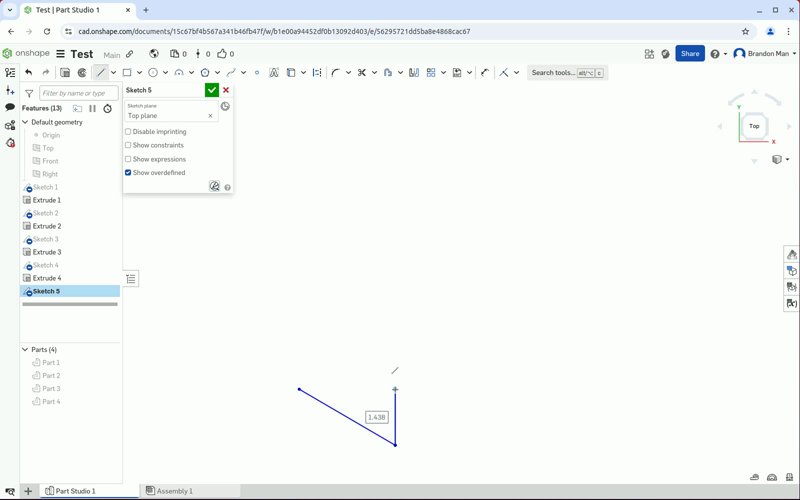
scroll(-6)
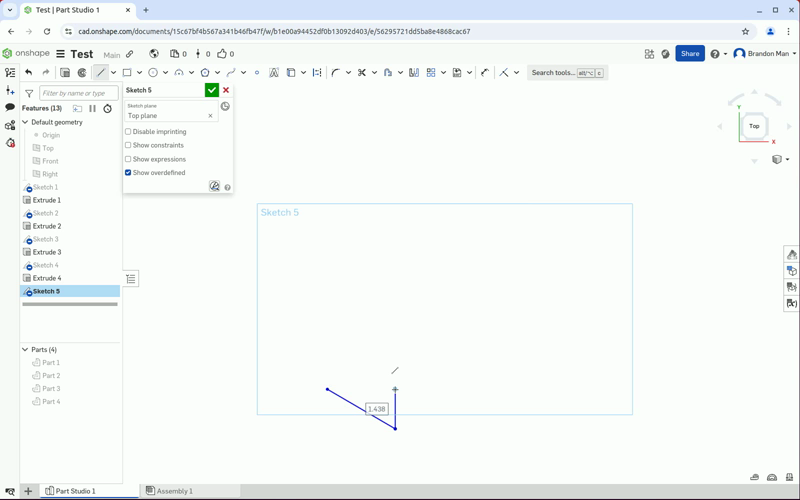
scroll(-6)
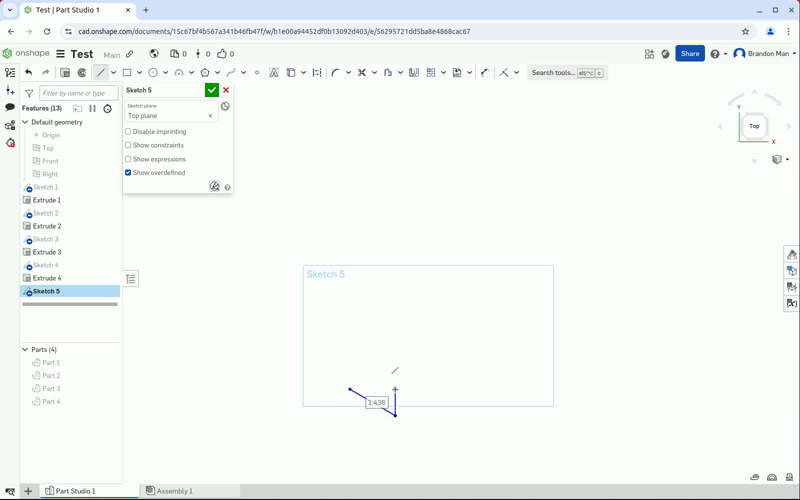
scroll(-6)
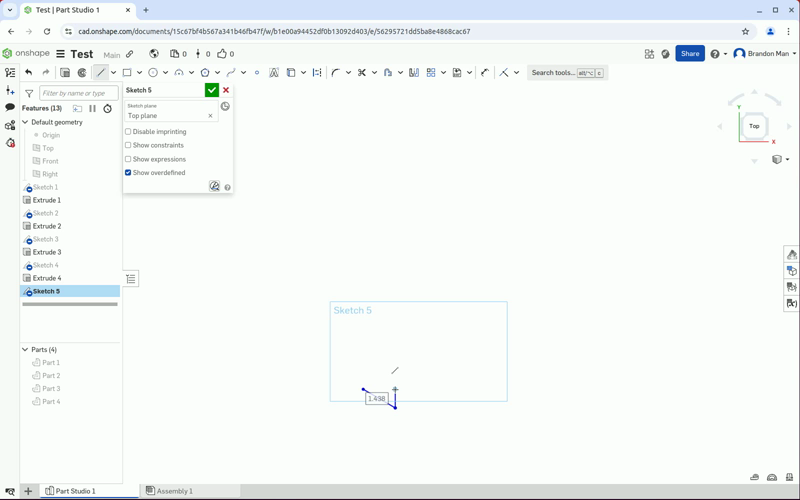
scroll(-6)
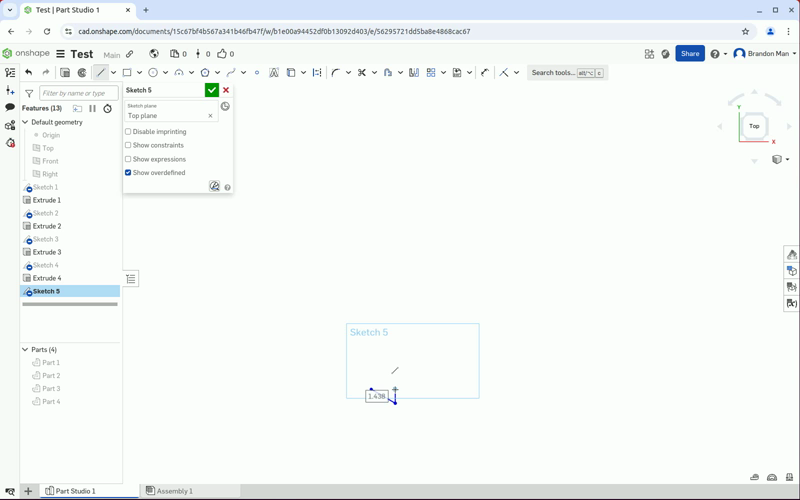
scroll(-6)
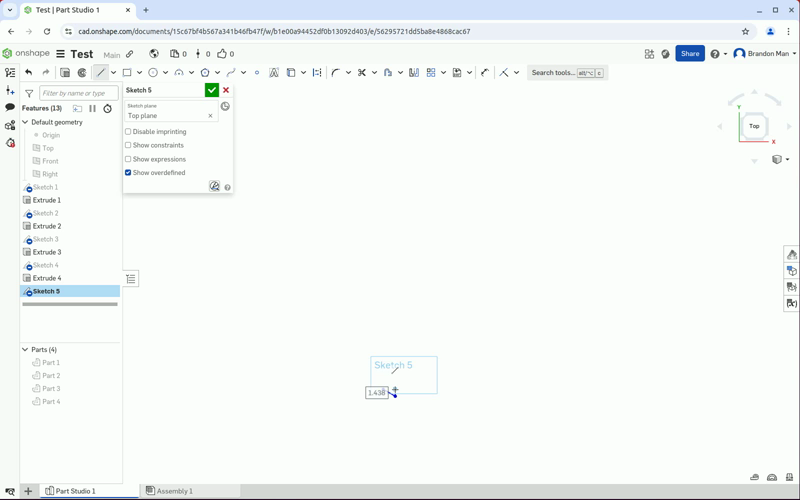
key_up(shift)
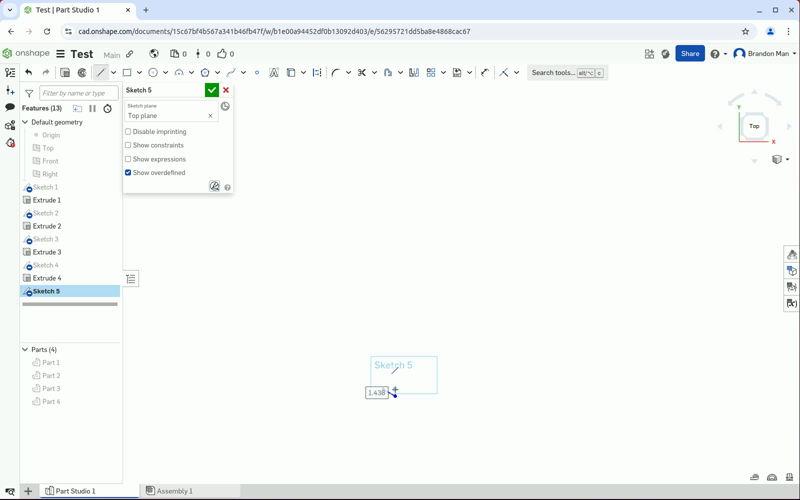
mouse_move(425, 389)
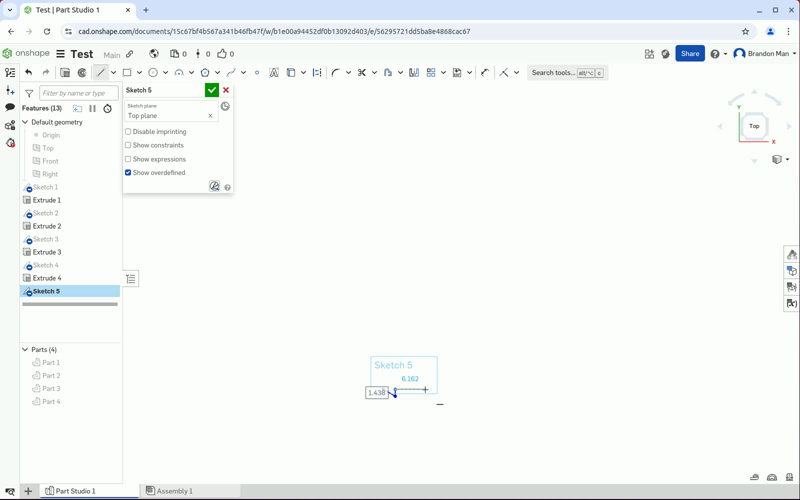
key_down(shift)
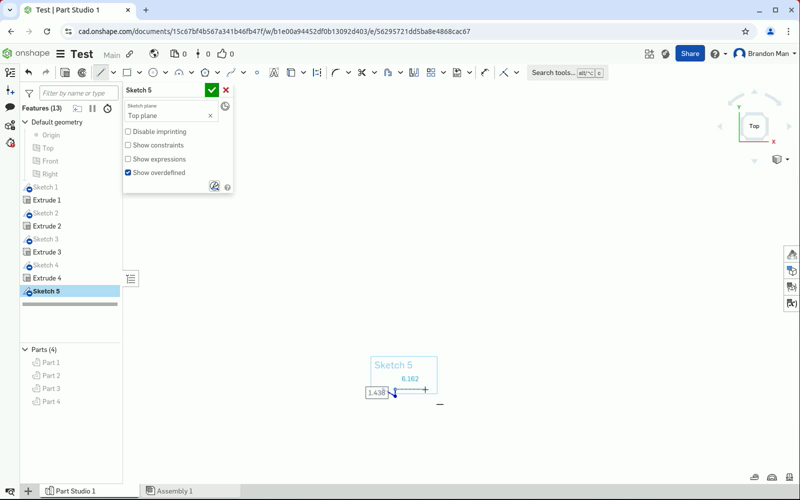
mouse_move(383, 389)
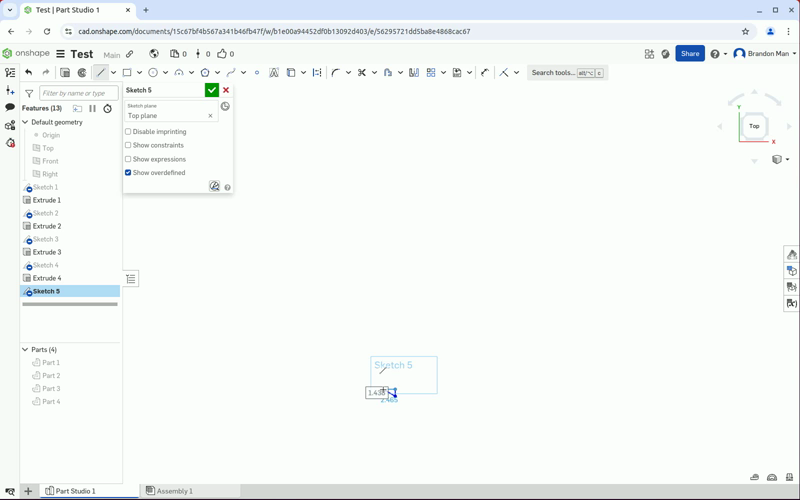
key_up(shift)
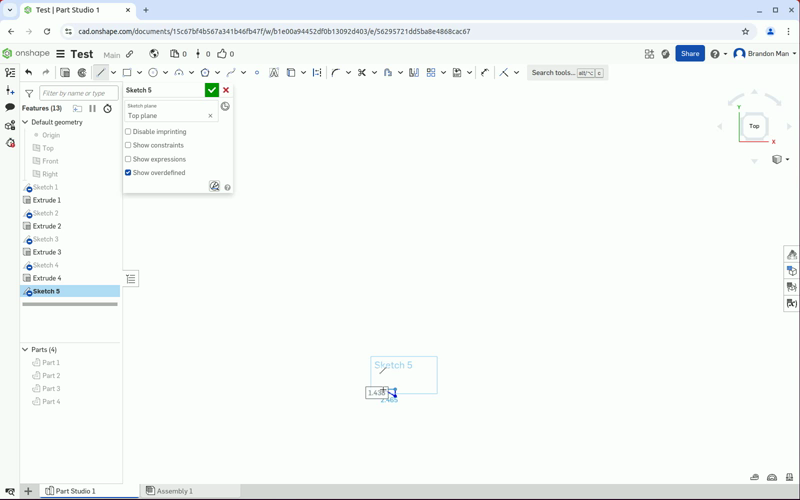
click(383, 389)
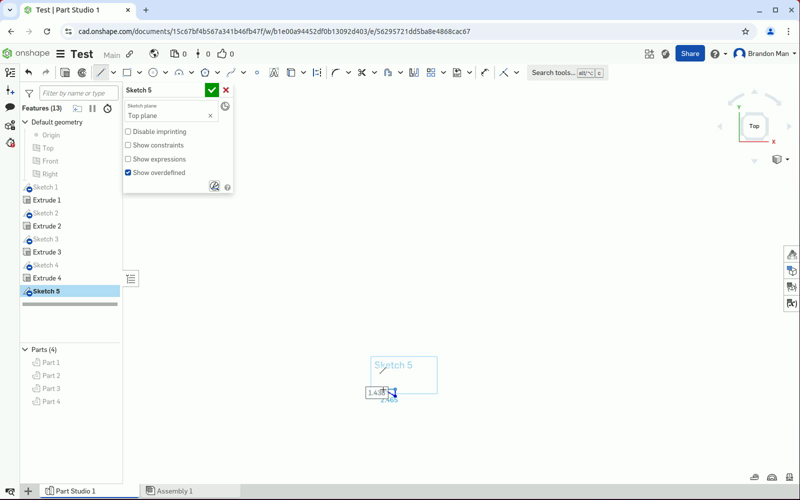
key(esc)
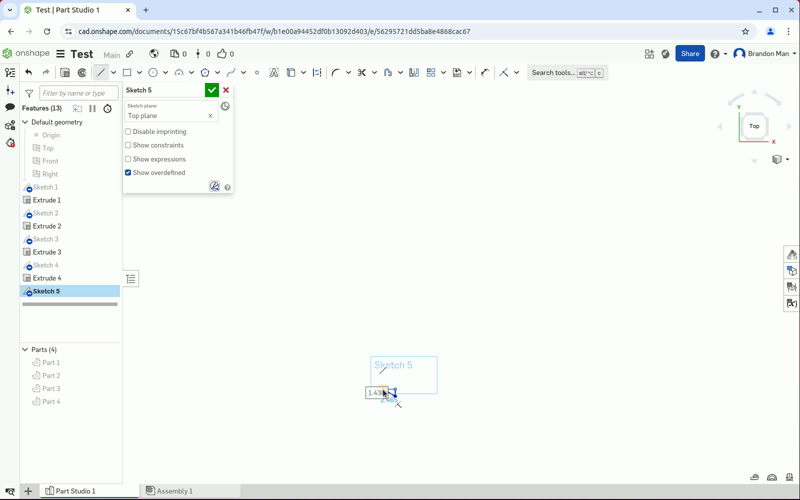
mouse_move(389, 391)
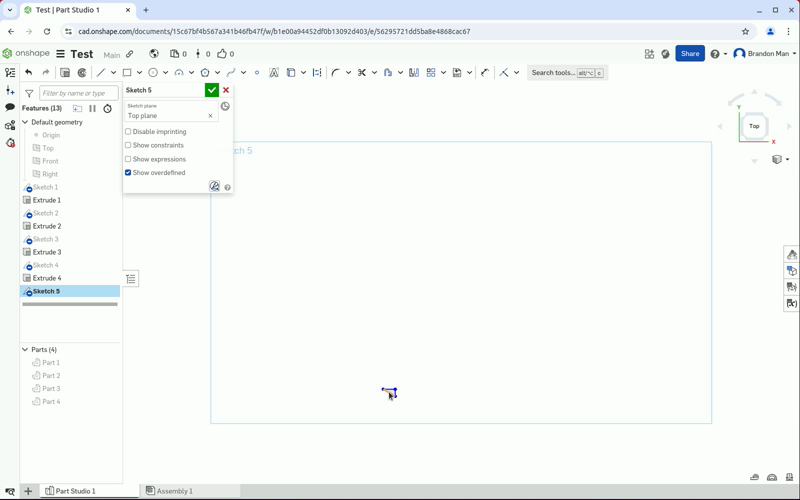
scroll(6)
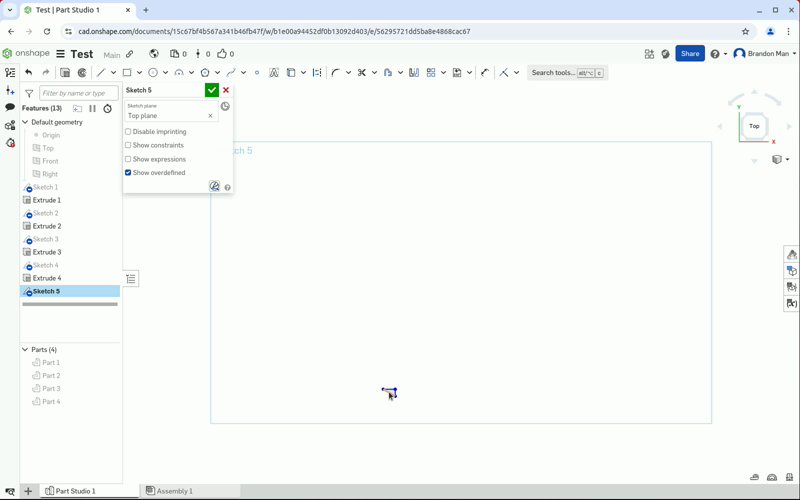
scroll(6)
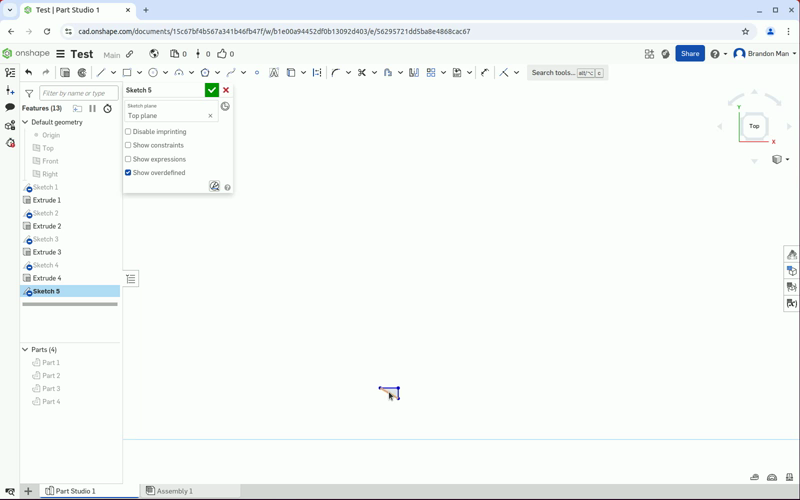
scroll(6)
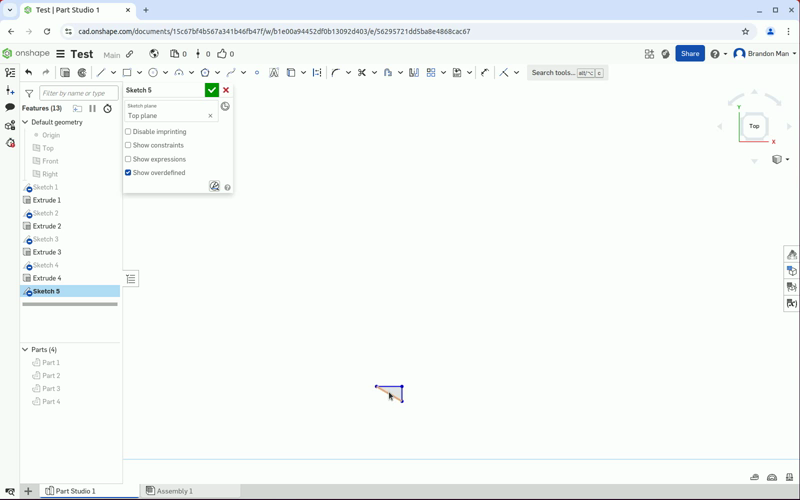
scroll(6)
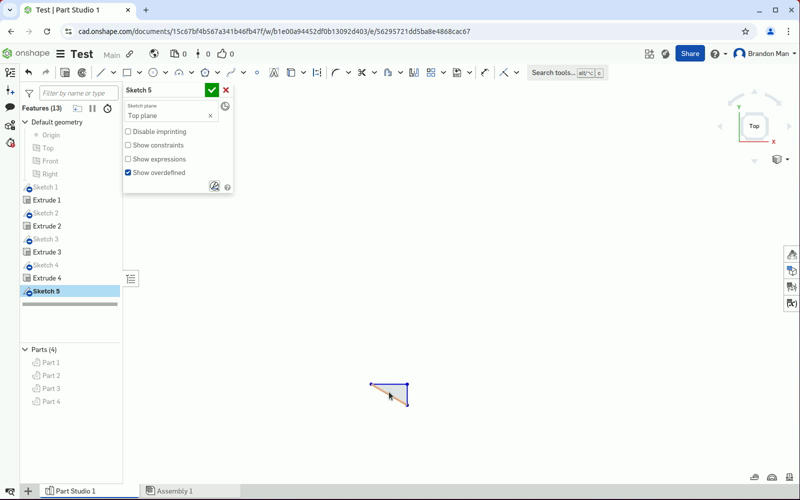
scroll(6)
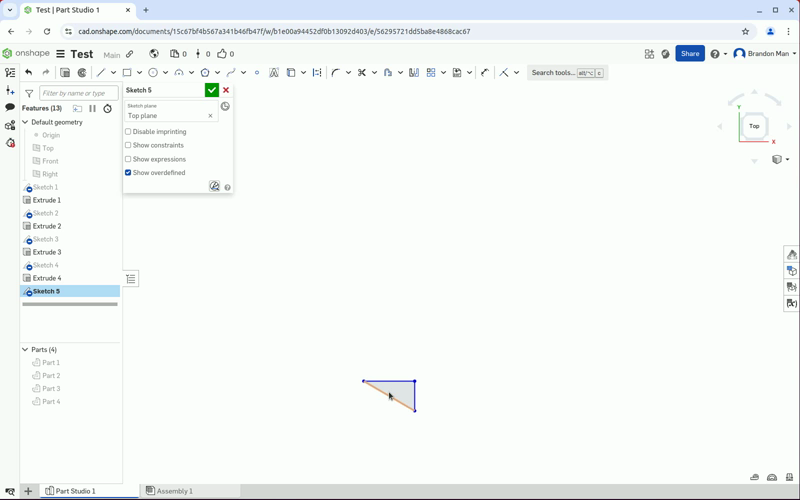
scroll(6)
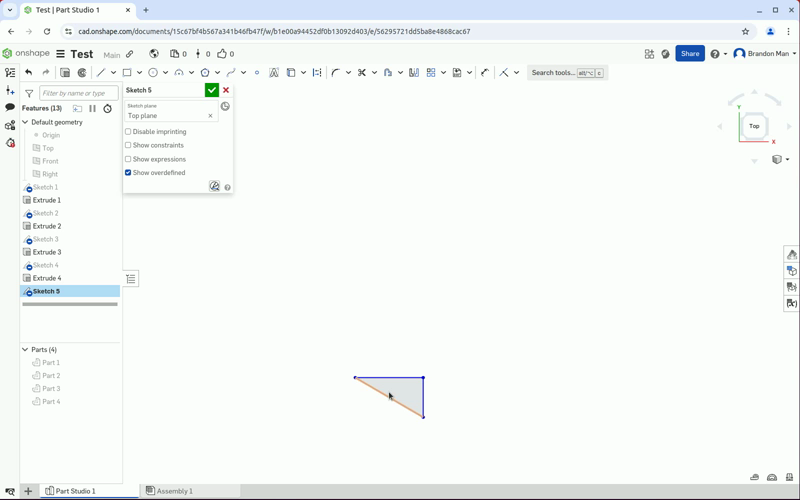
scroll(6)
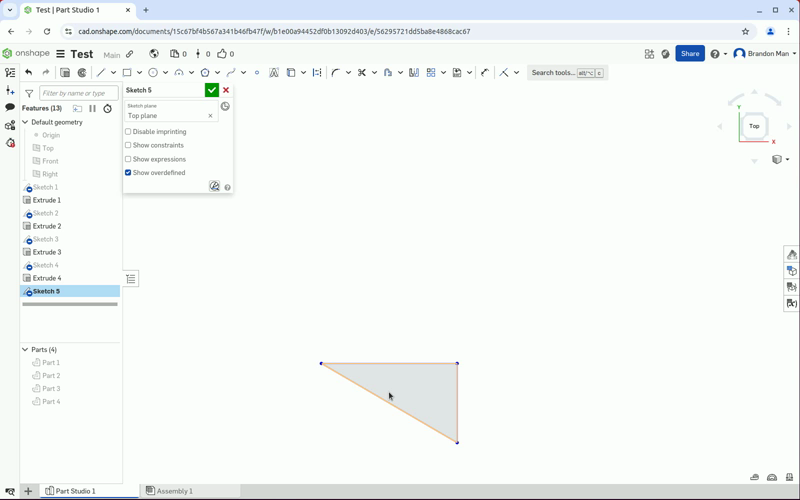
click(389, 391)
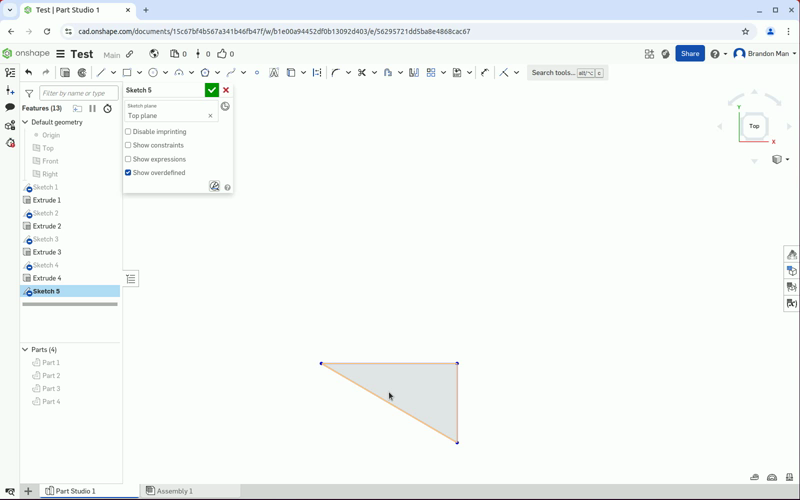
scroll(-6)
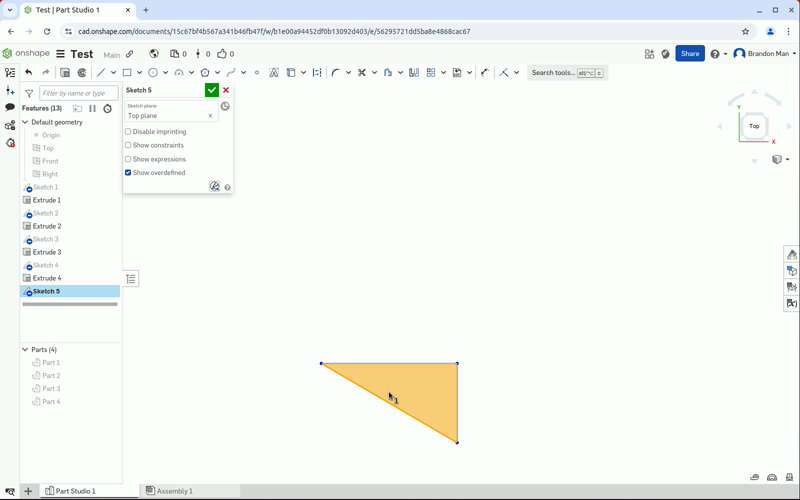
scroll(-6)
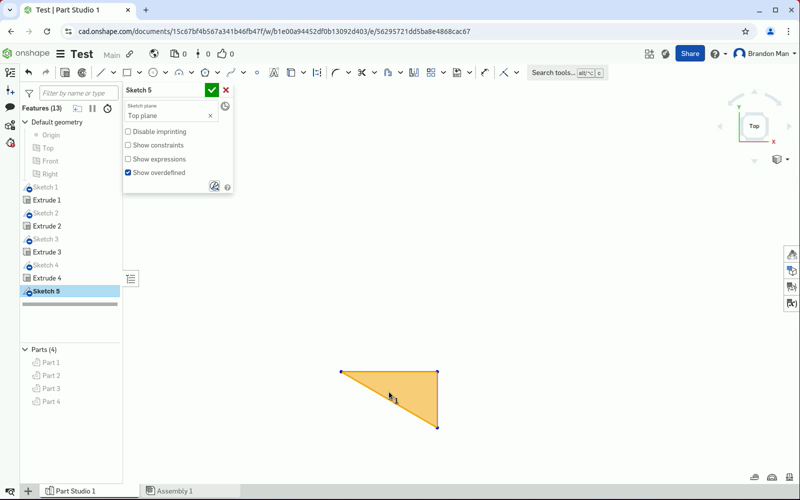
scroll(-6)
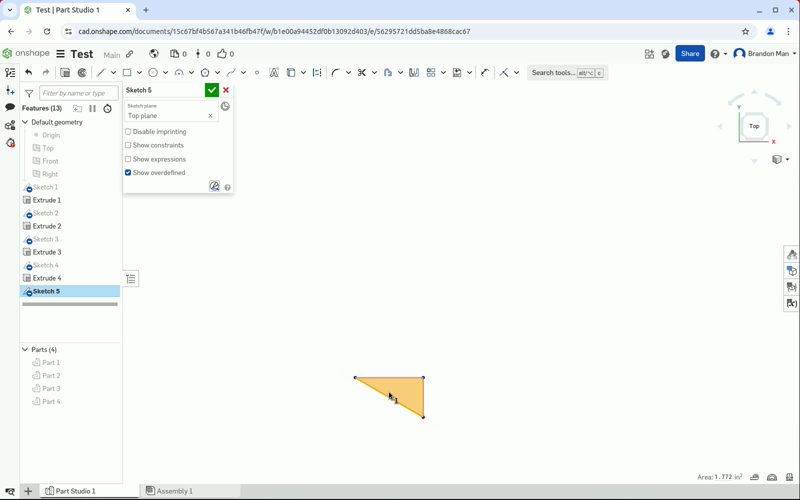
scroll(-6)
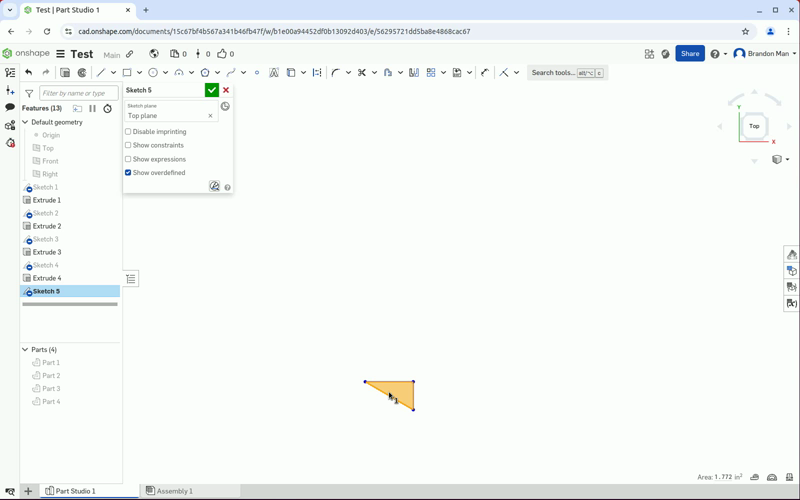
scroll(-6)
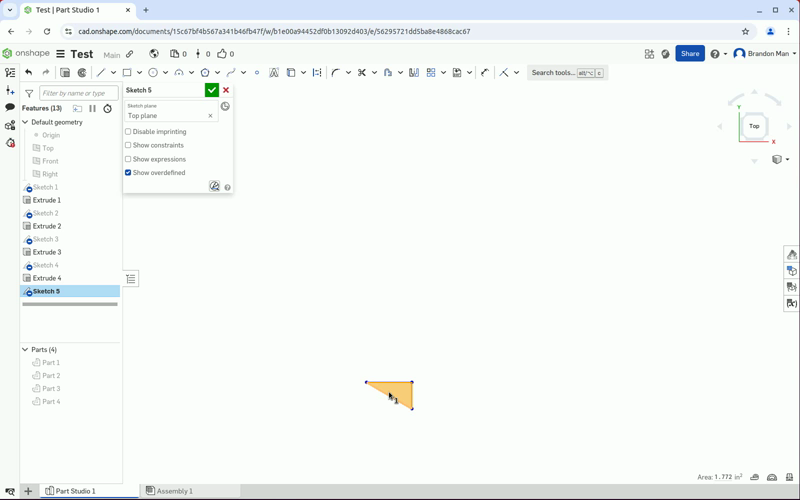
scroll(-6)
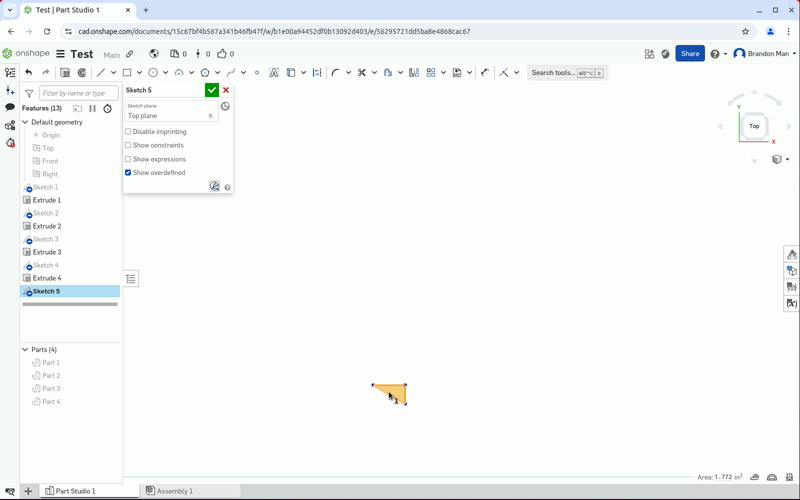
scroll(-6)
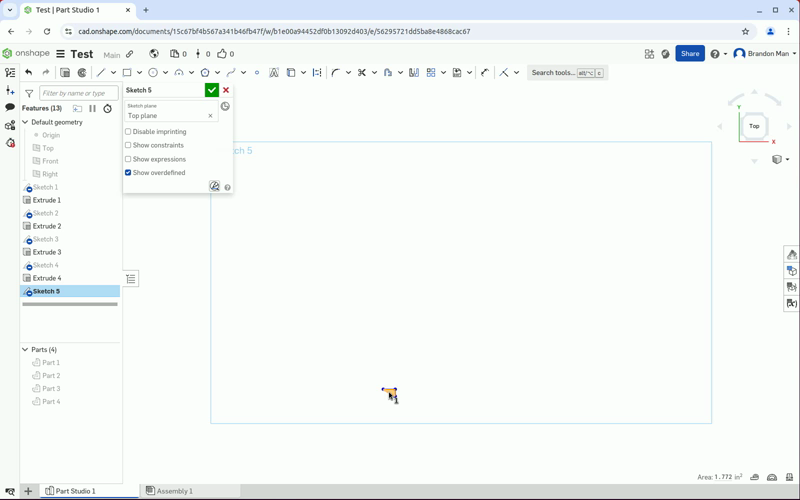
mouse_move(73, 352)
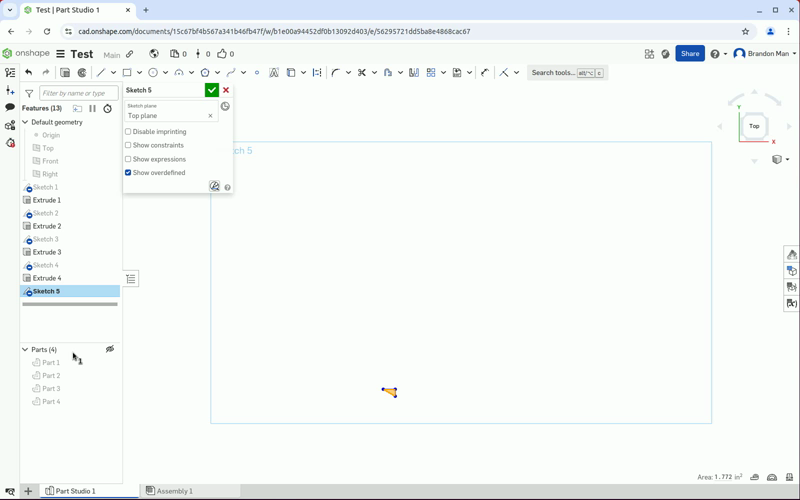
key(shift+y)
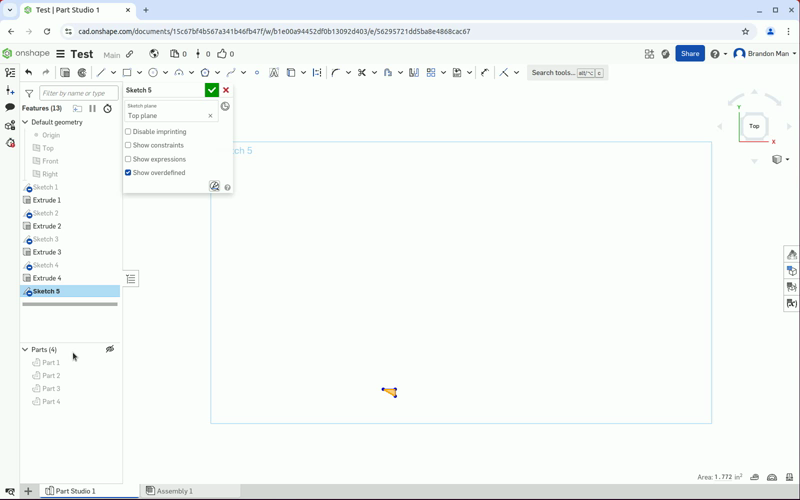
key(shift+e)
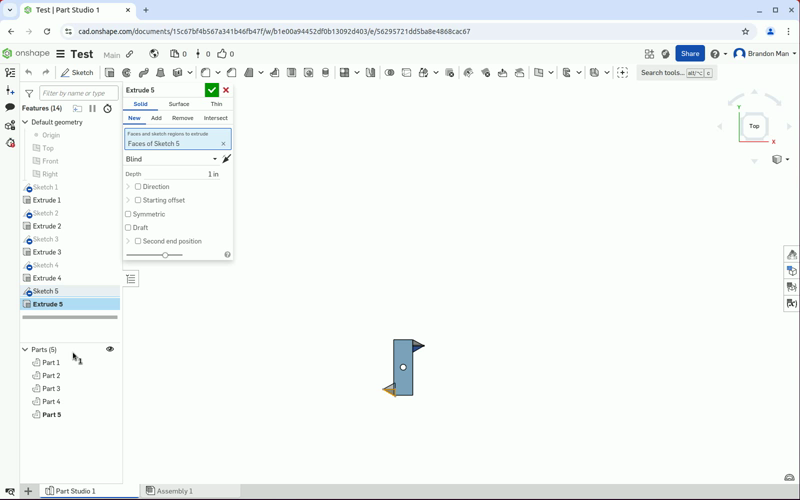
mouse_move(143, 106)
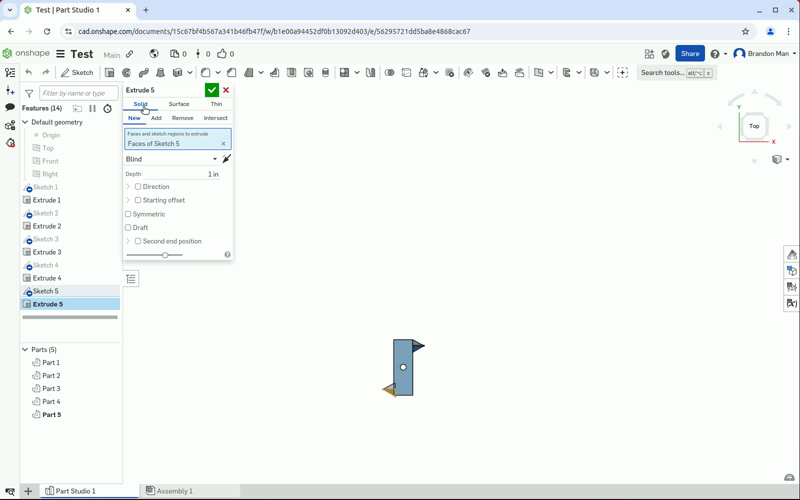
click(143, 106)
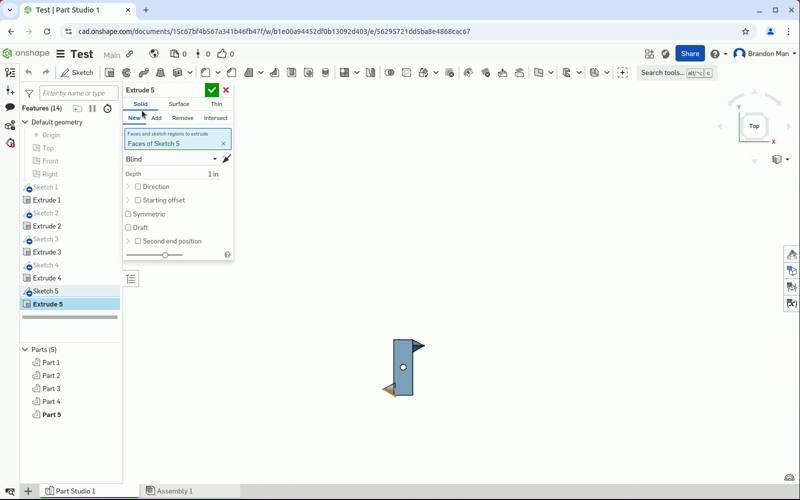
mouse_move(137, 120)
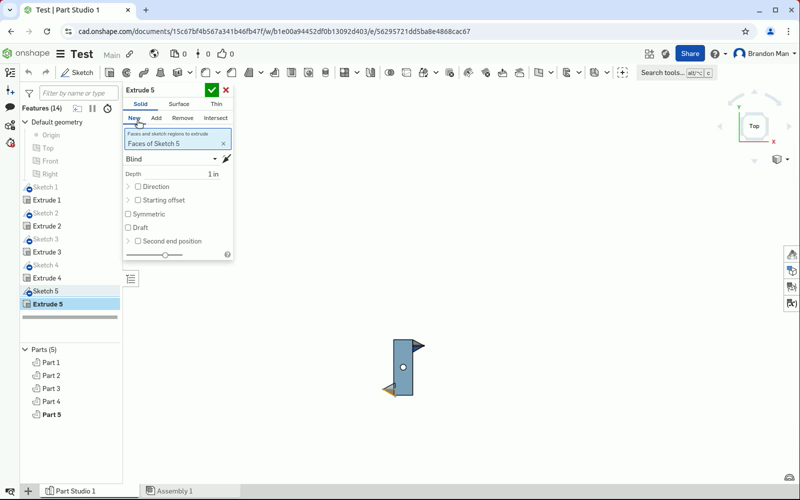
click(137, 120)
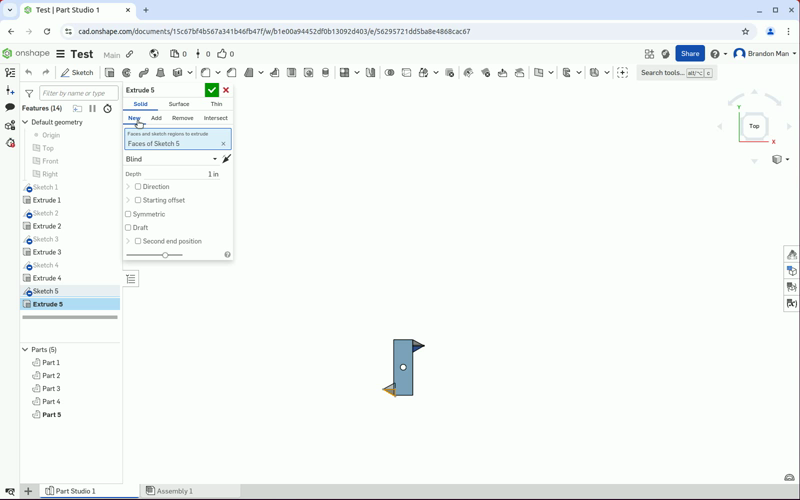
key(tab, 4)
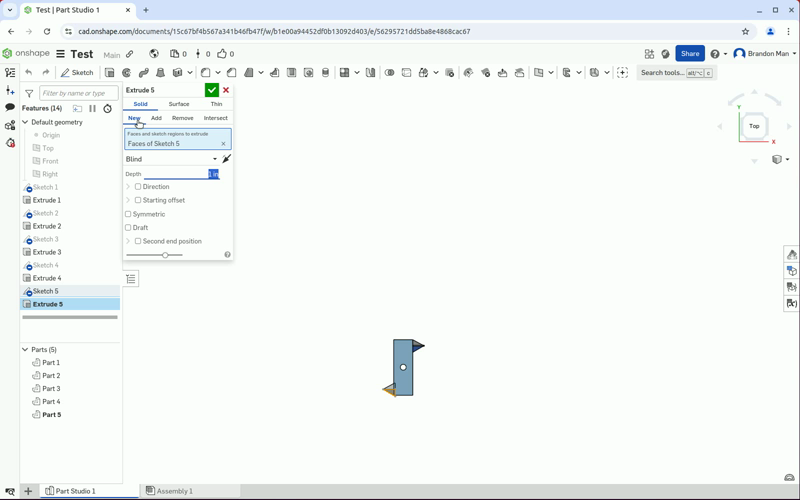
text(1.204)
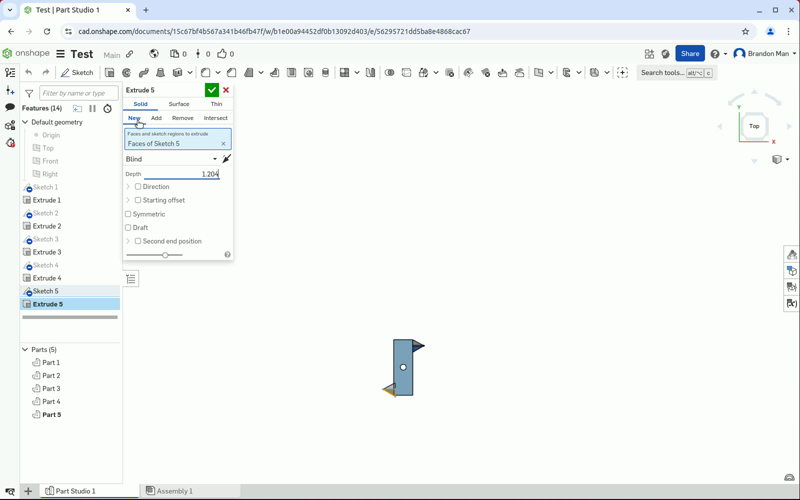
key(enter)
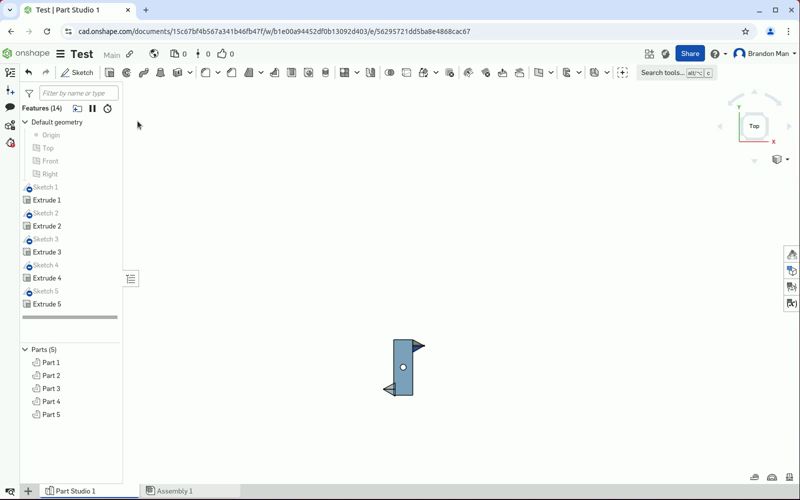
key(shift+h)
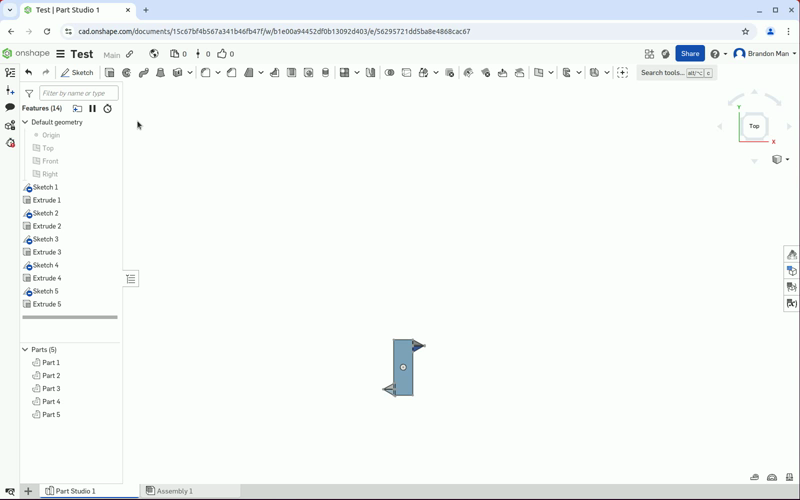
key(shift+h)
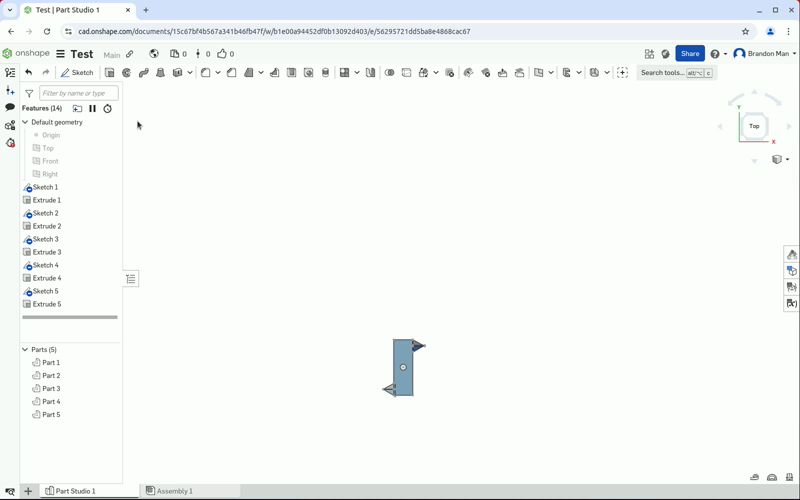
key(shift+7)
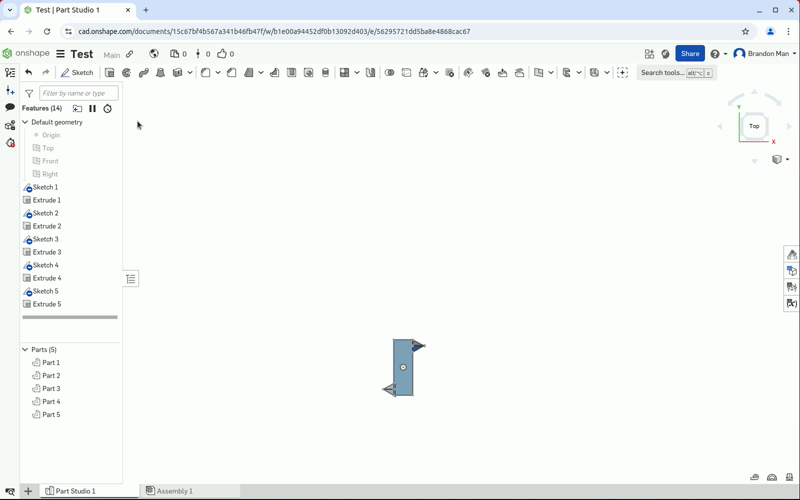
key(up, 3)
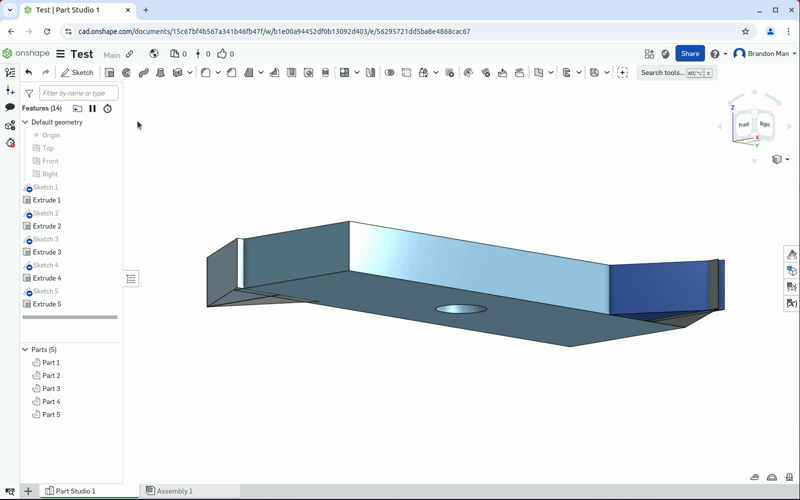
key(left, 3)
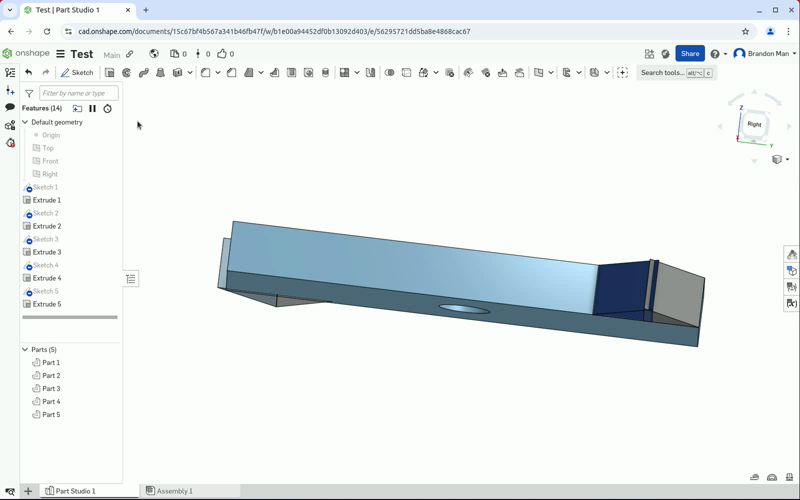
key(right, 3)
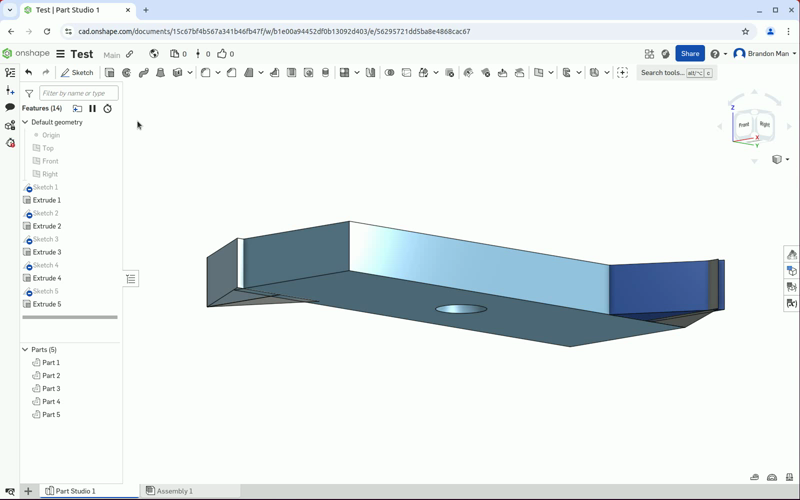
key(down, 3)
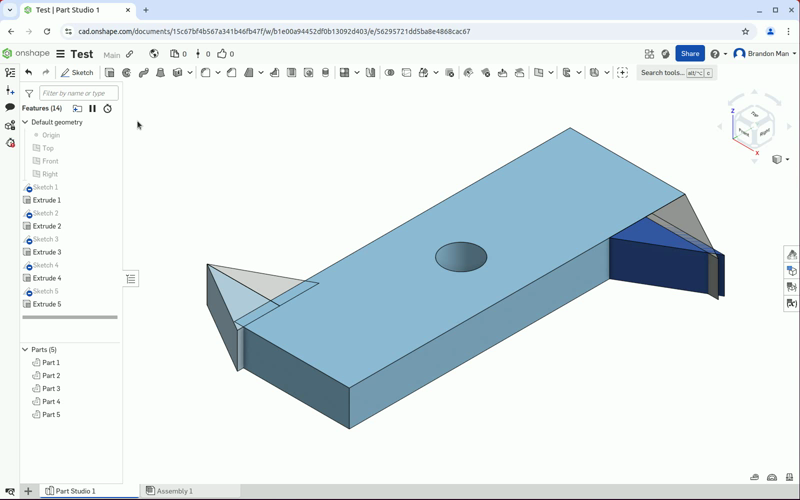
mouse_move(73, 189)
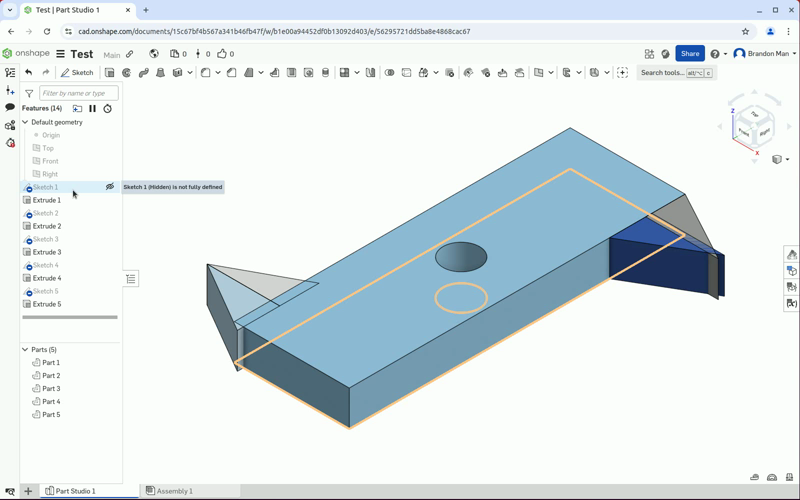
click(73, 189)